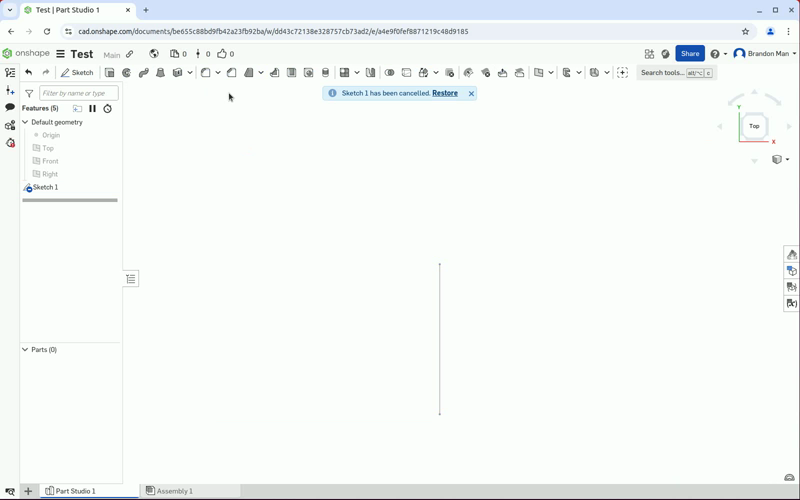
key(shift+h)
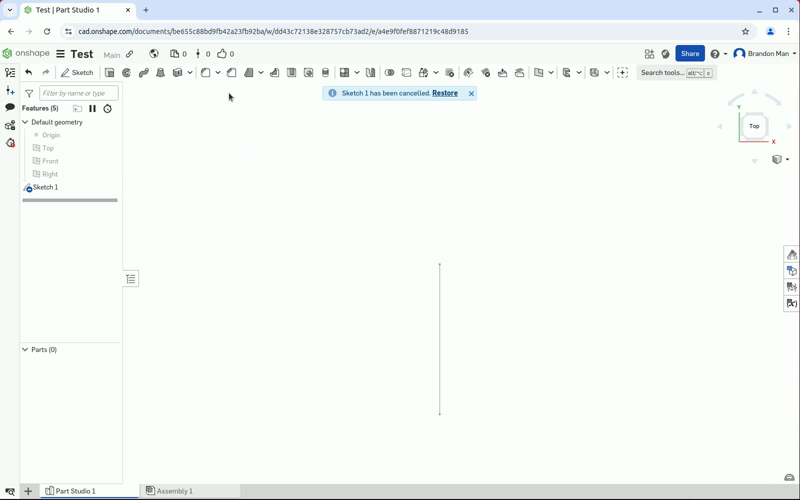
key(shift+s)
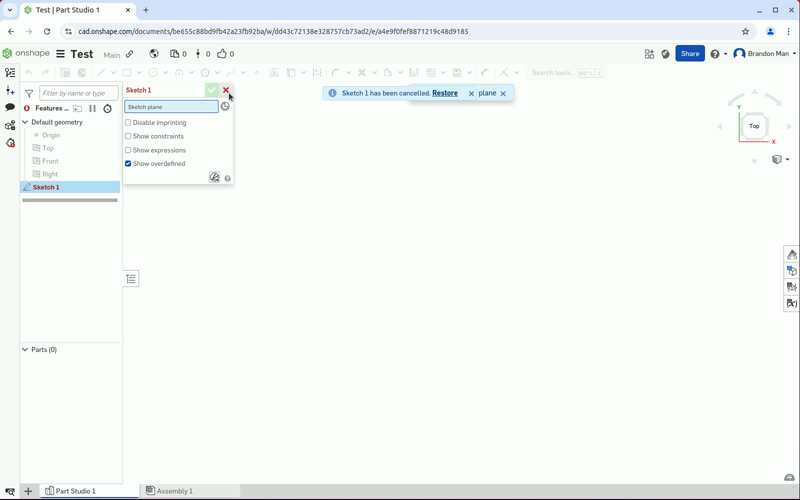
mouse_move(73, 150)
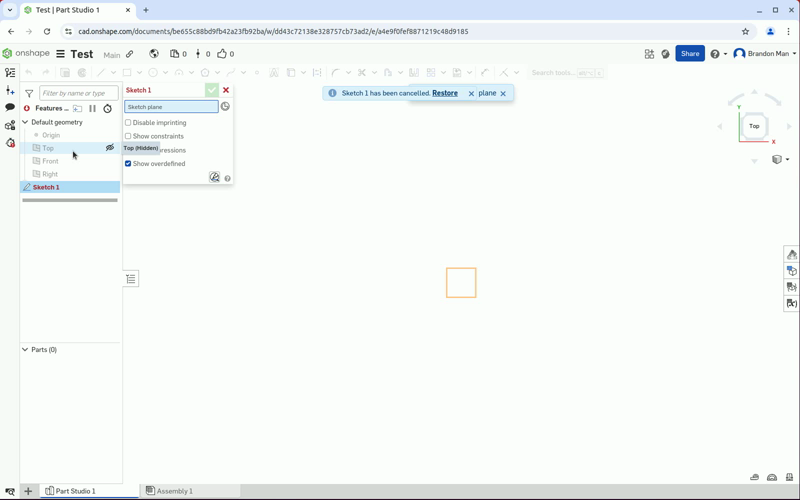
click(73, 150)
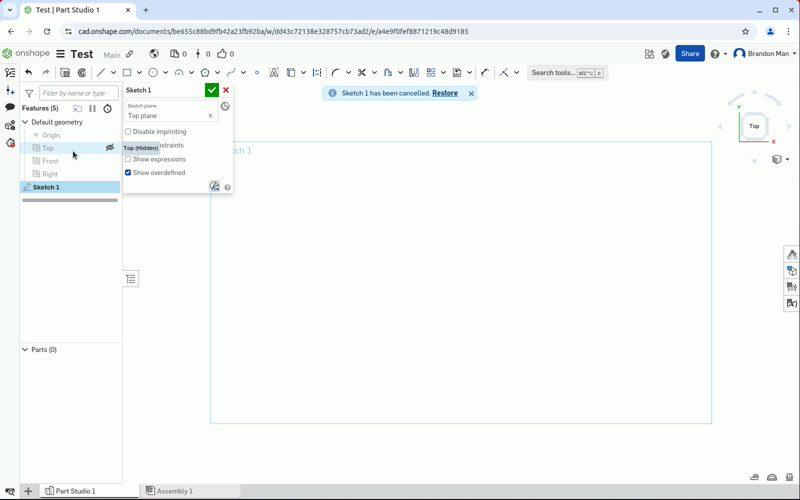
mouse_move(73, 352)
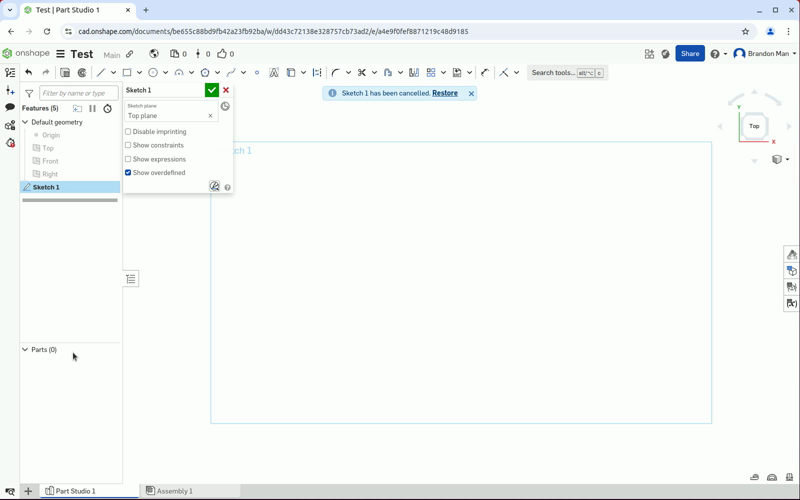
key(y)
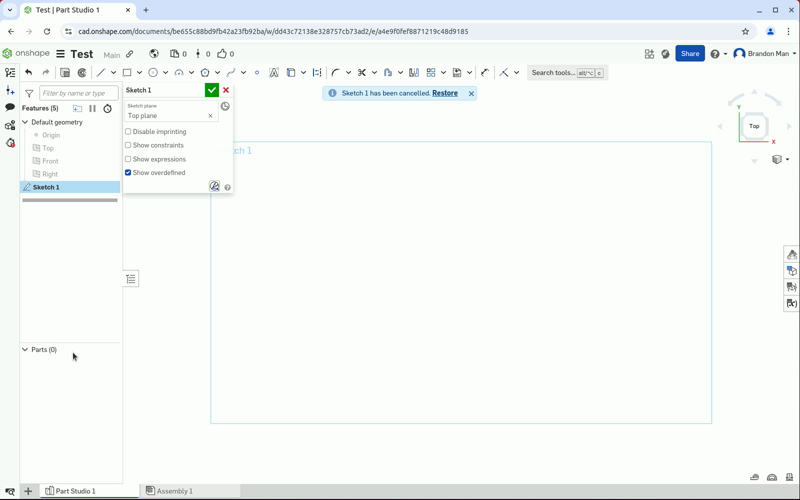
key(l)
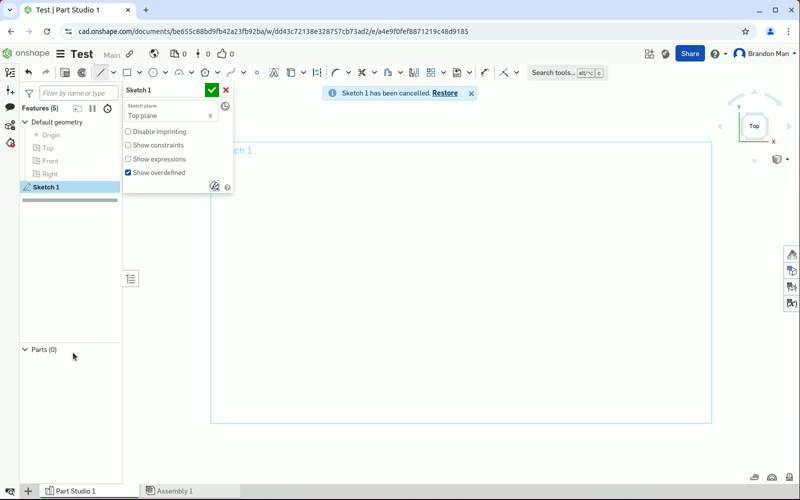
key_down(shift)
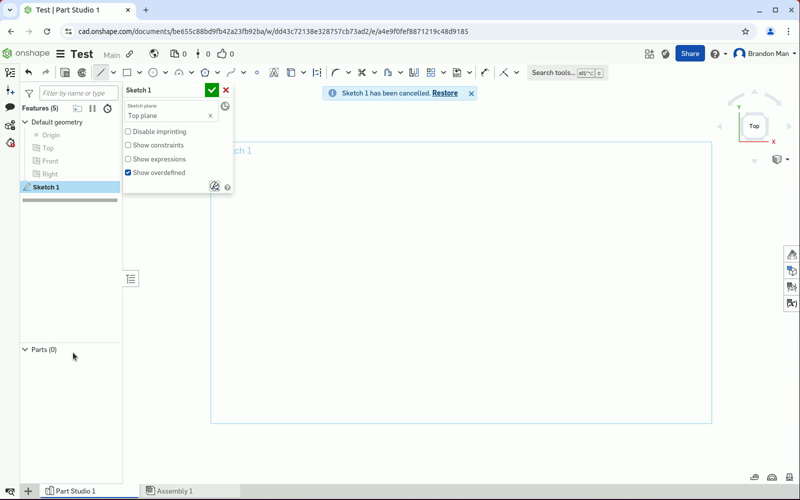
mouse_move(348, 250)
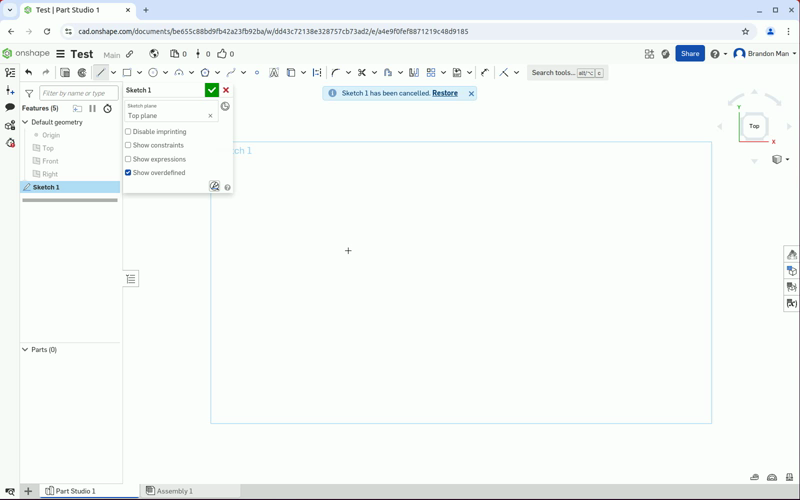
click(348, 250)
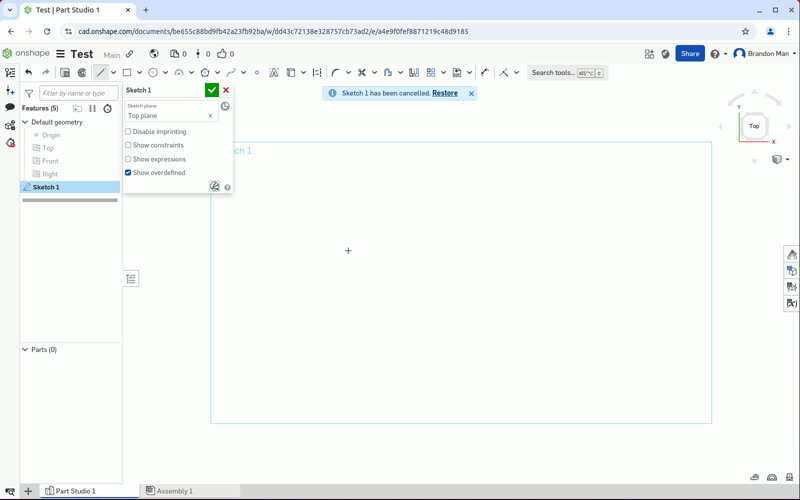
key_up(shift)
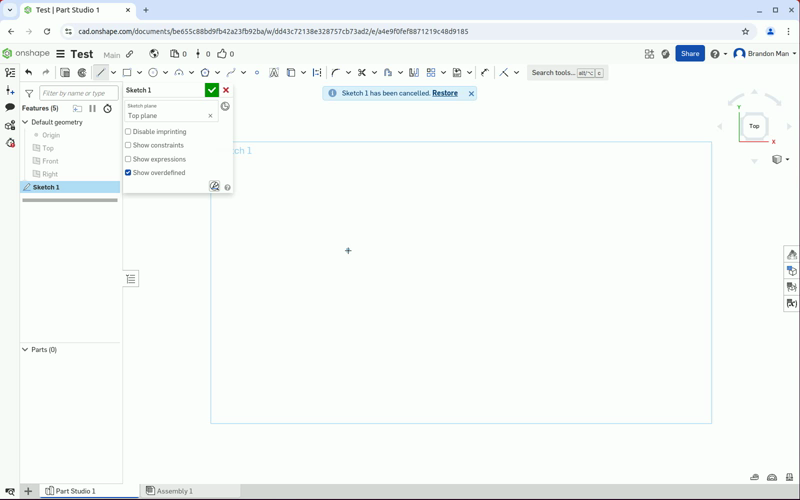
key_down(shift)
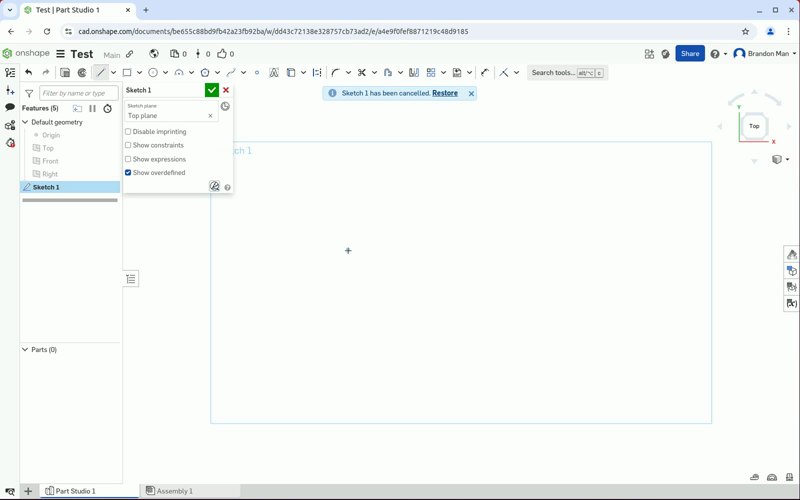
mouse_move(378, 250)
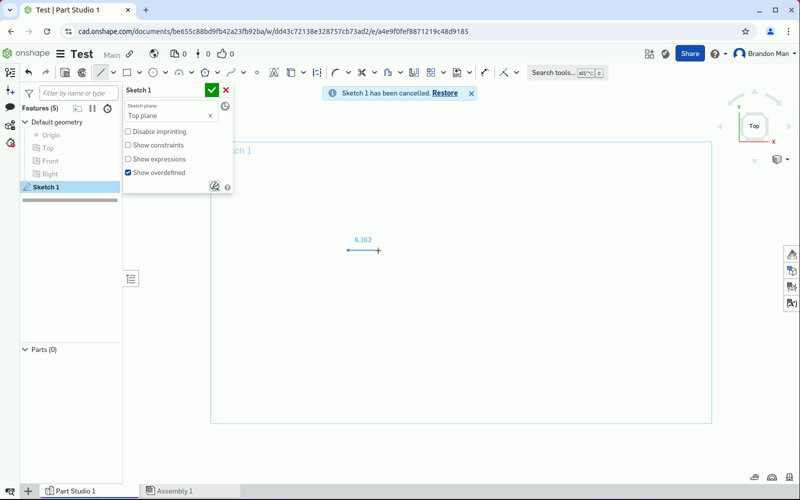
mouse_move(392, 250)
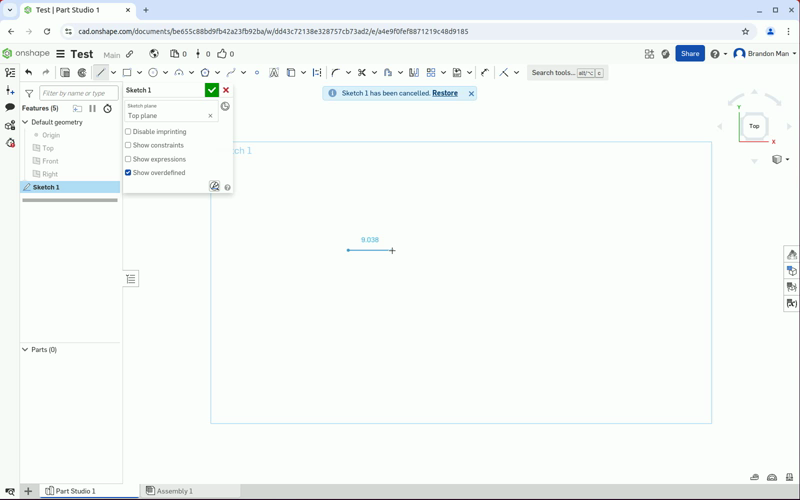
click(392, 250)
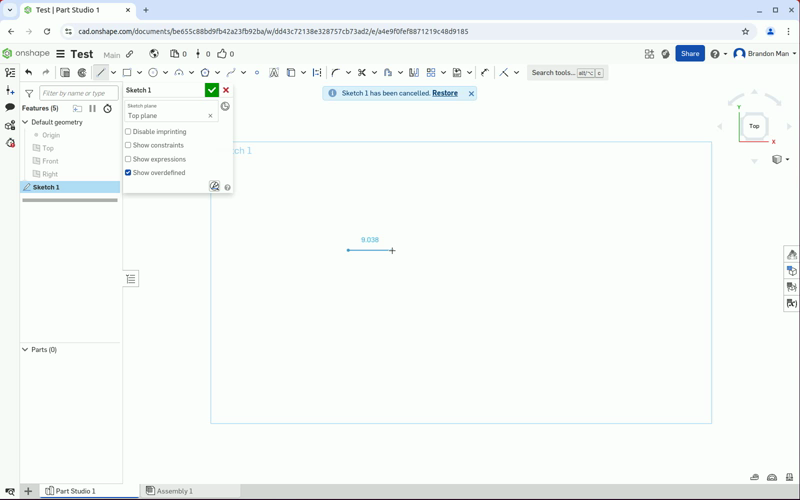
key_up(shift)
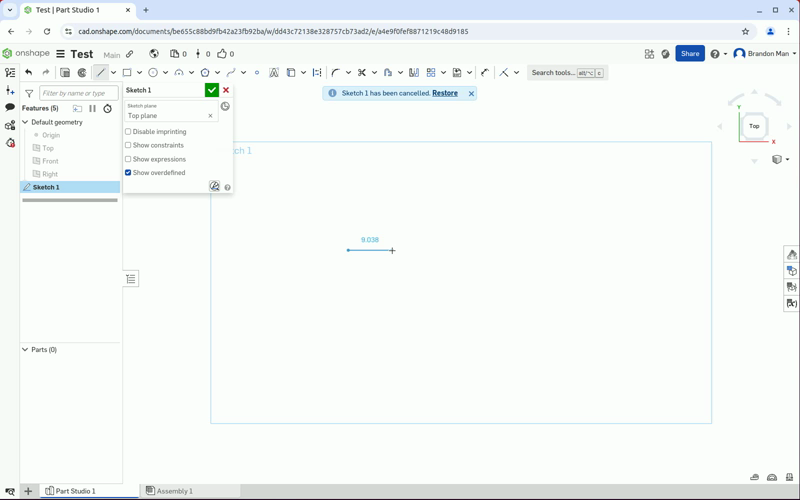
key_down(shift)
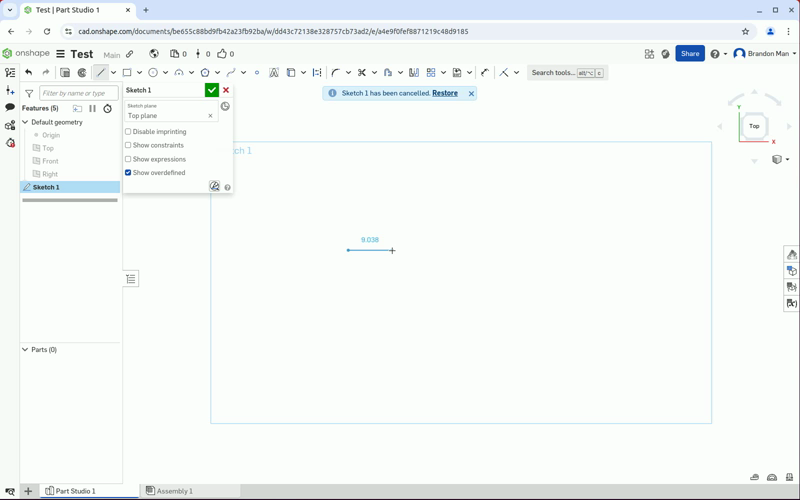
mouse_move(422, 250)
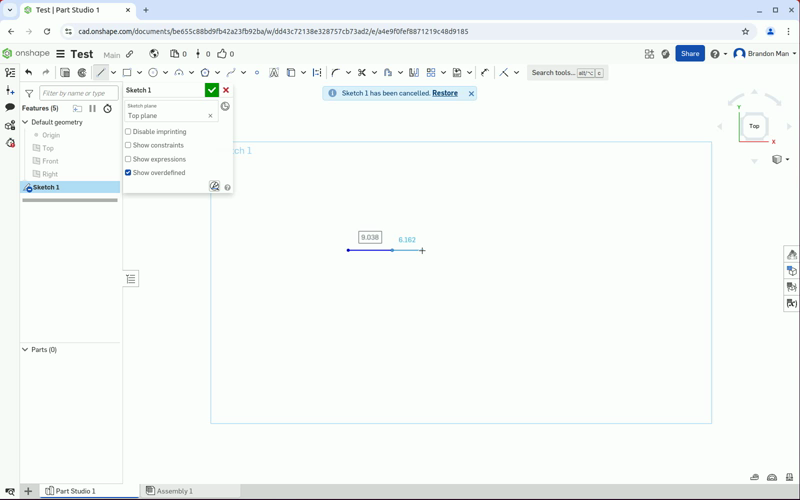
mouse_move(392, 219)
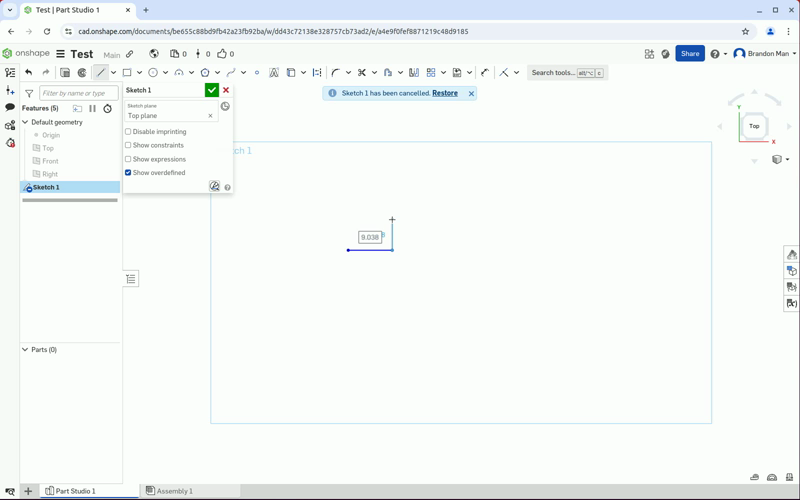
click(392, 219)
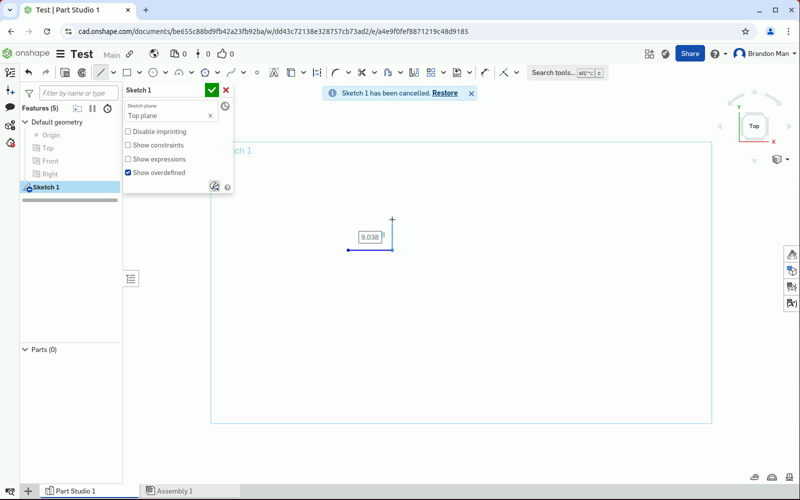
key_up(shift)
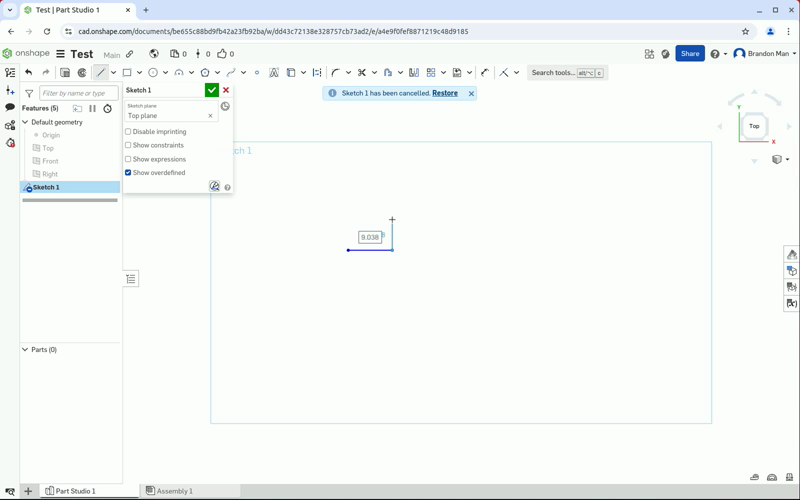
key_down(shift)
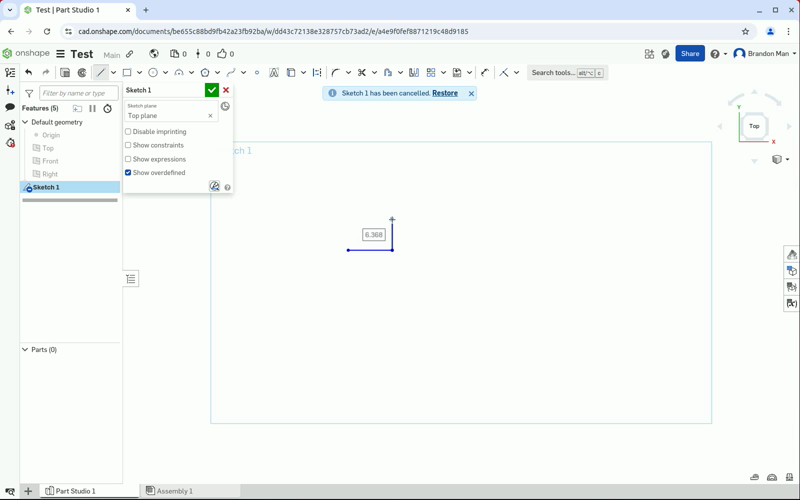
mouse_move(422, 219)
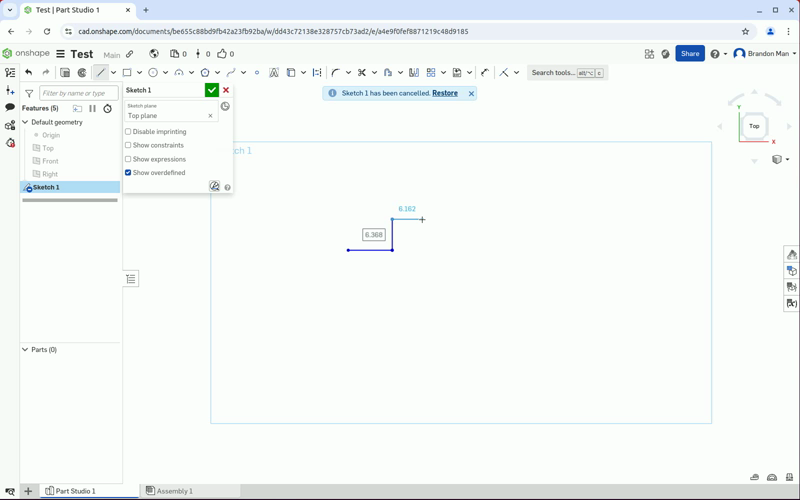
mouse_move(348, 219)
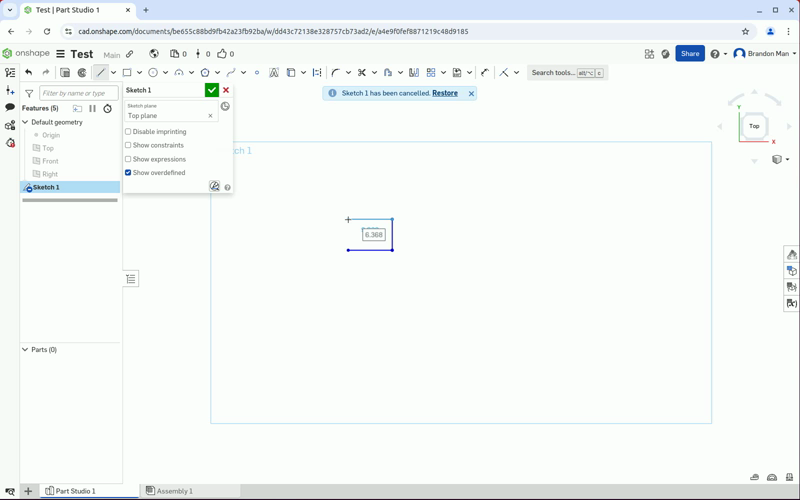
click(348, 219)
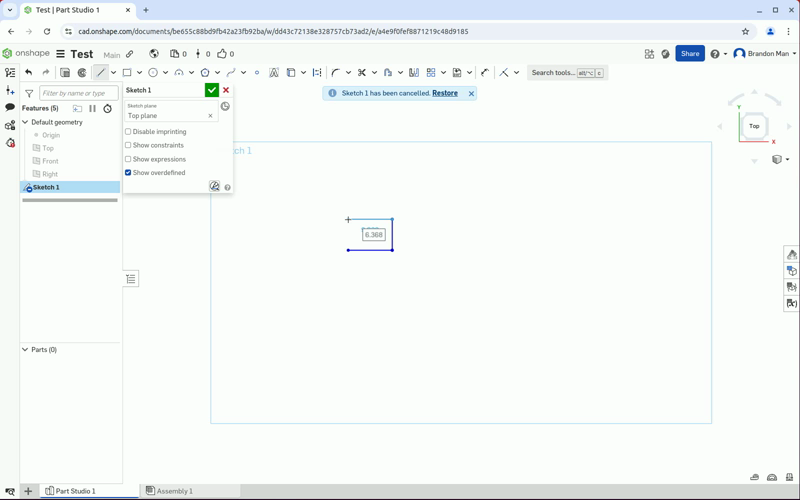
key_up(shift)
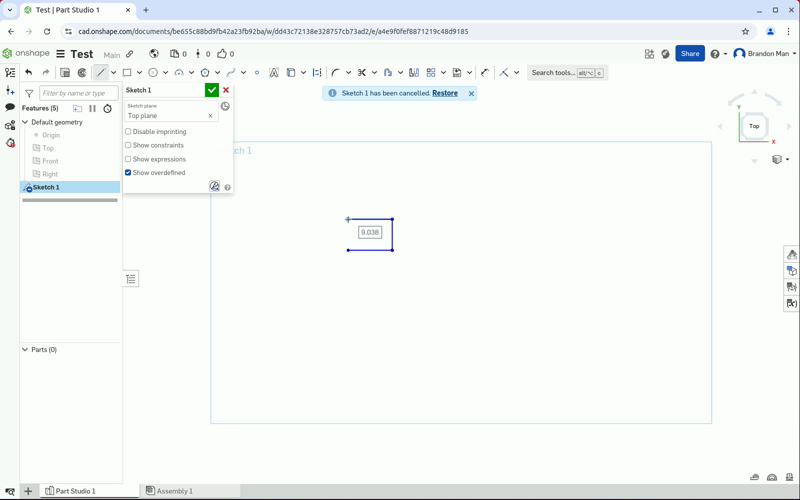
mouse_move(378, 219)
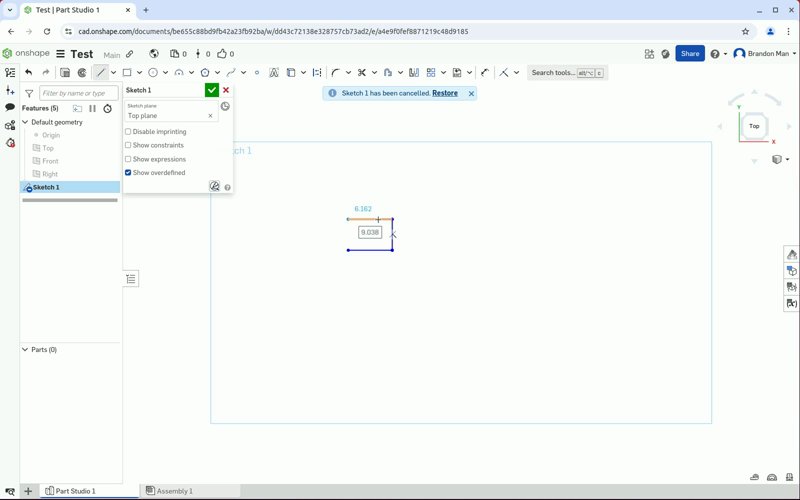
key_down(shift)
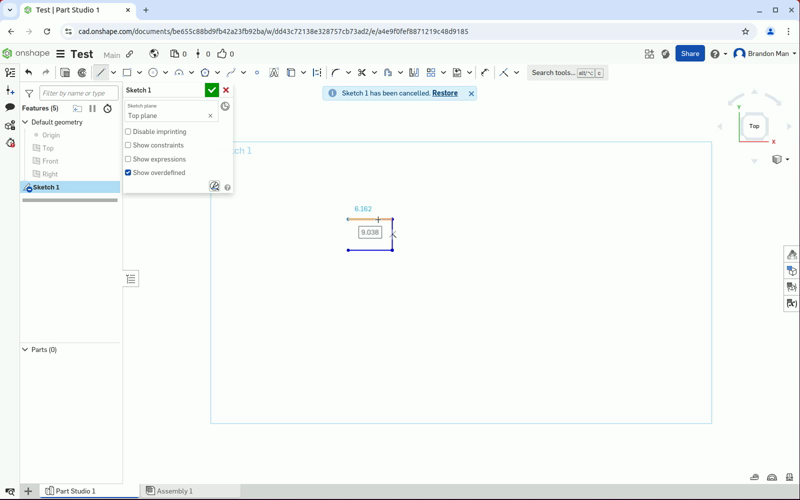
mouse_move(348, 250)
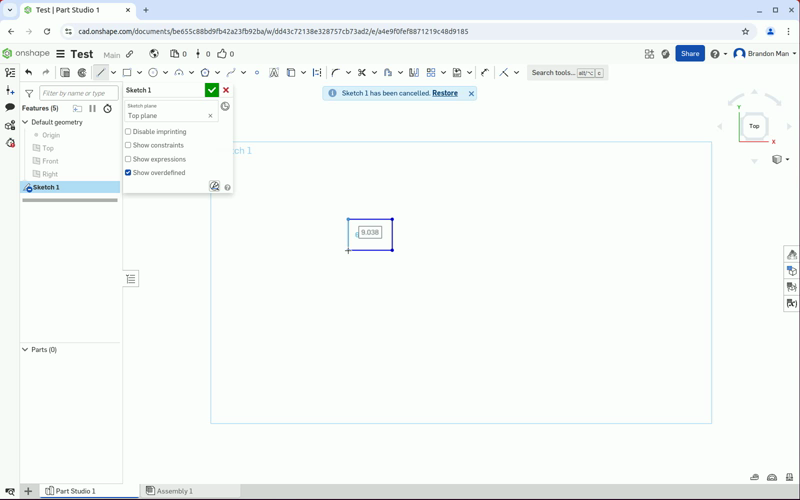
key_up(shift)
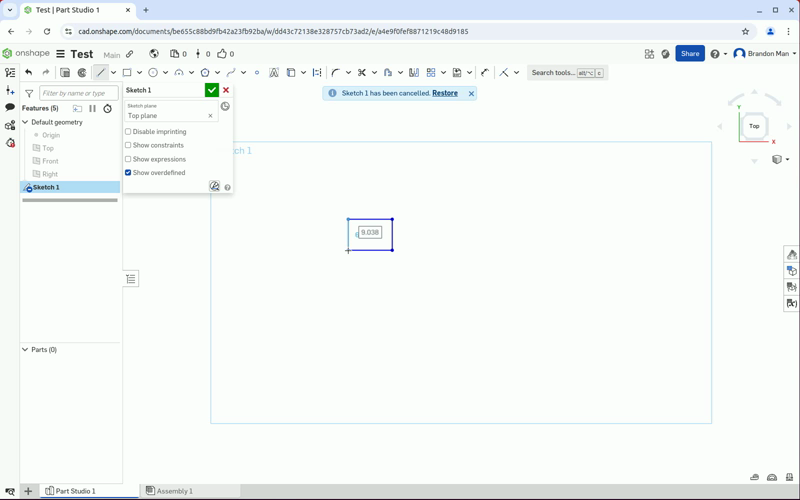
click(348, 250)
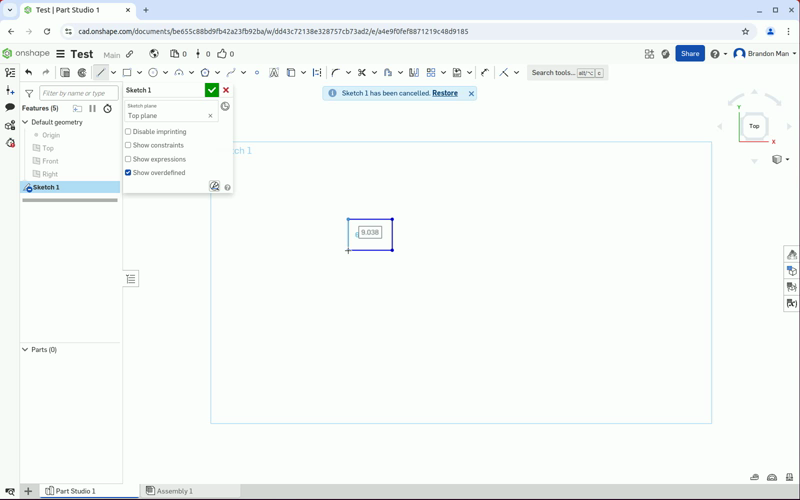
key(esc)
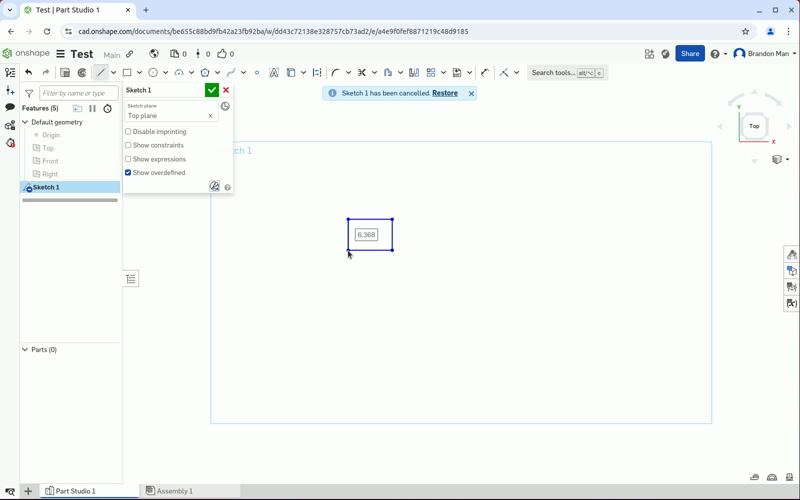
mouse_move(349, 223)
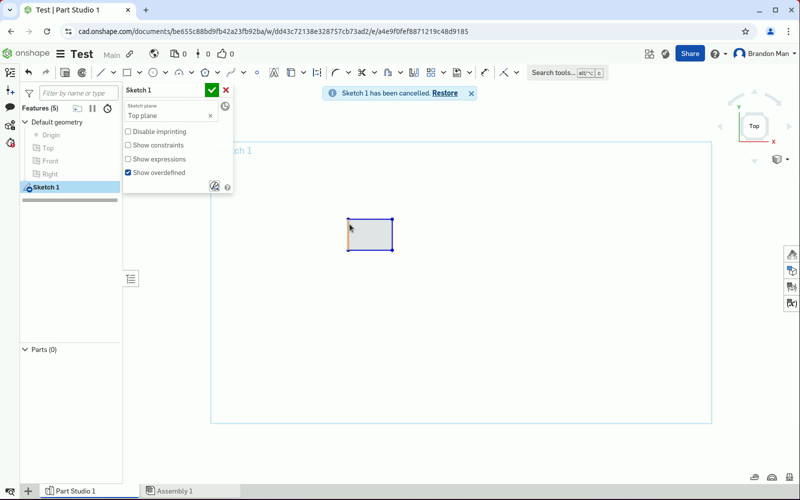
scroll(6)
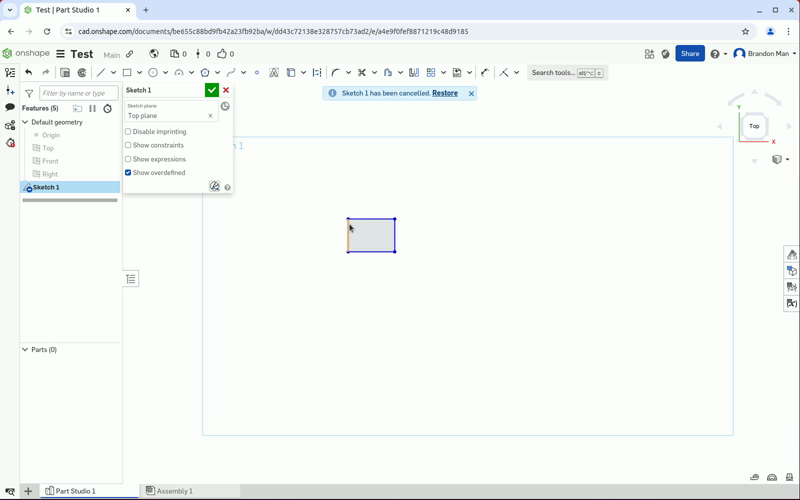
scroll(6)
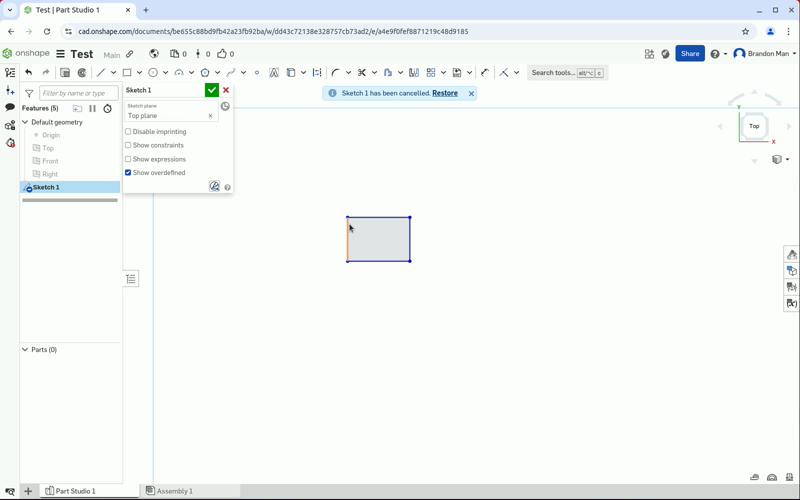
scroll(6)
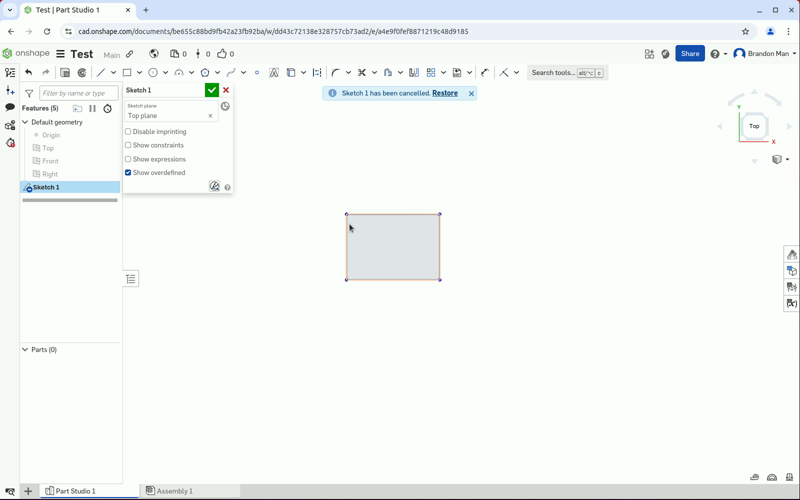
scroll(6)
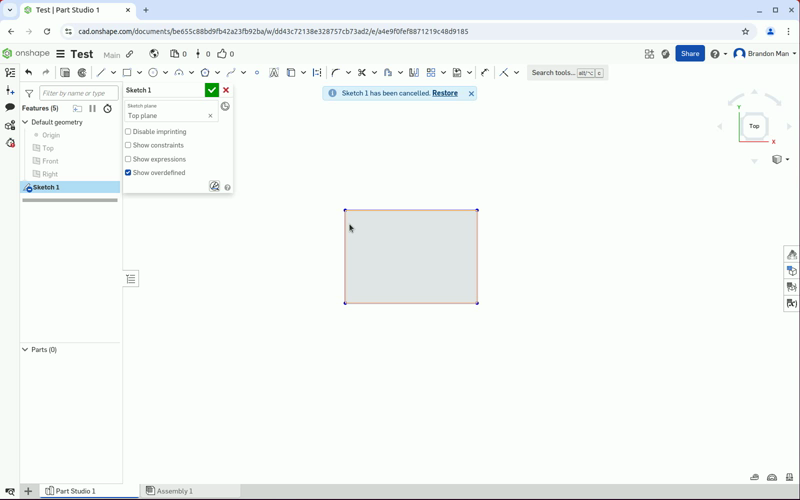
scroll(6)
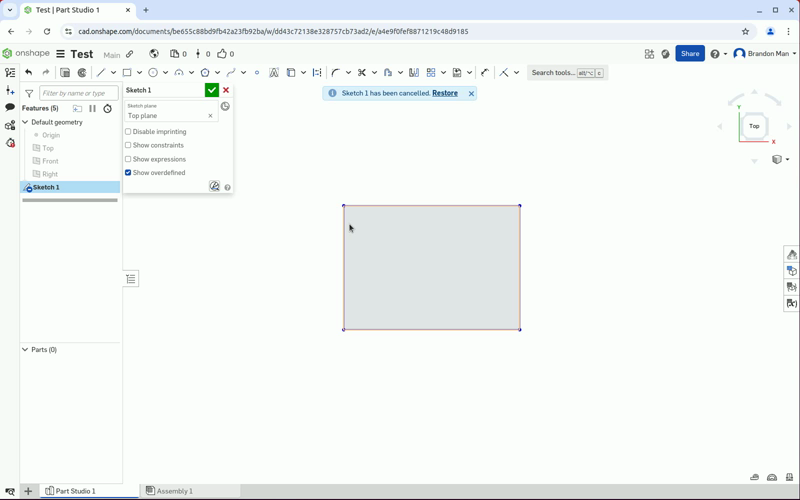
scroll(6)
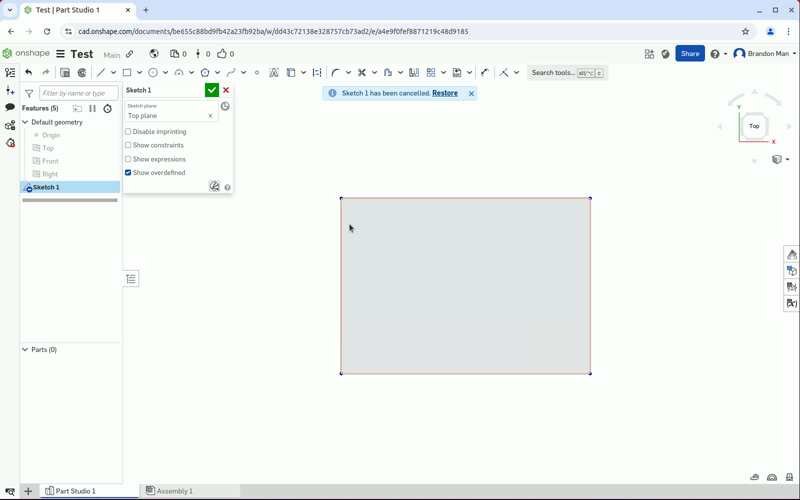
scroll(6)
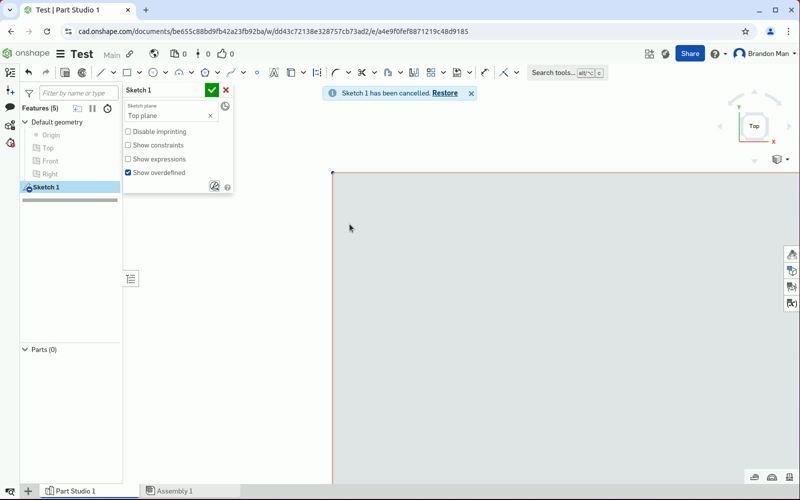
click(349, 223)
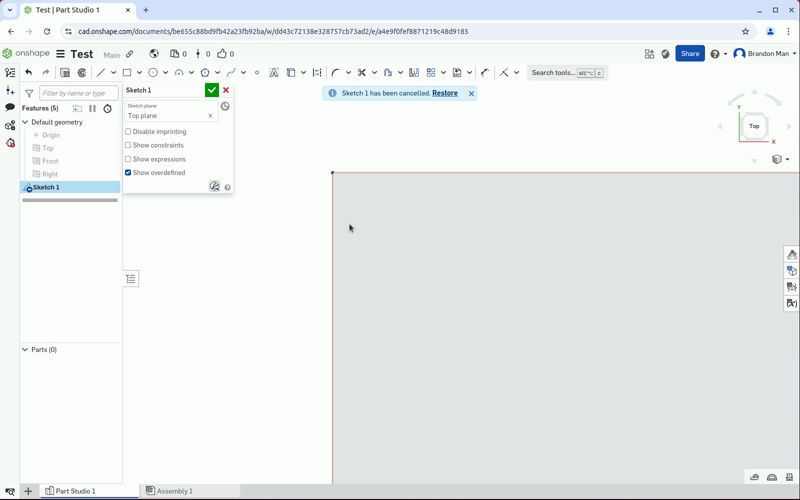
scroll(-6)
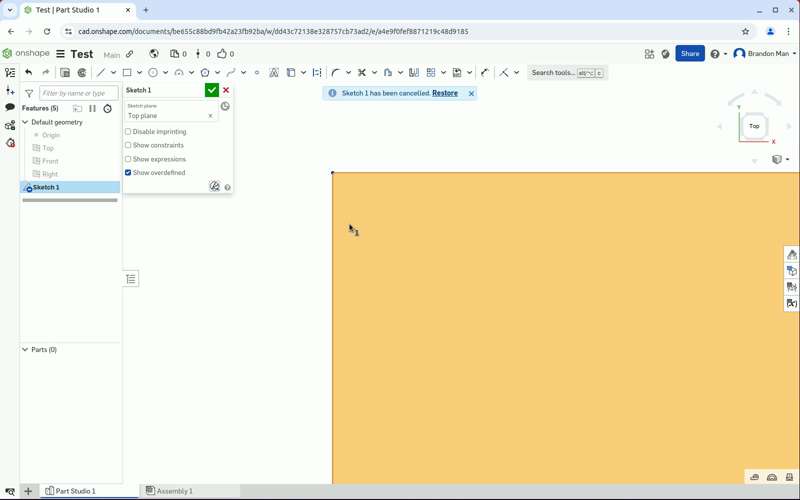
scroll(-6)
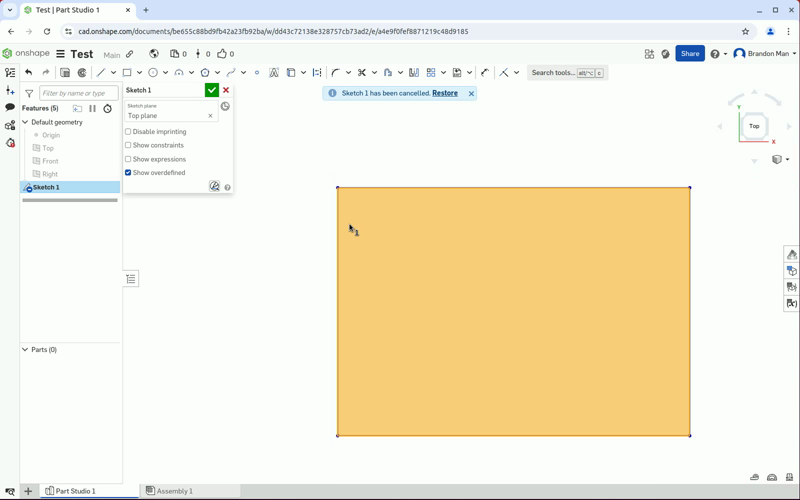
scroll(-6)
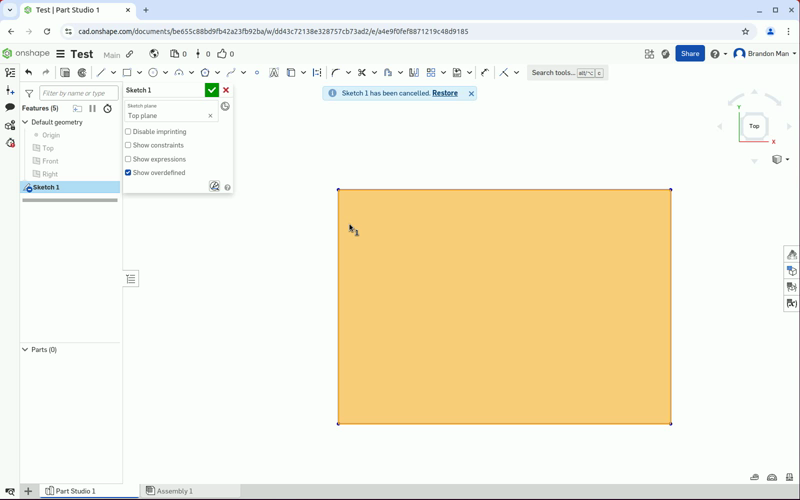
scroll(-6)
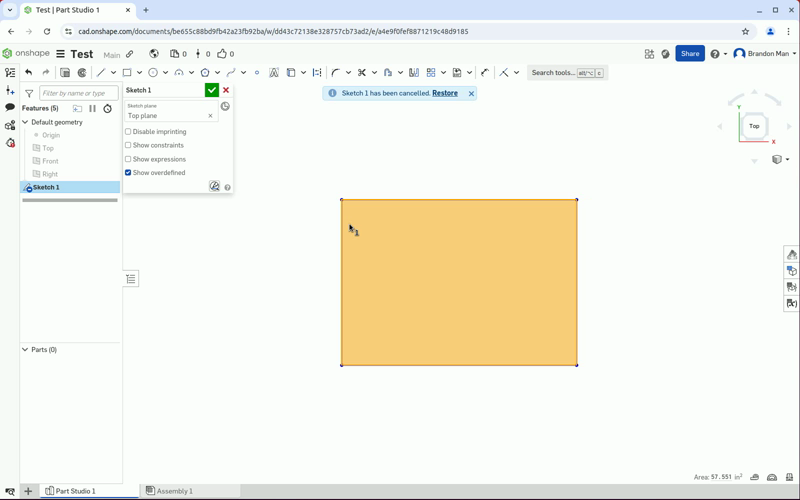
scroll(-6)
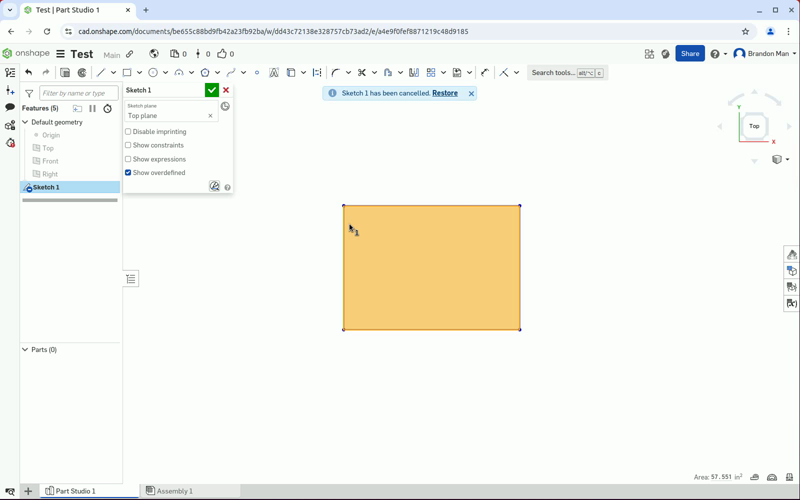
scroll(-6)
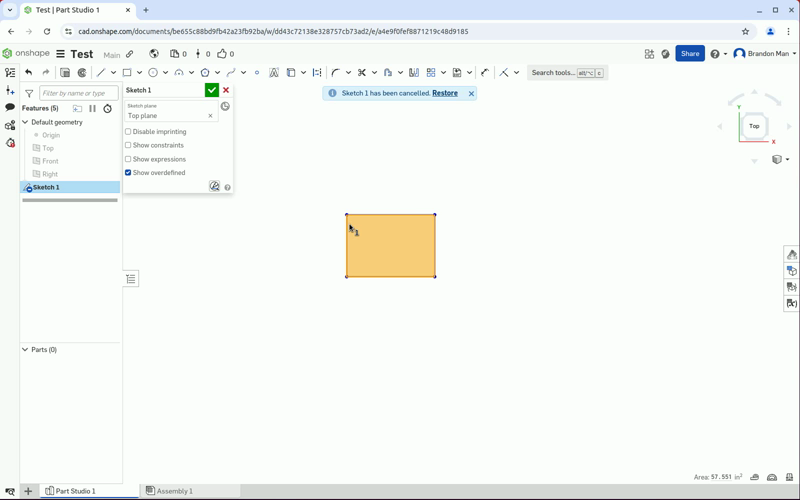
scroll(-6)
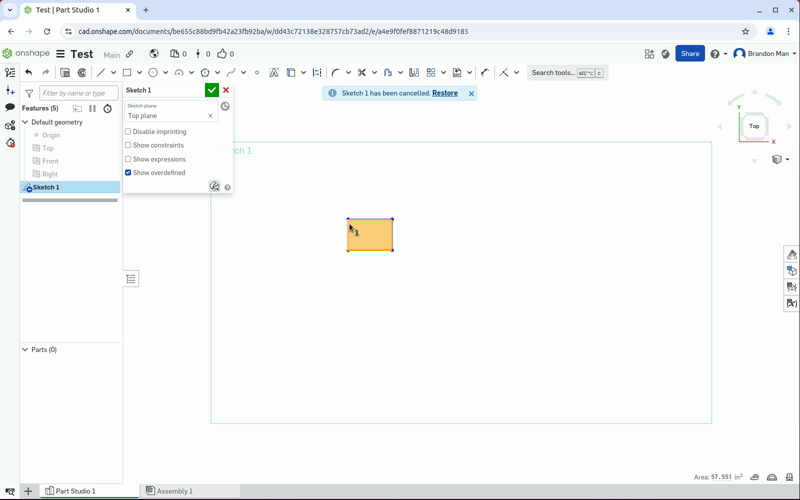
mouse_move(73, 352)
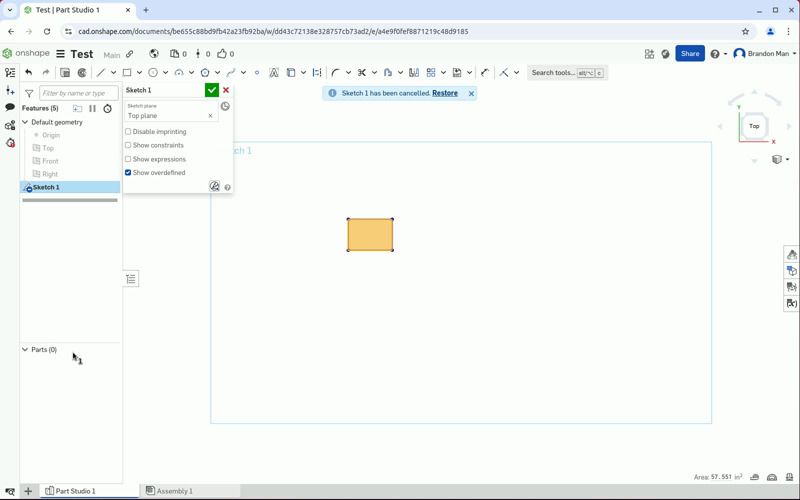
key(shift+y)
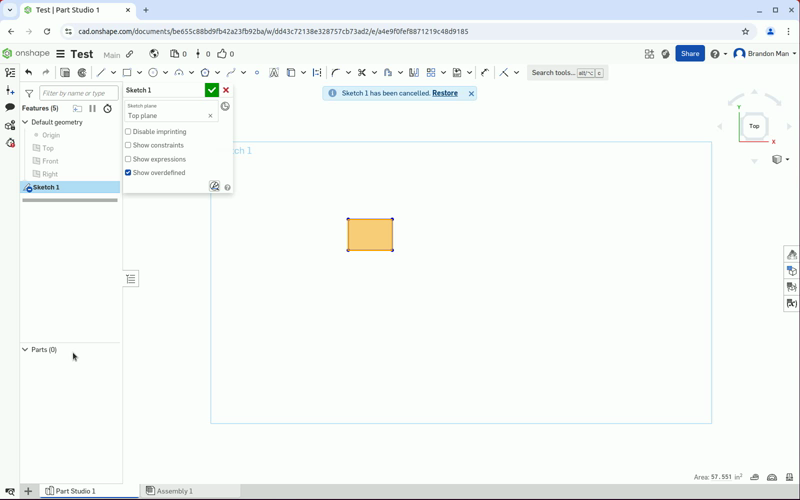
key(shift+e)
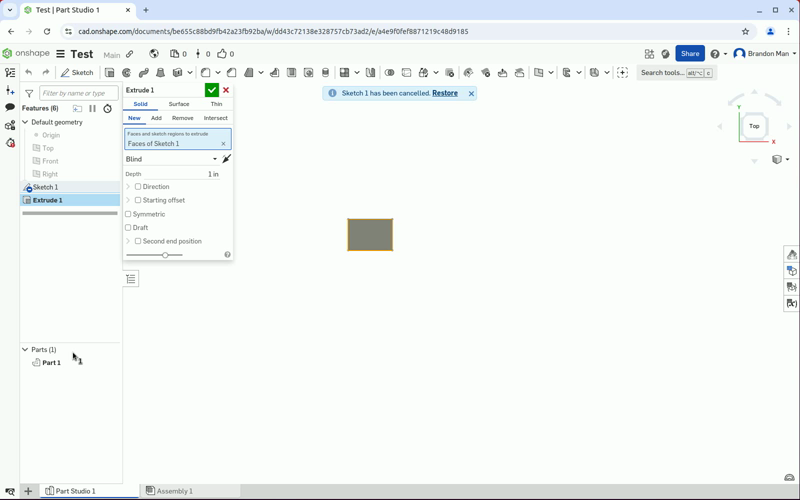
mouse_move(143, 106)
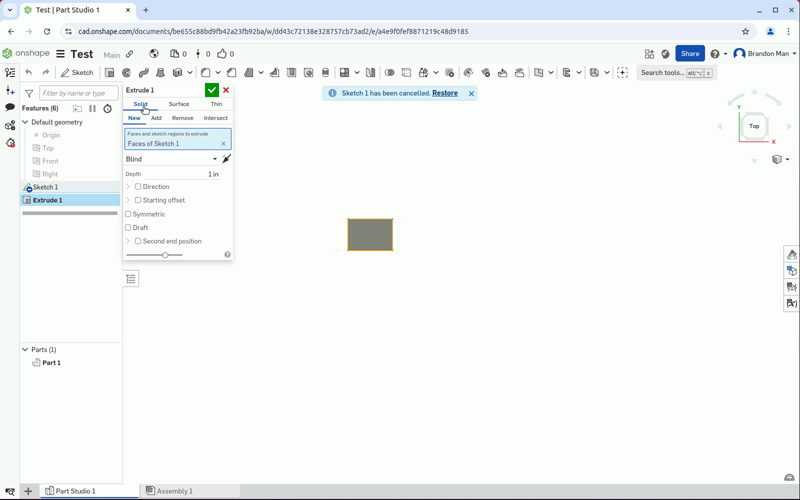
click(143, 106)
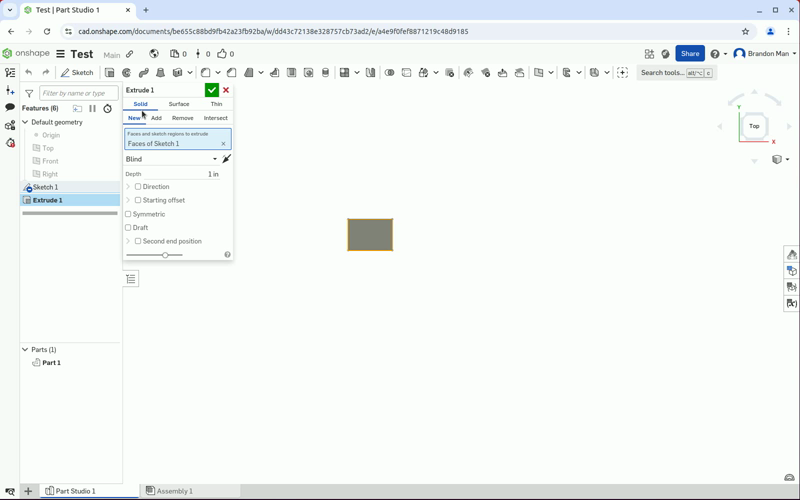
mouse_move(137, 120)
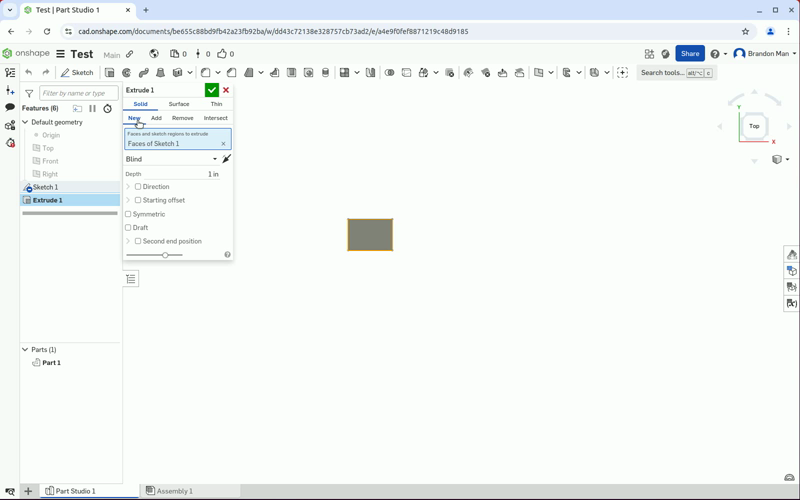
click(137, 120)
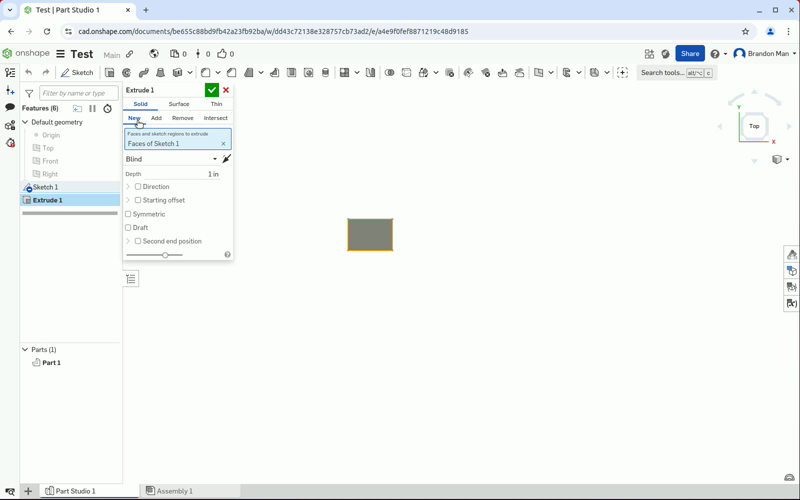
key(tab, 4)
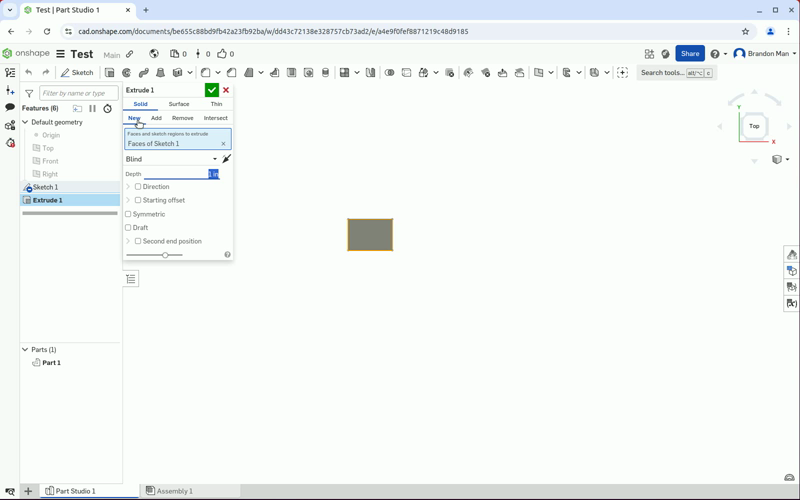
text(4.574)
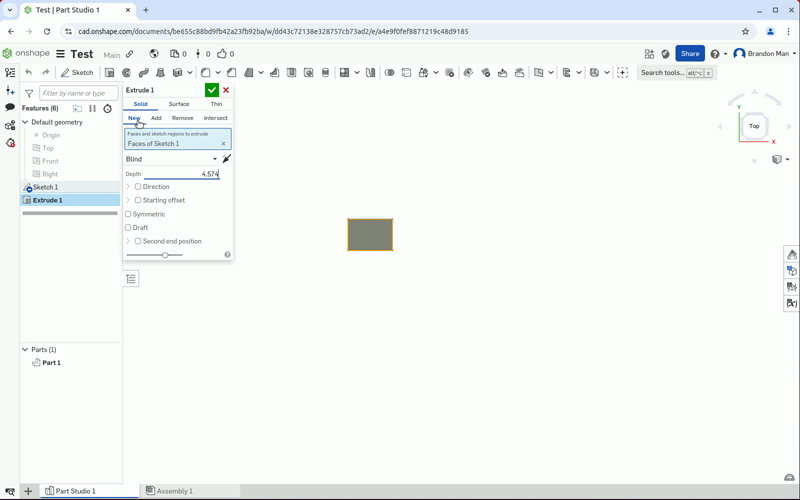
key(enter)
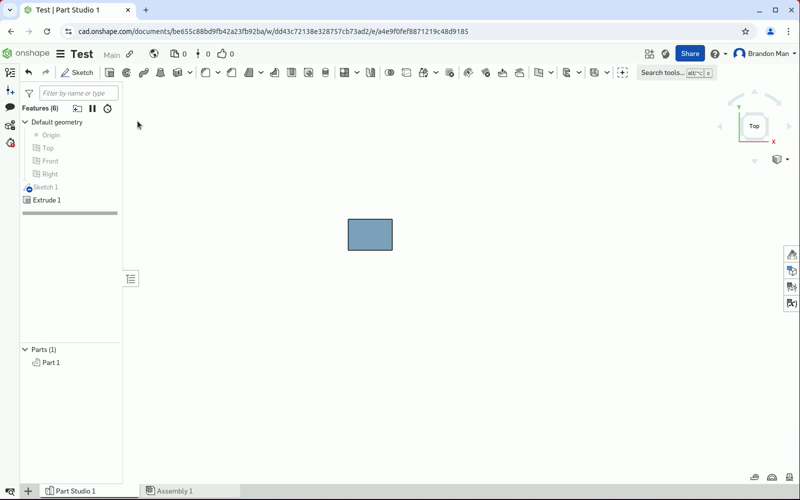
key(shift+h)
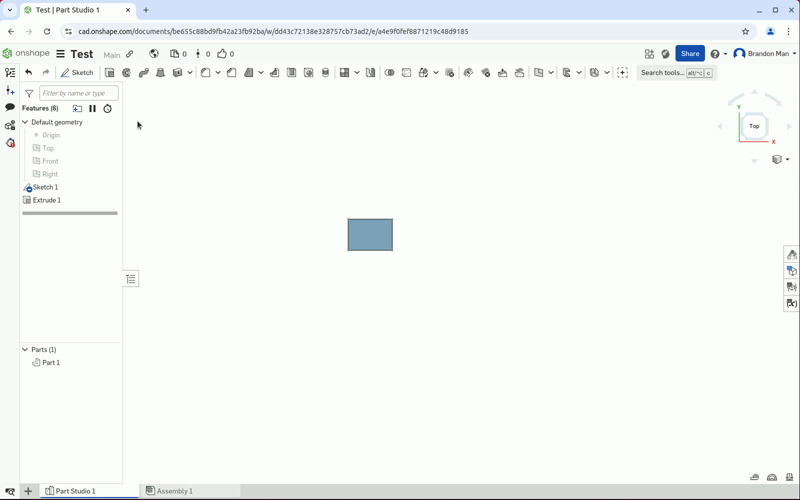
key(shift+h)
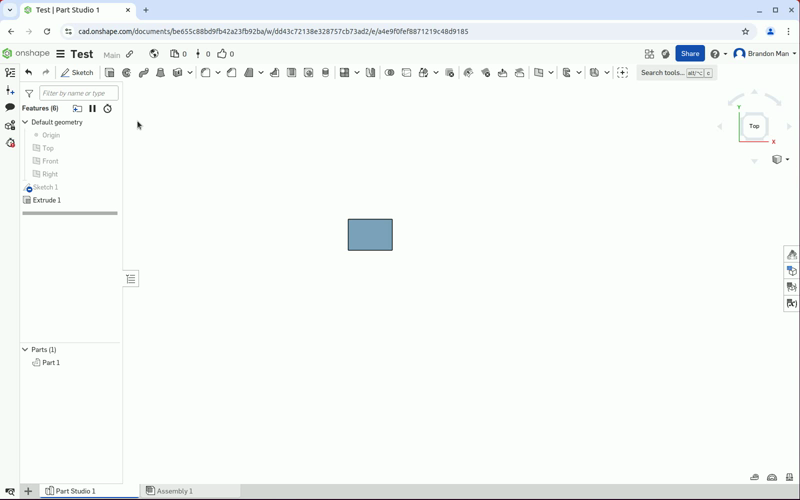
mouse_move(73, 189)
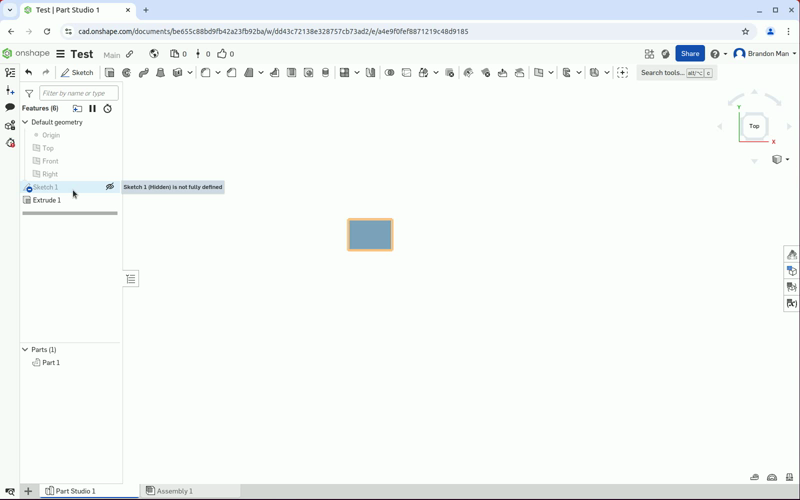
click(73, 189)
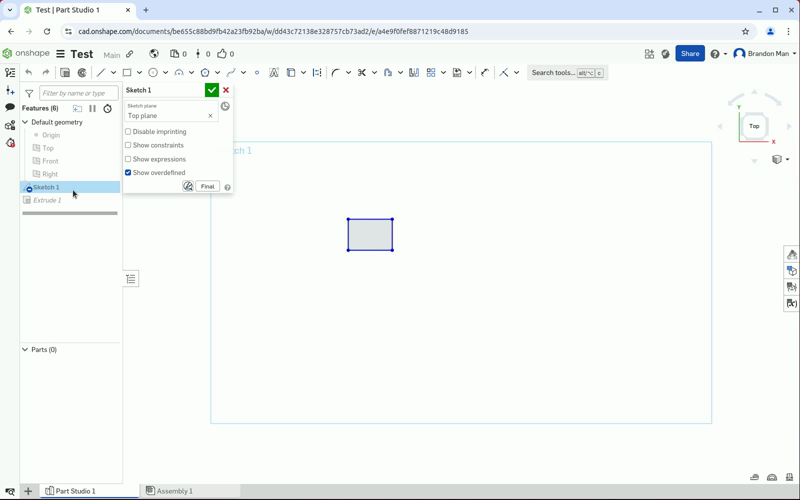
mouse_move(229, 92)
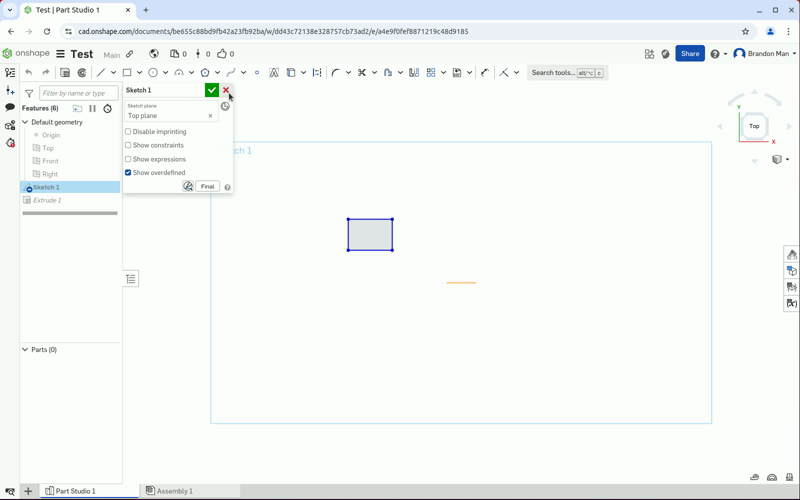
click(229, 92)
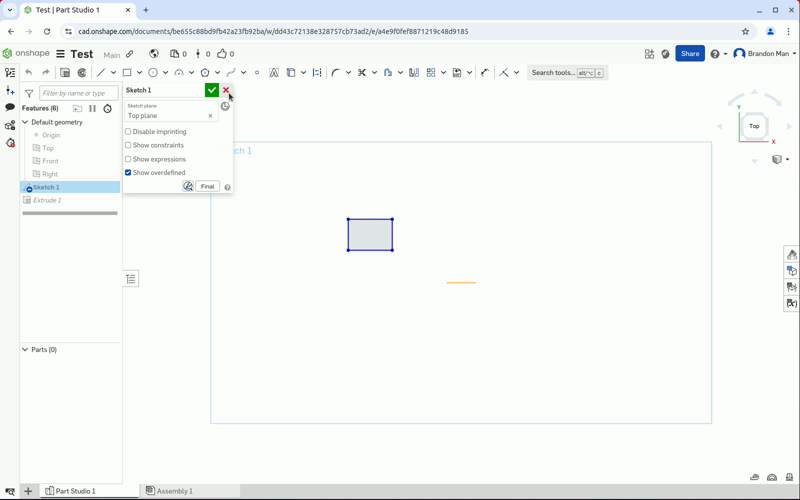
key(shift+s)
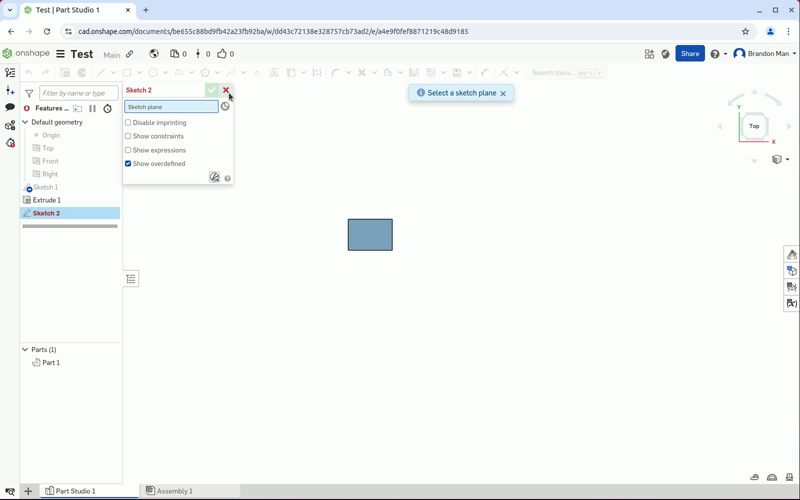
mouse_move(73, 150)
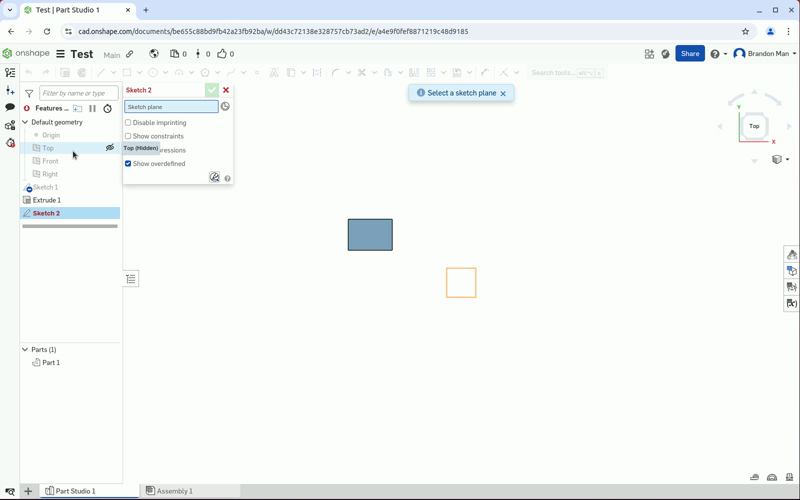
click(73, 150)
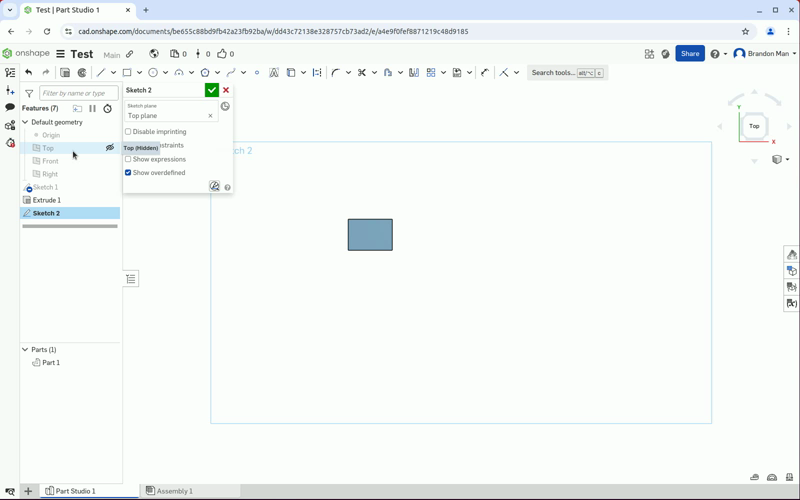
mouse_move(73, 352)
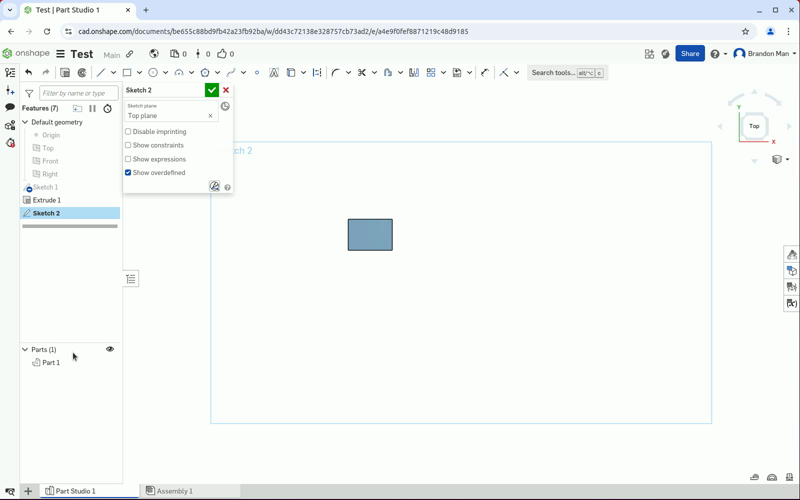
key(y)
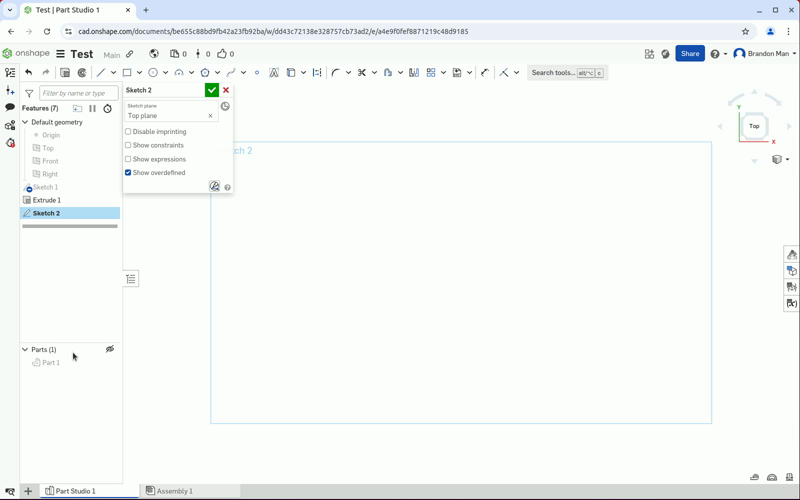
key(l)
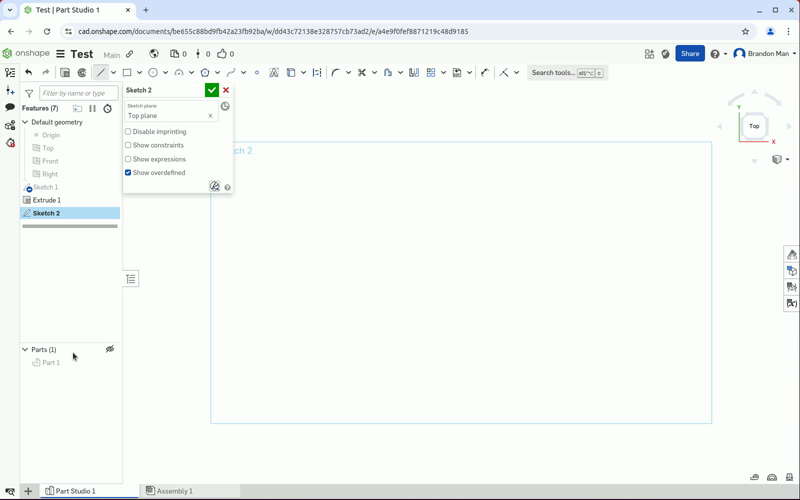
key_down(shift)
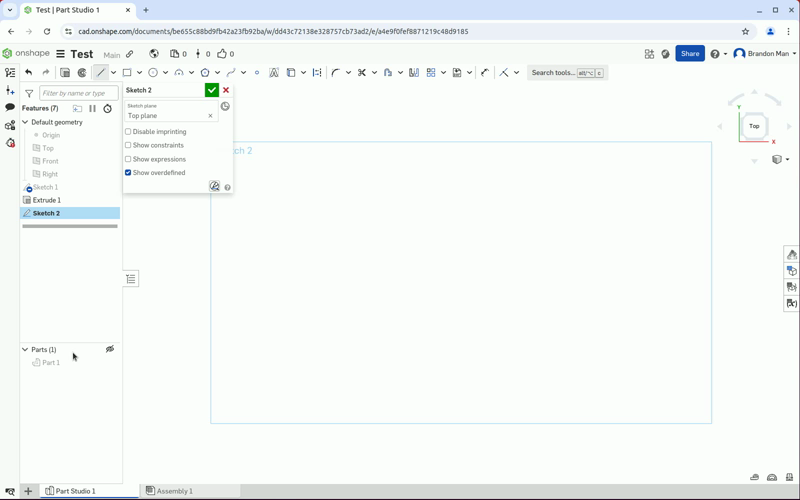
mouse_move(391, 250)
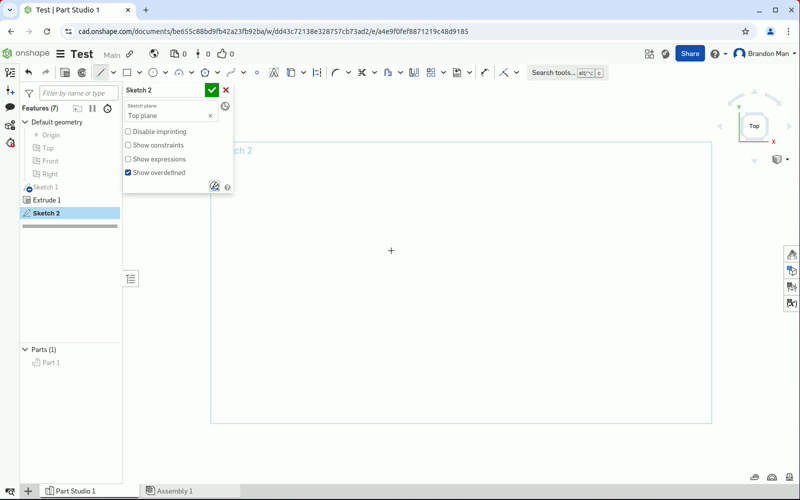
click(391, 250)
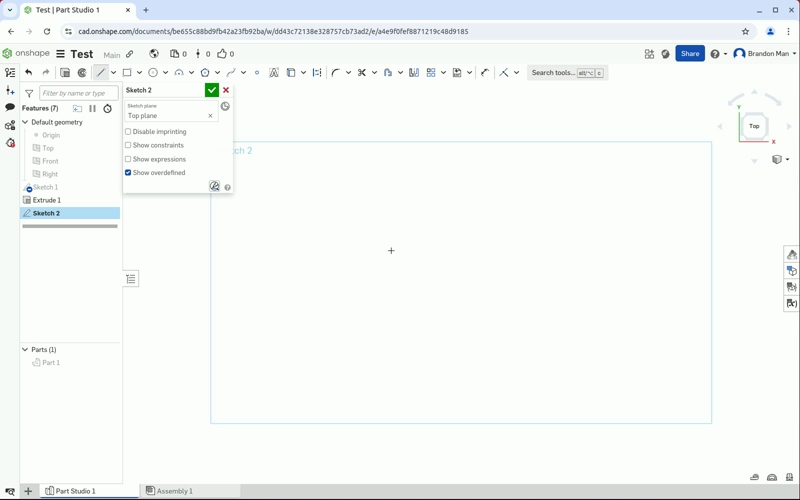
key_up(shift)
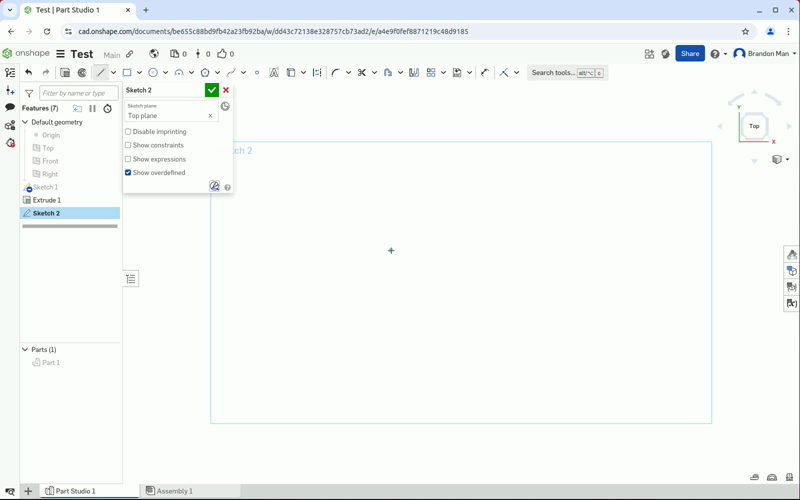
key_down(shift)
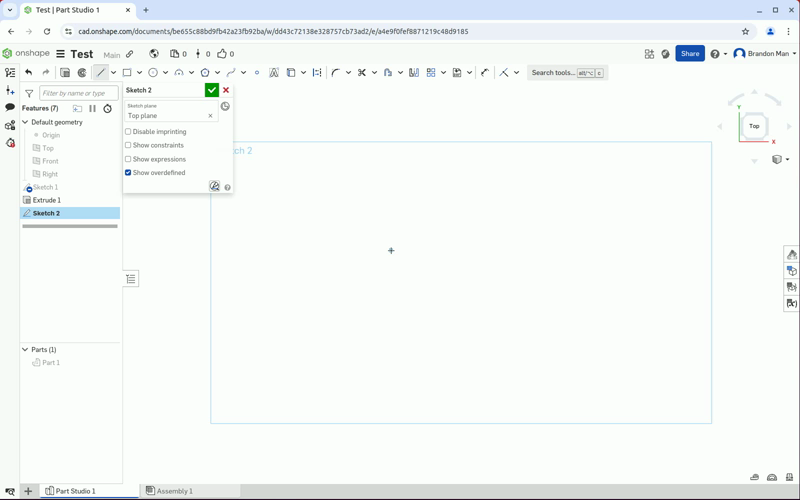
mouse_move(421, 250)
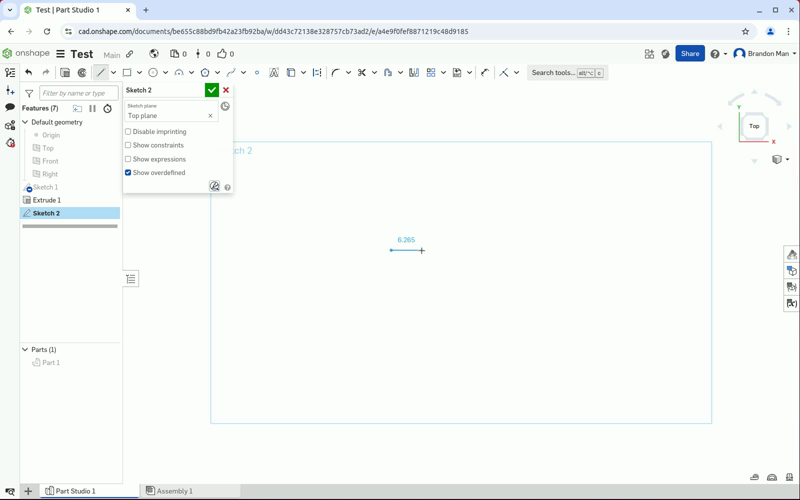
mouse_move(405, 250)
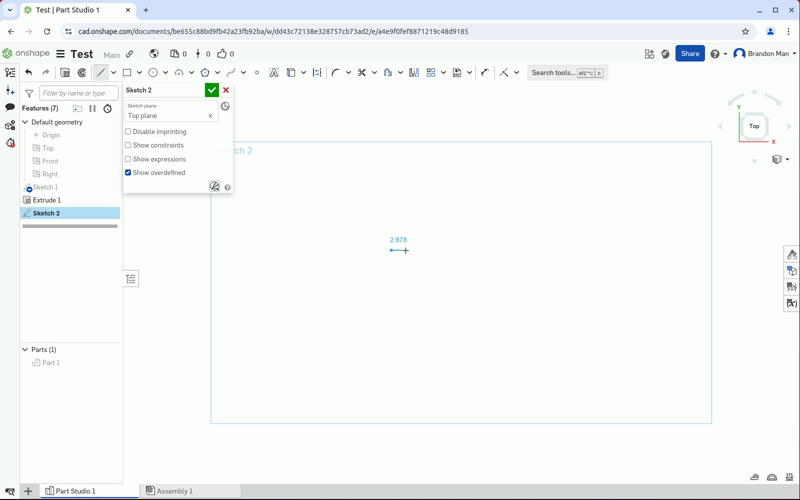
click(405, 250)
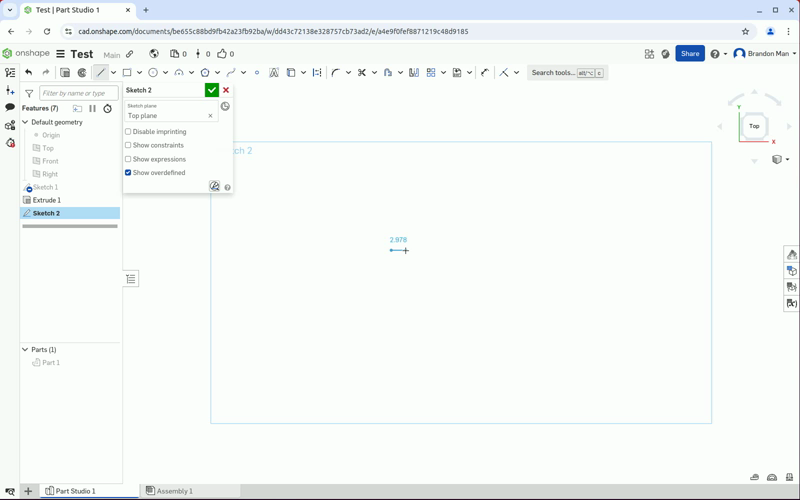
key_up(shift)
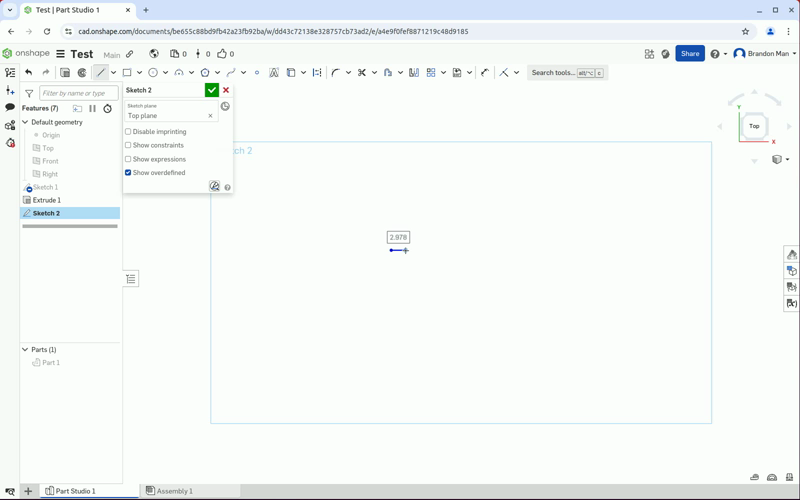
key_down(shift)
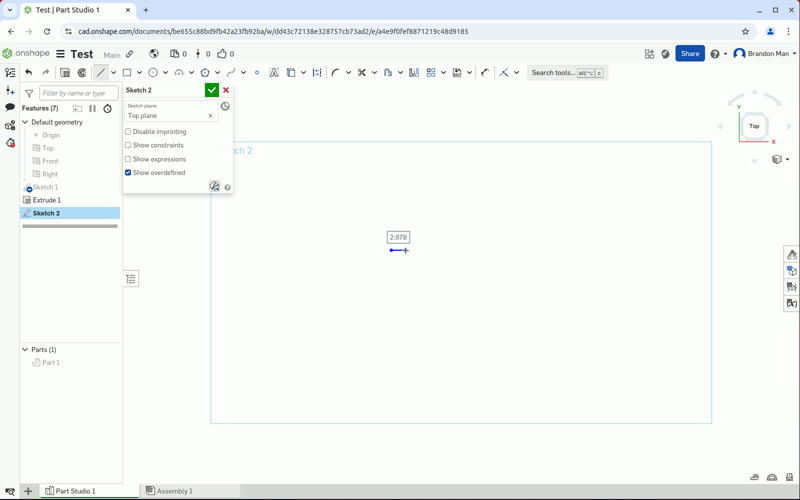
mouse_move(435, 250)
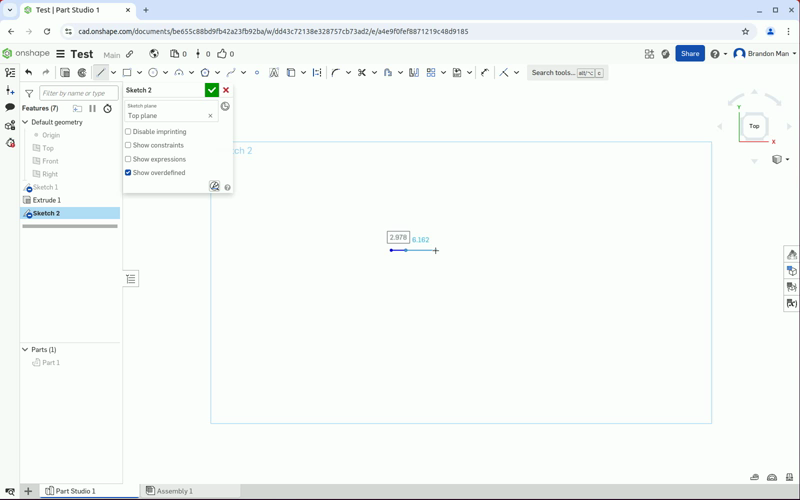
mouse_move(405, 239)
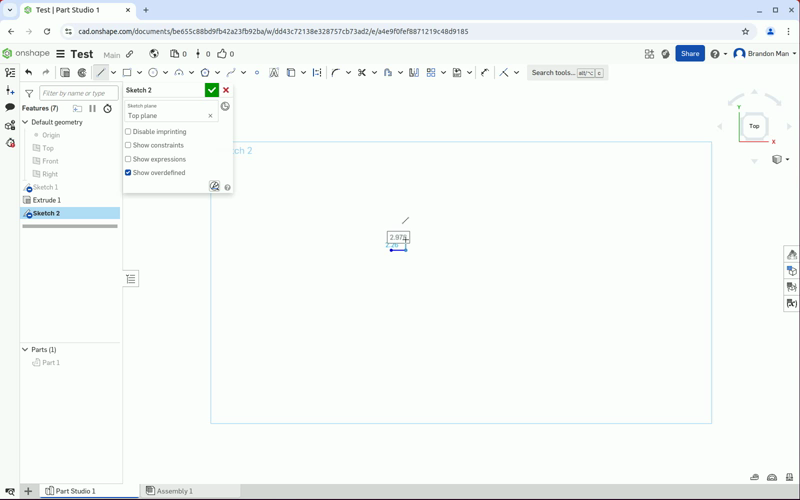
click(405, 239)
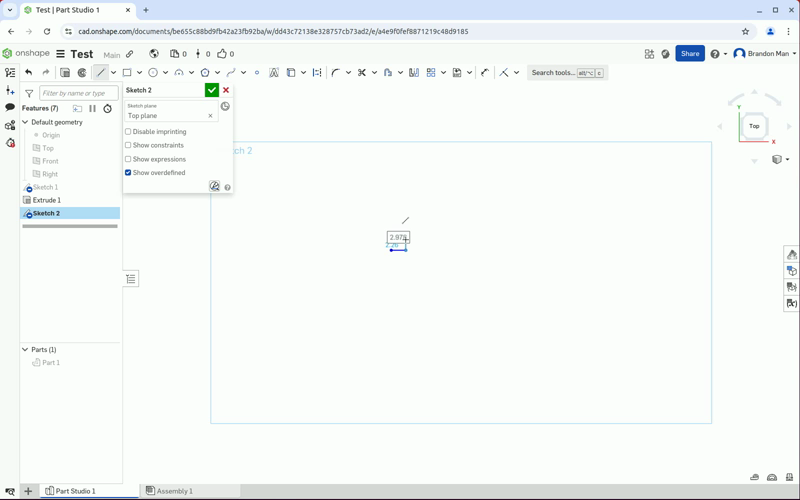
key_up(shift)
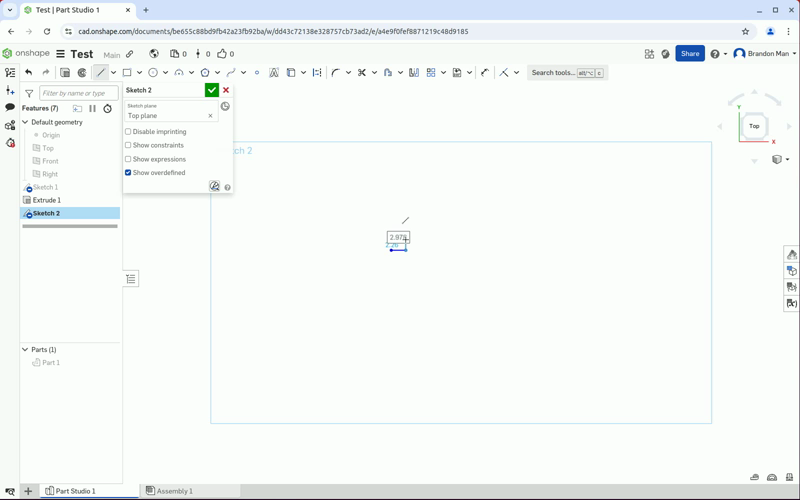
key(esc)
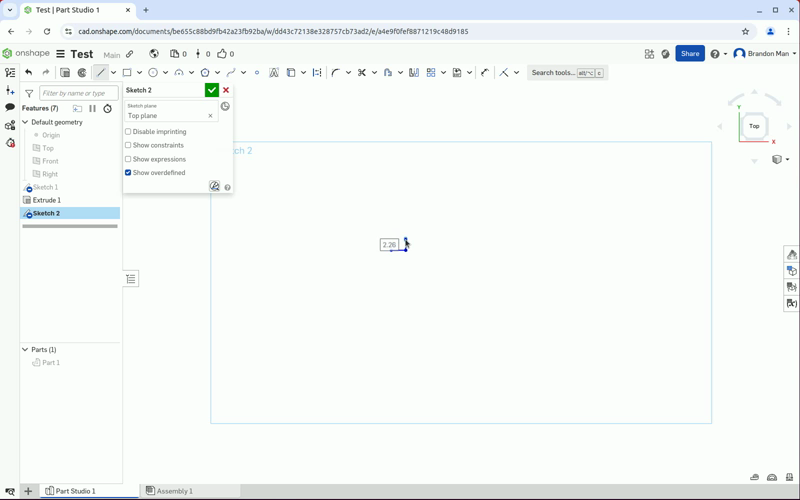
key(a)
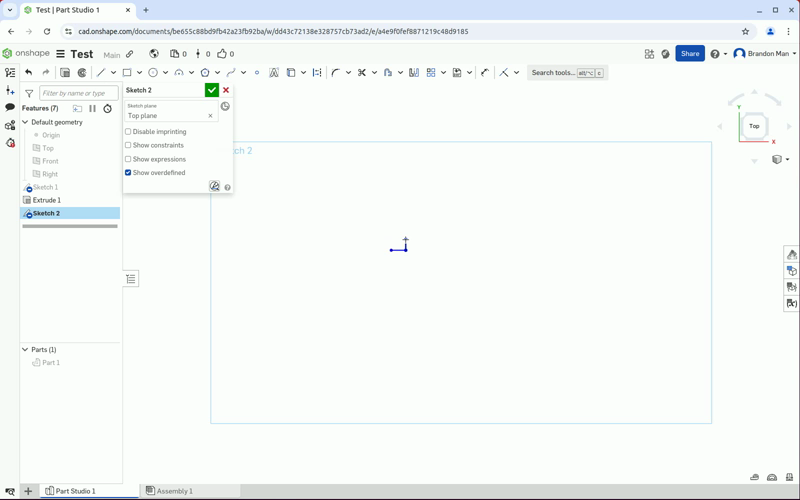
mouse_move(405, 239)
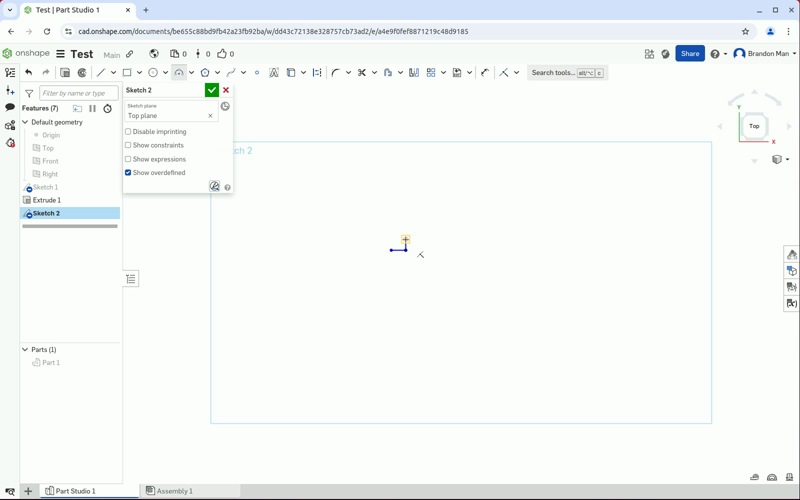
click(405, 239)
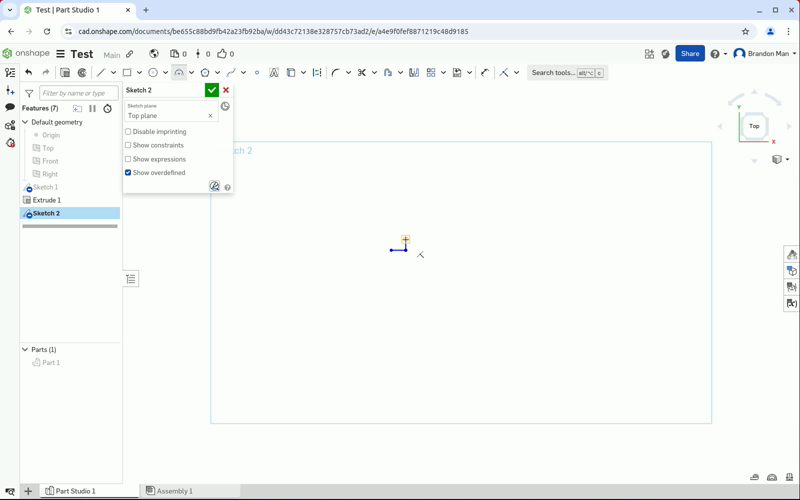
key_down(shift)
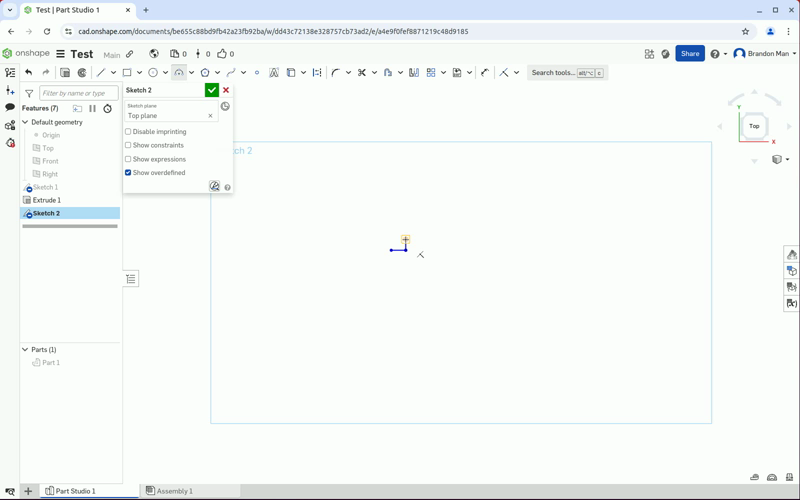
mouse_move(404, 233)
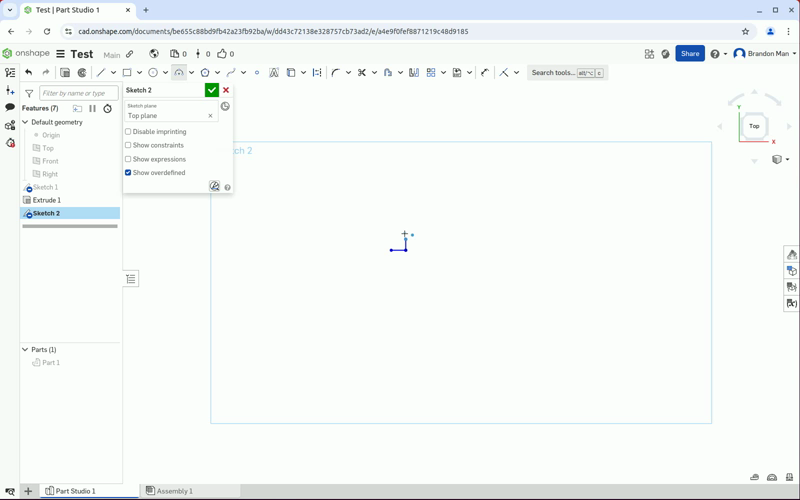
scroll(6)
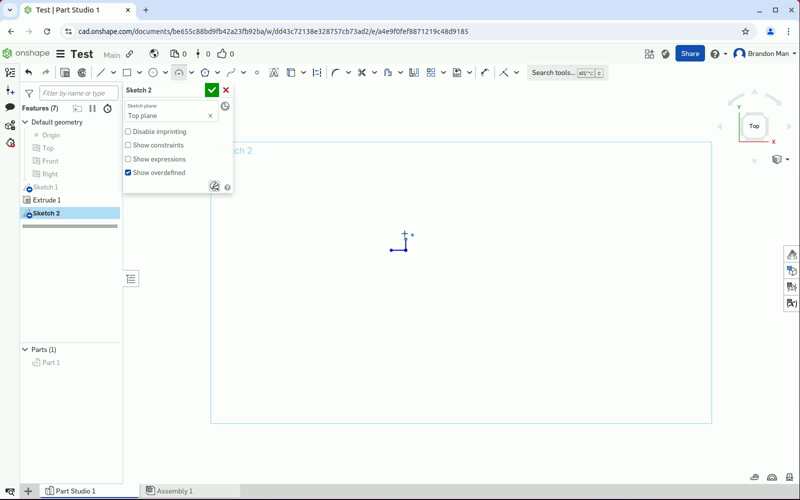
scroll(6)
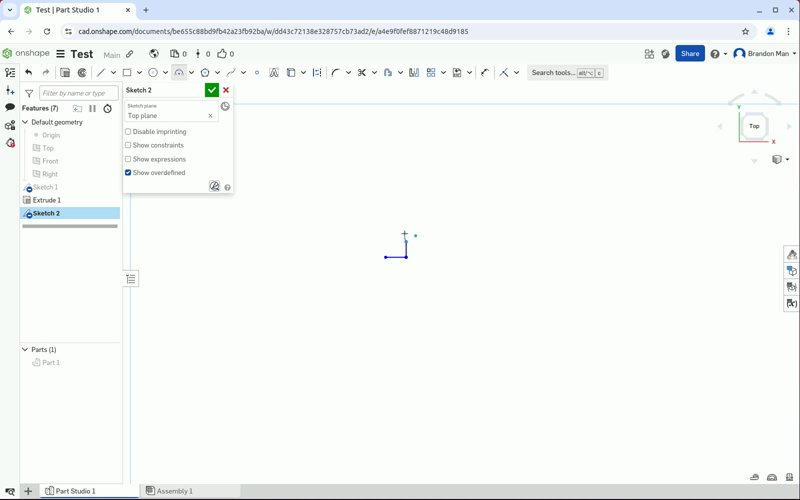
scroll(6)
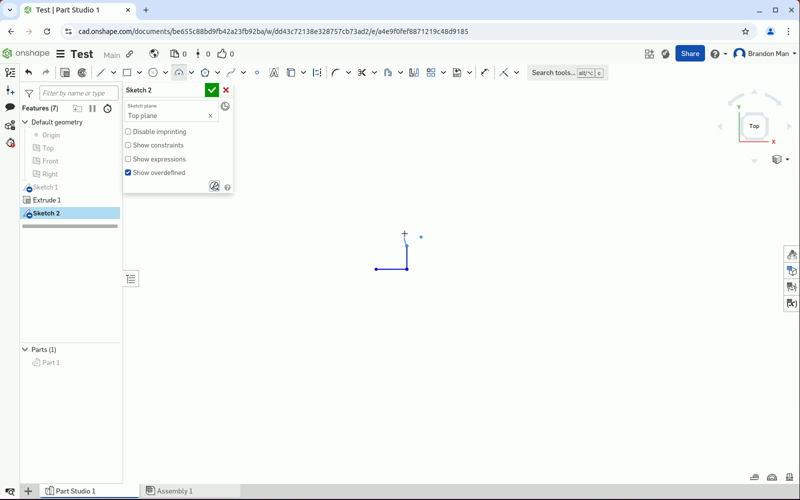
scroll(6)
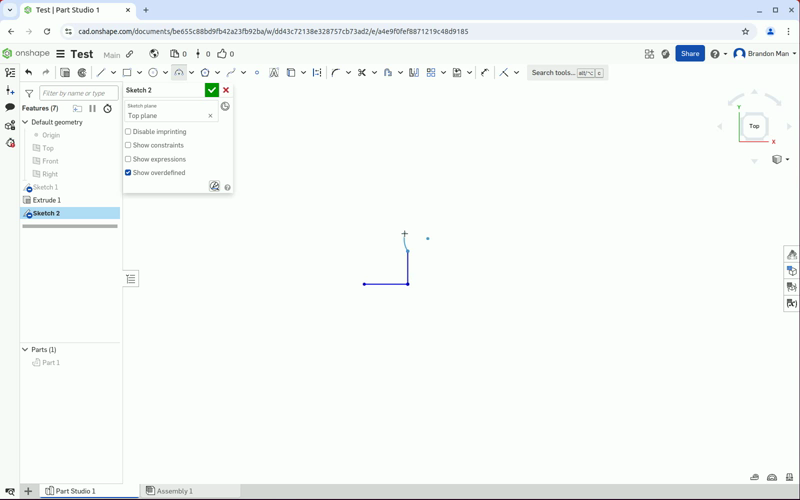
scroll(6)
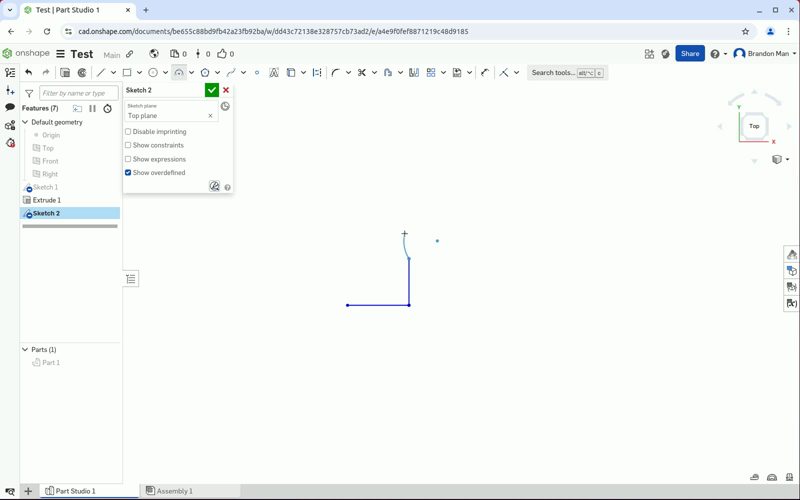
scroll(6)
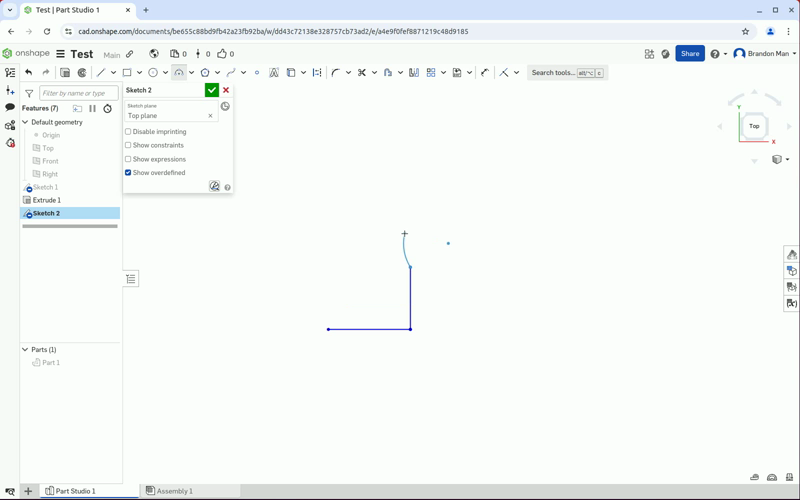
scroll(6)
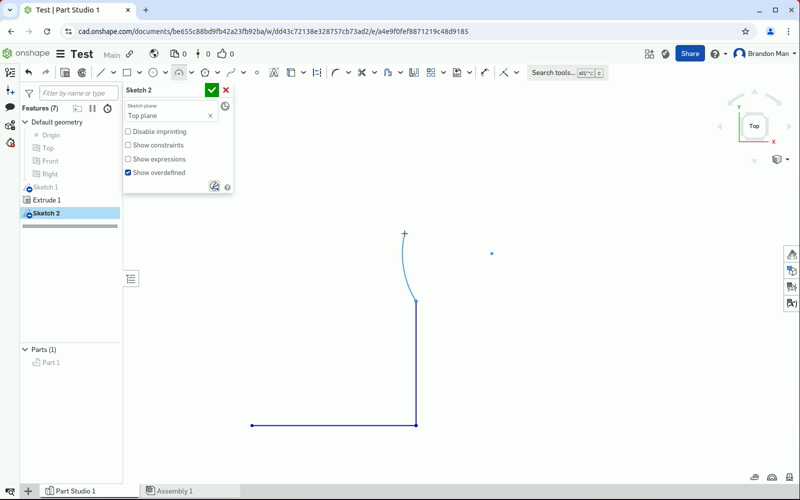
click(404, 233)
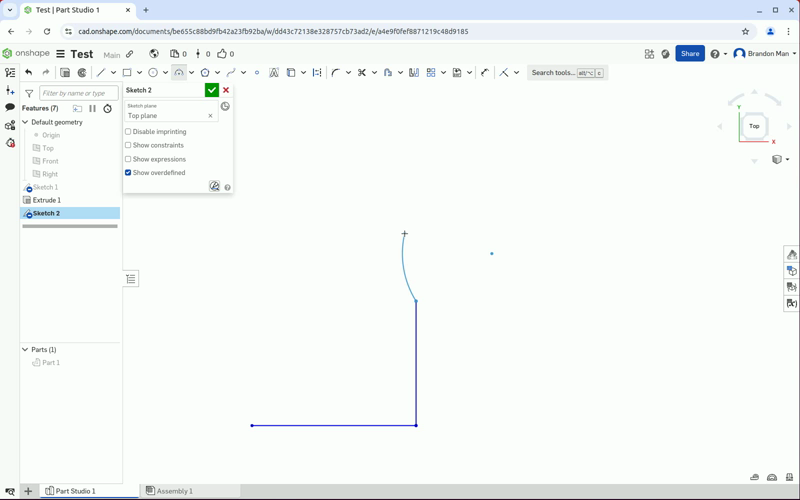
scroll(-6)
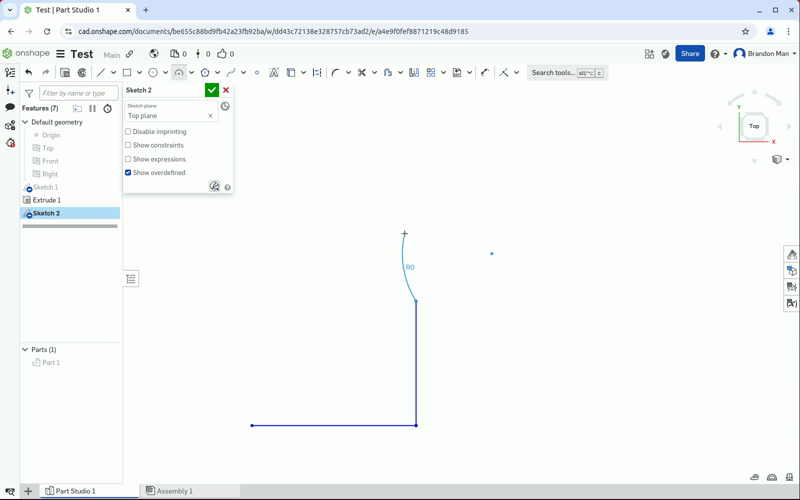
scroll(-6)
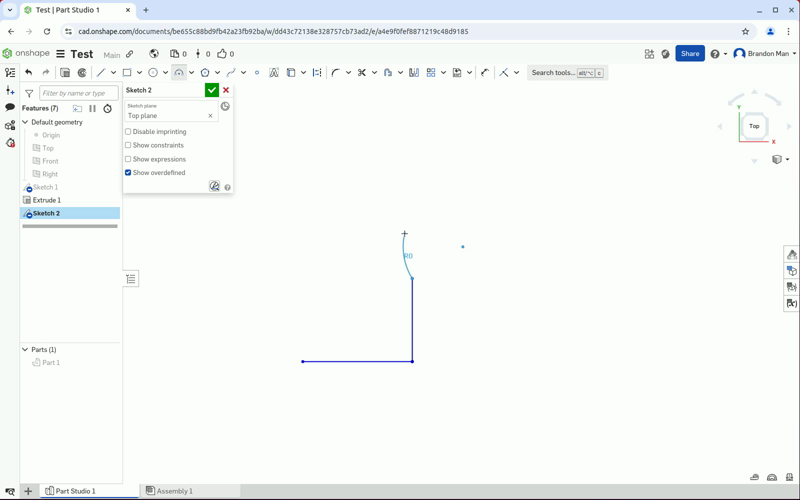
scroll(-6)
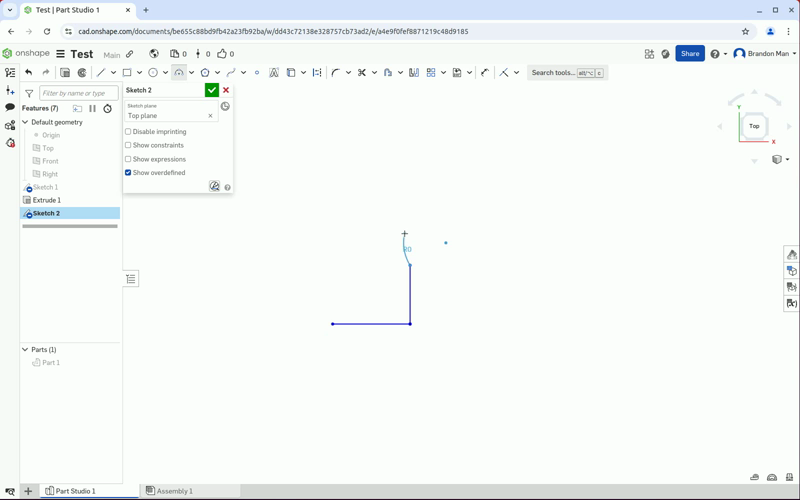
scroll(-6)
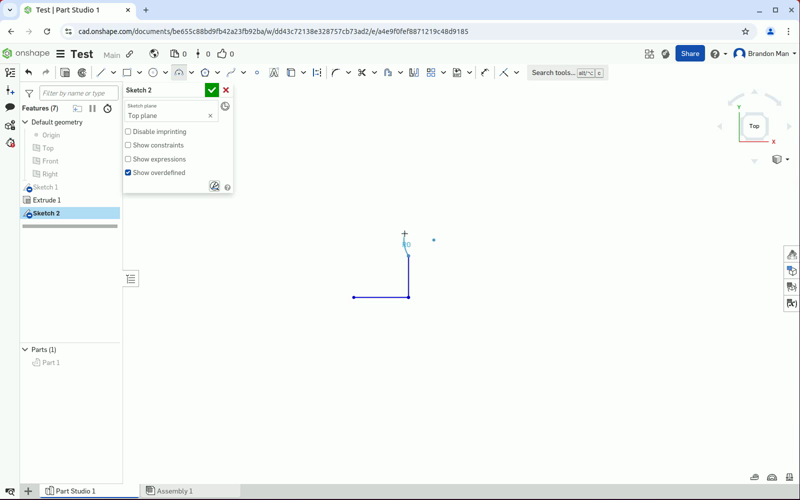
scroll(-6)
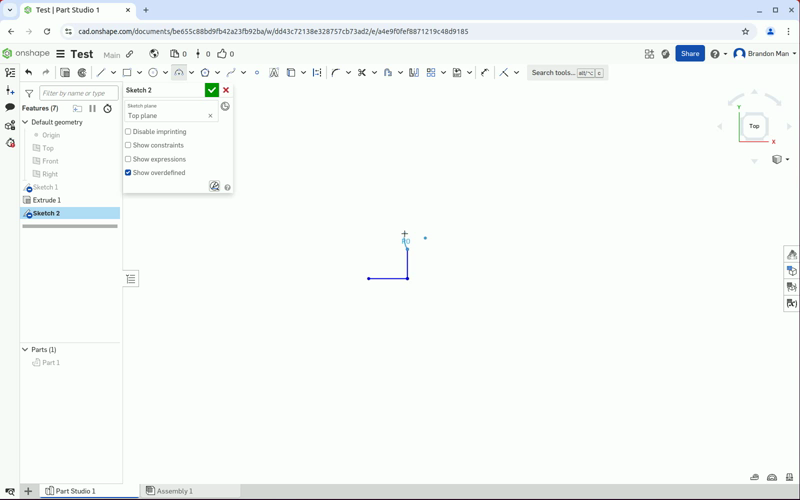
scroll(-6)
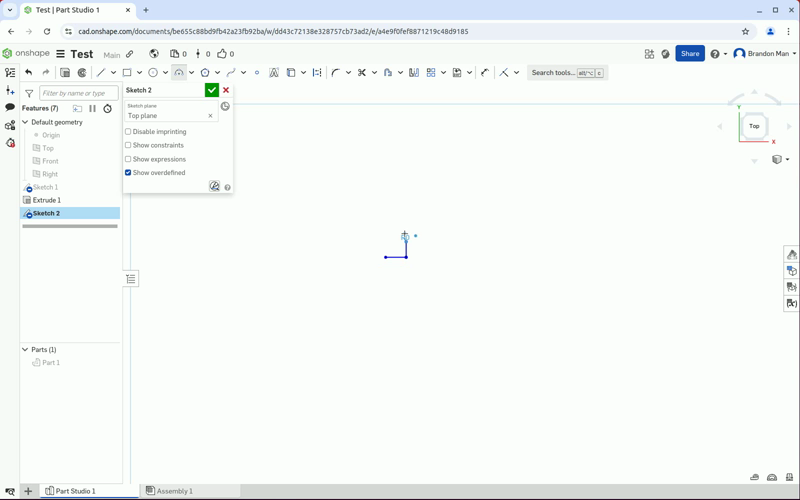
scroll(-6)
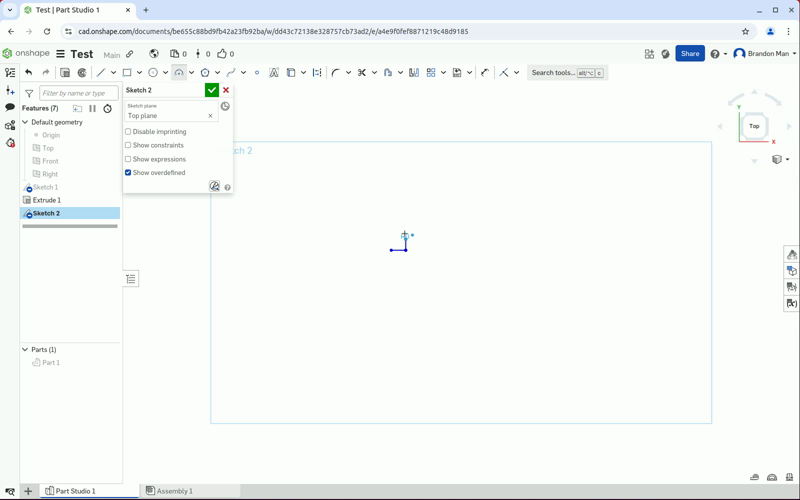
mouse_move(402, 236)
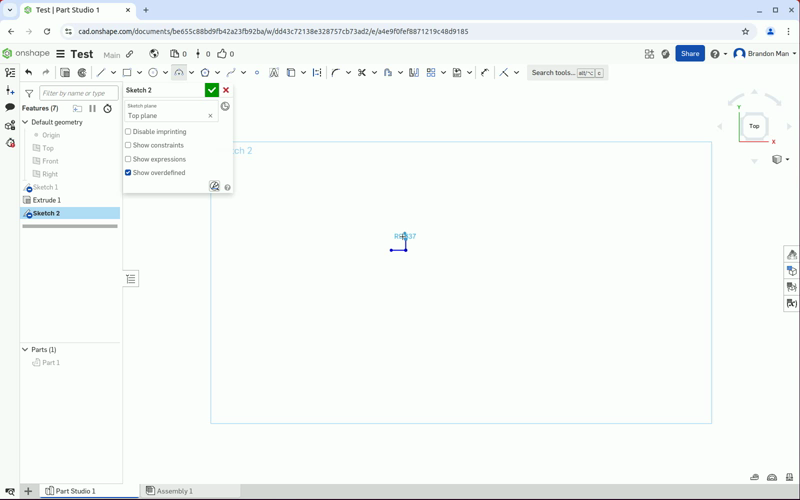
scroll(6)
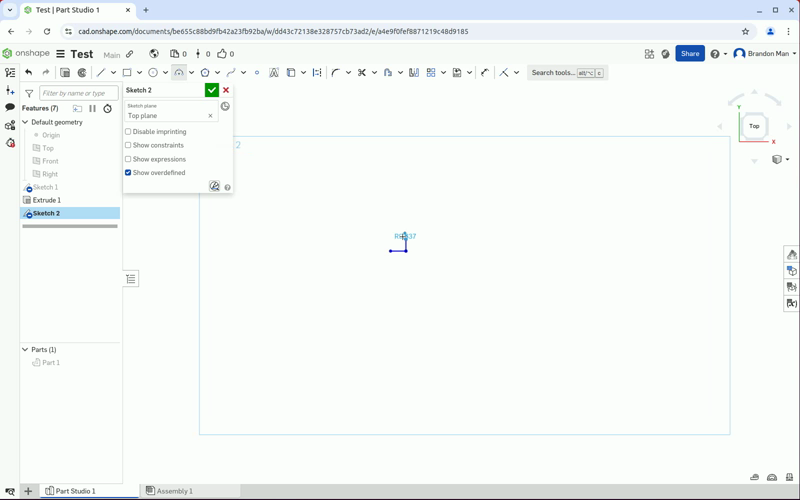
scroll(6)
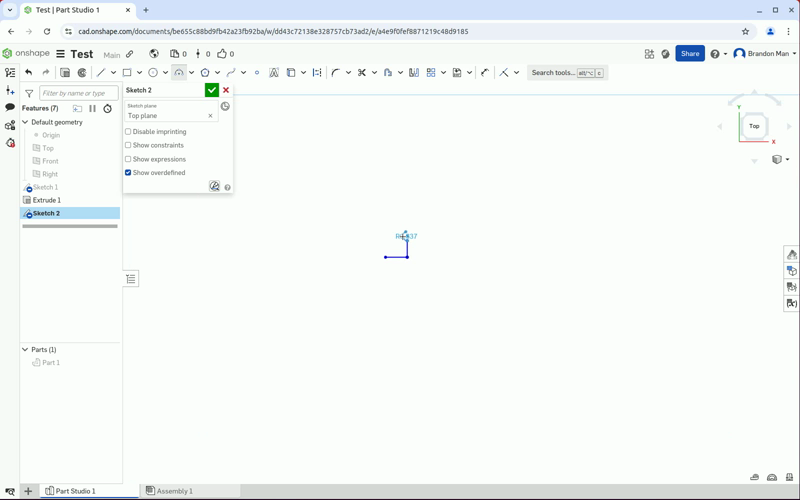
scroll(6)
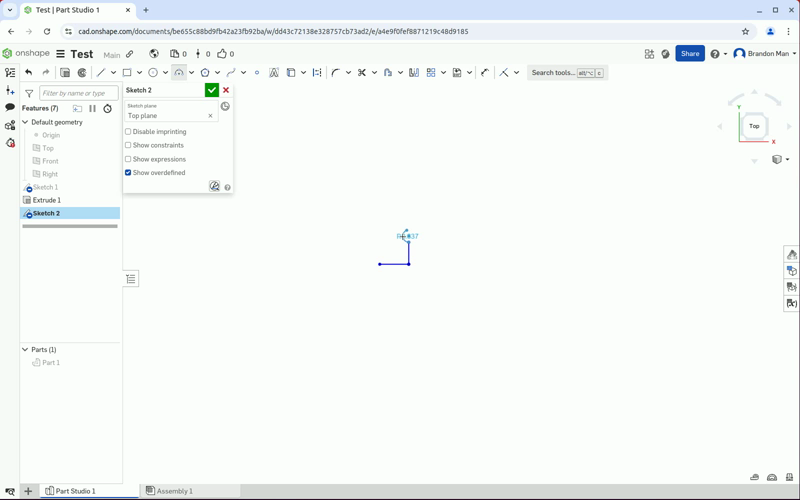
scroll(6)
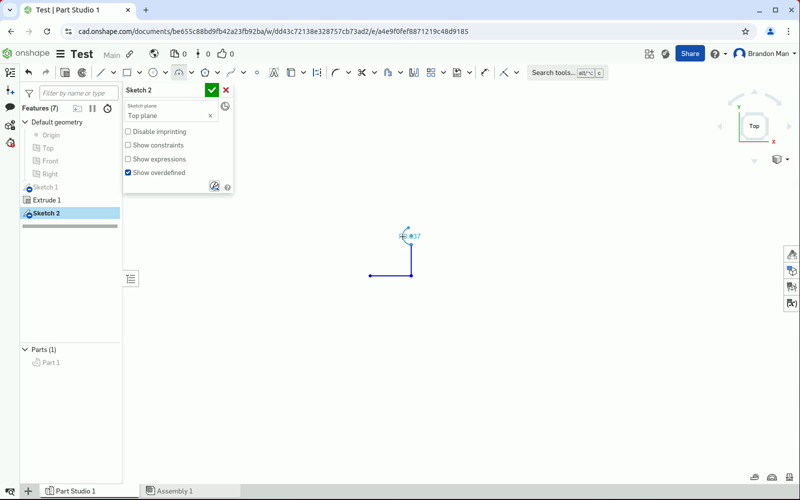
scroll(6)
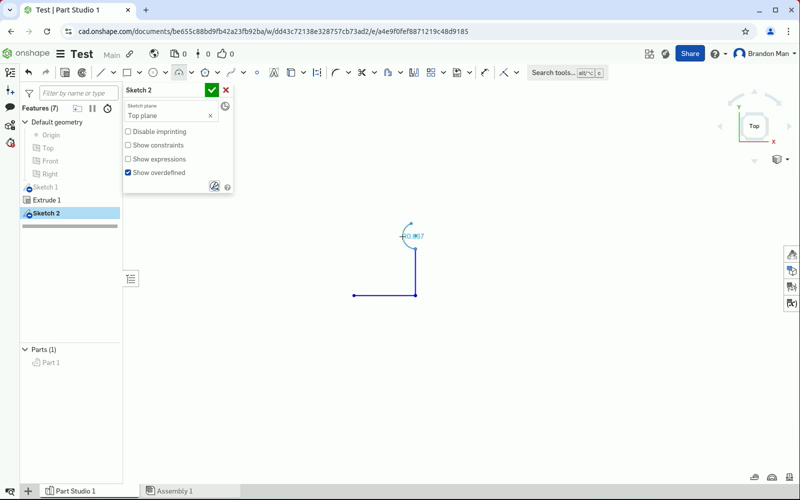
scroll(6)
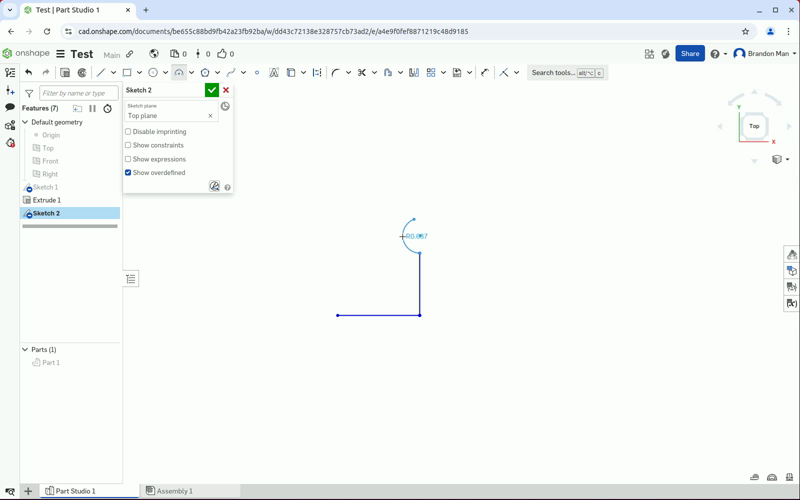
scroll(6)
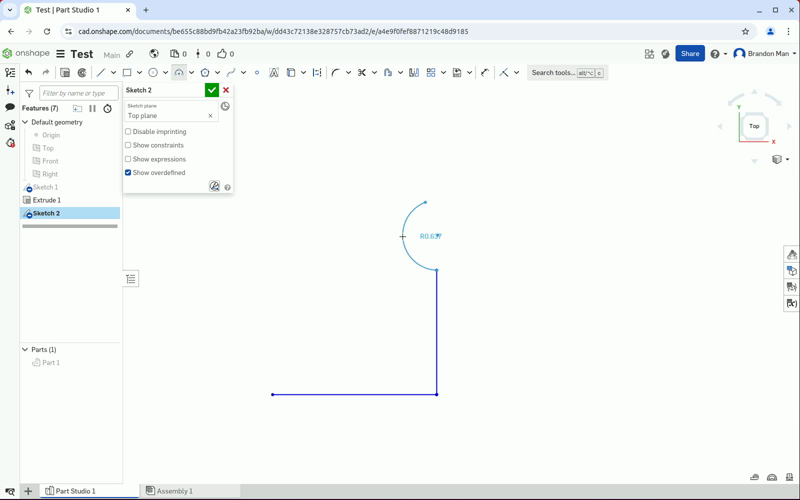
click(402, 236)
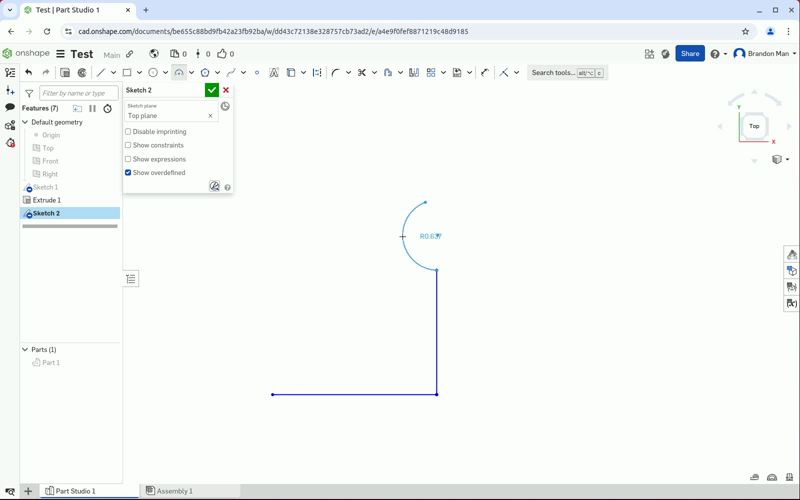
scroll(-6)
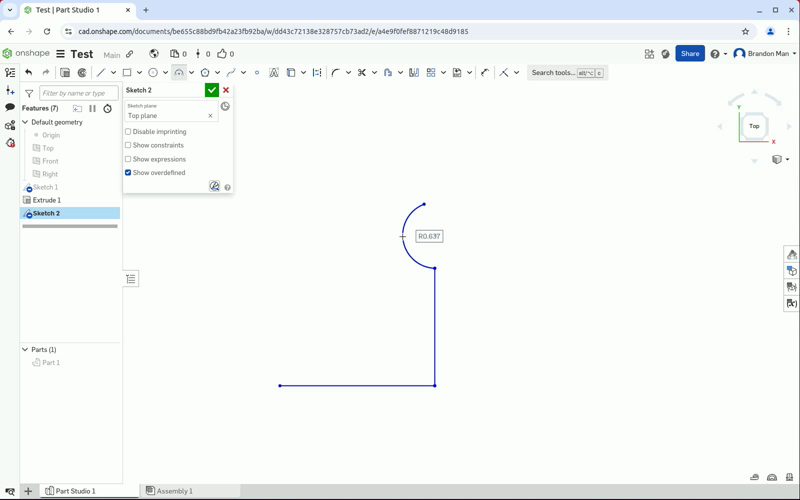
scroll(-6)
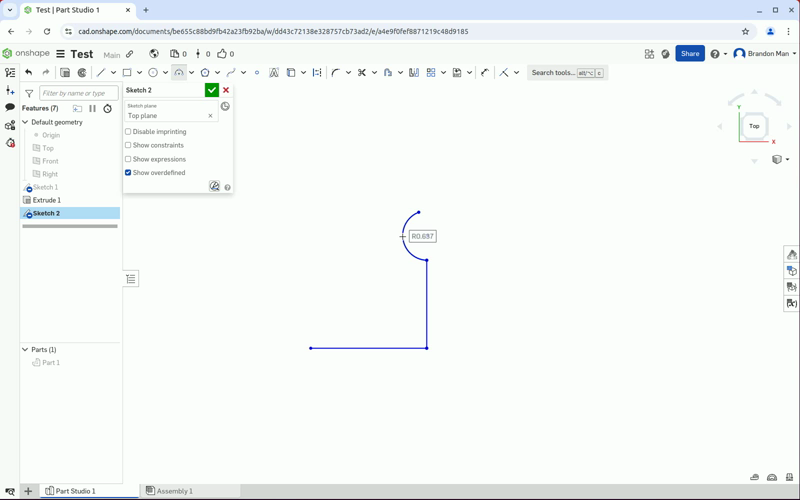
scroll(-6)
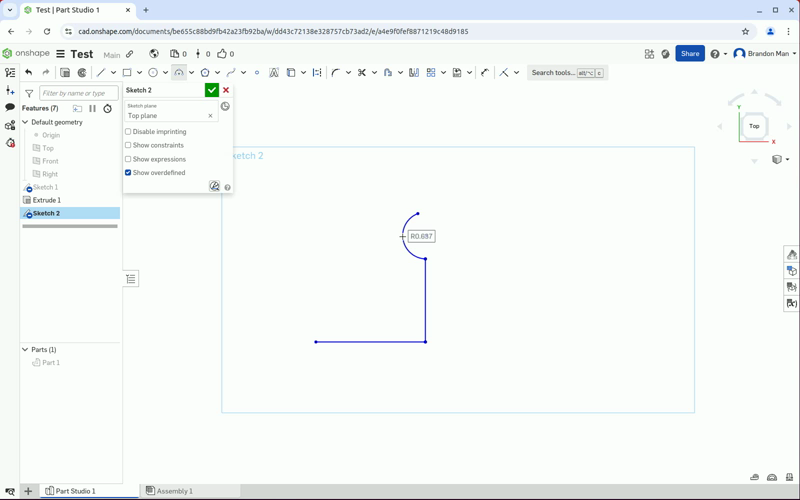
scroll(-6)
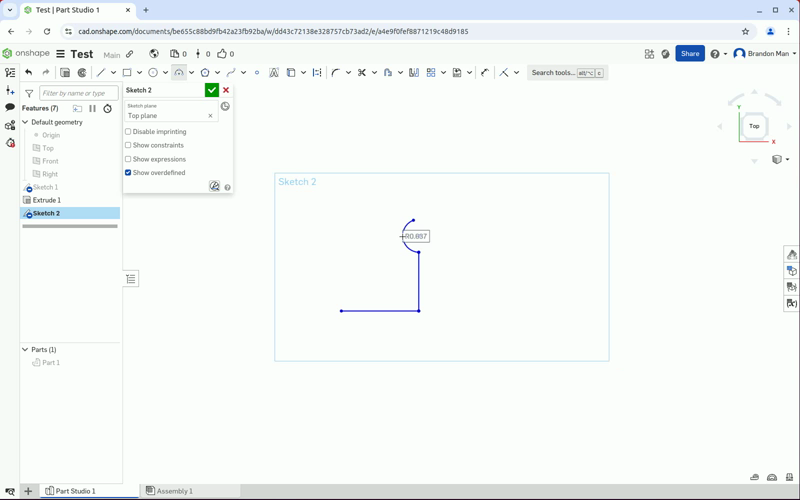
scroll(-6)
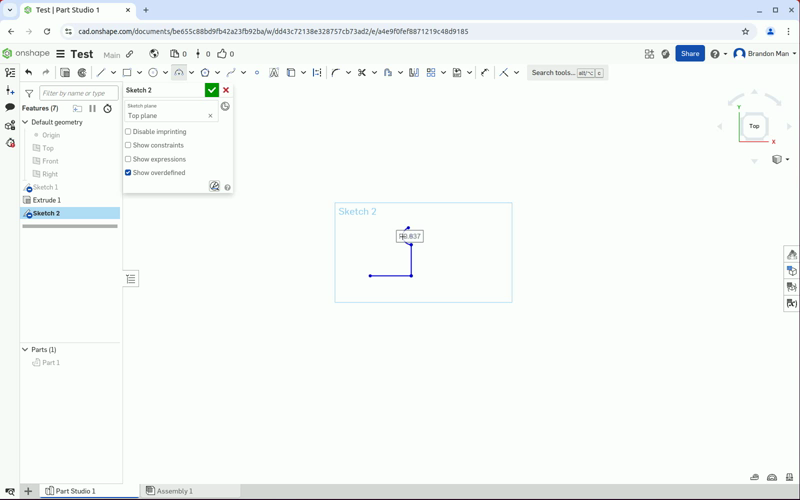
scroll(-6)
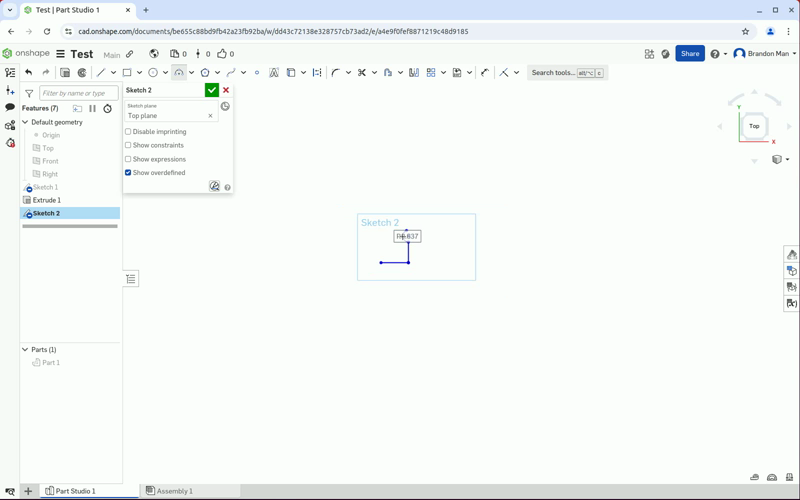
scroll(-6)
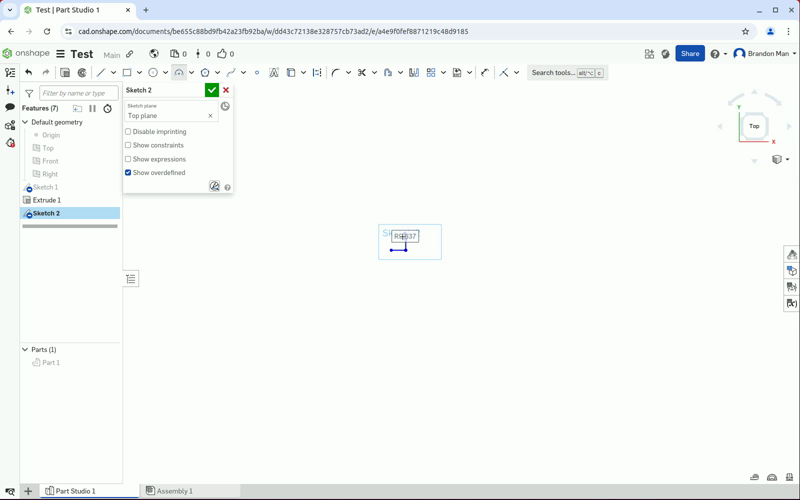
key_up(shift)
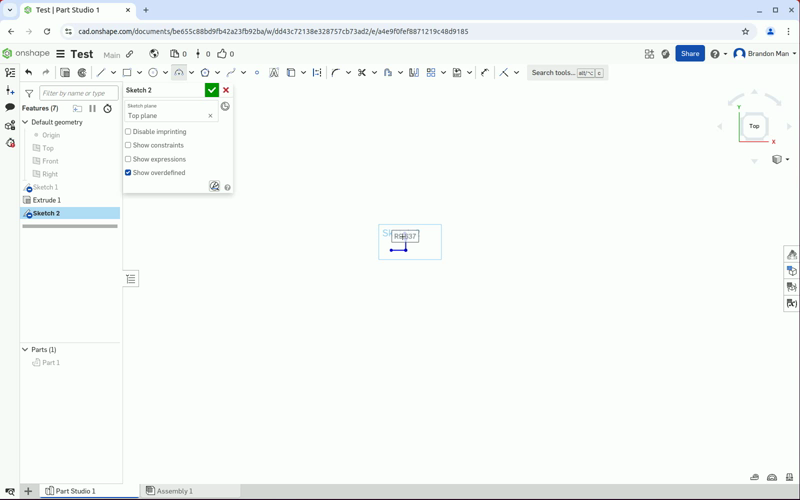
key(esc)
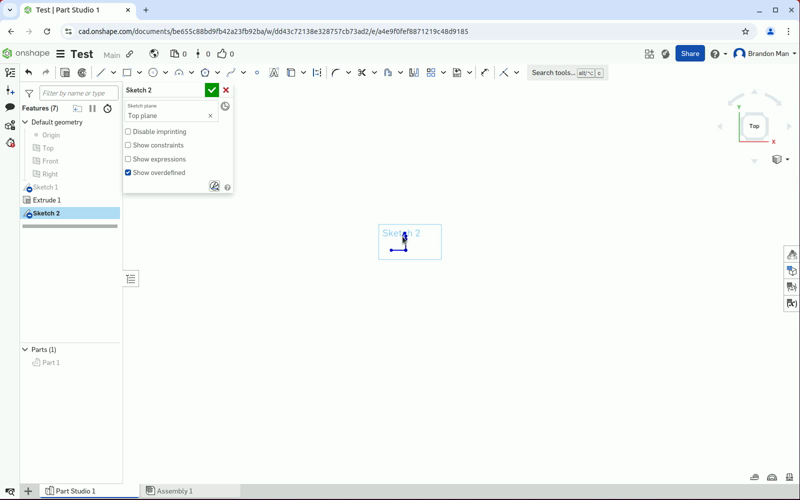
key(l)
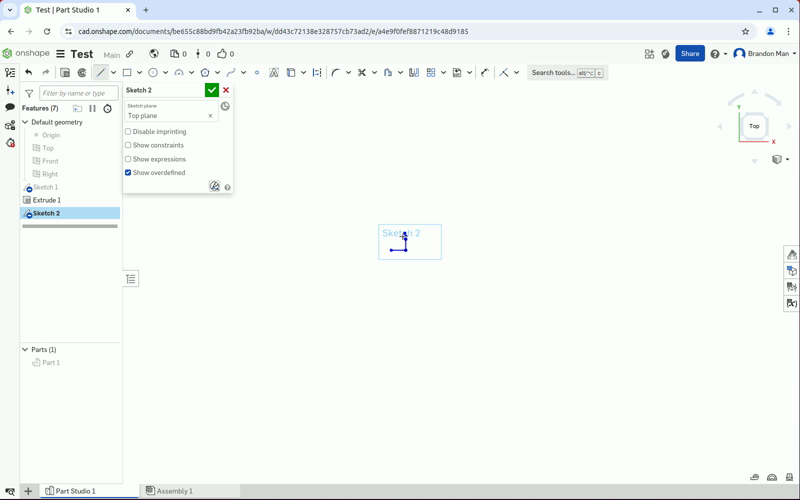
mouse_move(404, 233)
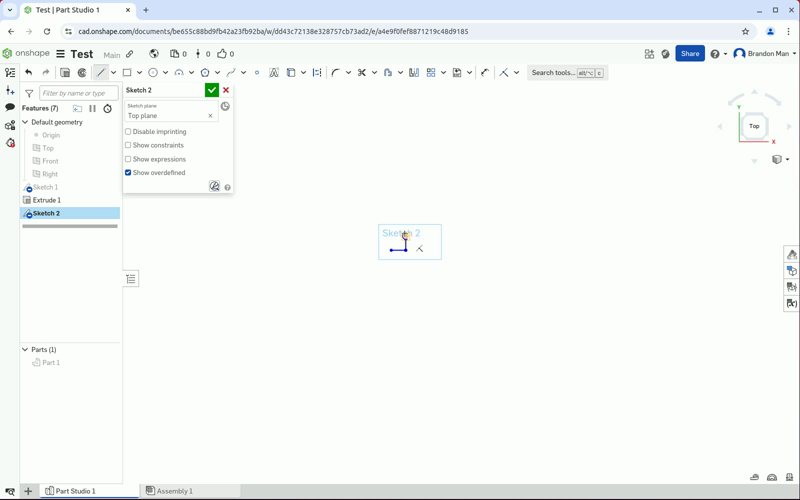
scroll(6)
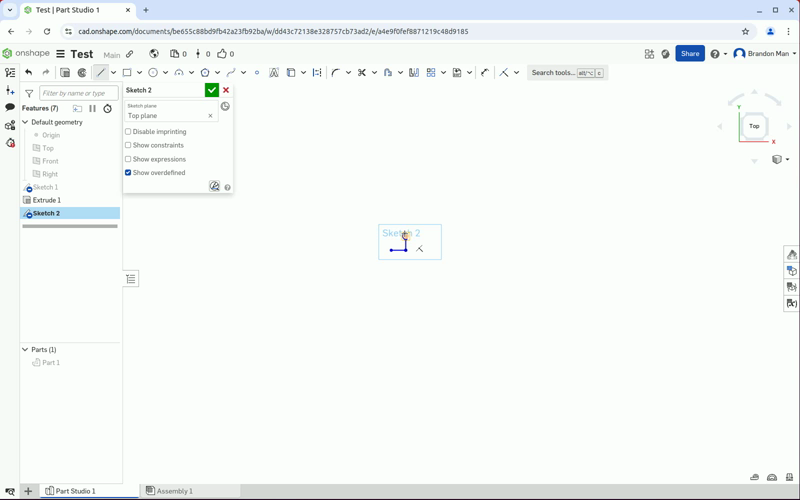
scroll(6)
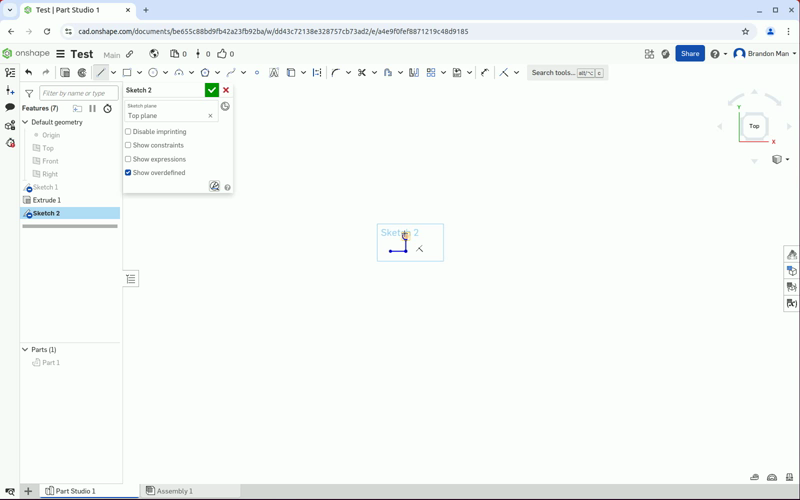
scroll(6)
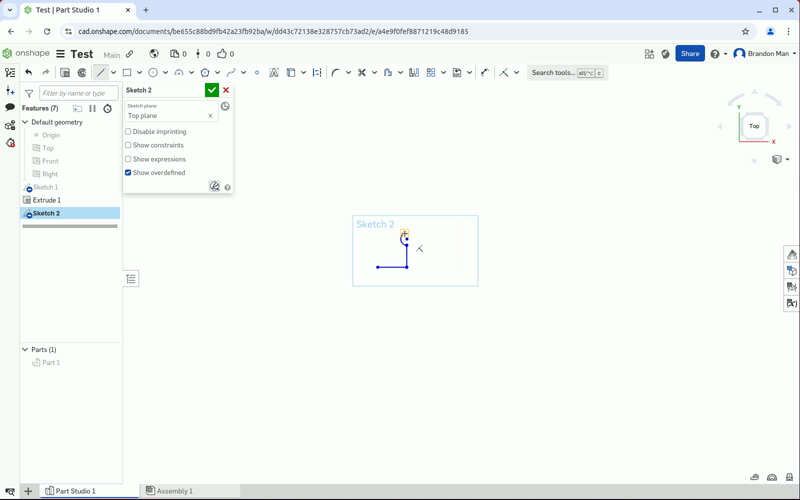
scroll(6)
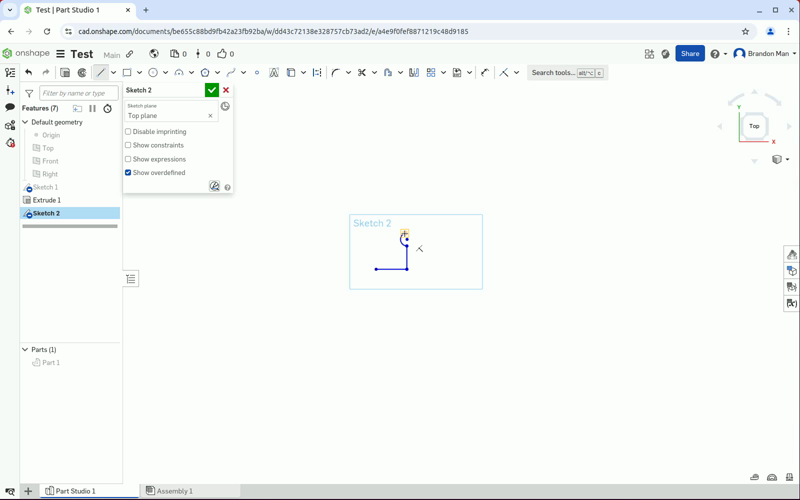
scroll(6)
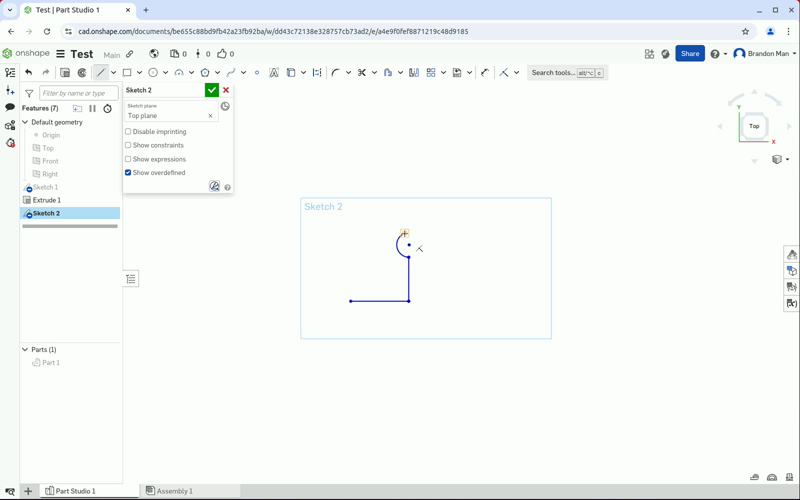
scroll(6)
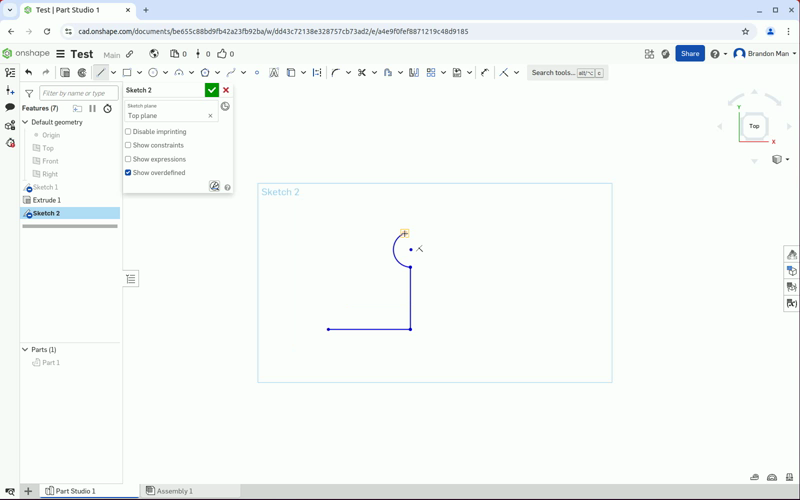
scroll(6)
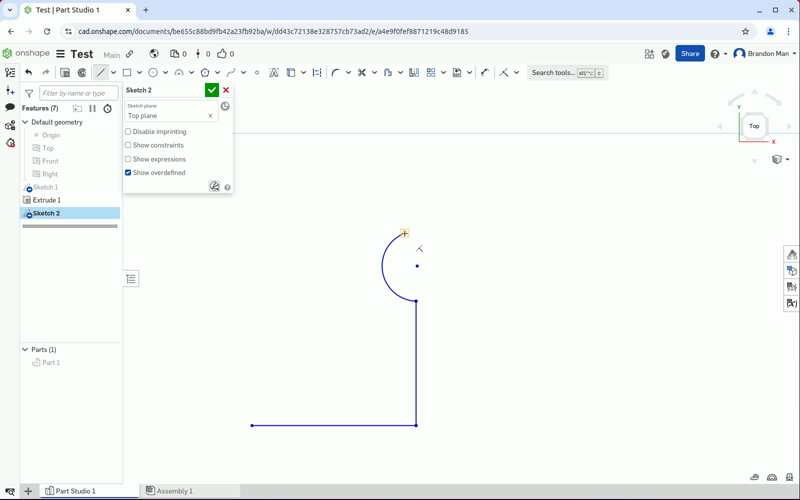
click(404, 233)
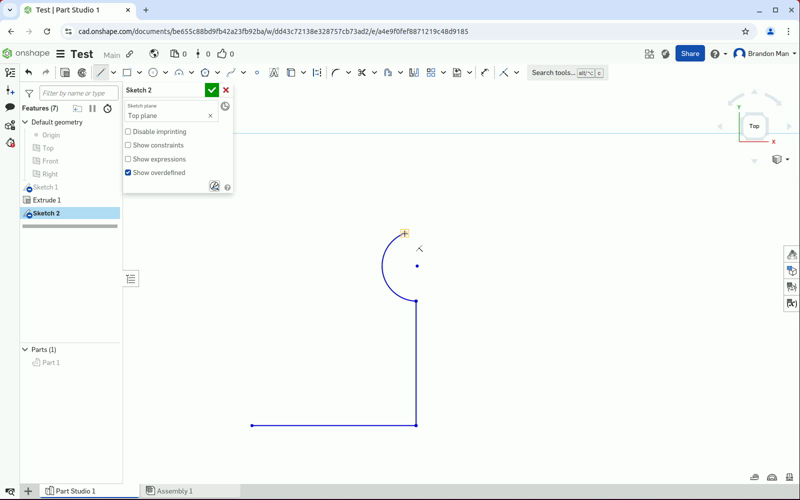
scroll(-6)
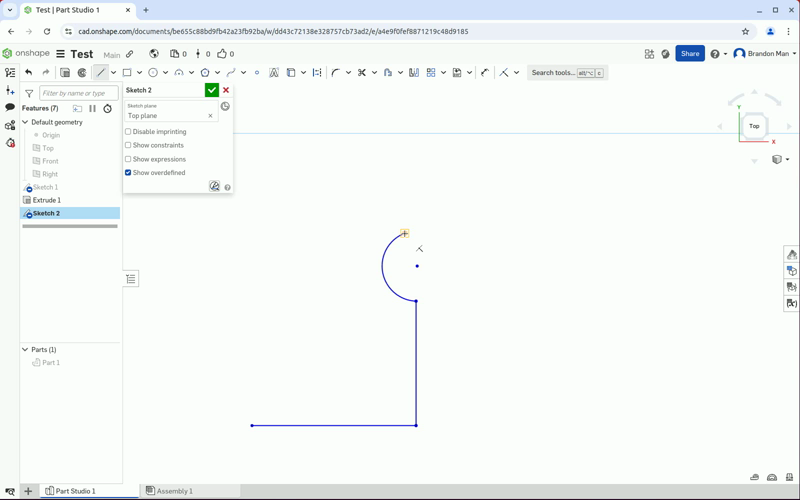
scroll(-6)
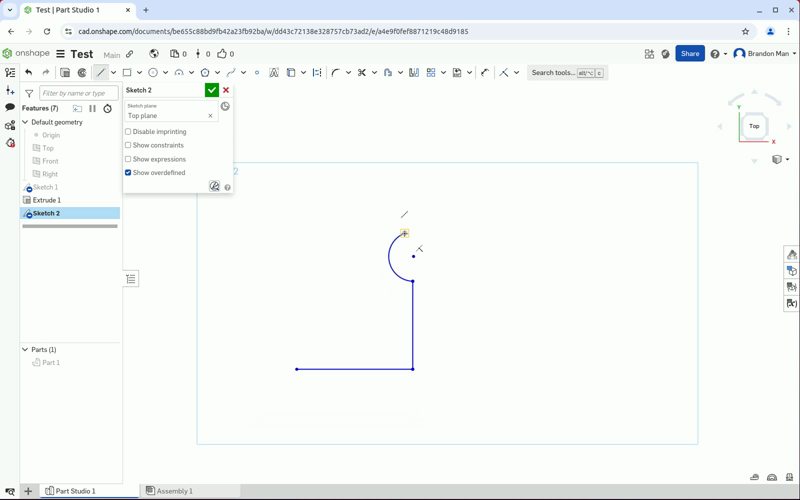
scroll(-6)
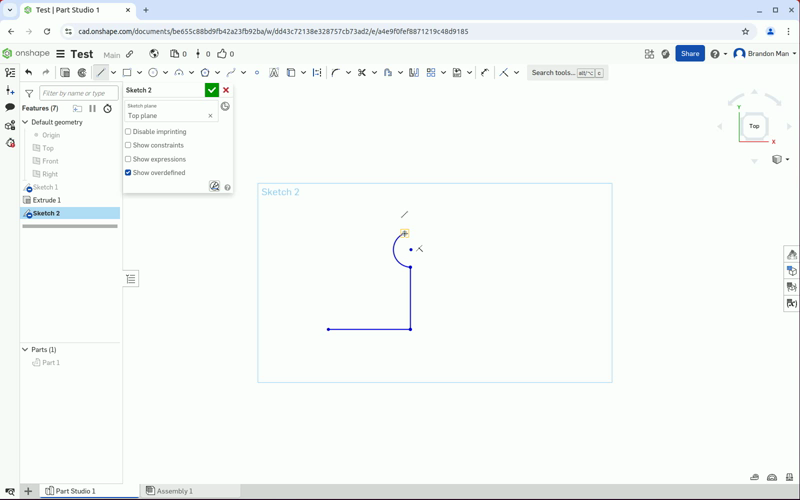
scroll(-6)
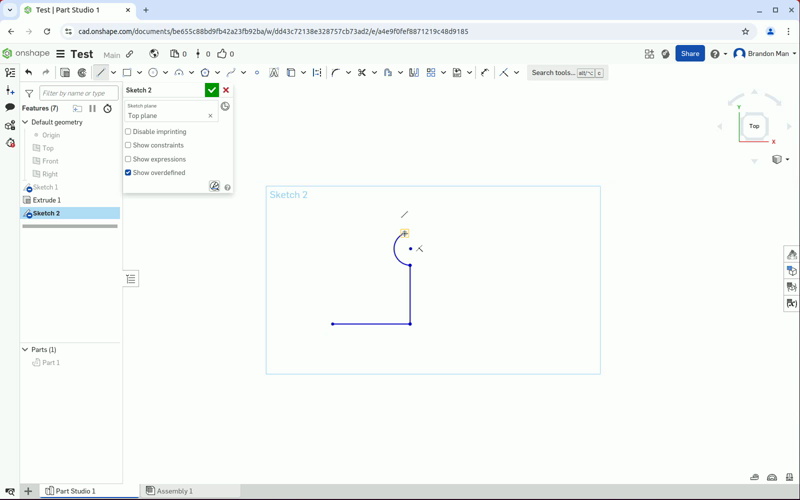
scroll(-6)
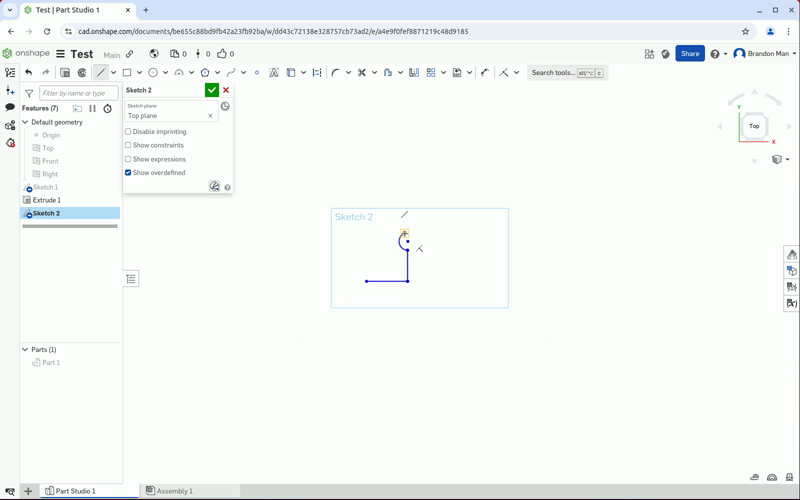
scroll(-6)
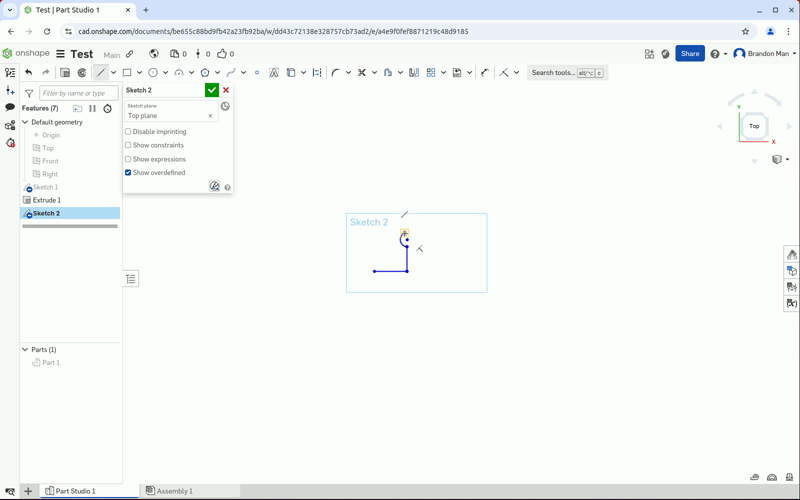
scroll(-6)
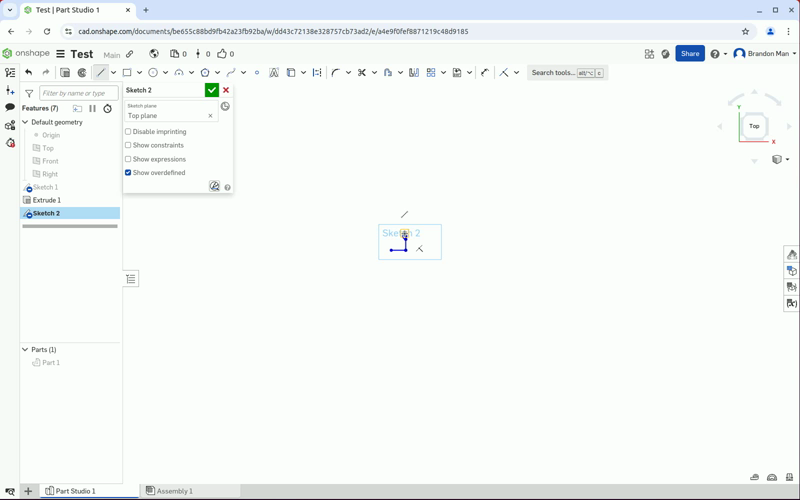
key_down(shift)
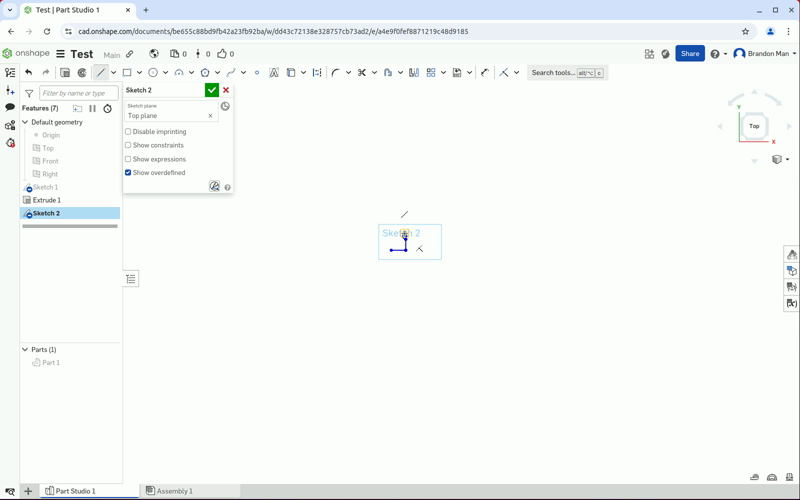
mouse_move(434, 233)
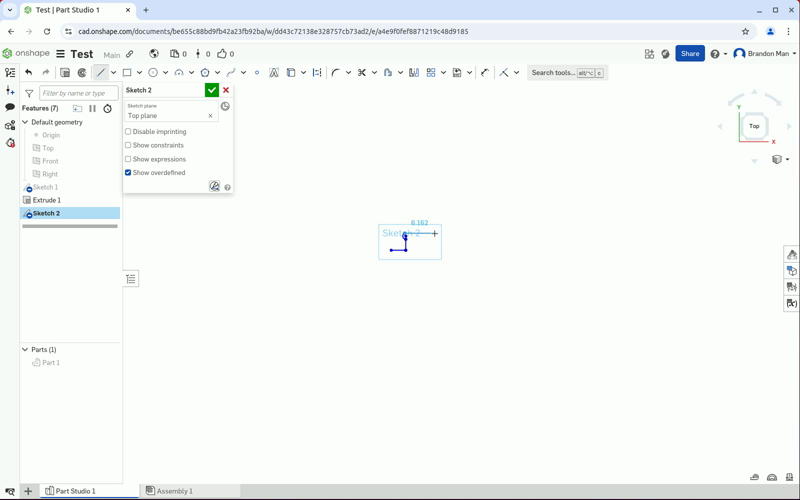
mouse_move(404, 224)
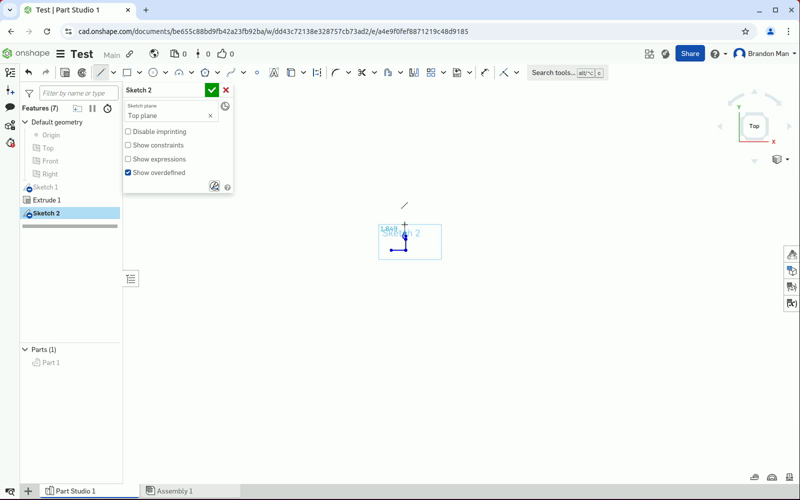
click(404, 224)
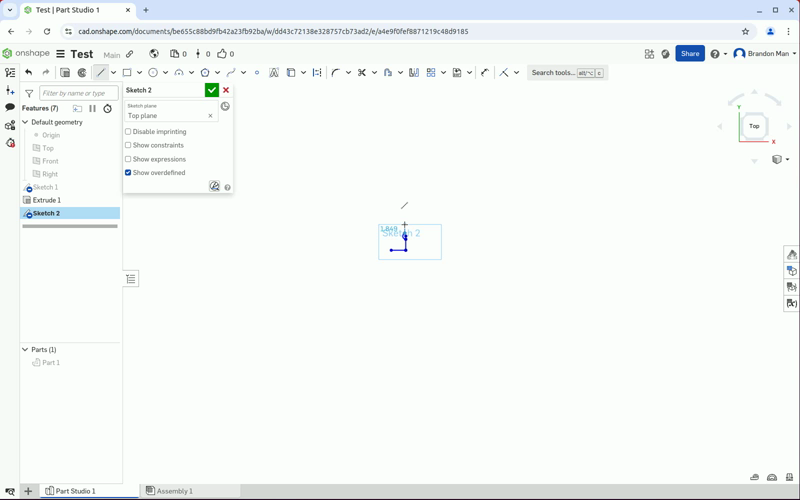
key_up(shift)
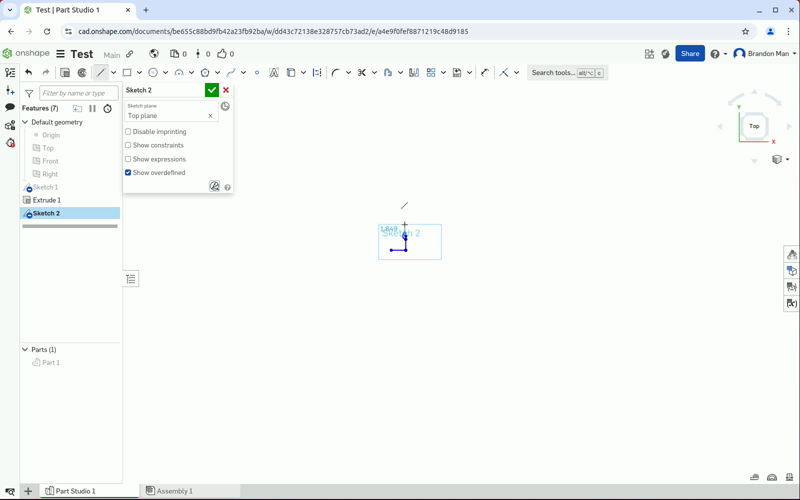
key_down(shift)
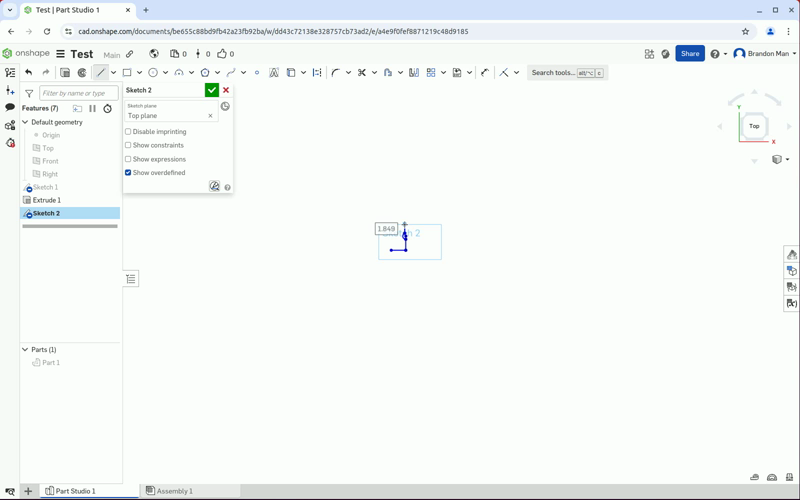
mouse_move(434, 224)
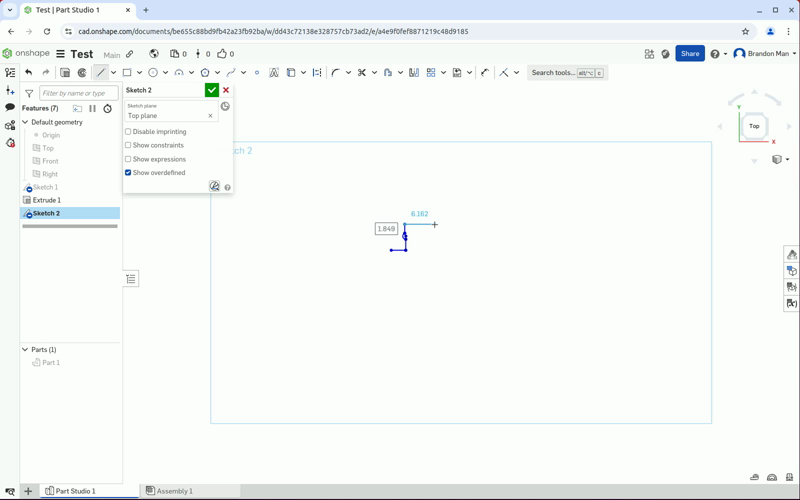
mouse_move(404, 202)
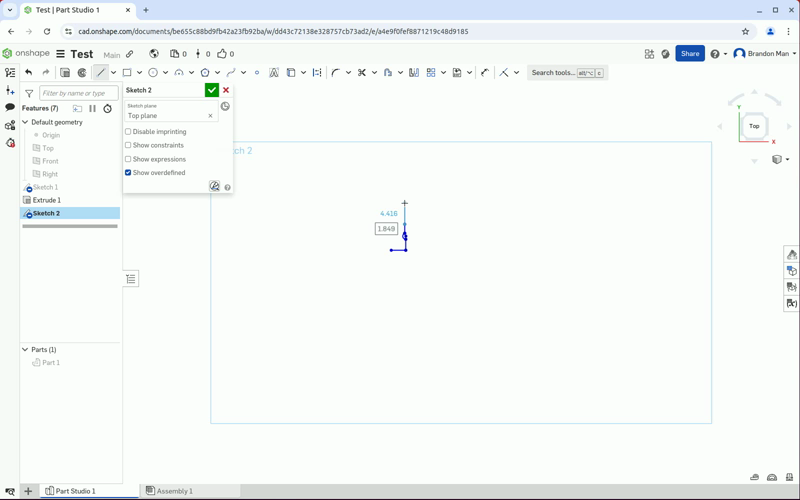
click(404, 202)
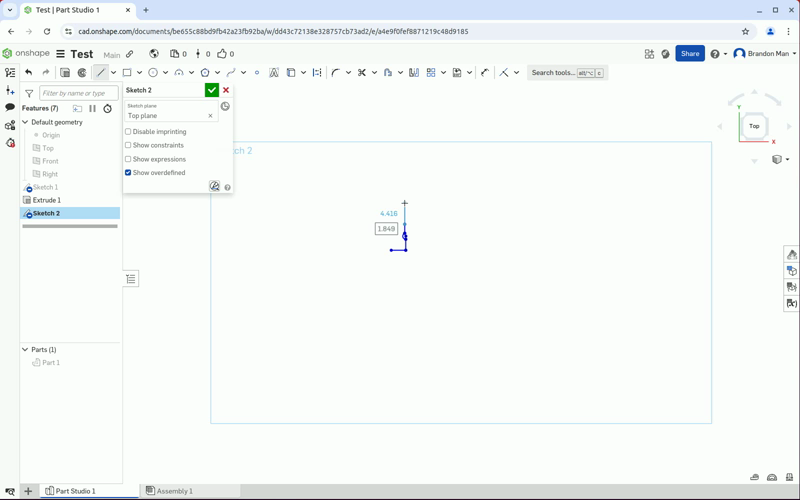
key_up(shift)
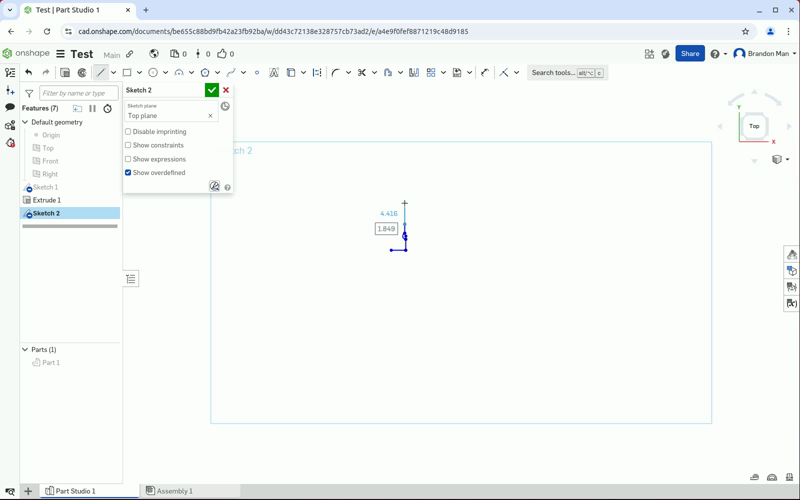
key_down(shift)
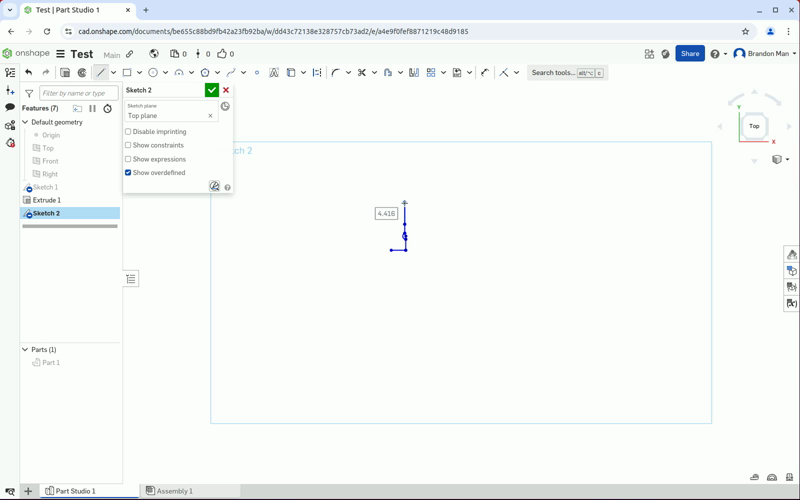
mouse_move(434, 202)
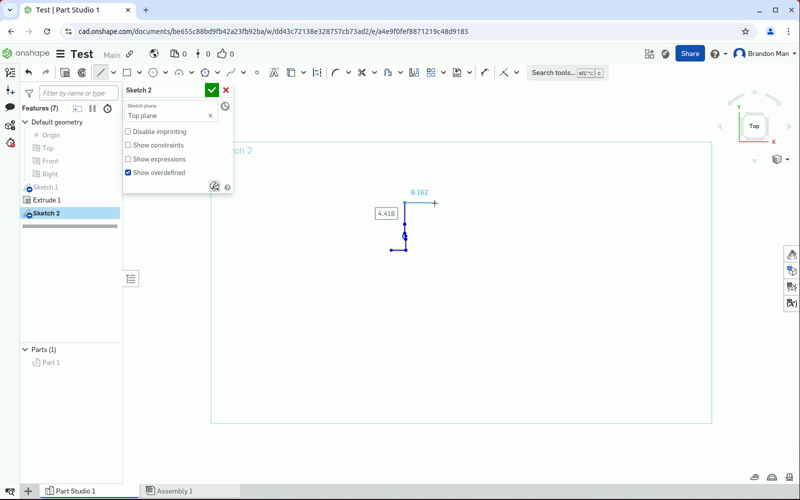
mouse_move(398, 202)
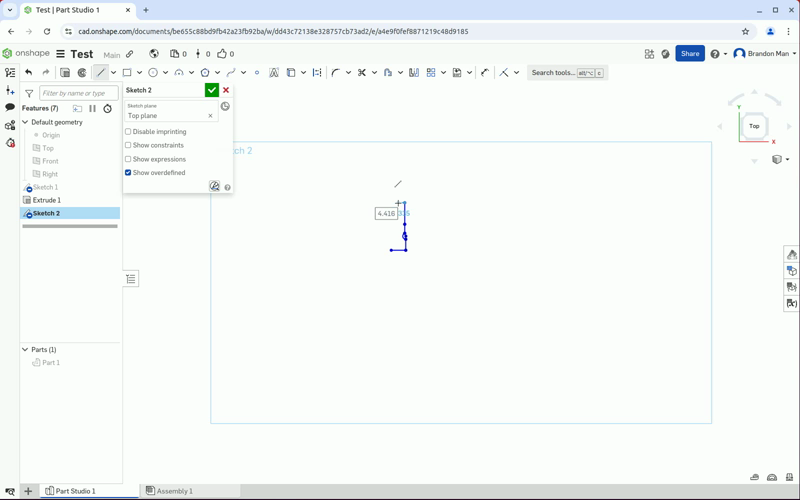
scroll(6)
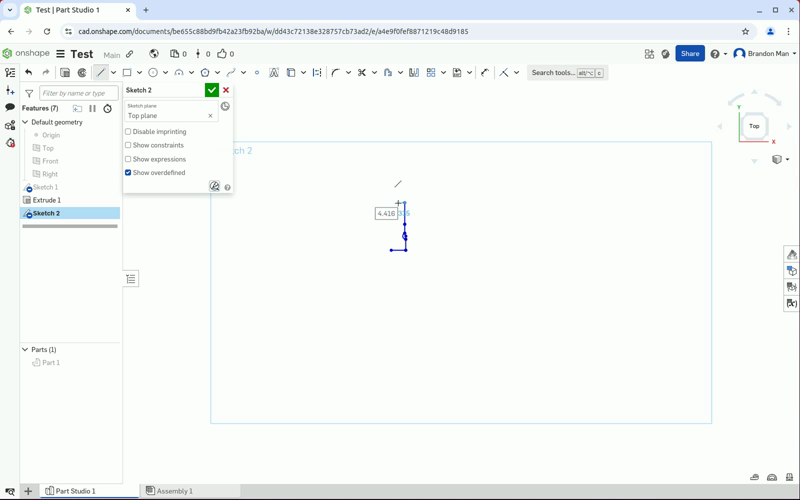
scroll(6)
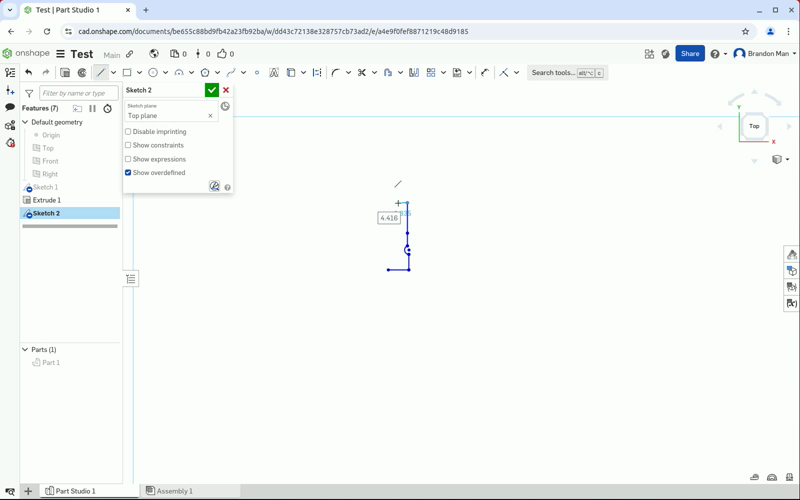
scroll(6)
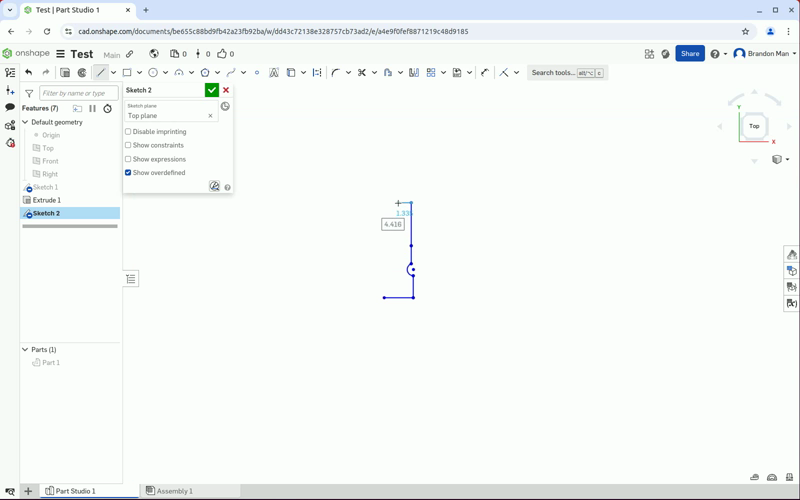
scroll(6)
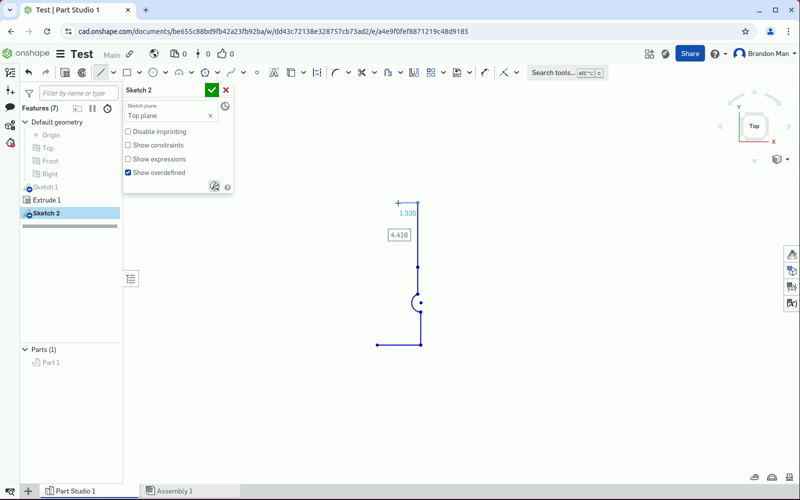
scroll(6)
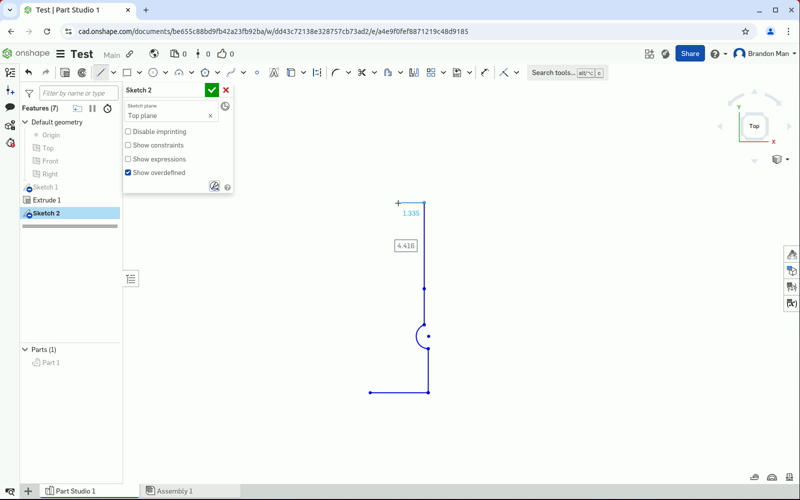
scroll(6)
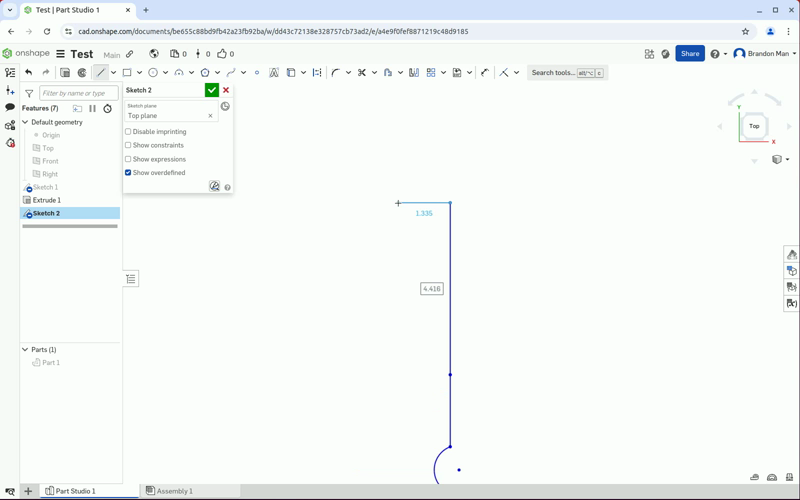
scroll(6)
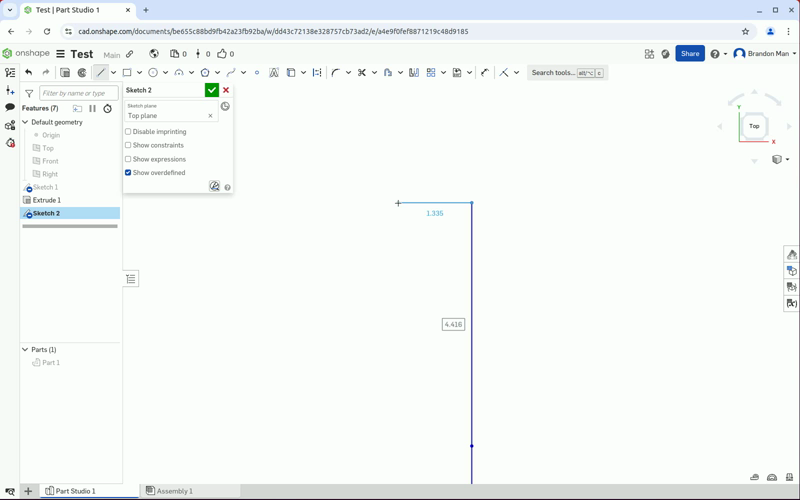
click(398, 202)
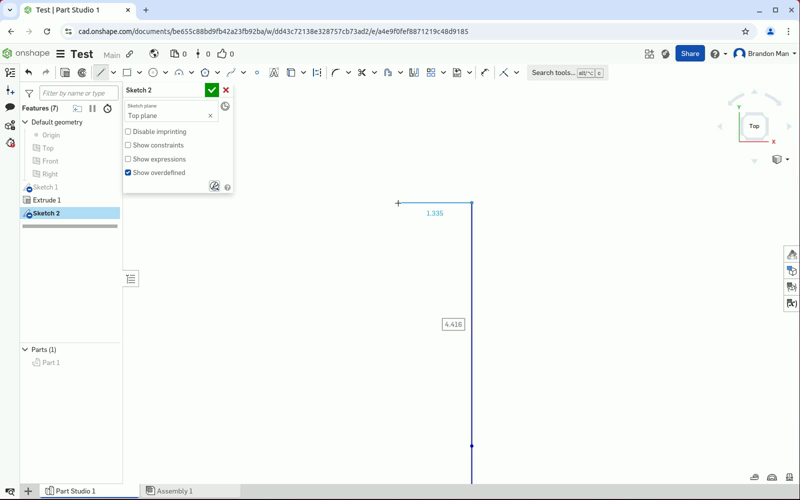
scroll(-6)
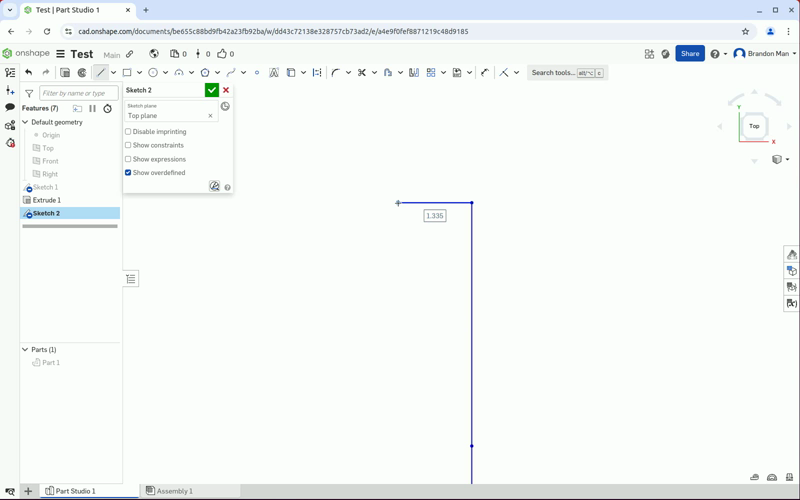
scroll(-6)
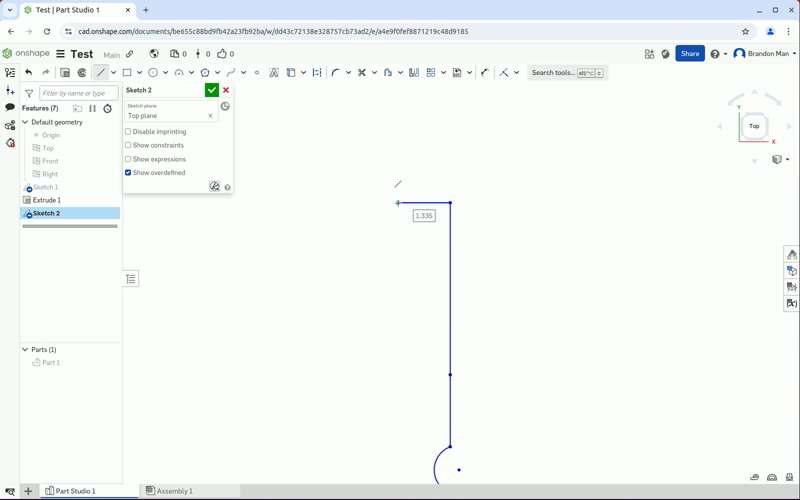
scroll(-6)
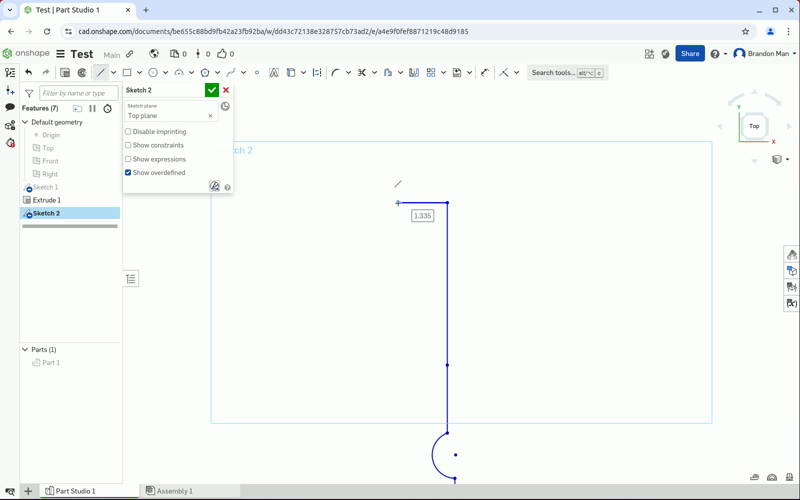
scroll(-6)
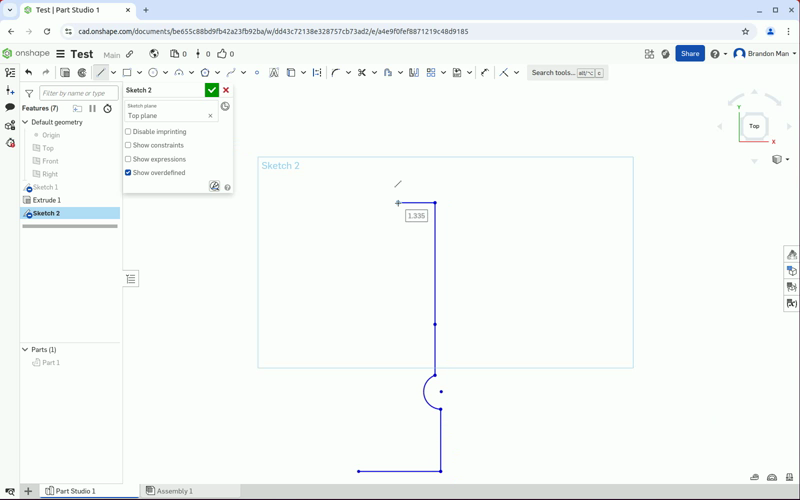
scroll(-6)
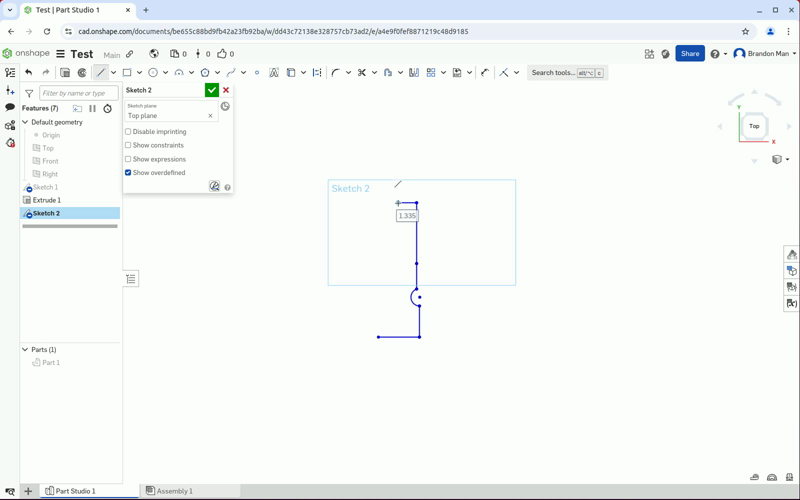
scroll(-6)
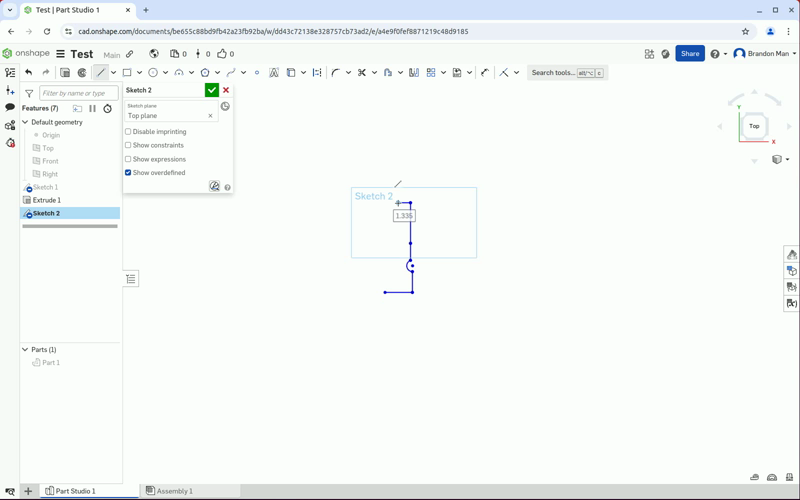
scroll(-6)
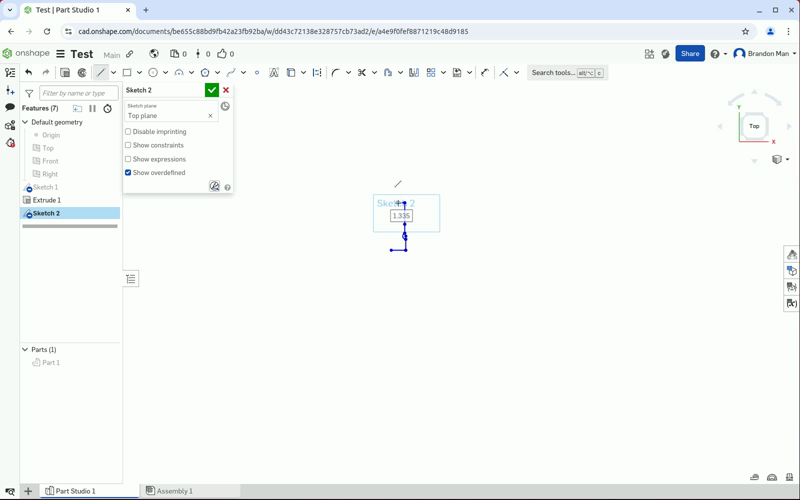
key_up(shift)
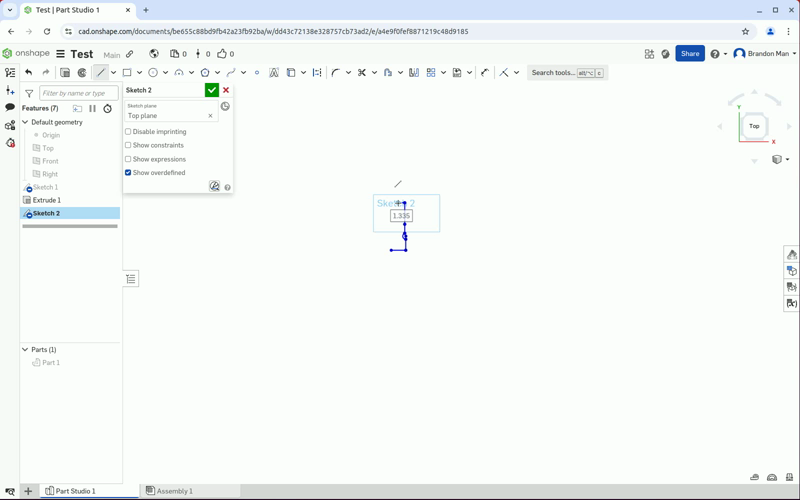
key_down(shift)
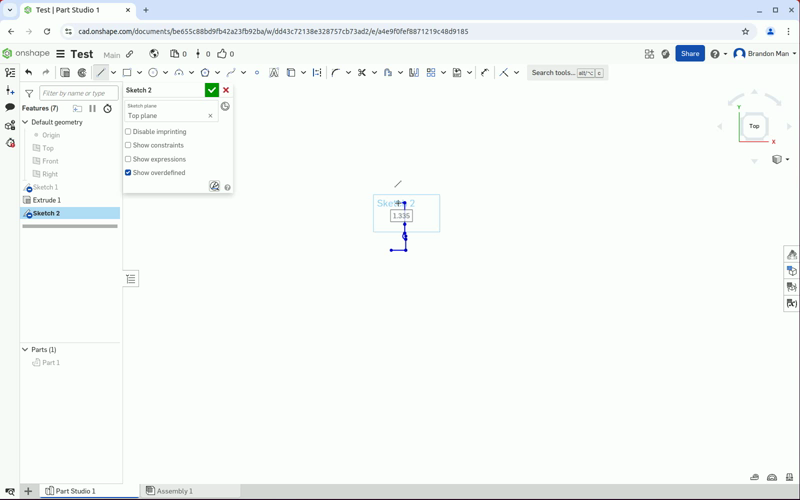
mouse_move(428, 202)
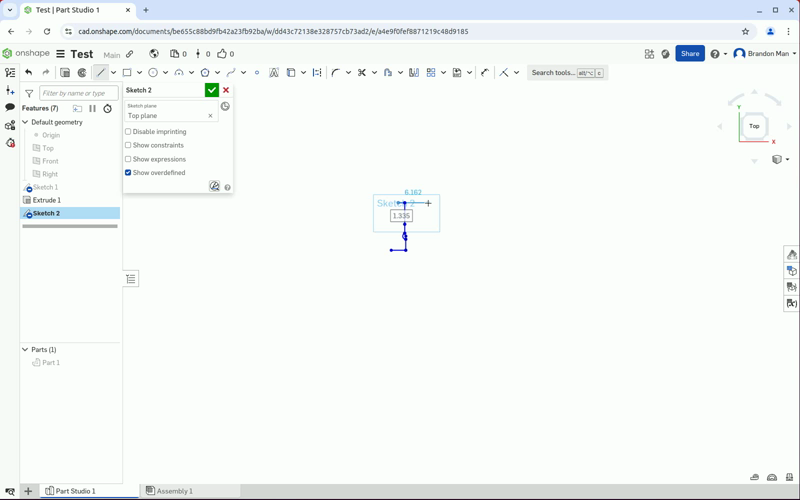
mouse_move(398, 219)
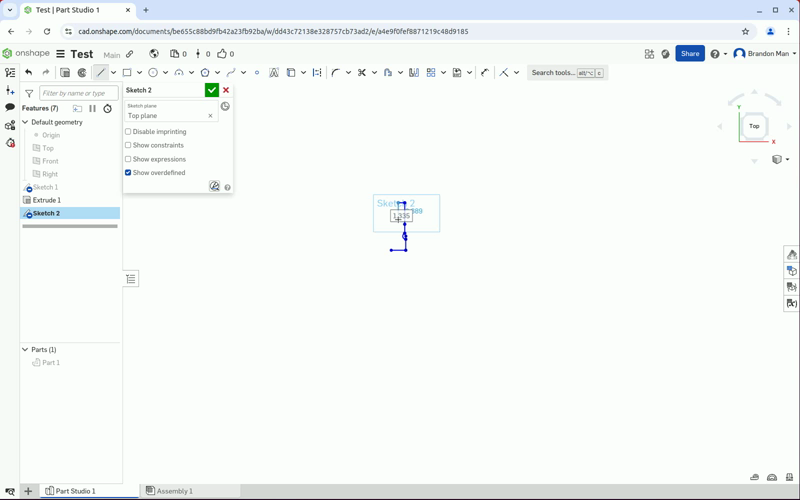
click(398, 219)
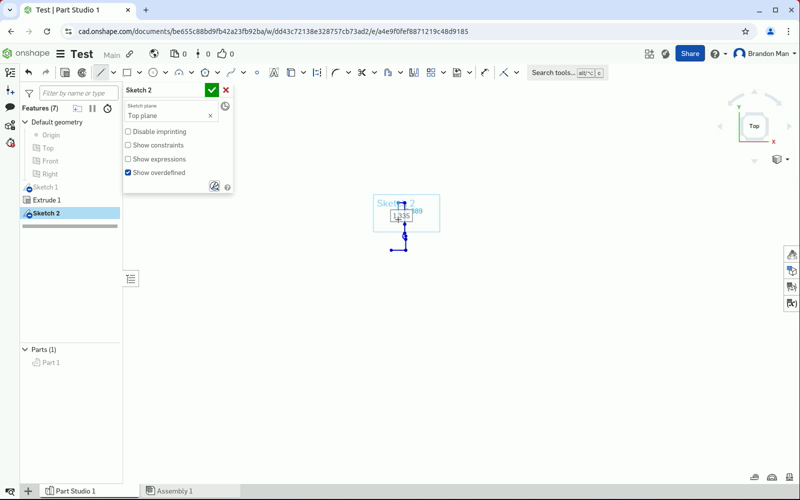
key_up(shift)
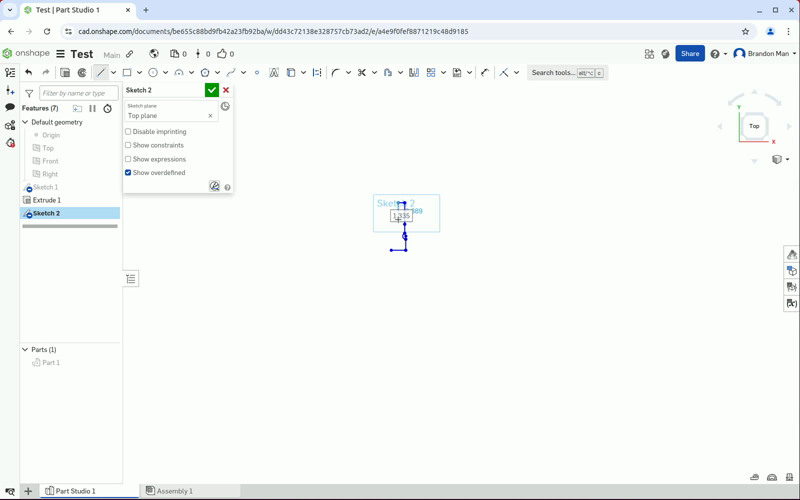
key_down(shift)
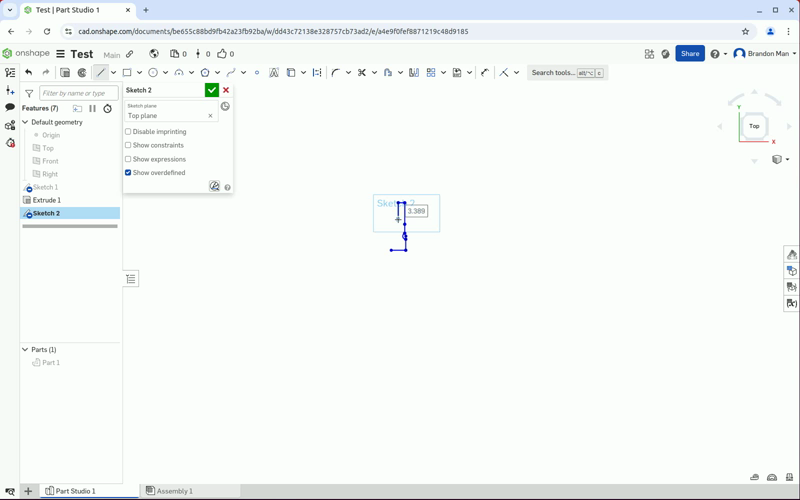
mouse_move(428, 219)
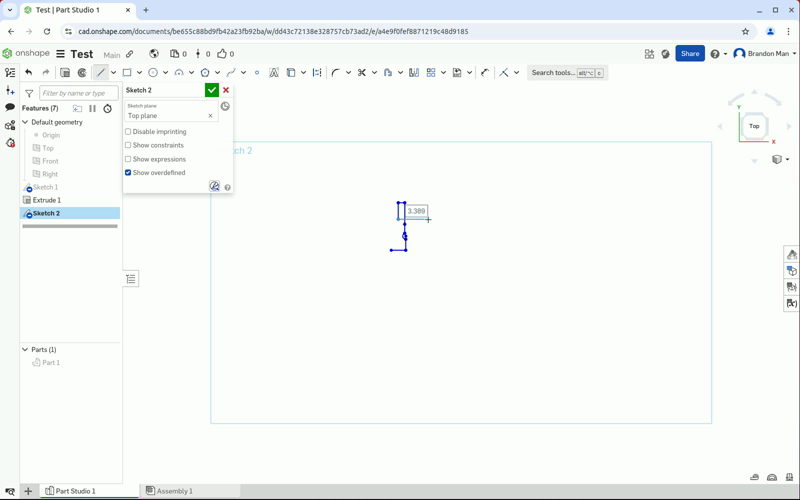
mouse_move(391, 219)
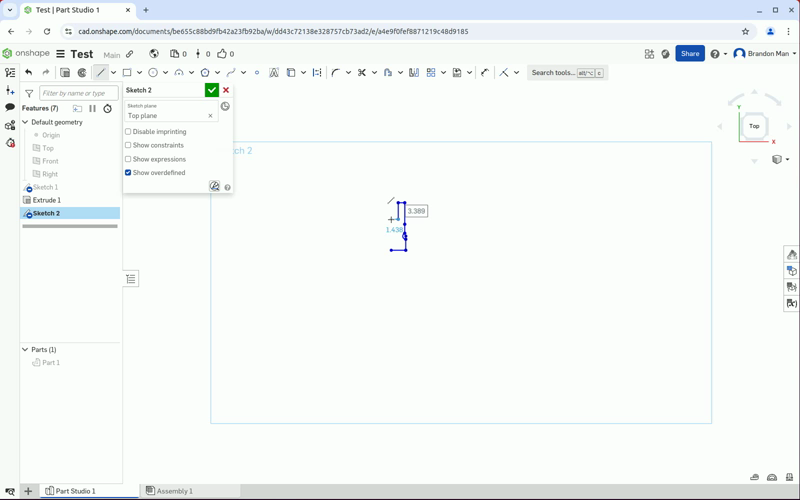
scroll(6)
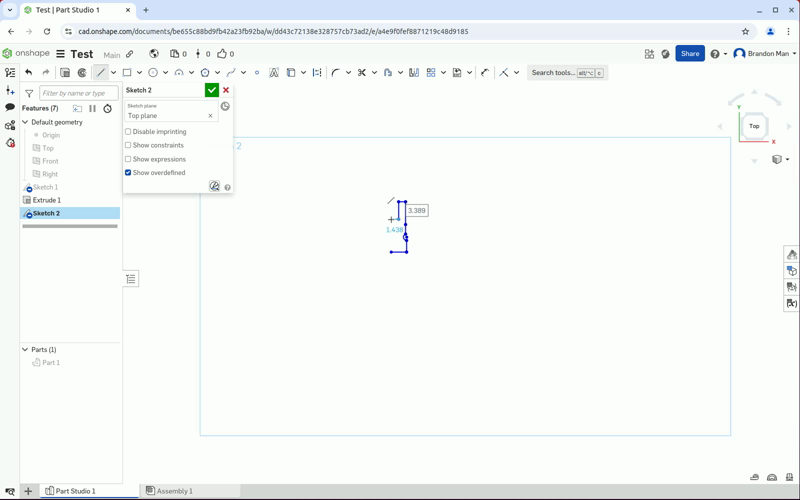
scroll(6)
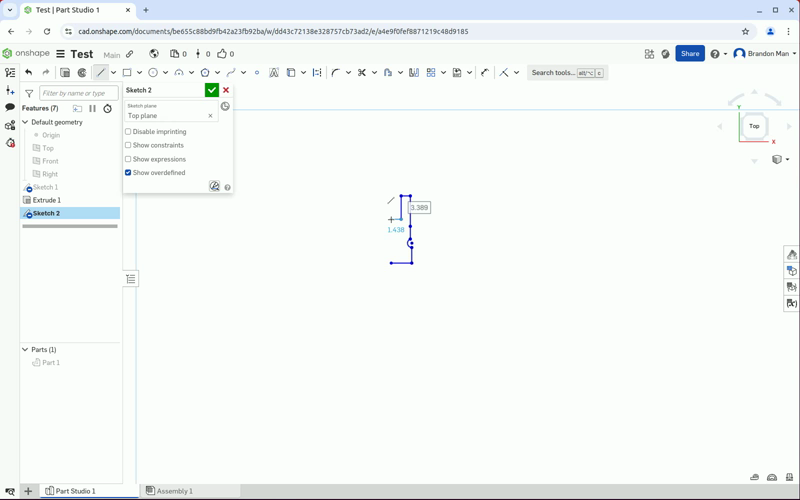
scroll(6)
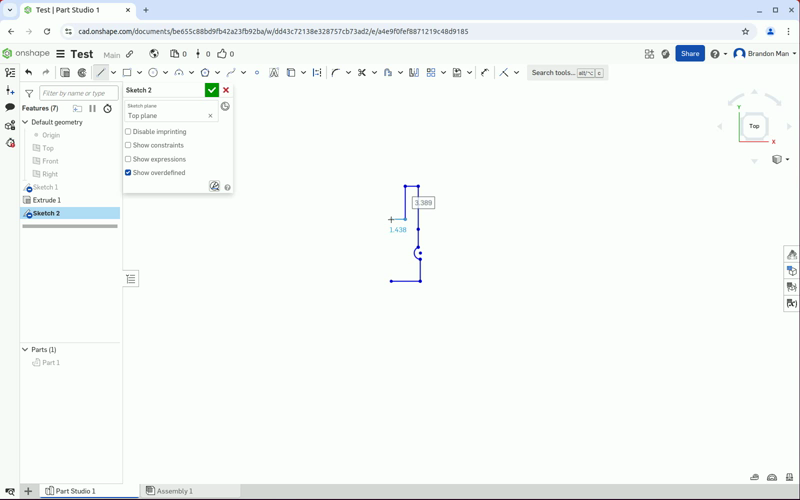
scroll(6)
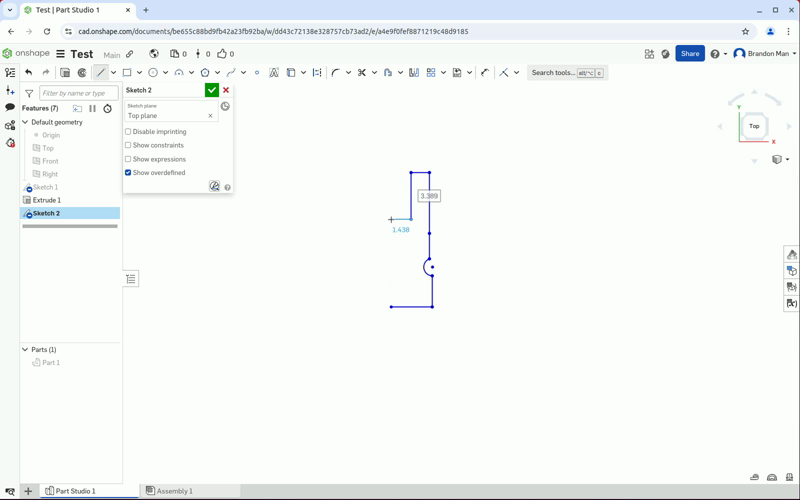
scroll(6)
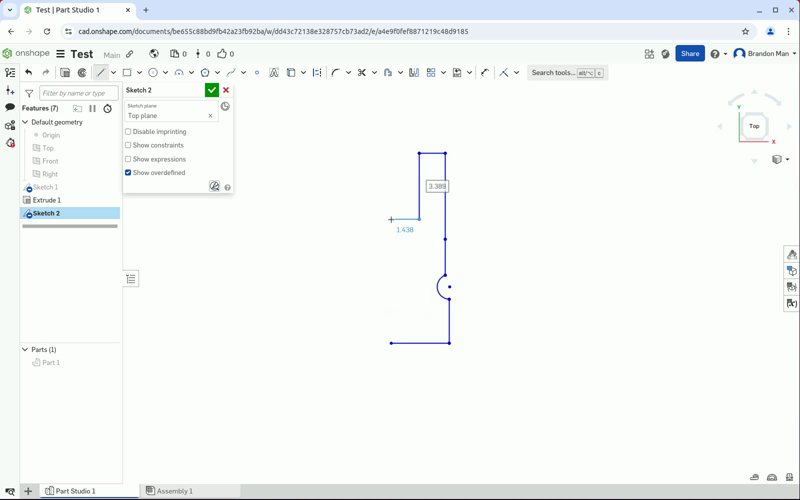
scroll(6)
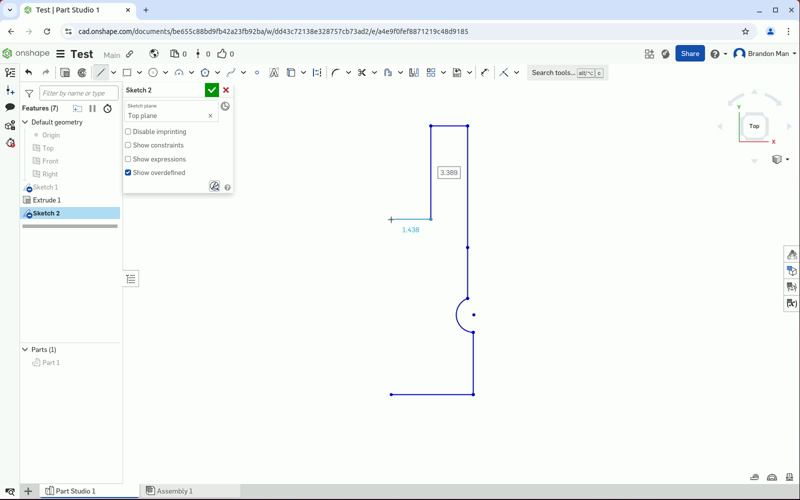
scroll(6)
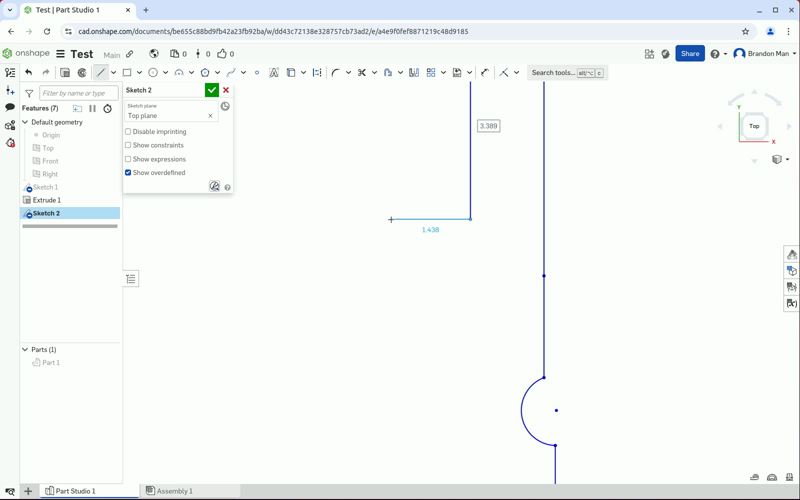
click(391, 219)
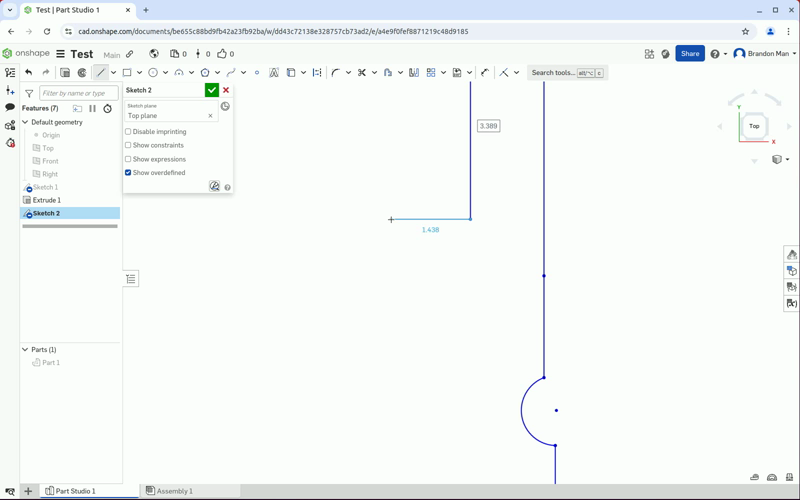
scroll(-6)
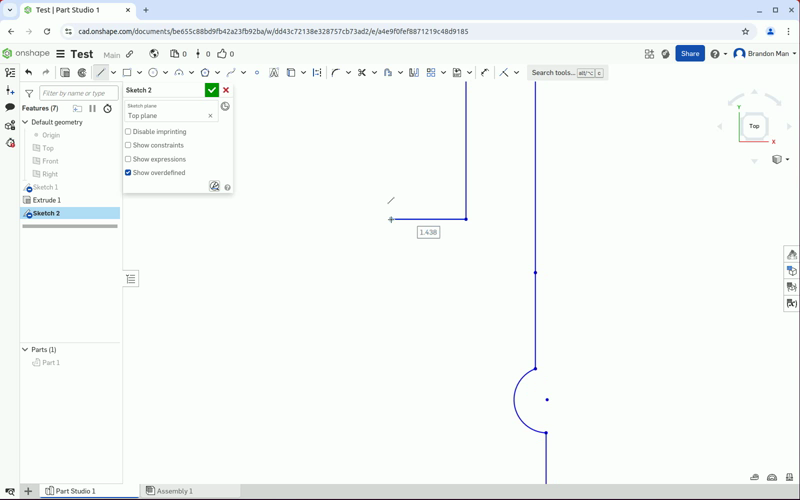
scroll(-6)
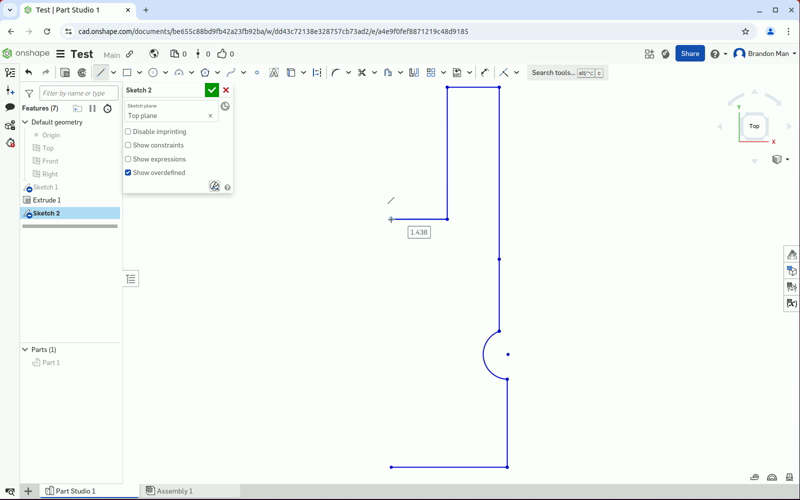
scroll(-6)
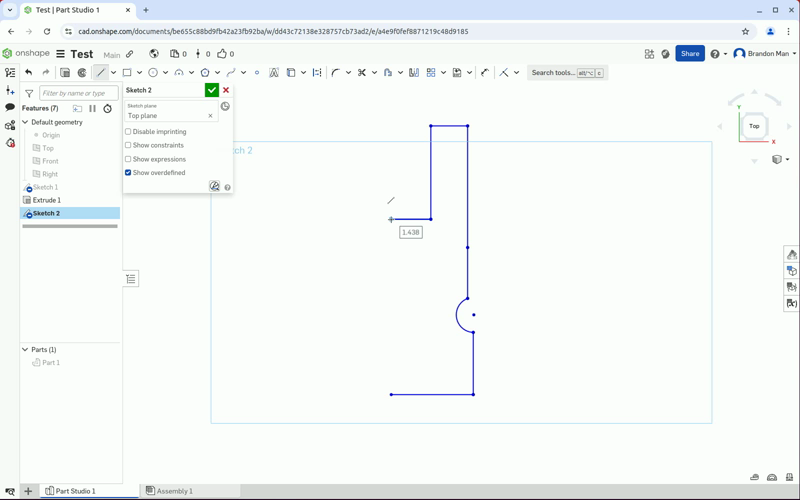
scroll(-6)
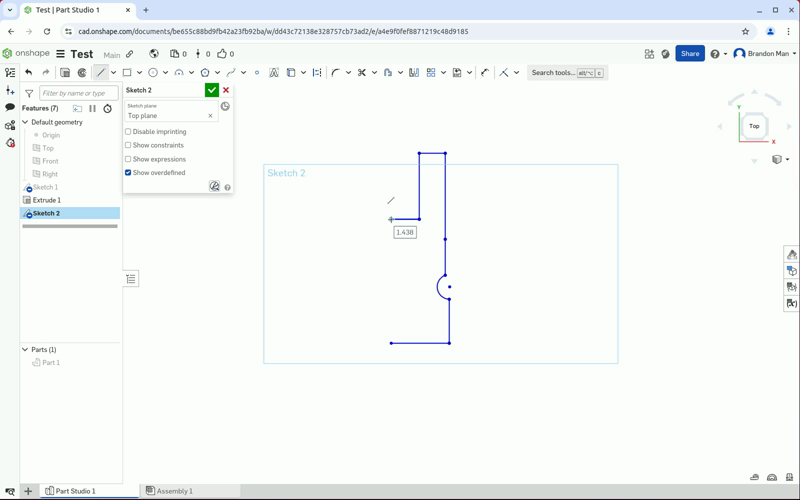
scroll(-6)
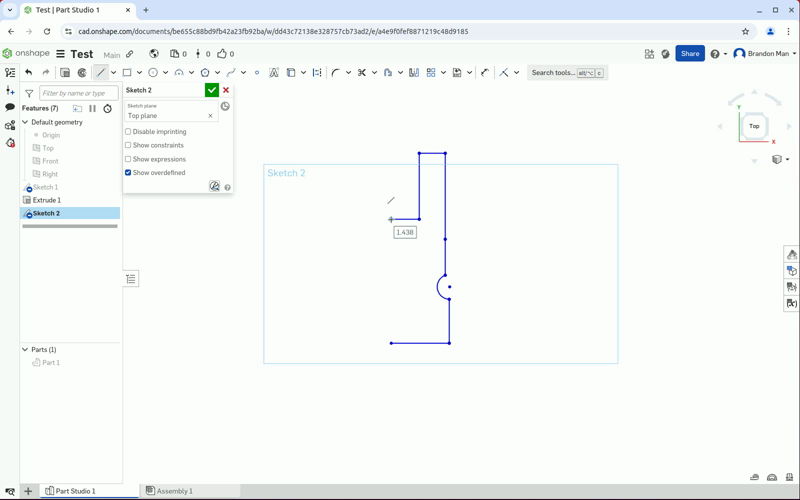
scroll(-6)
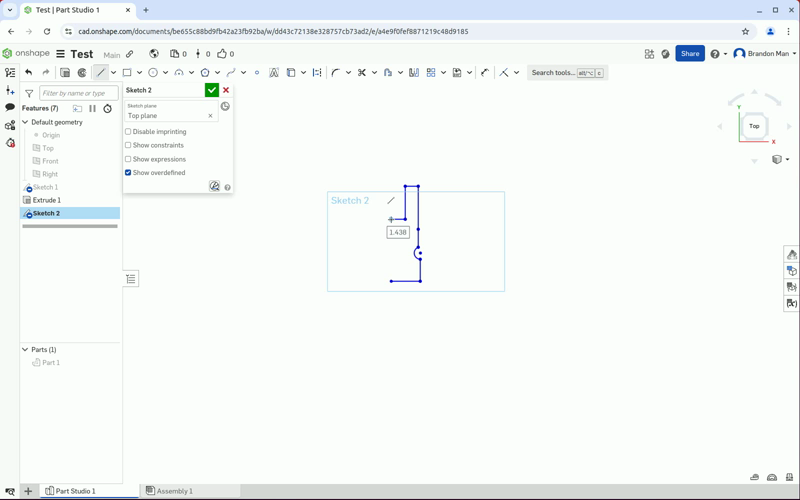
scroll(-6)
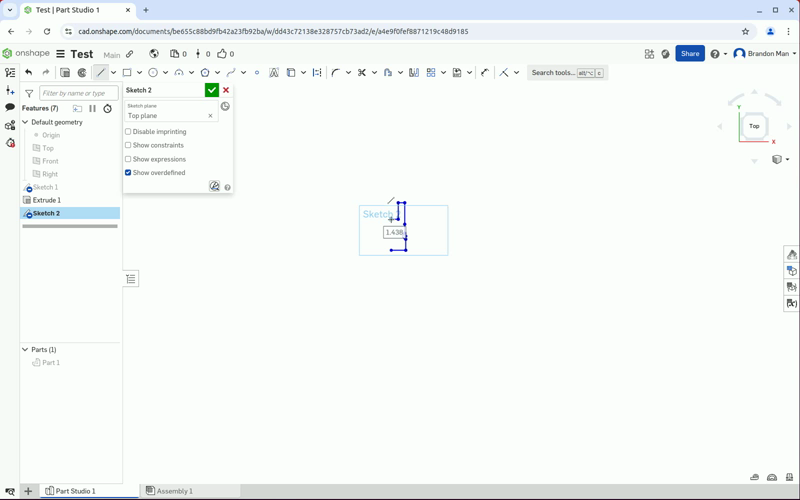
key_up(shift)
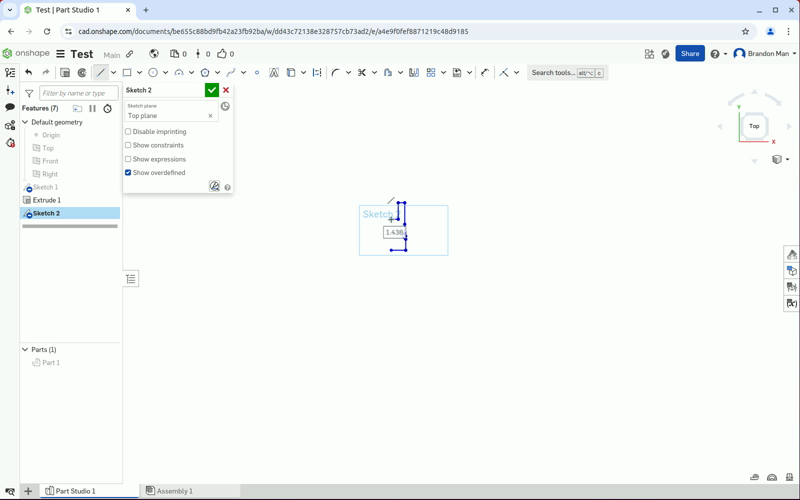
mouse_move(421, 219)
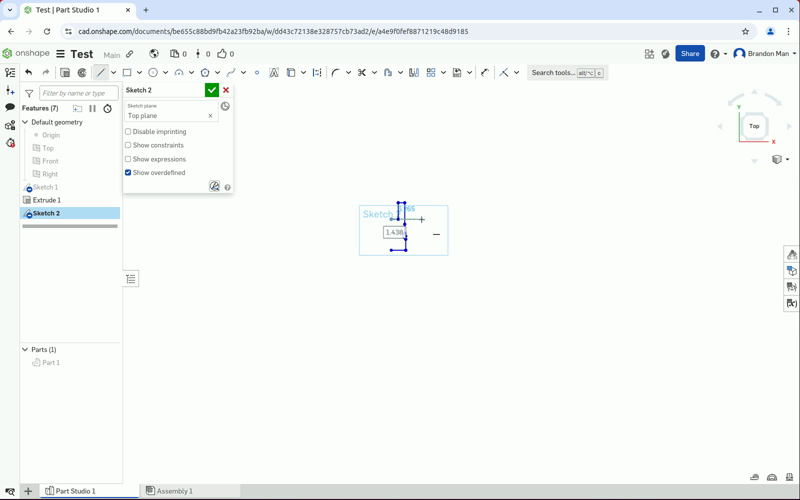
key_down(shift)
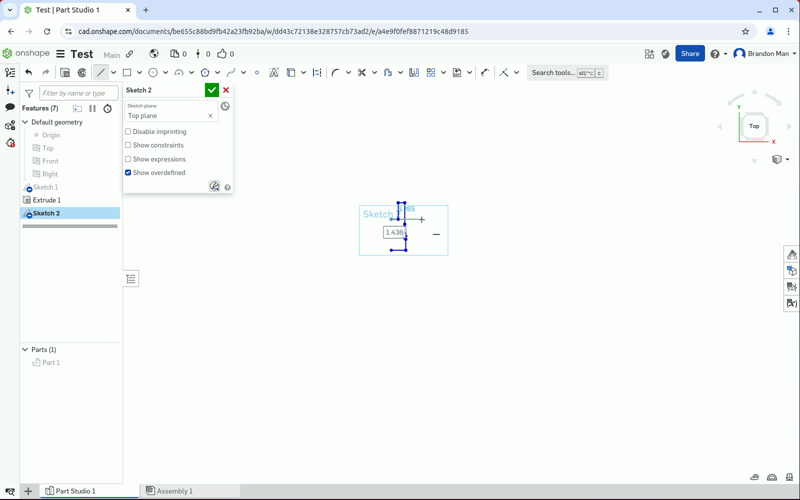
mouse_move(391, 250)
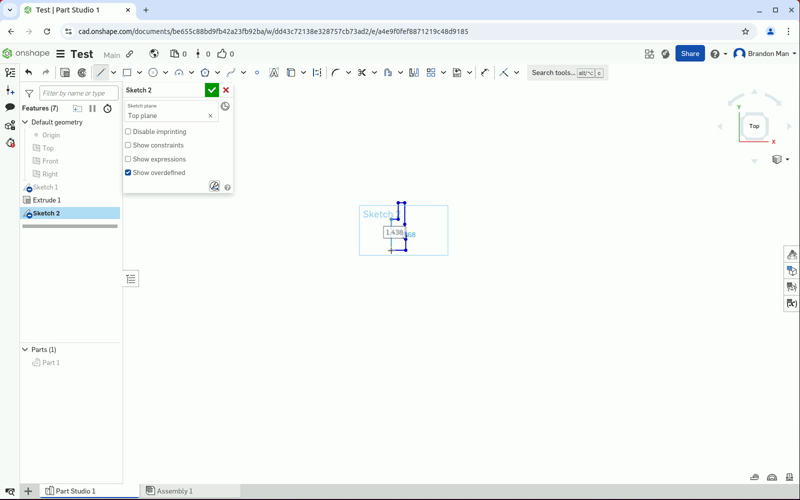
key_up(shift)
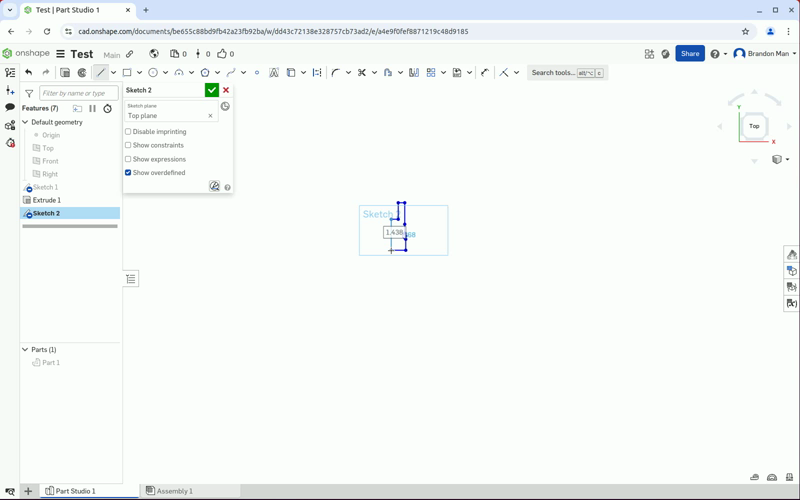
click(391, 250)
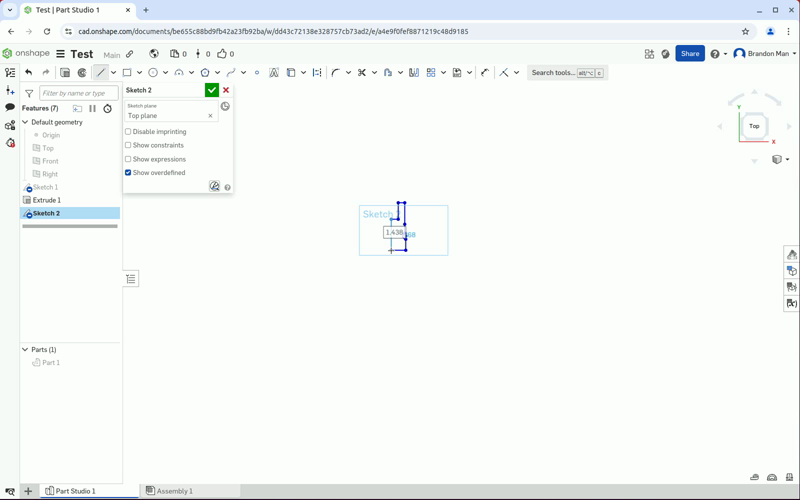
key(esc)
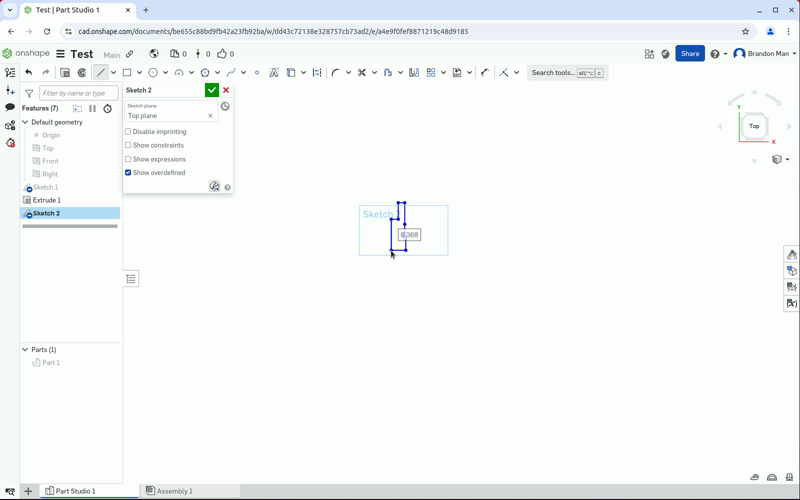
mouse_move(393, 234)
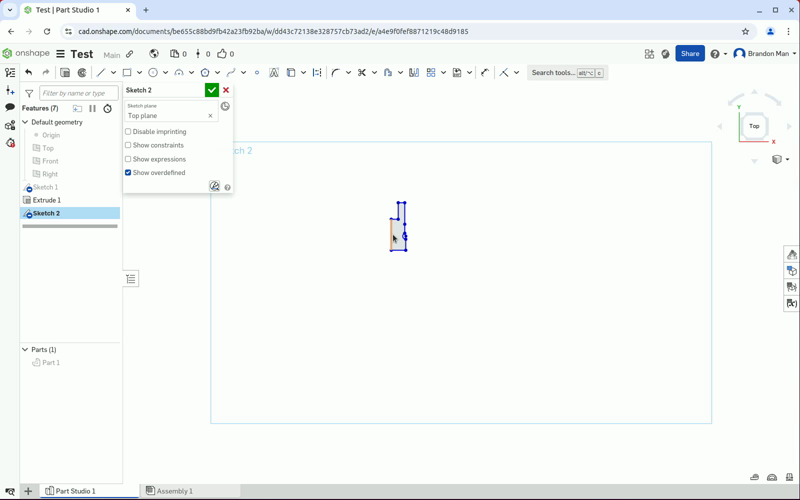
scroll(6)
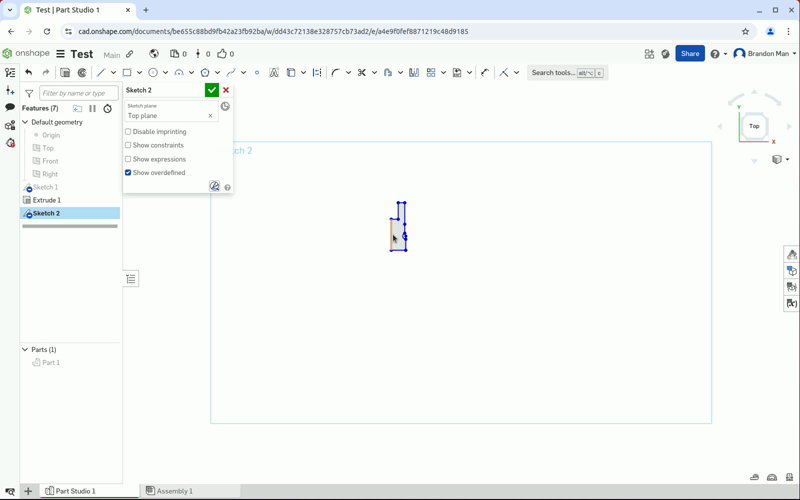
scroll(6)
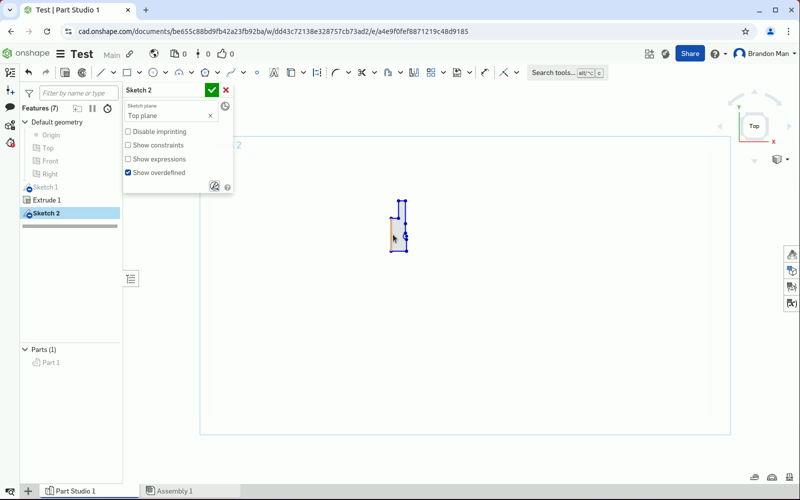
scroll(6)
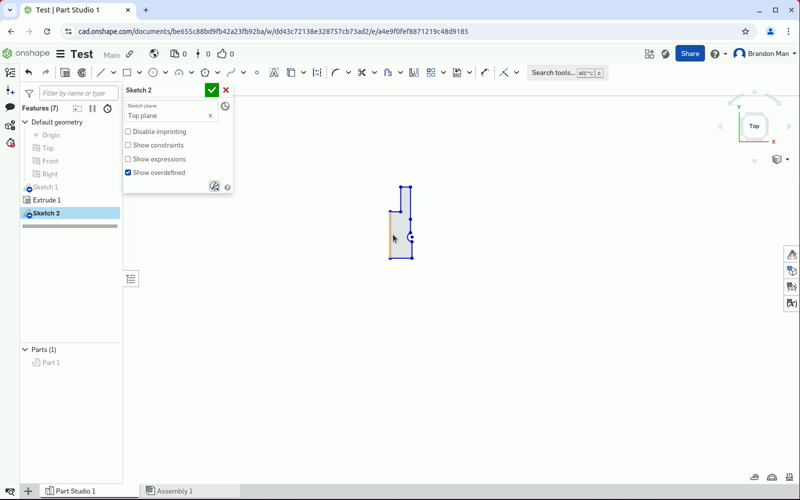
scroll(6)
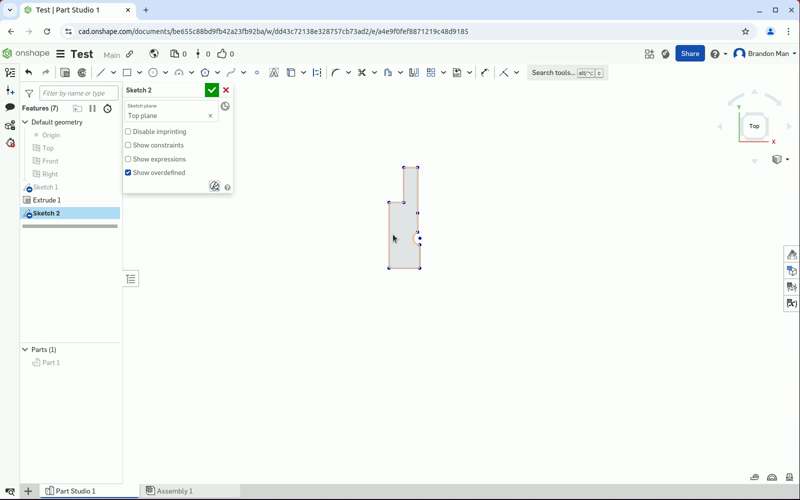
scroll(6)
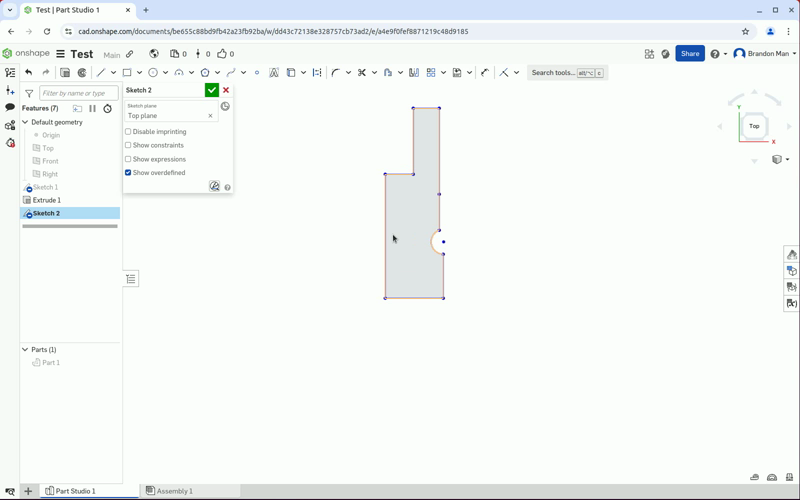
scroll(6)
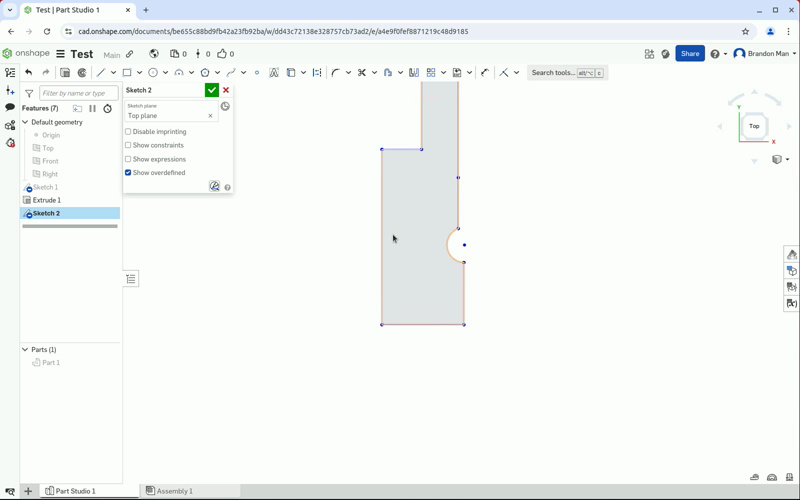
scroll(6)
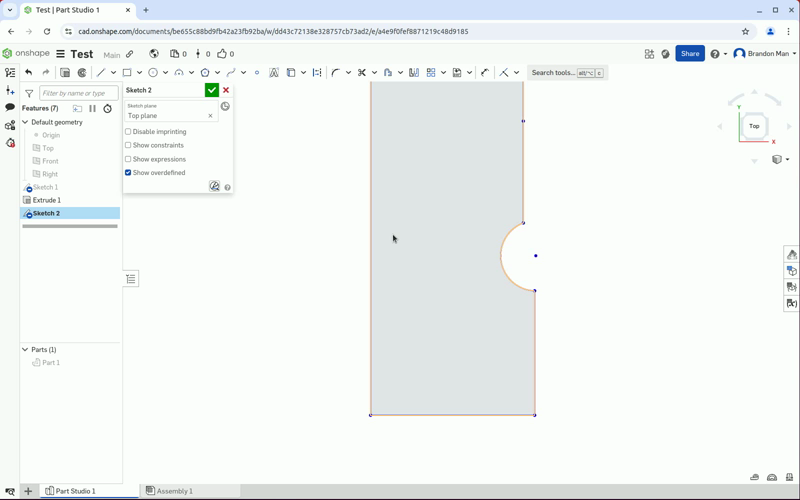
click(393, 234)
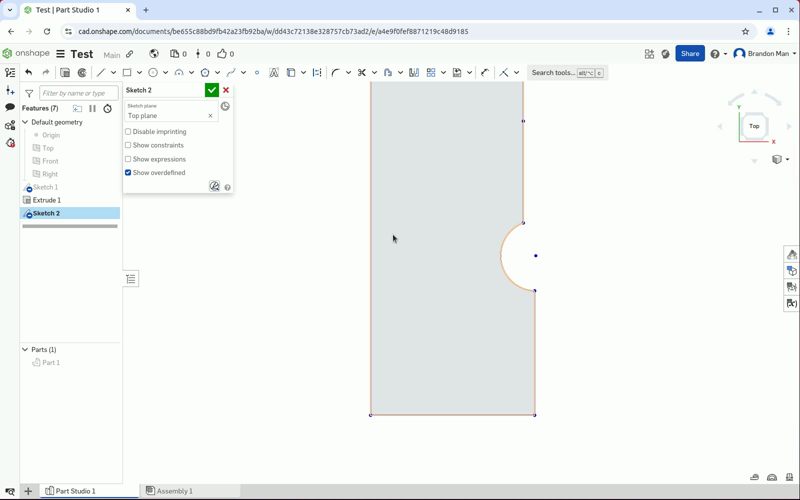
scroll(-6)
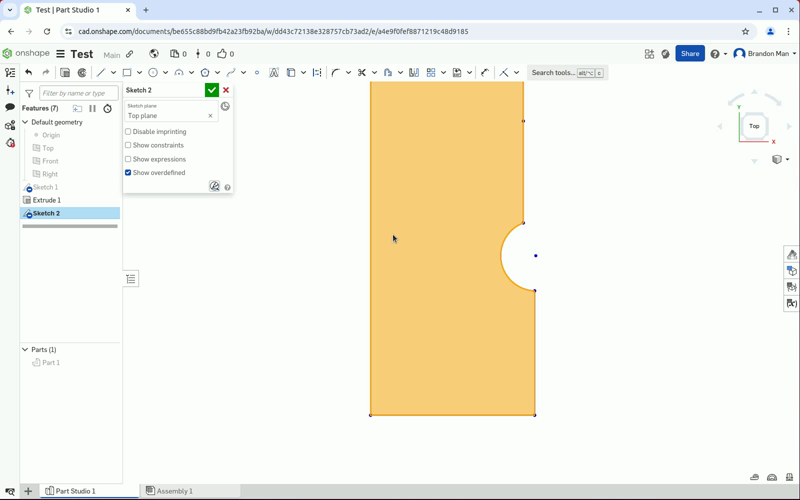
scroll(-6)
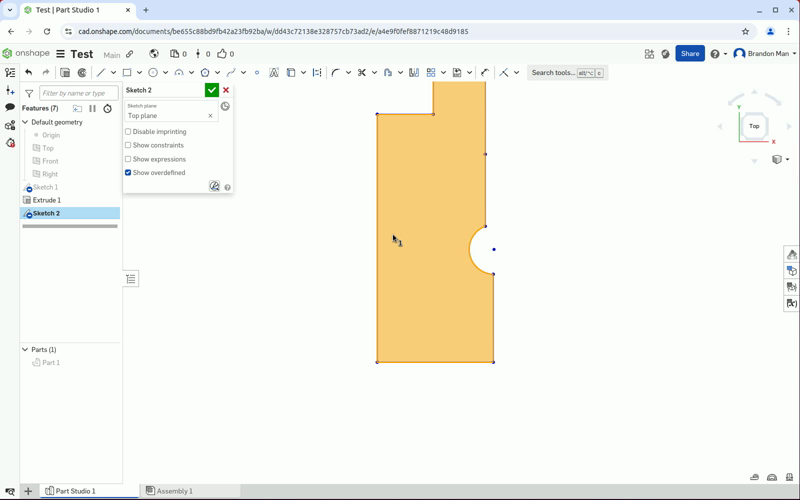
scroll(-6)
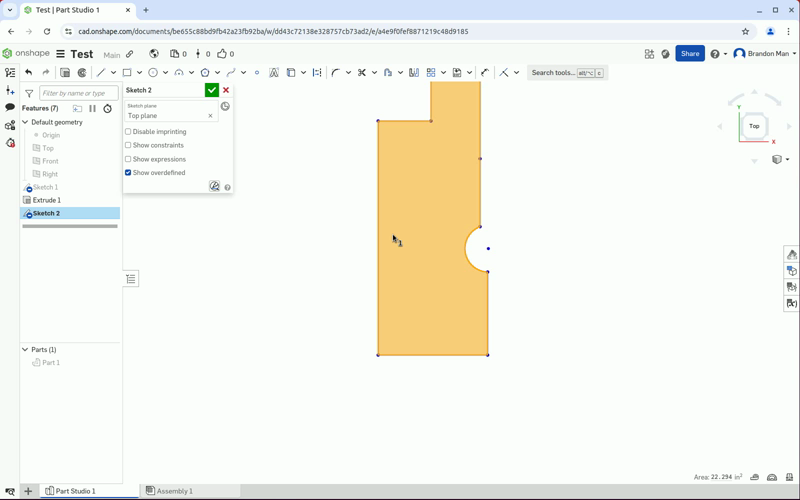
scroll(-6)
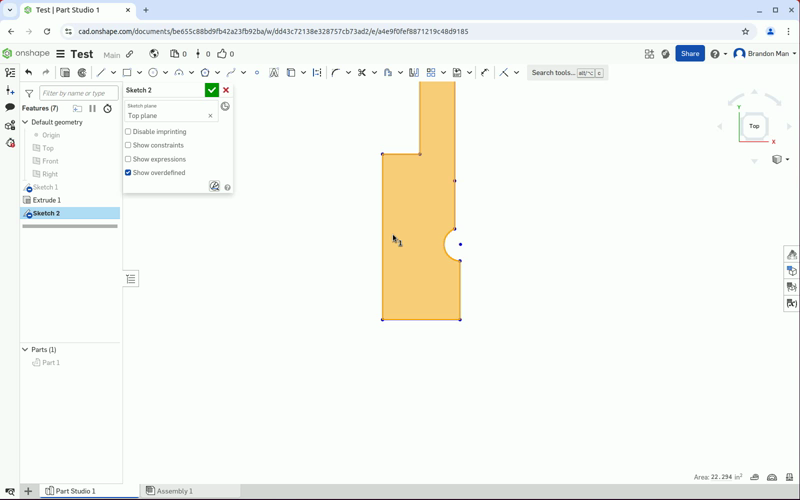
scroll(-6)
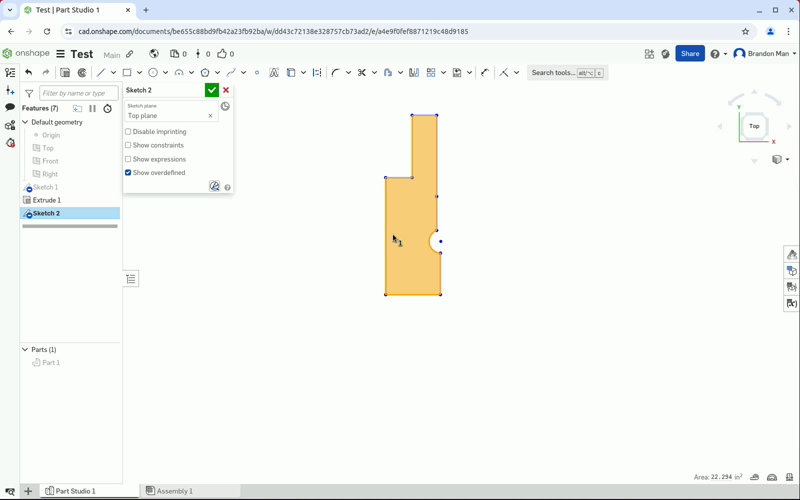
scroll(-6)
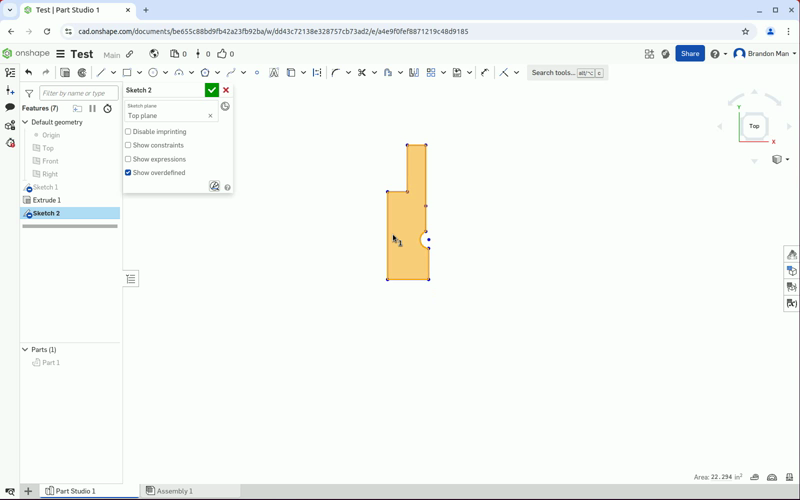
scroll(-6)
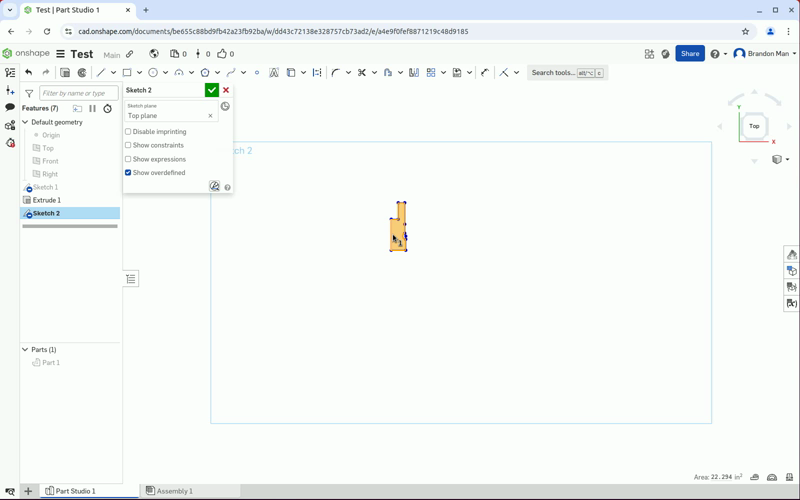
mouse_move(73, 352)
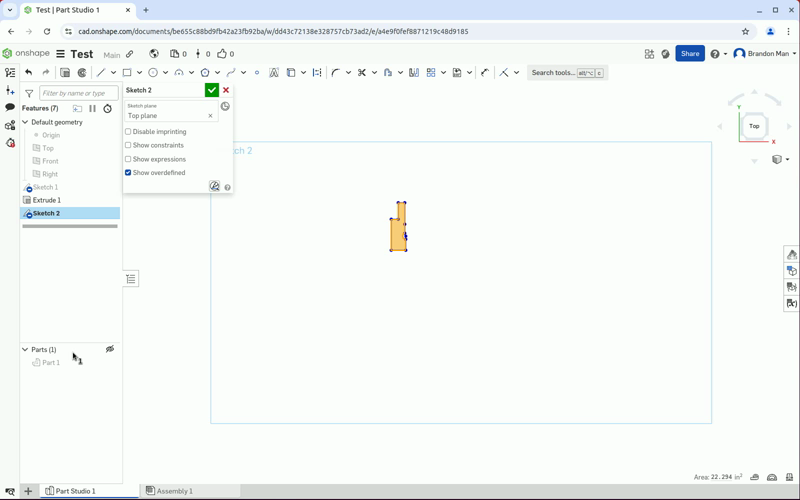
key(shift+y)
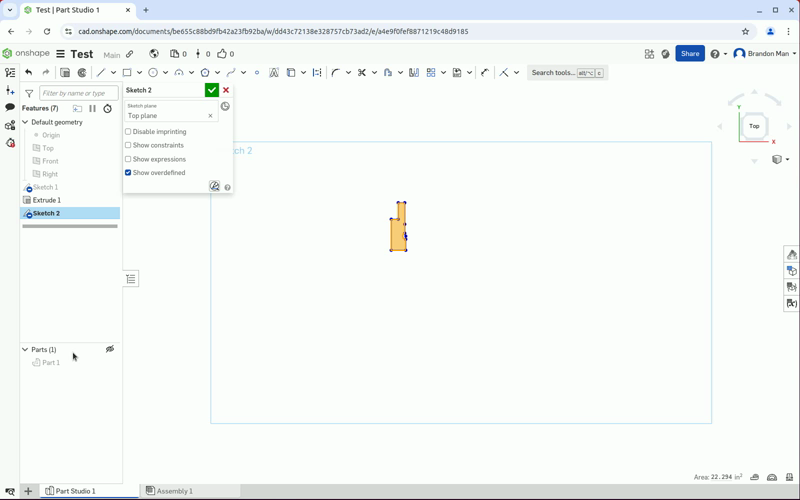
key(shift+e)
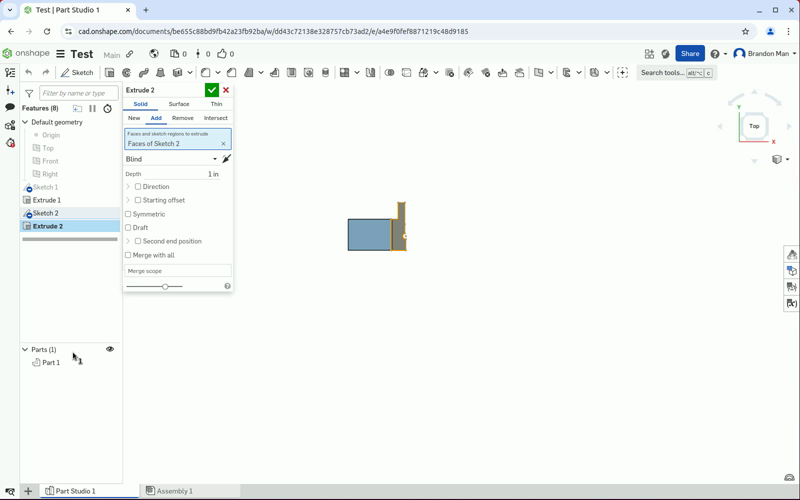
mouse_move(143, 106)
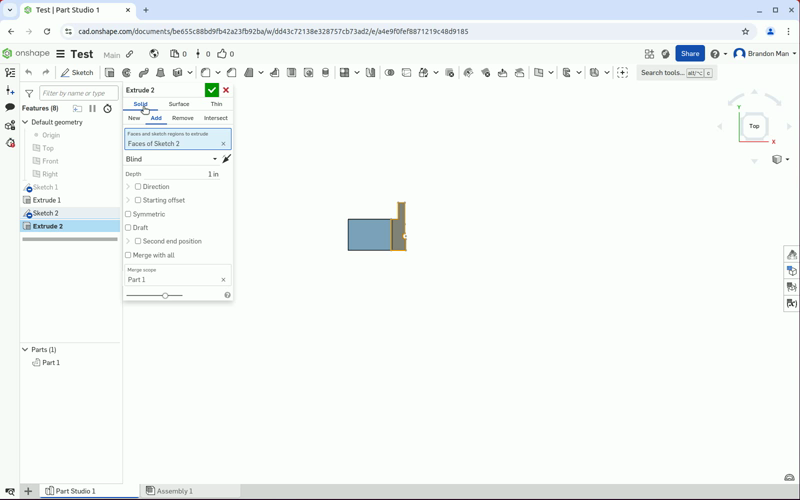
click(143, 106)
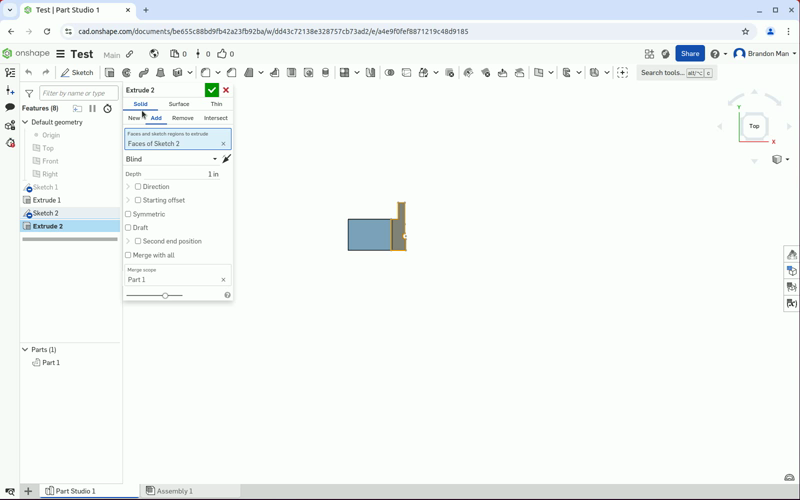
mouse_move(137, 120)
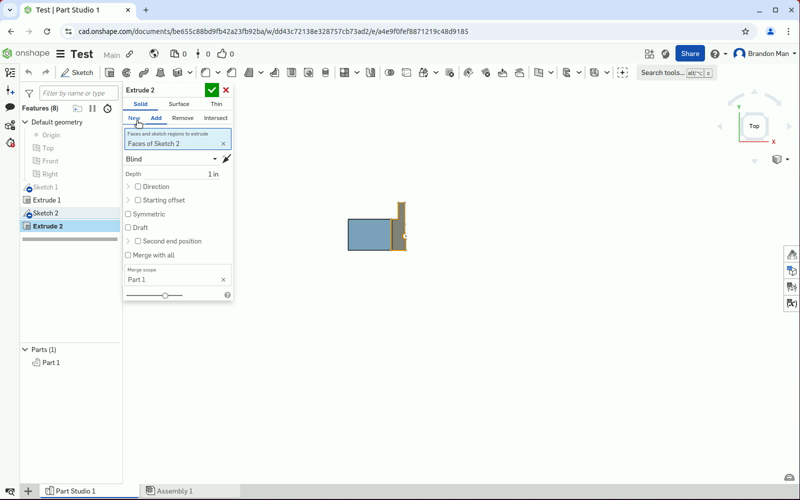
click(137, 120)
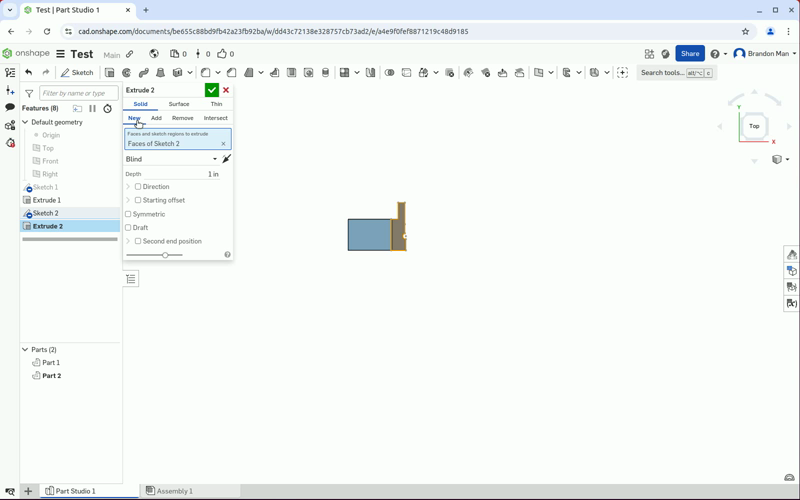
key(tab, 4)
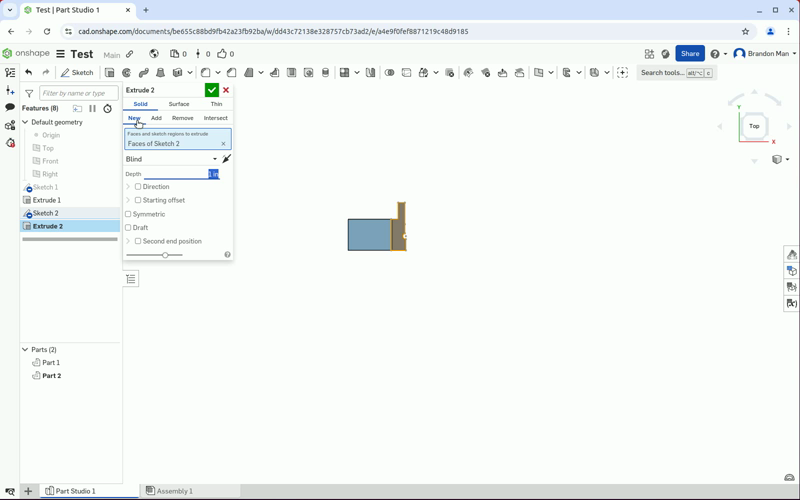
text(4.574)
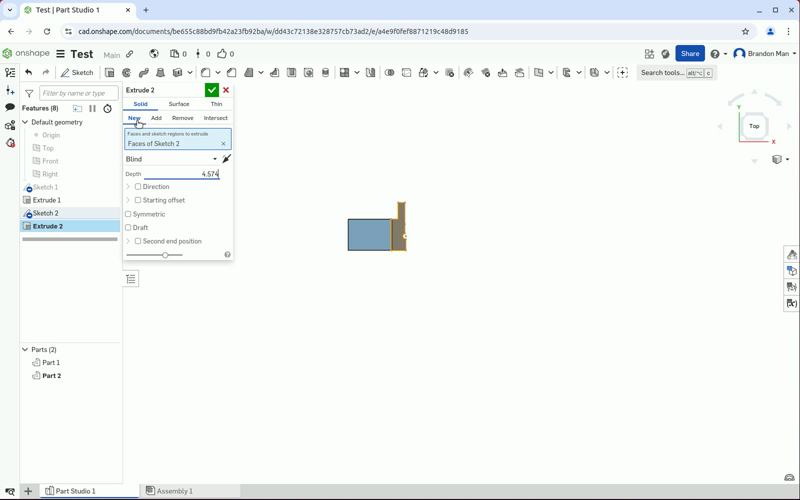
key(enter)
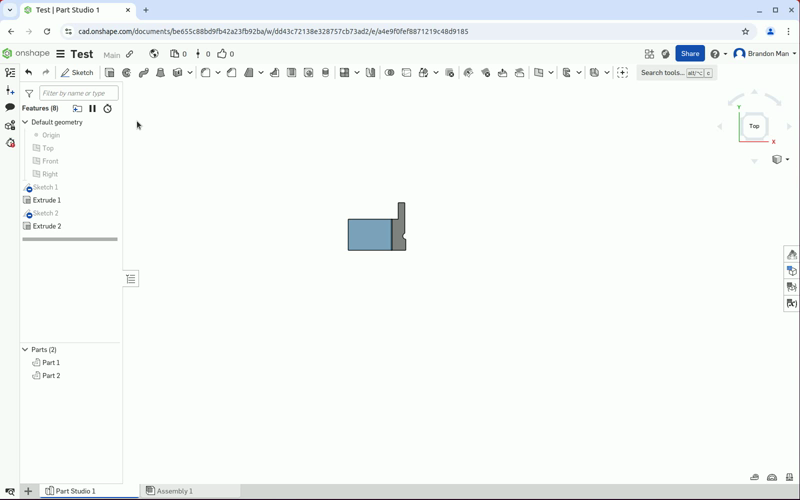
key(shift+h)
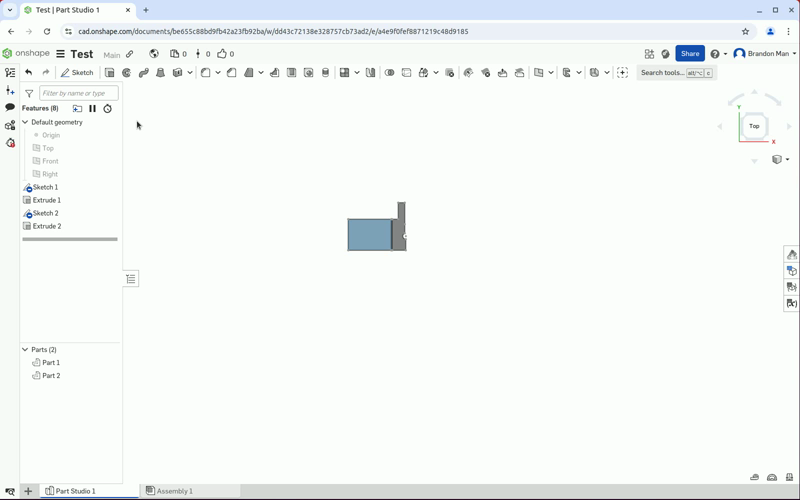
key(shift+h)
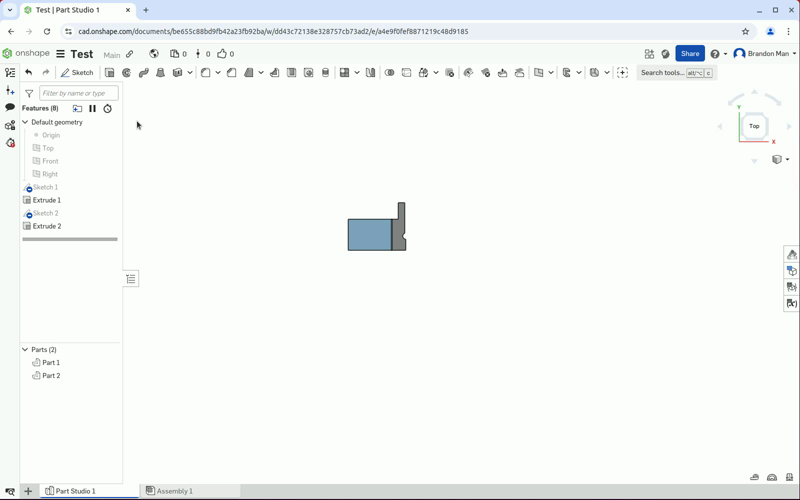
mouse_move(73, 189)
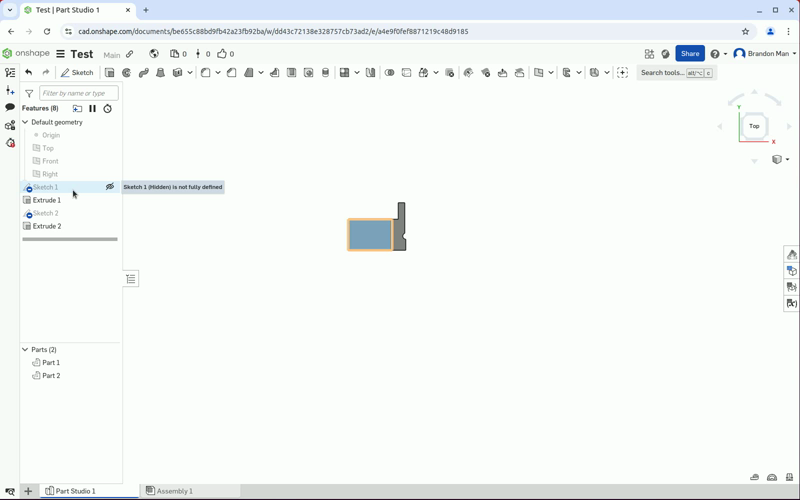
click(73, 189)
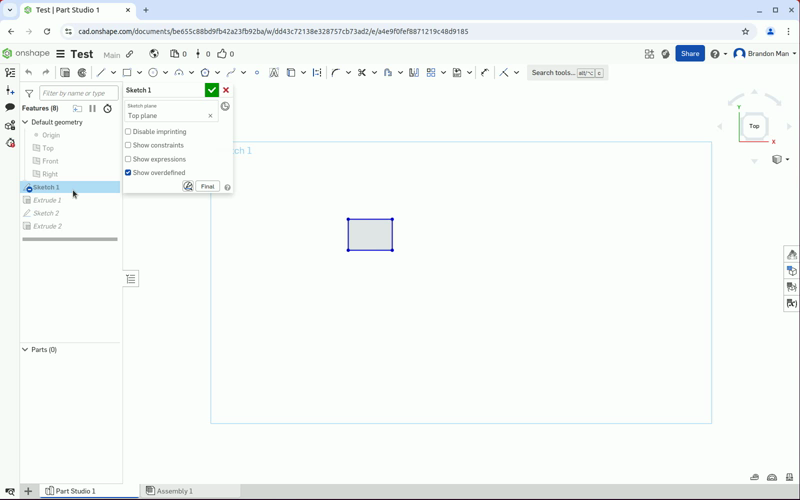
mouse_move(229, 92)
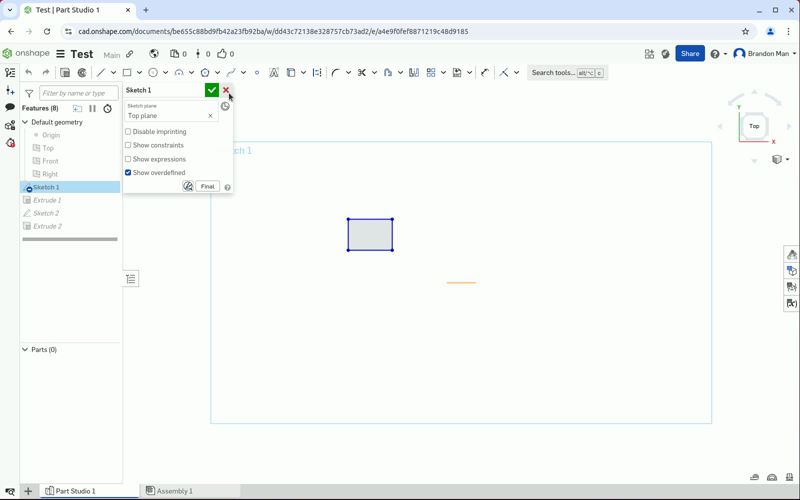
click(229, 92)
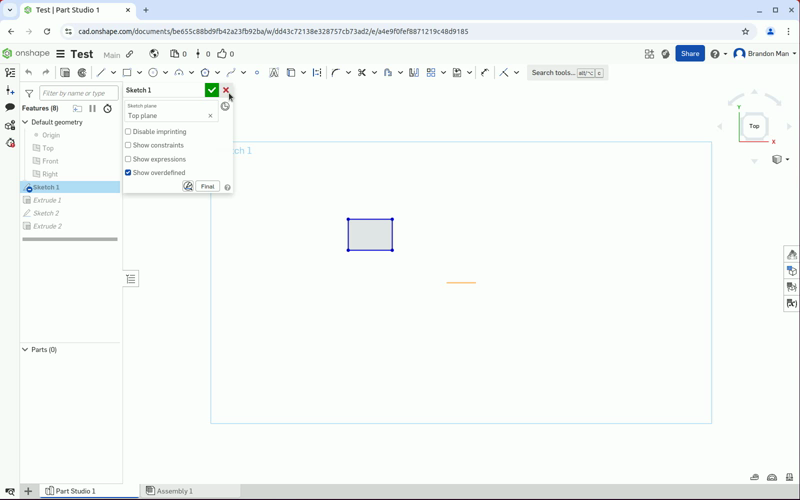
key(shift+s)
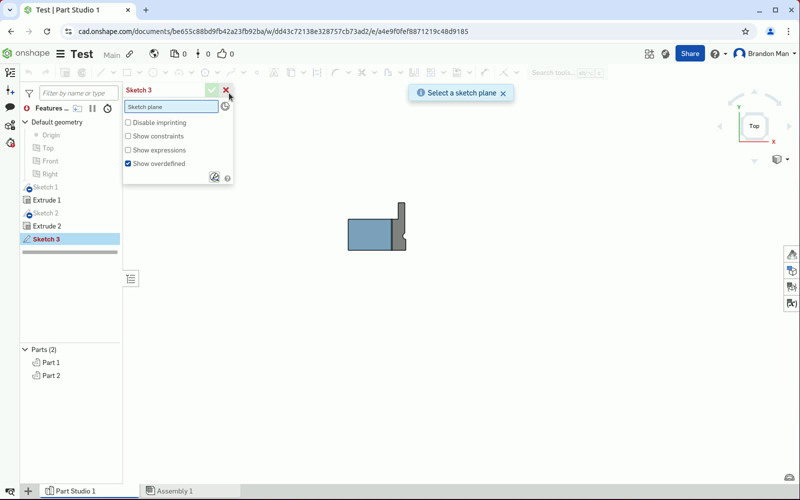
mouse_move(73, 150)
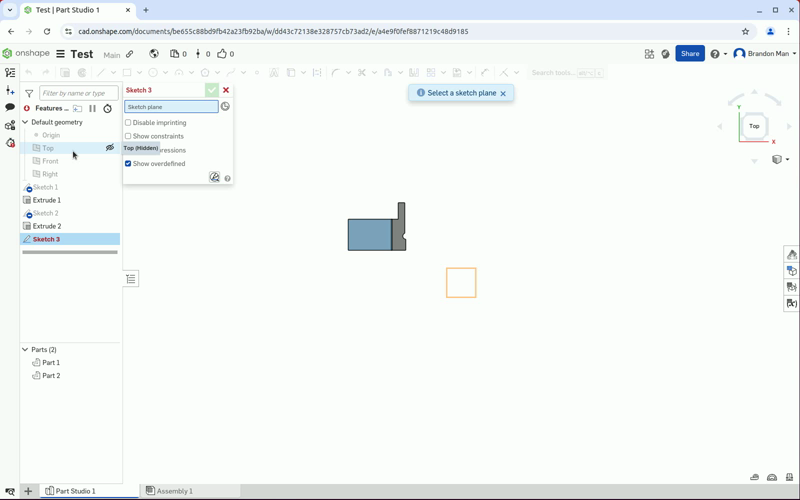
click(73, 150)
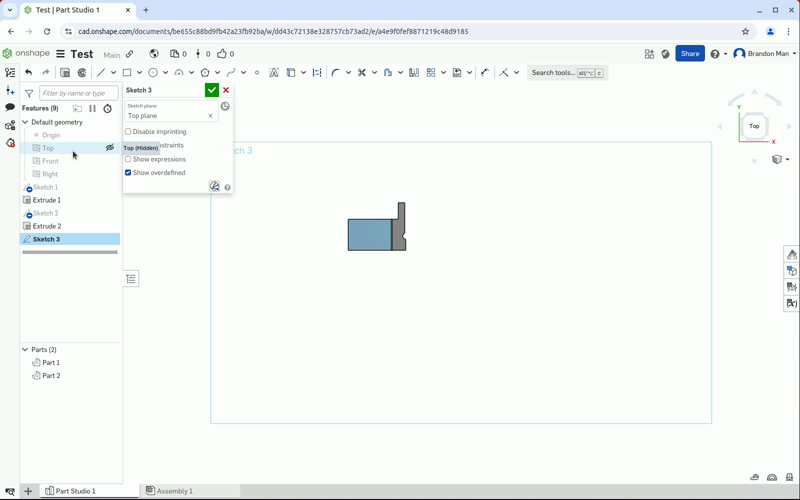
mouse_move(73, 352)
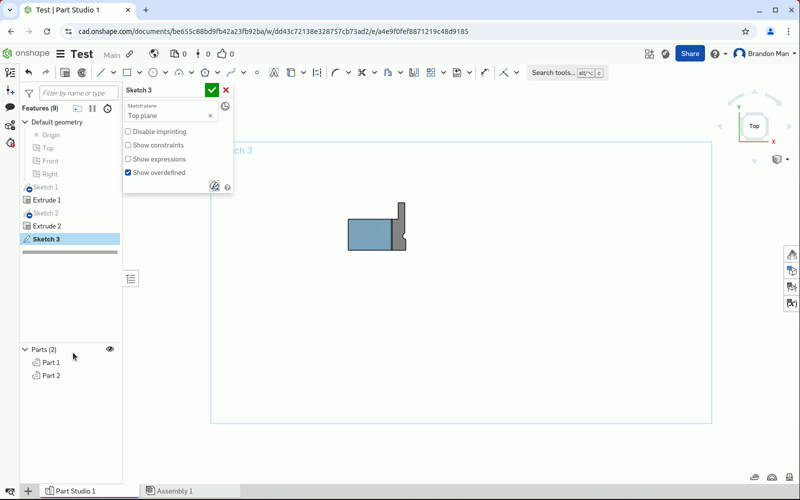
key(y)
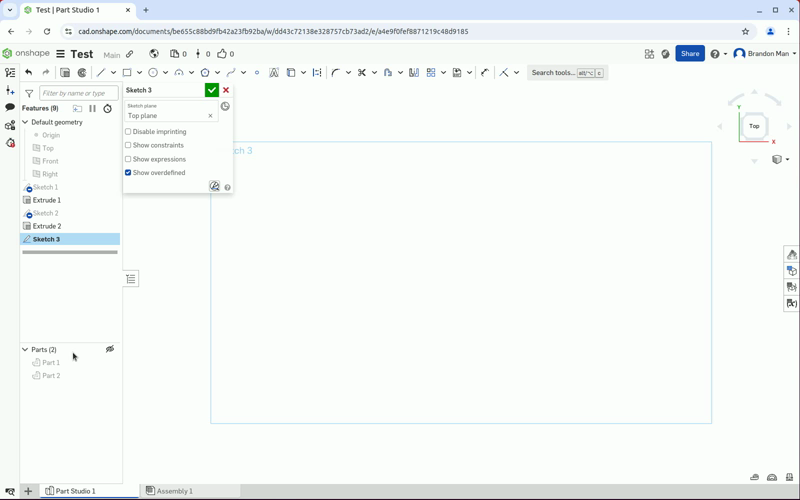
key(a)
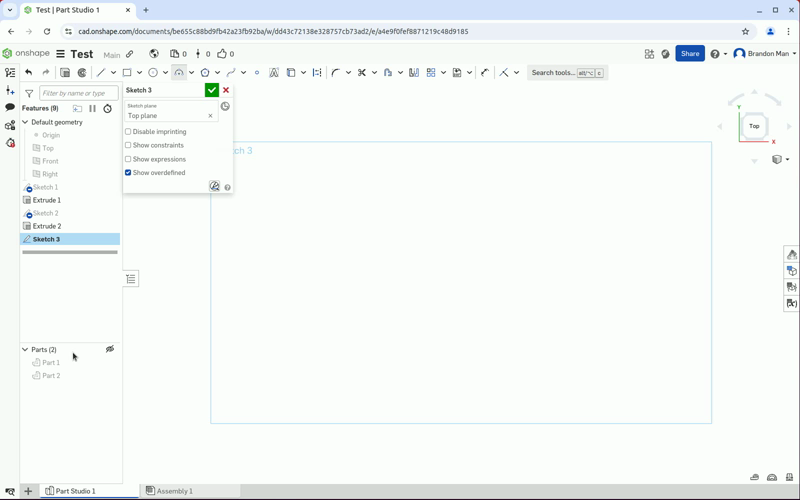
key_down(shift)
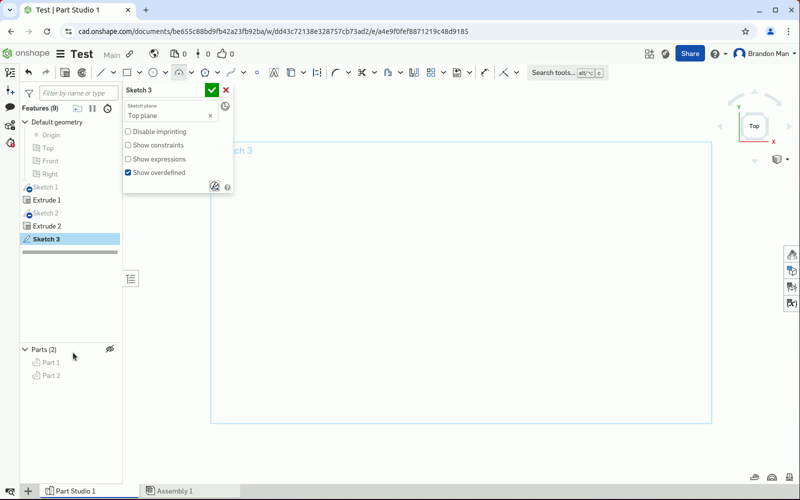
mouse_move(405, 250)
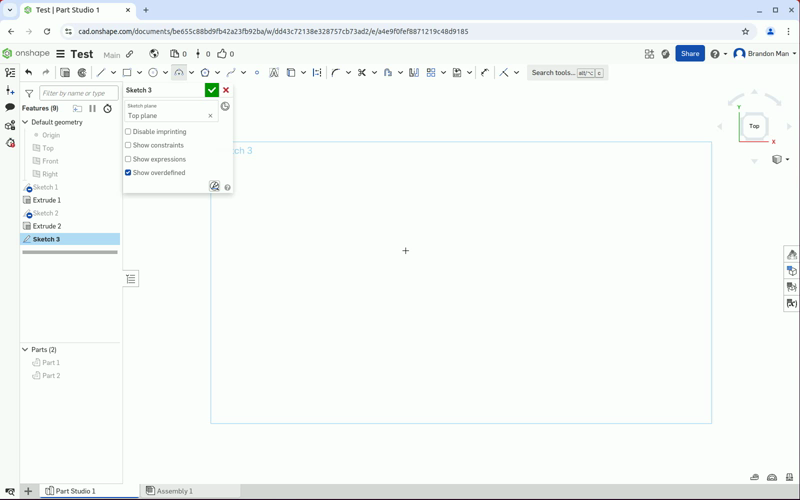
click(405, 250)
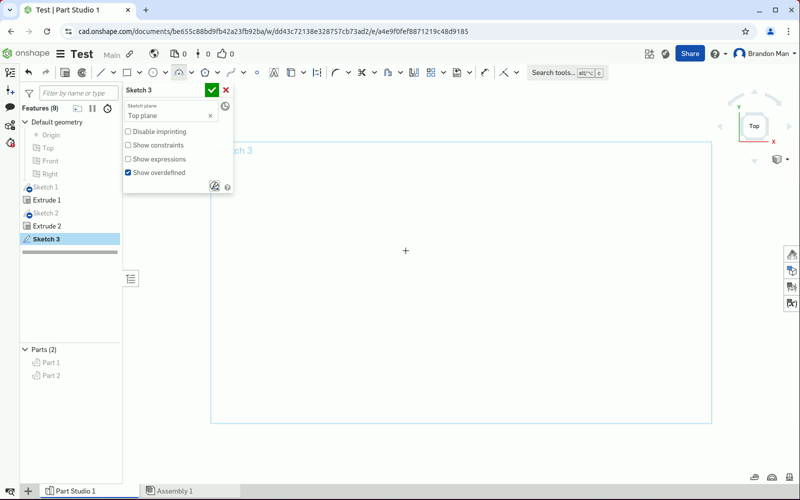
key_up(shift)
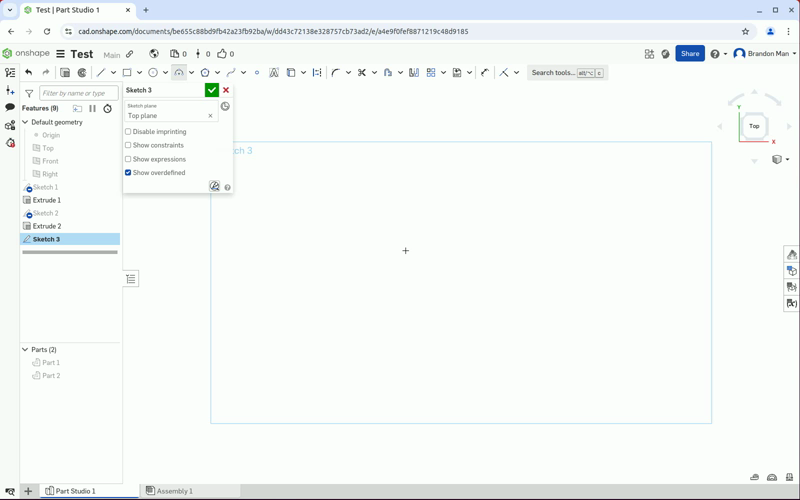
key_down(shift)
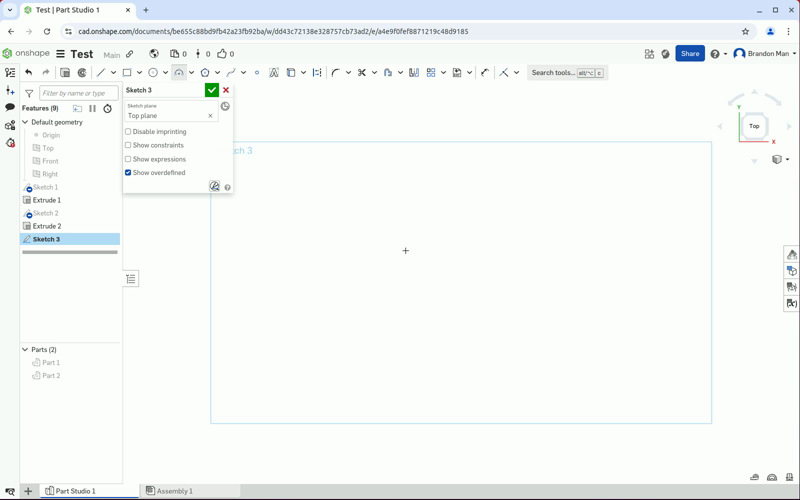
mouse_move(413, 224)
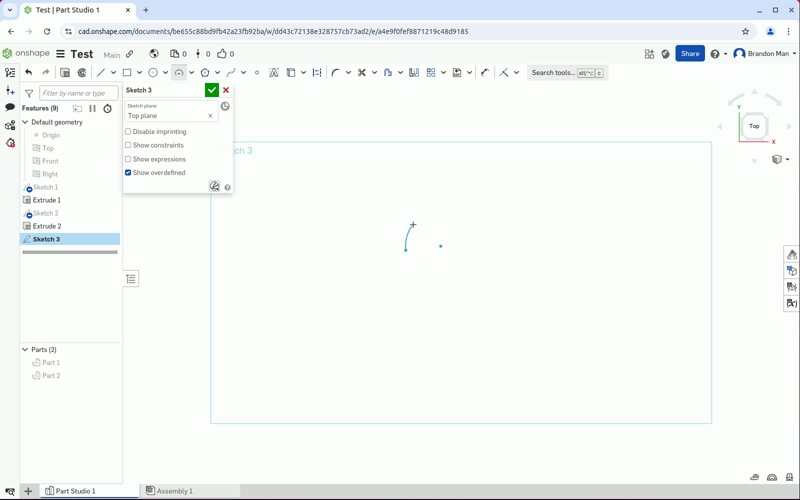
click(413, 224)
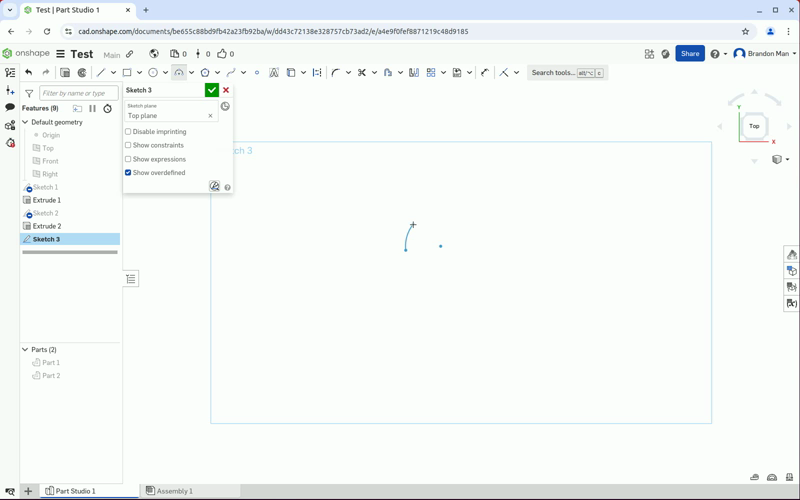
mouse_move(419, 240)
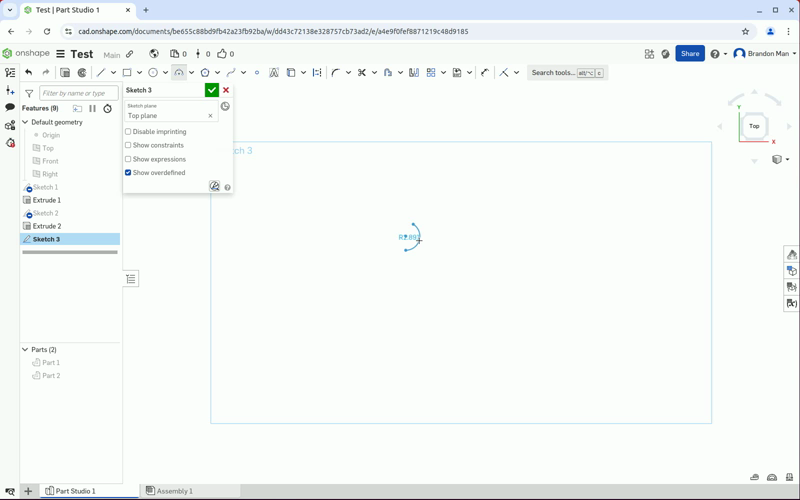
click(419, 240)
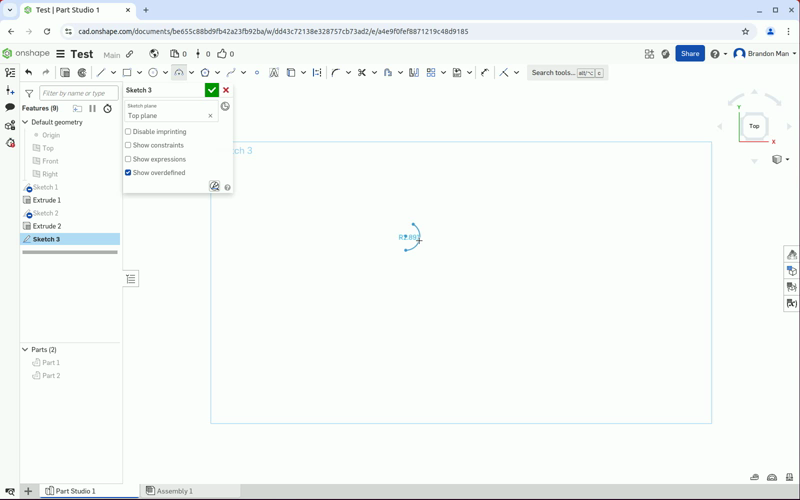
key_up(shift)
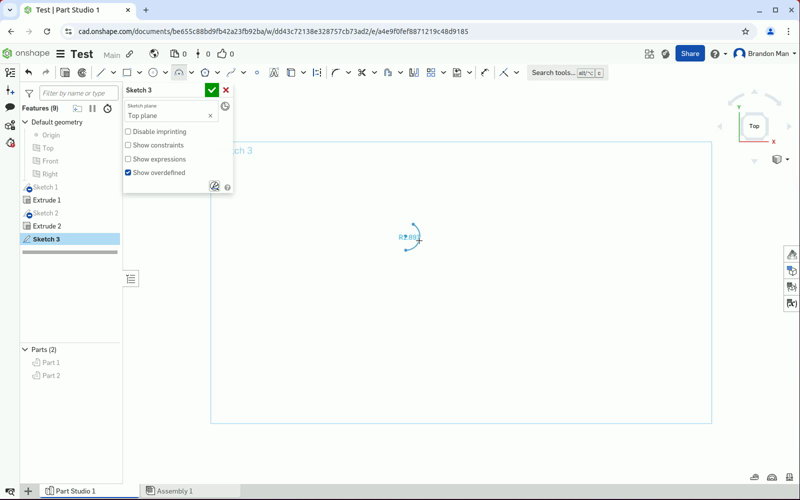
key(esc)
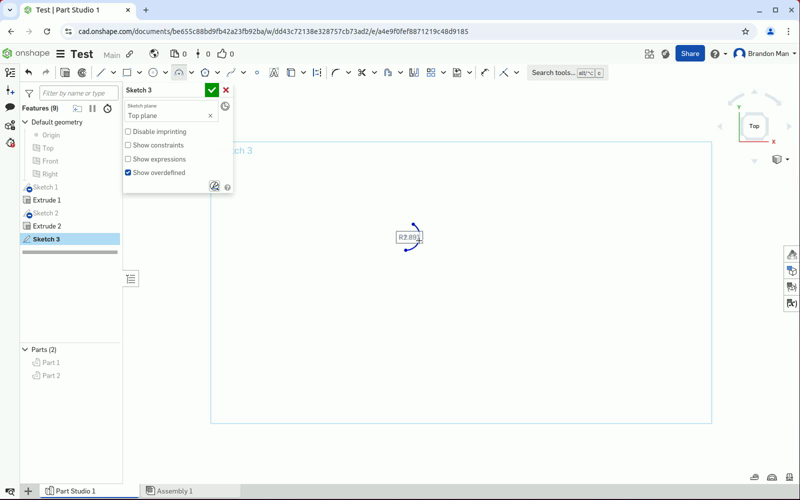
key(l)
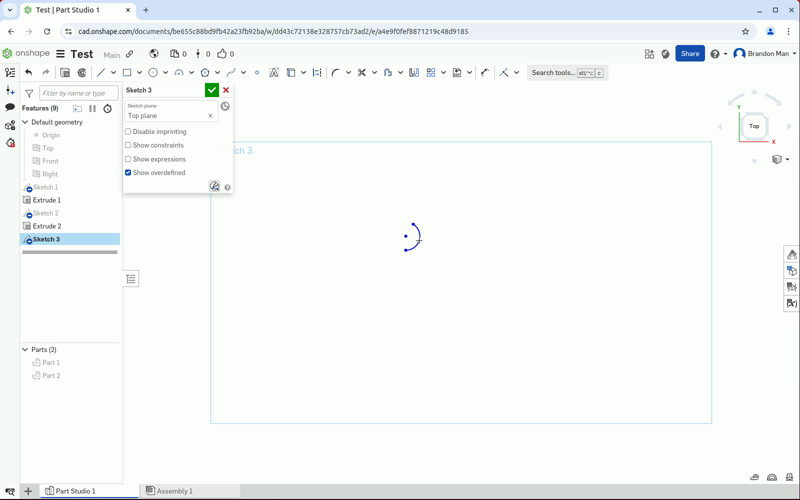
mouse_move(413, 224)
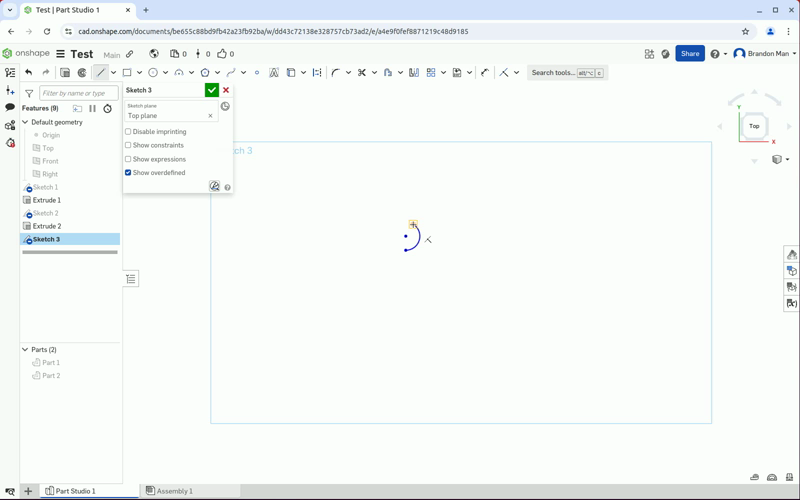
click(413, 224)
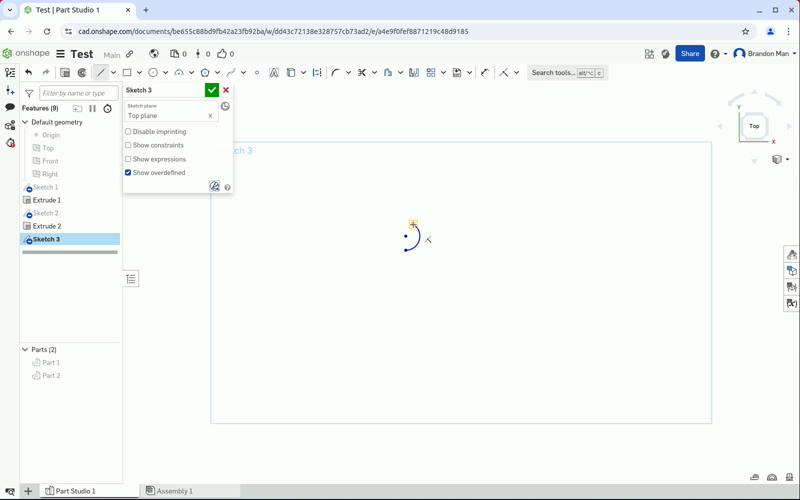
key_down(shift)
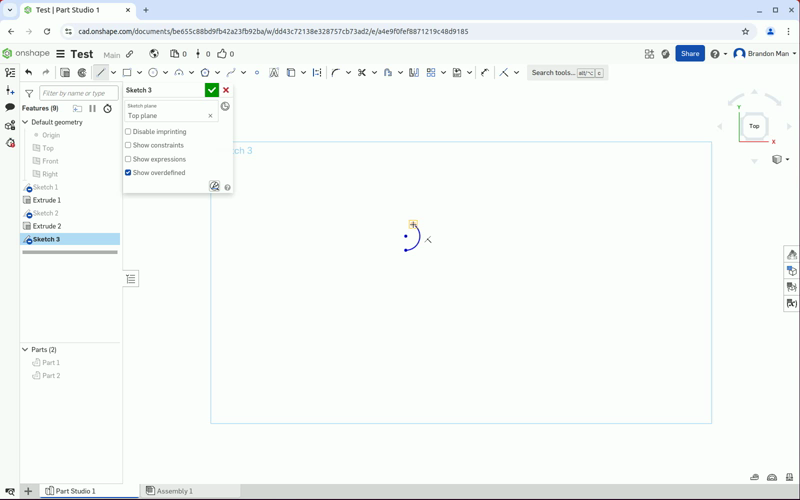
mouse_move(443, 224)
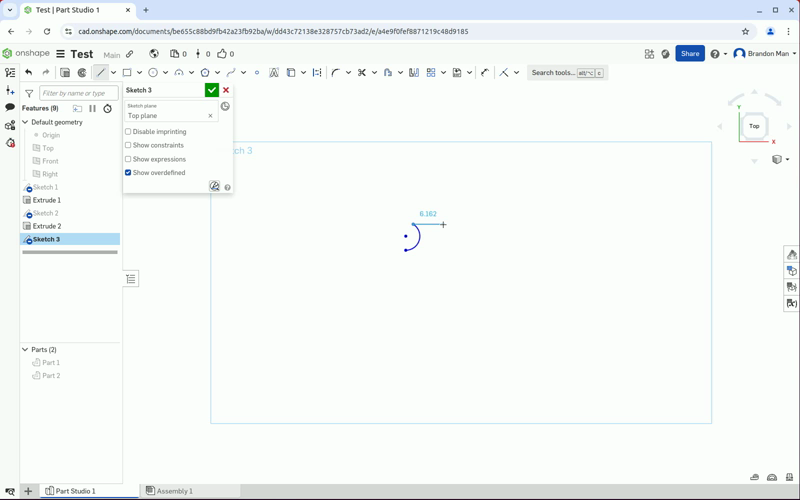
mouse_move(413, 202)
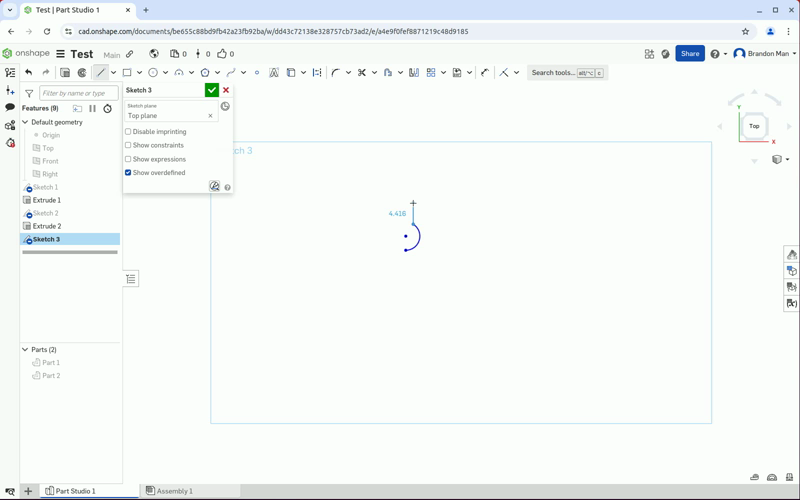
click(413, 202)
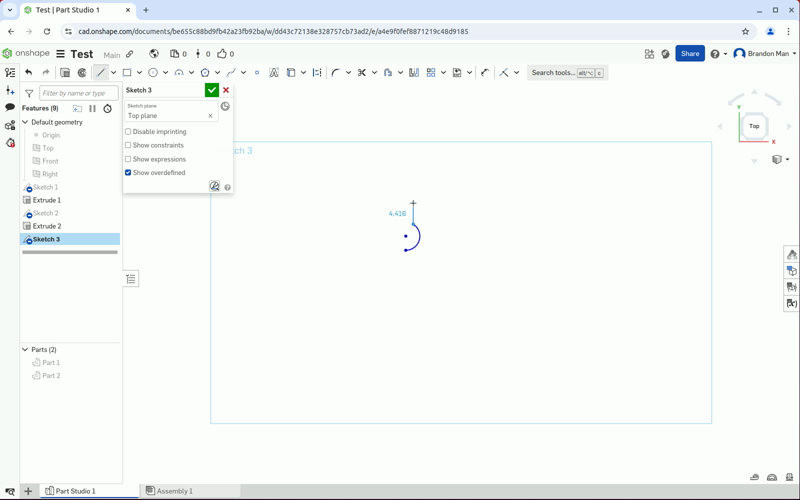
key_up(shift)
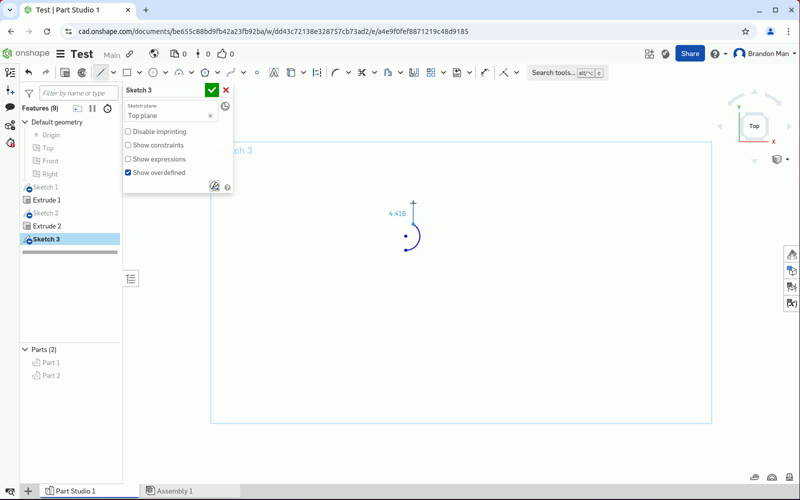
key_down(shift)
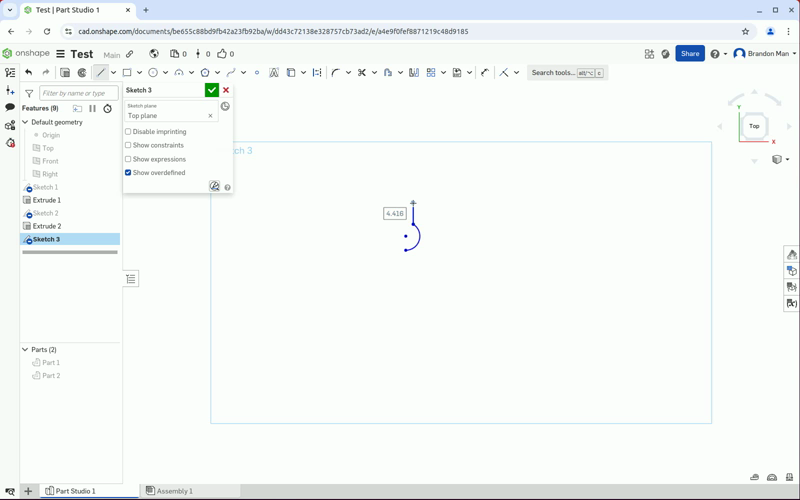
mouse_move(443, 202)
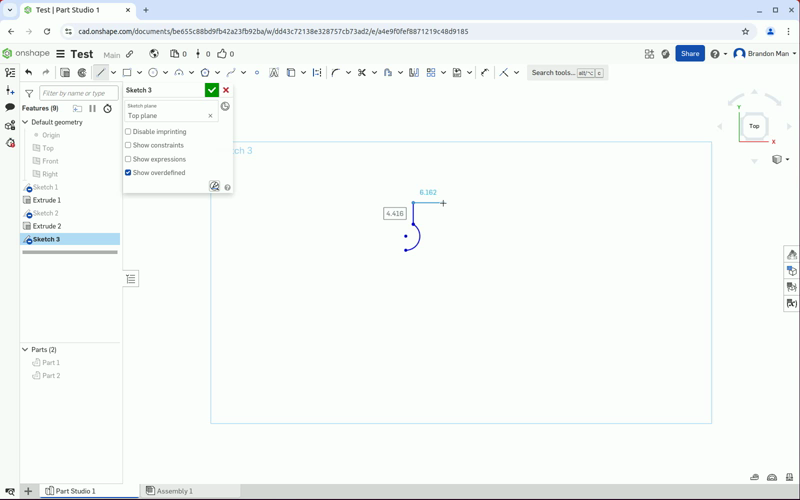
mouse_move(406, 202)
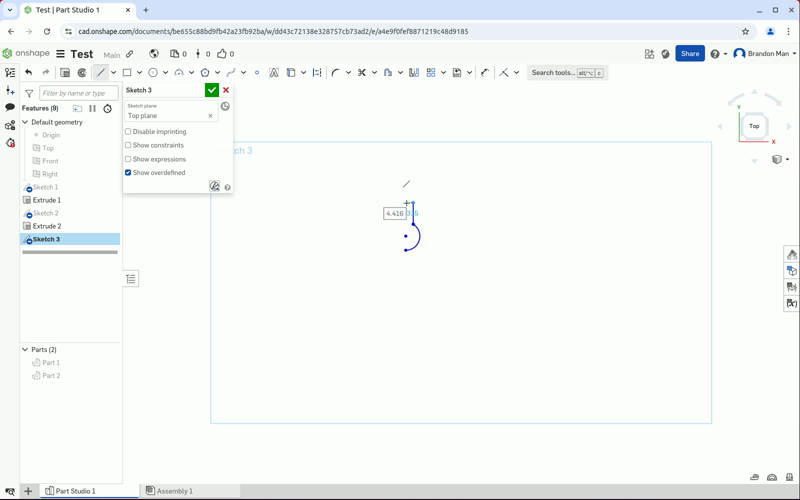
scroll(6)
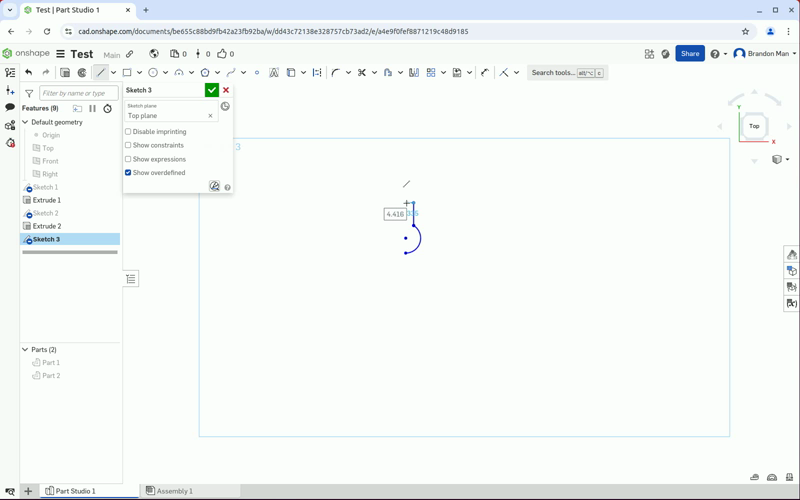
scroll(6)
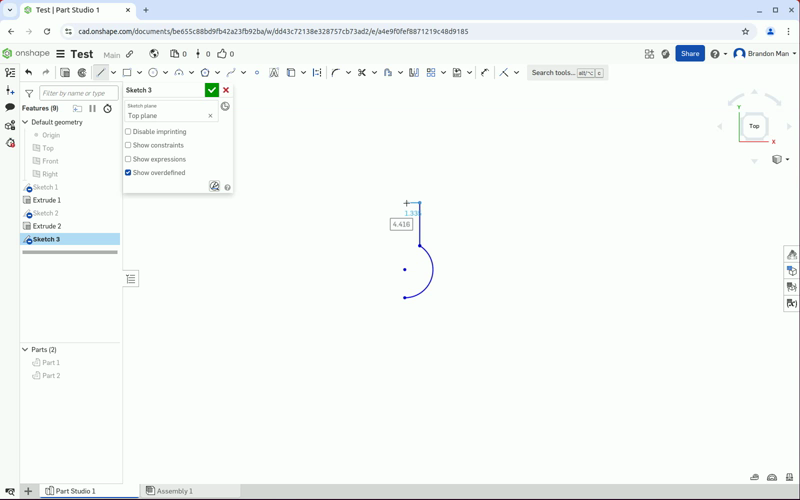
scroll(6)
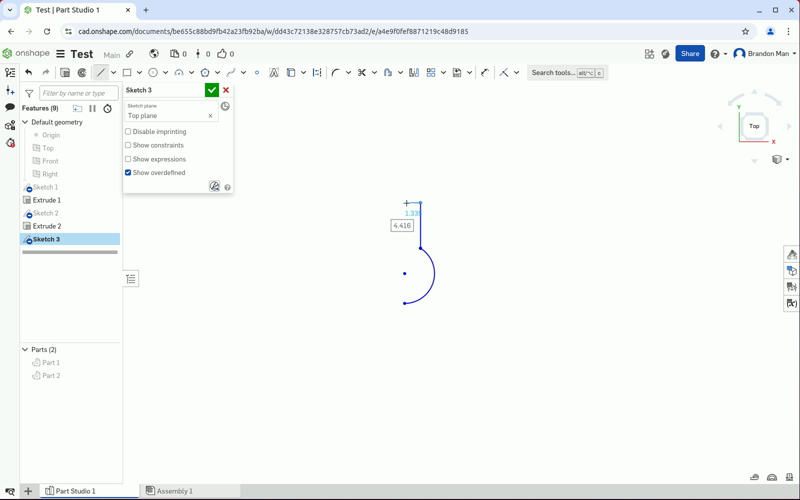
scroll(6)
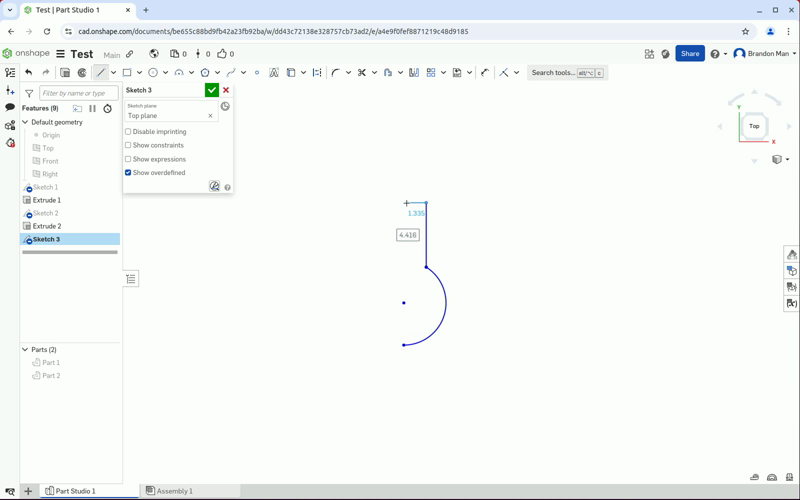
scroll(6)
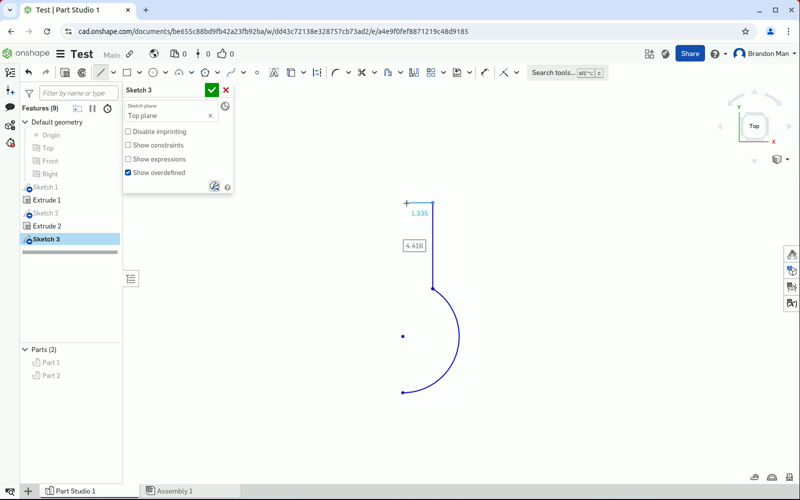
scroll(6)
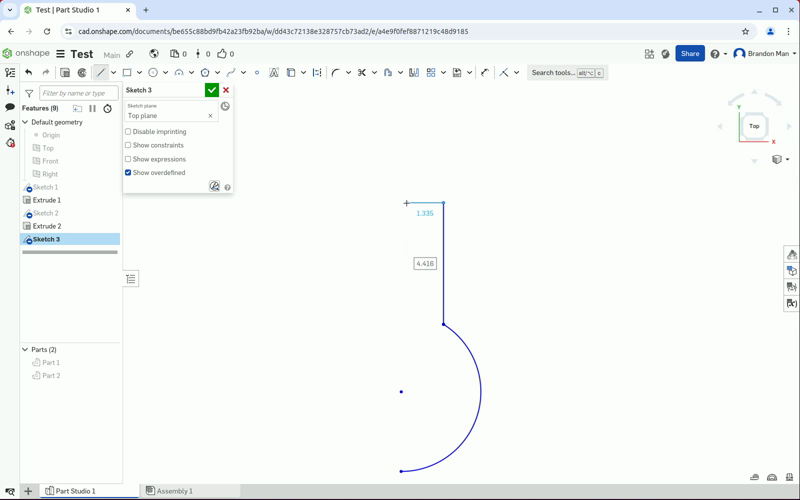
scroll(6)
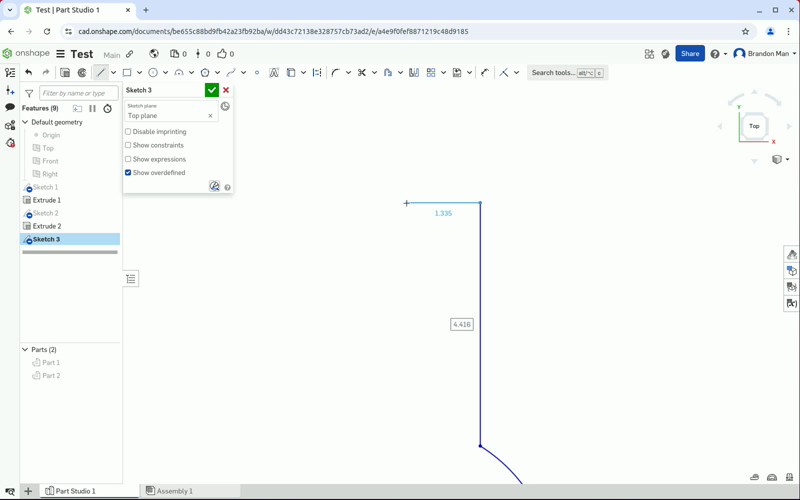
click(406, 202)
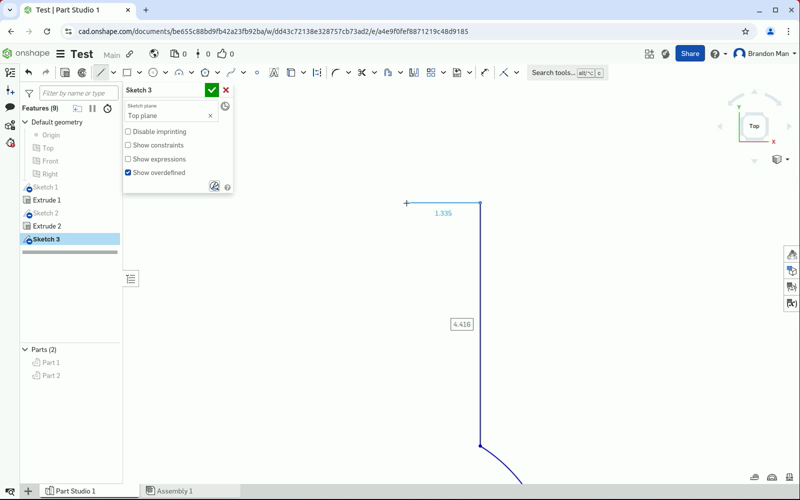
scroll(-6)
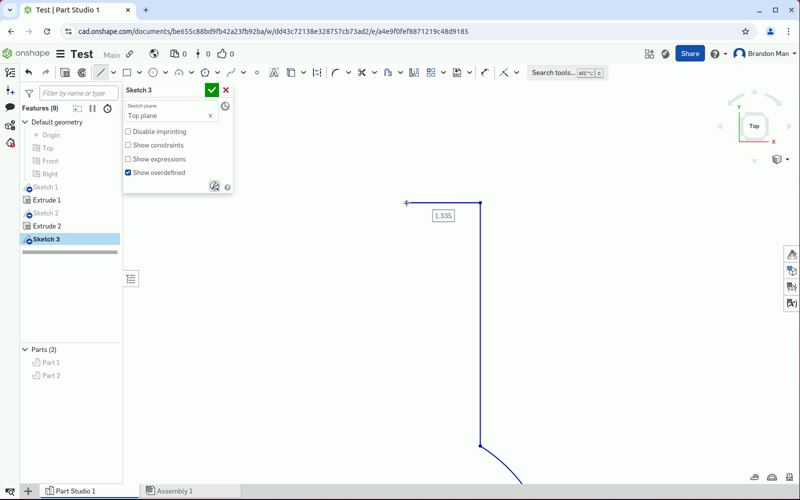
scroll(-6)
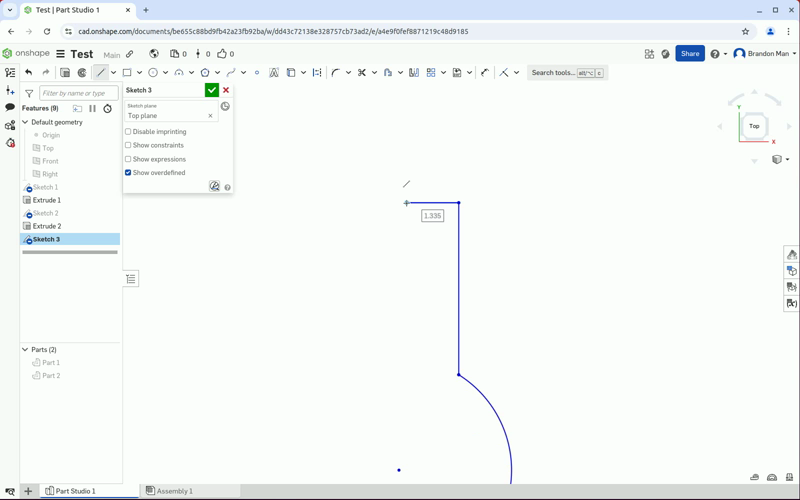
scroll(-6)
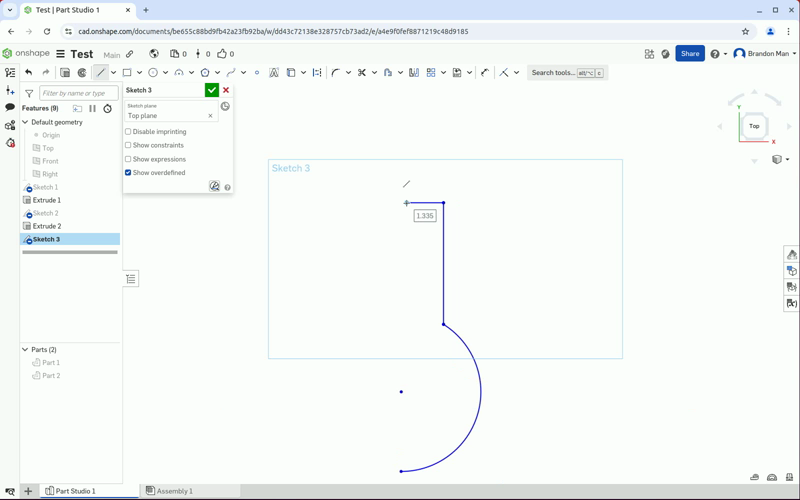
scroll(-6)
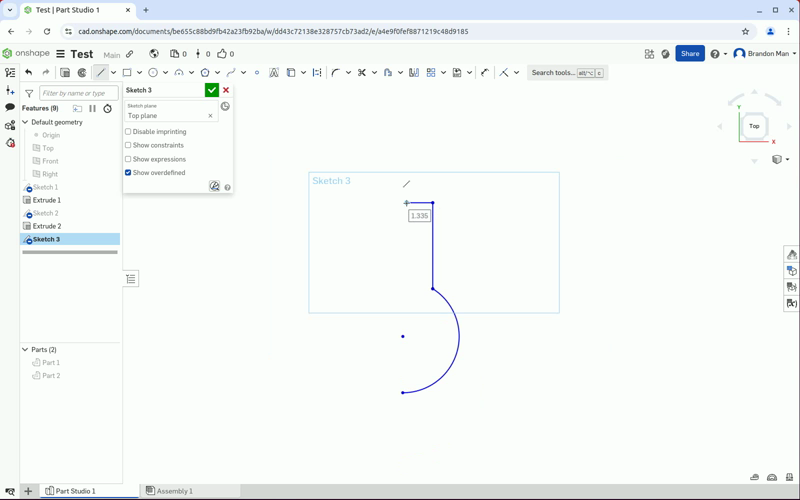
scroll(-6)
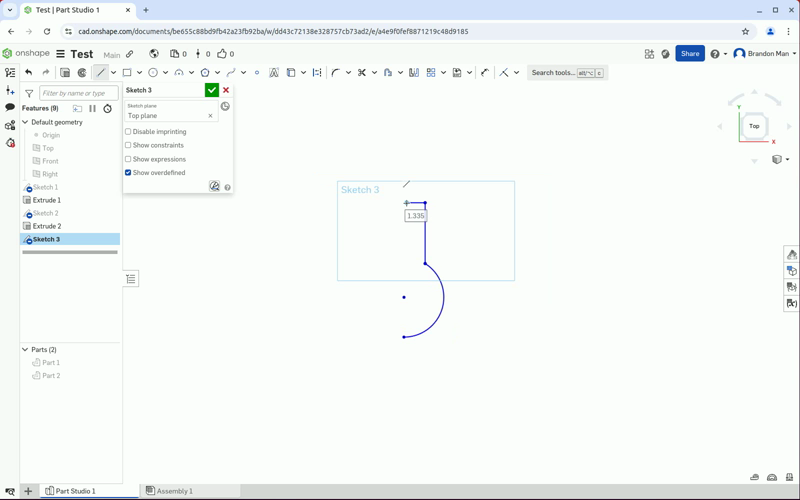
scroll(-6)
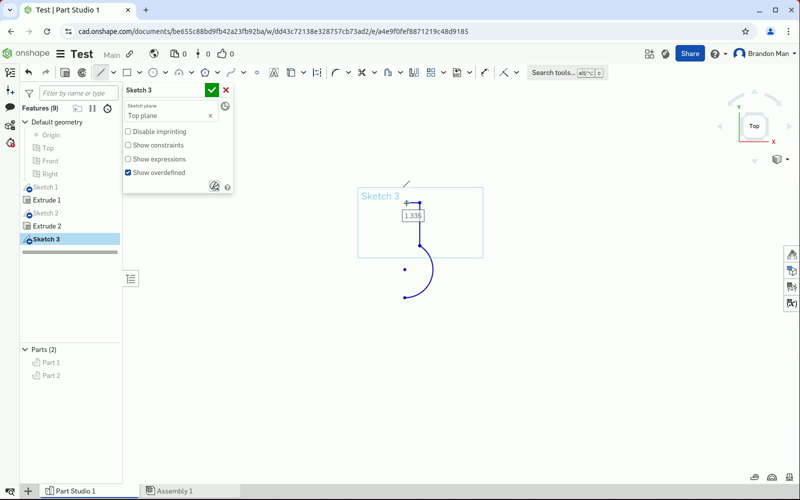
scroll(-6)
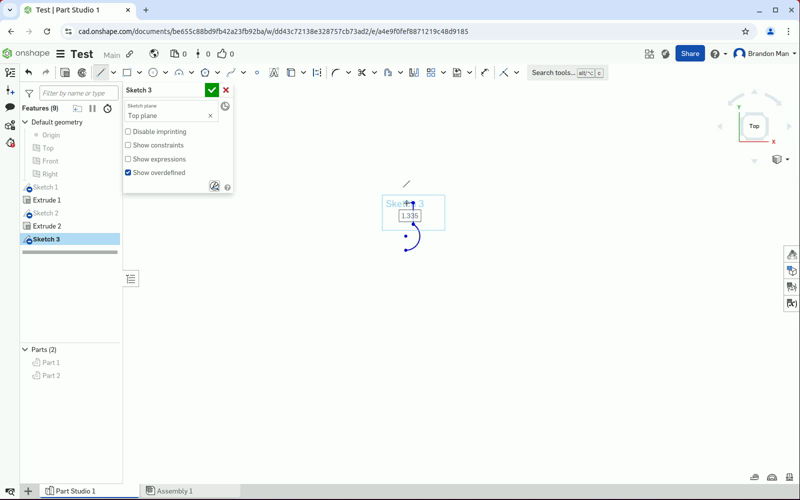
key_up(shift)
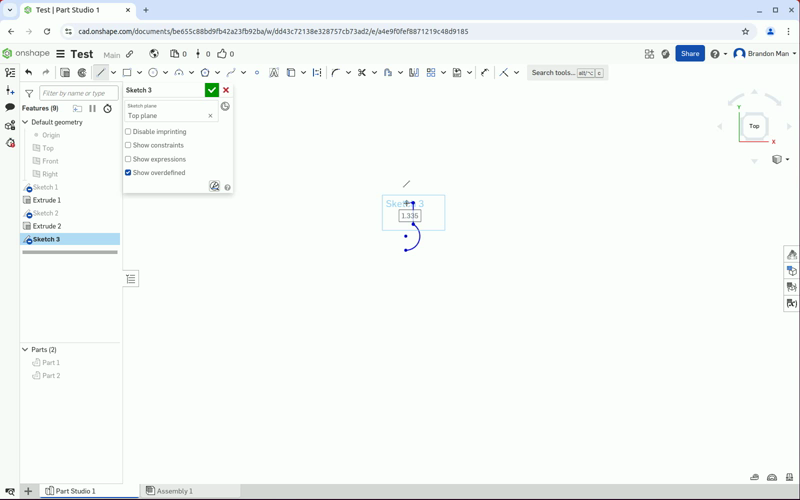
key_down(shift)
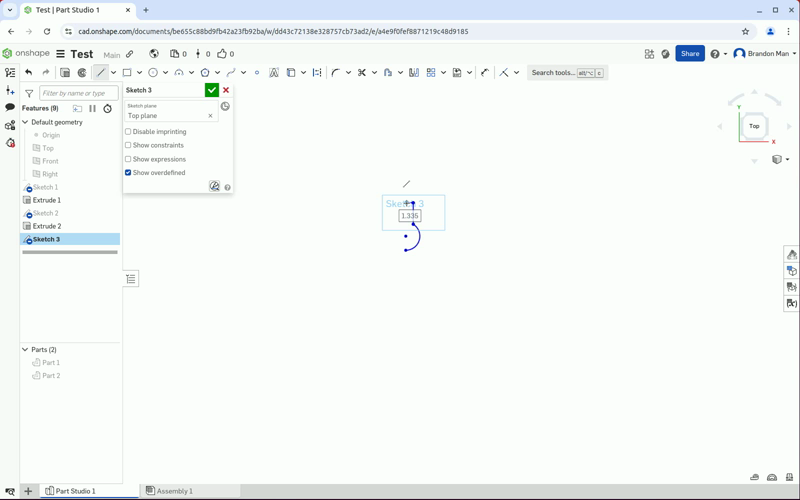
mouse_move(436, 202)
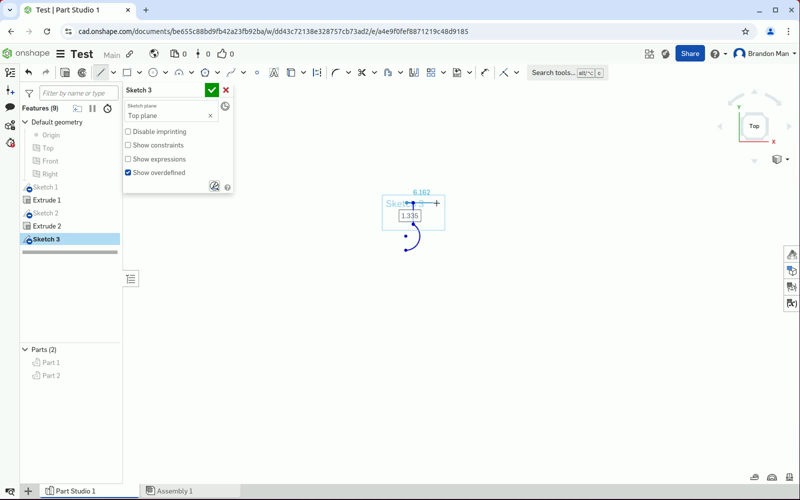
mouse_move(406, 224)
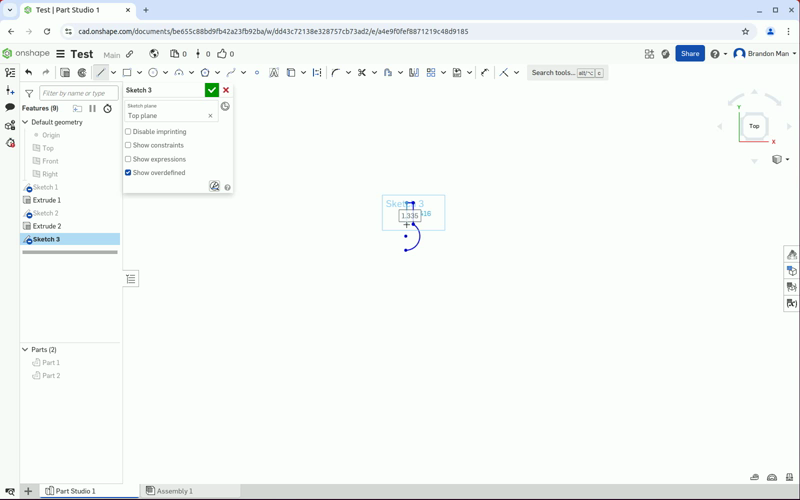
click(406, 224)
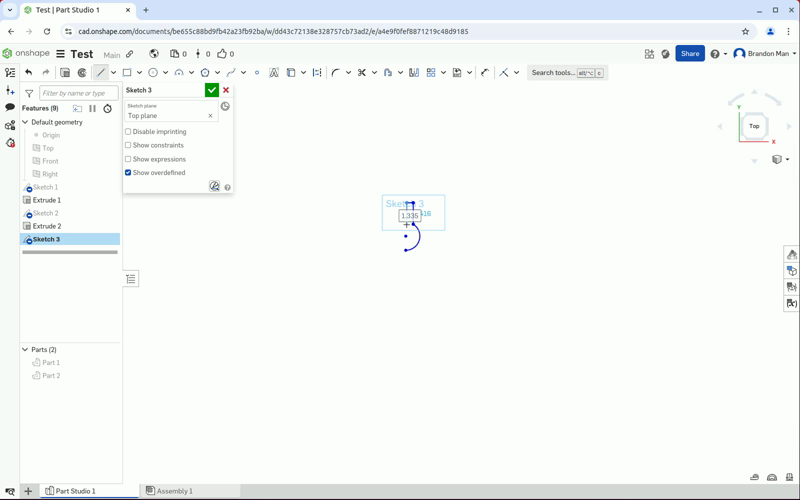
key_up(shift)
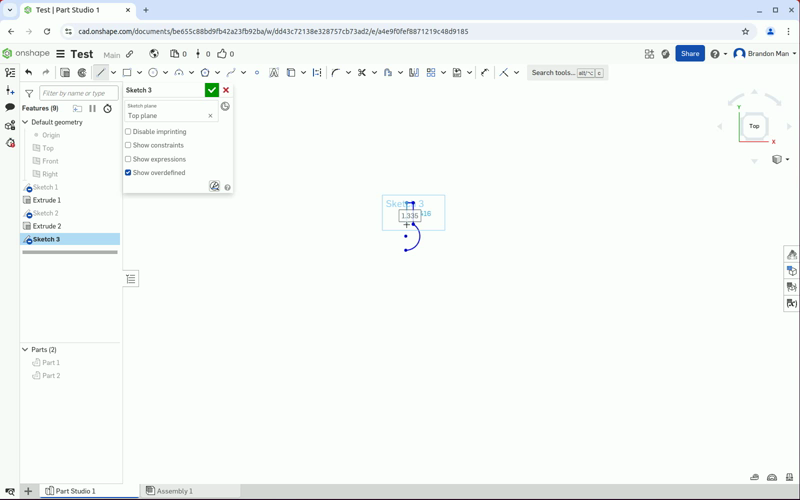
key_down(shift)
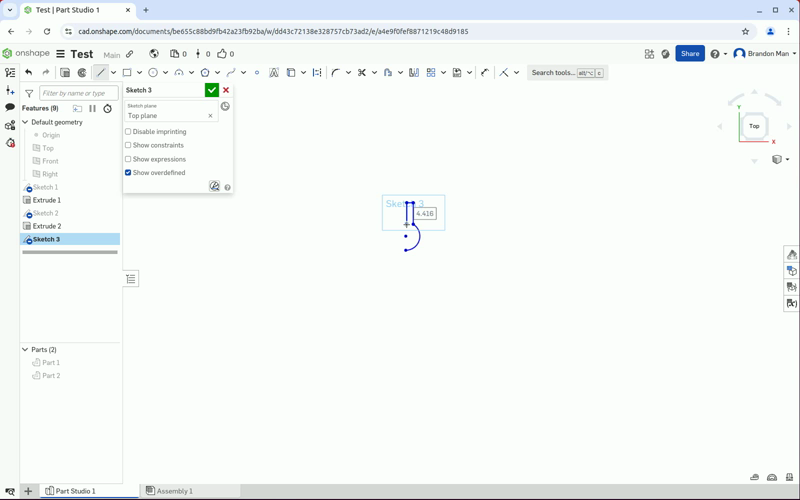
mouse_move(436, 224)
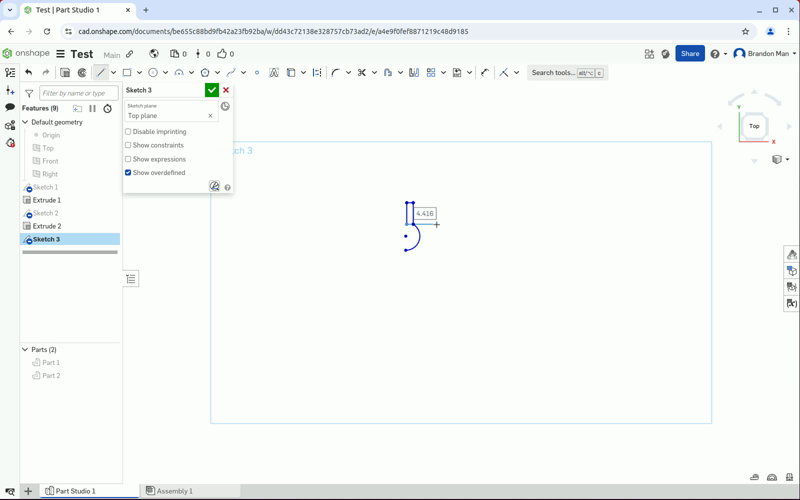
mouse_move(406, 233)
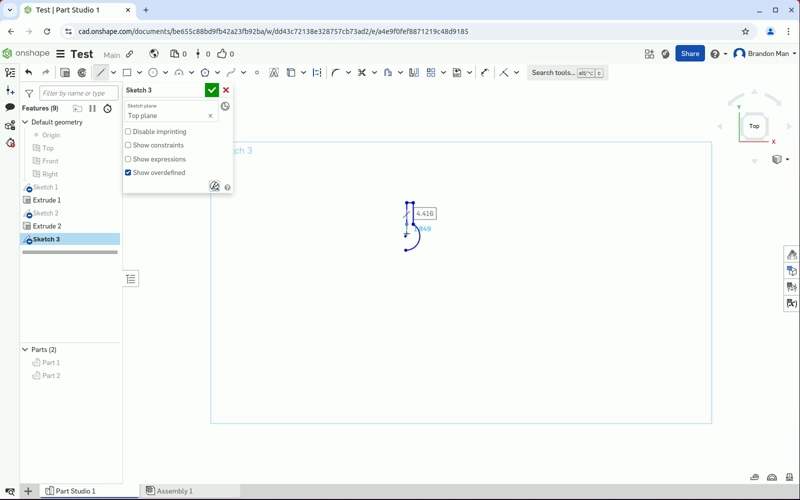
scroll(6)
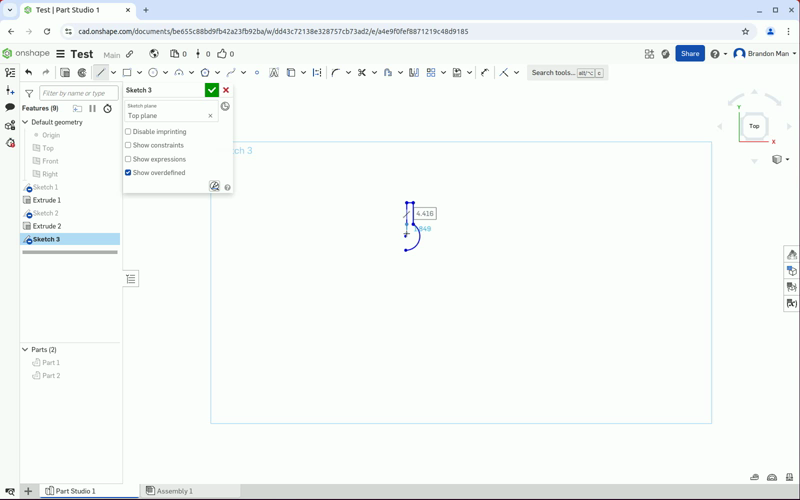
scroll(6)
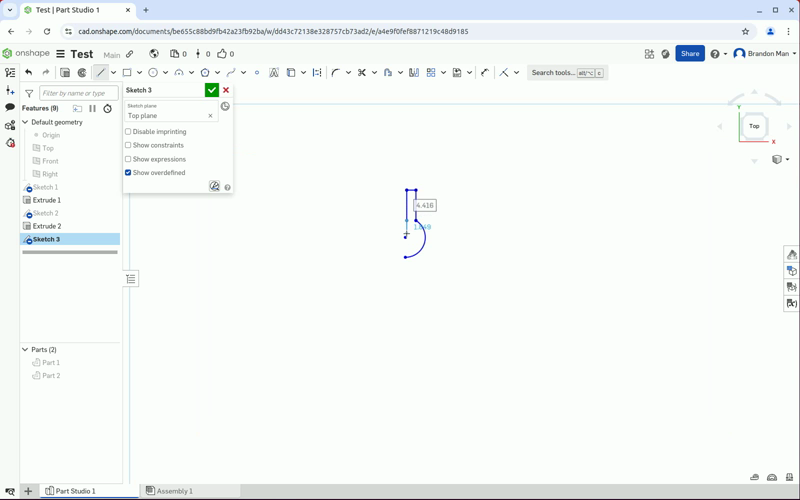
scroll(6)
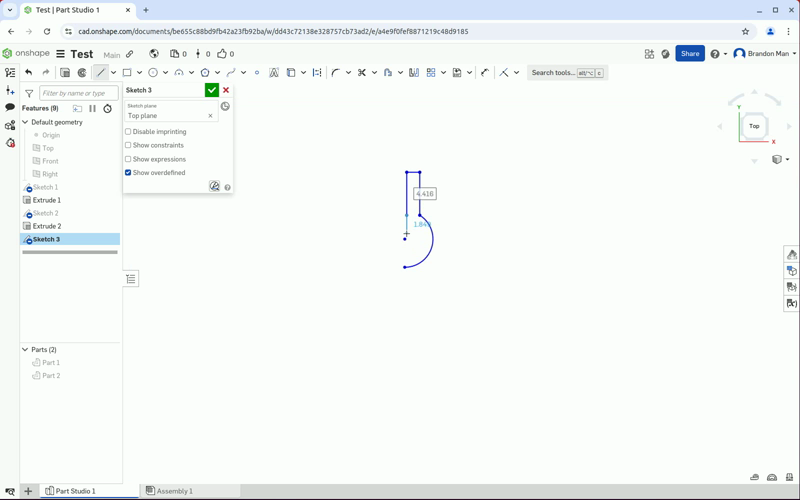
scroll(6)
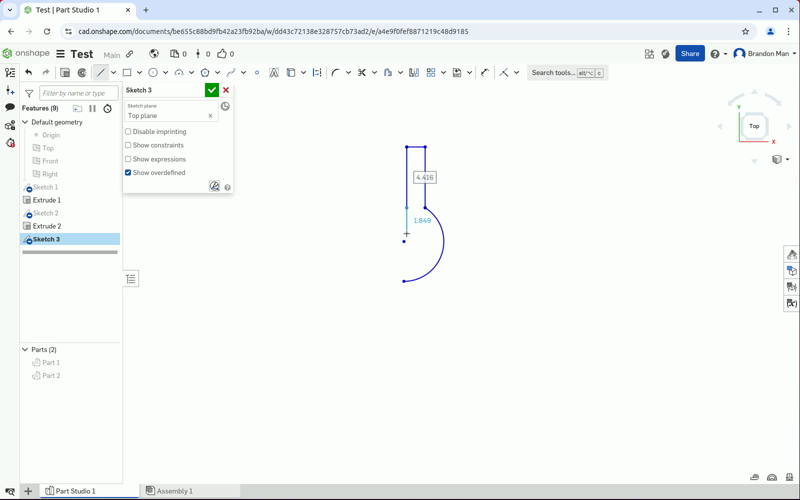
scroll(6)
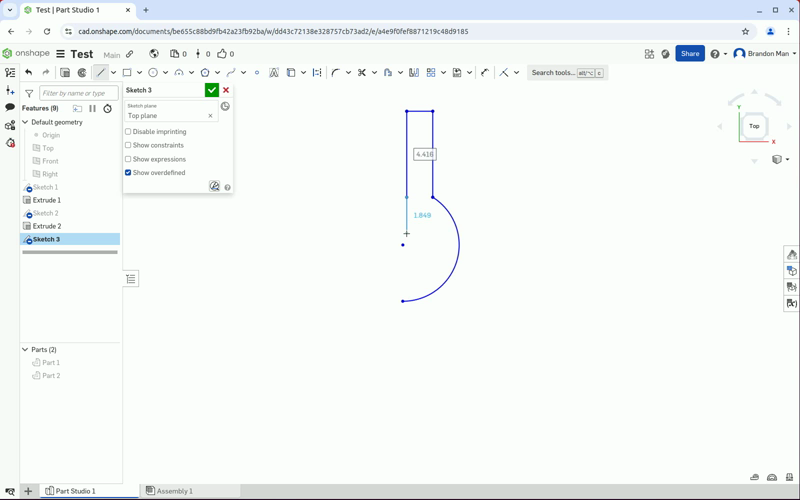
scroll(6)
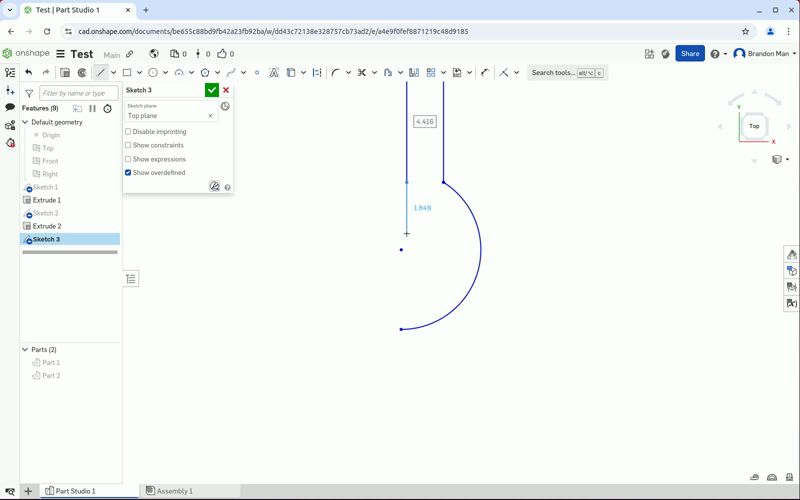
scroll(6)
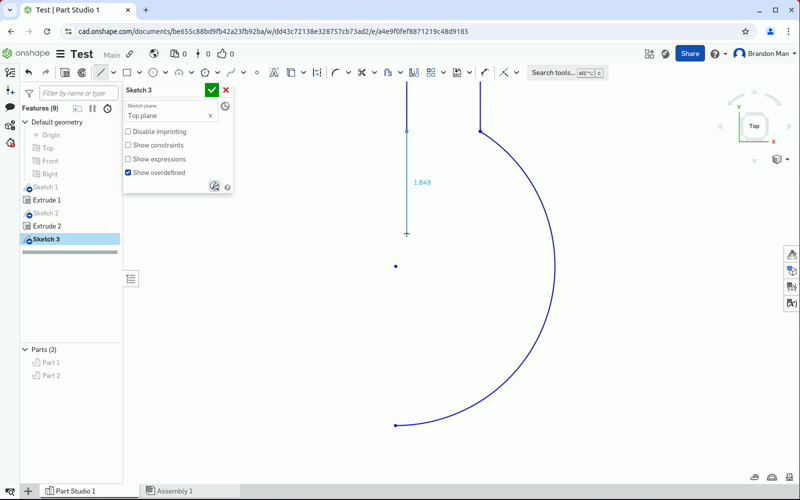
click(406, 233)
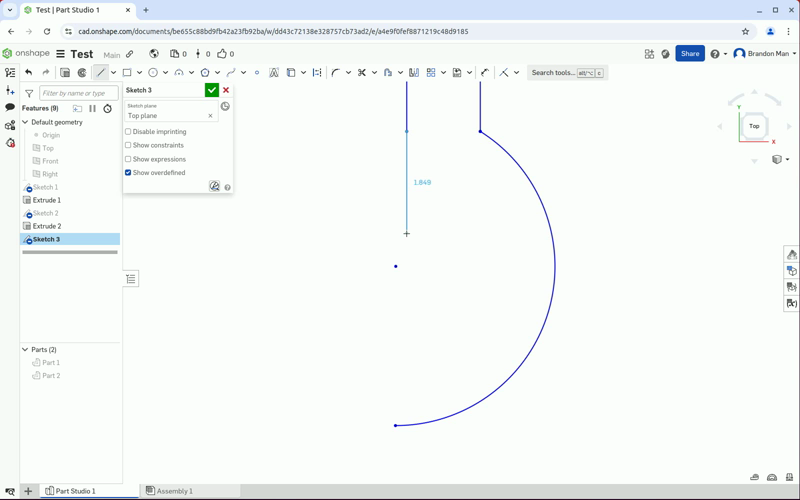
scroll(-6)
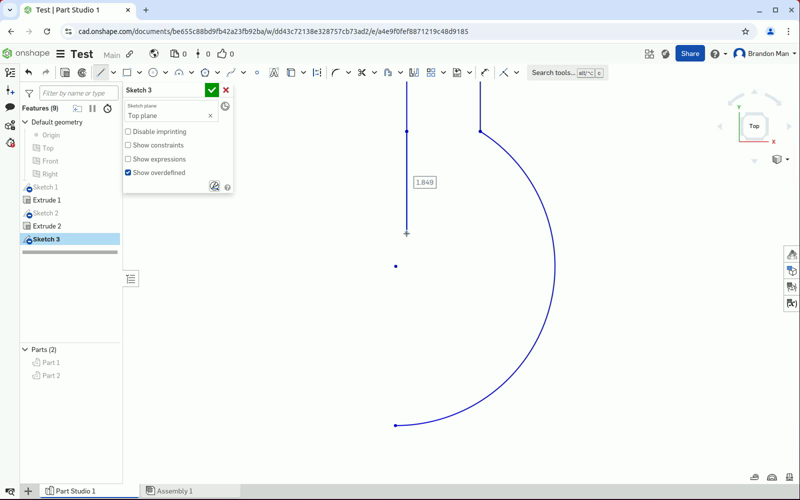
scroll(-6)
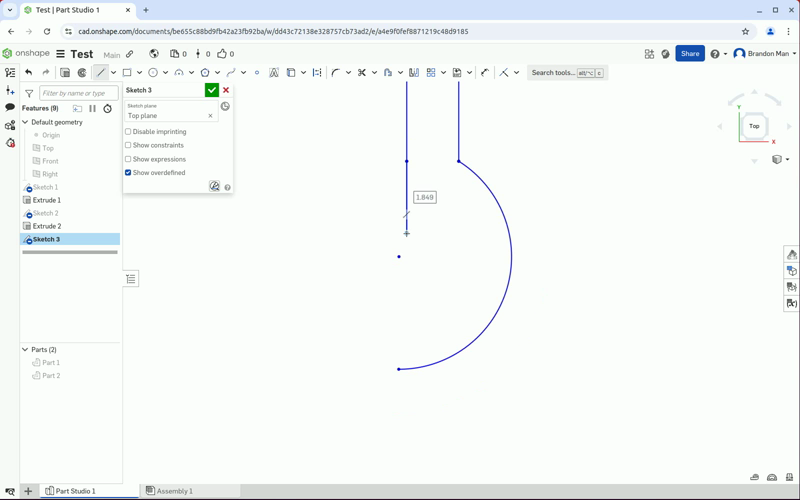
scroll(-6)
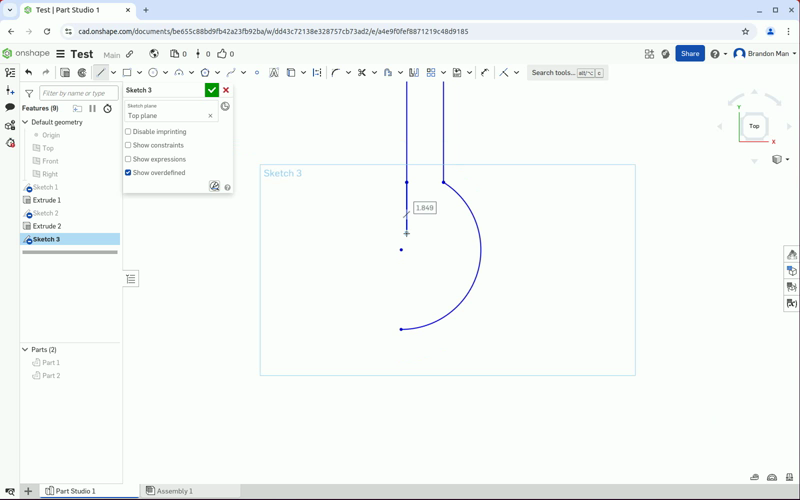
scroll(-6)
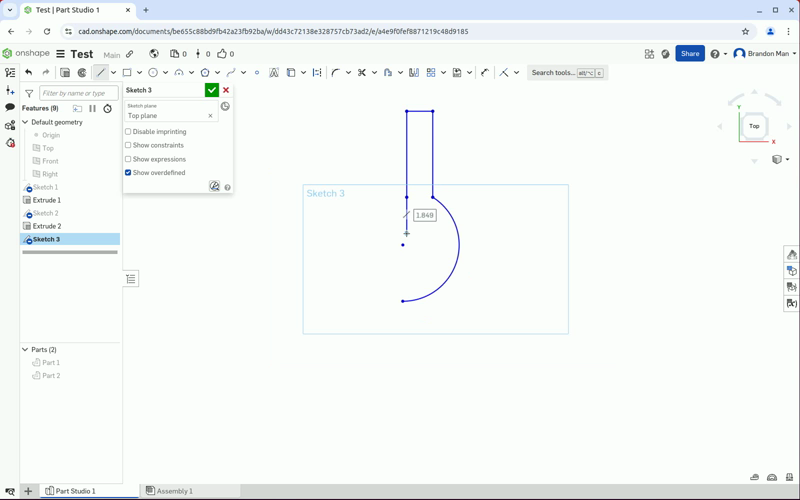
scroll(-6)
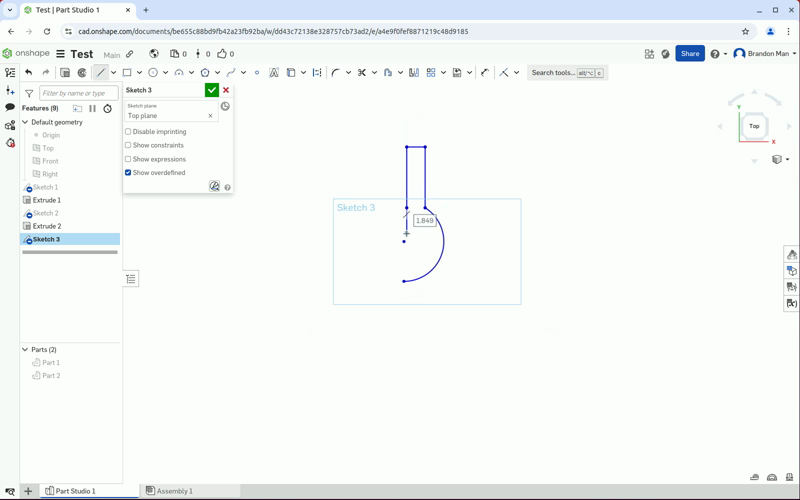
scroll(-6)
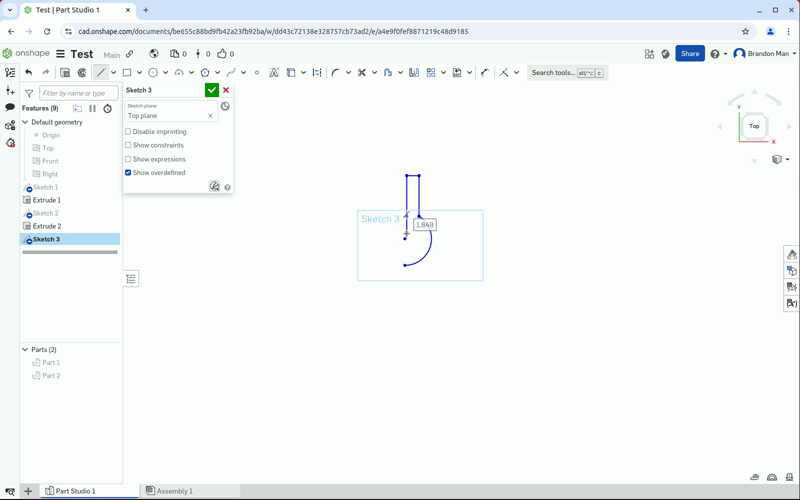
scroll(-6)
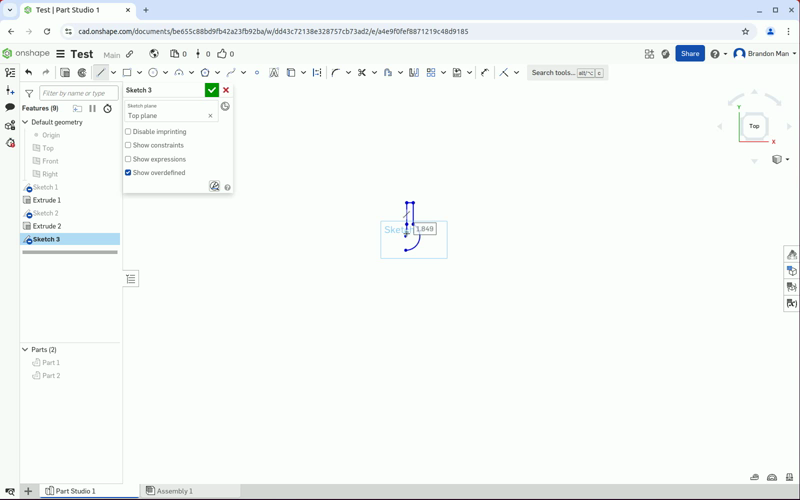
key_up(shift)
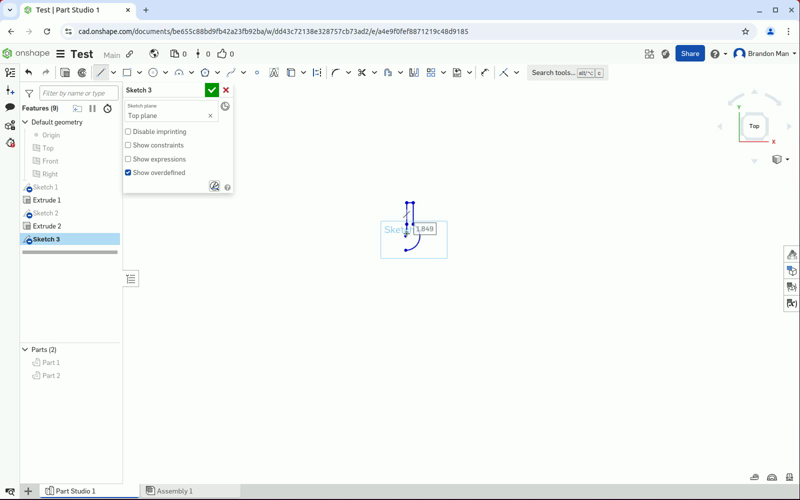
key(esc)
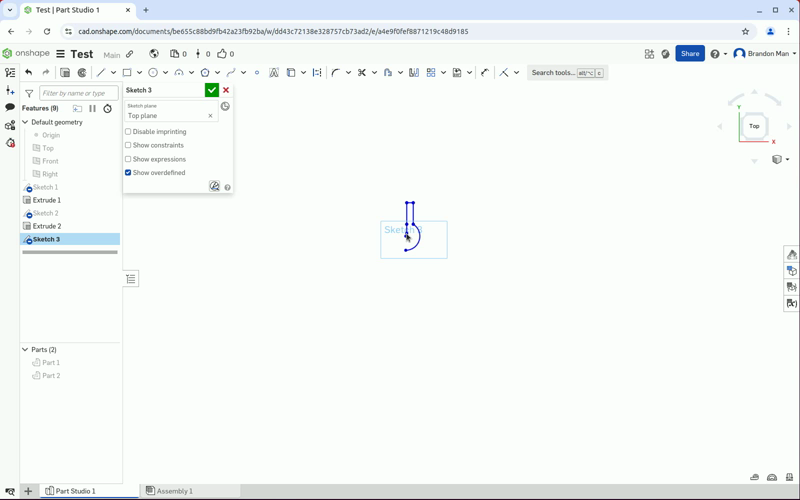
key(a)
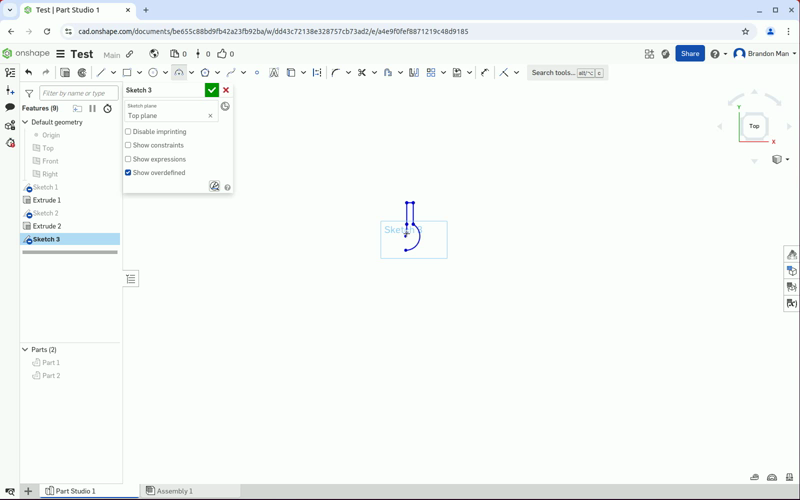
mouse_move(406, 233)
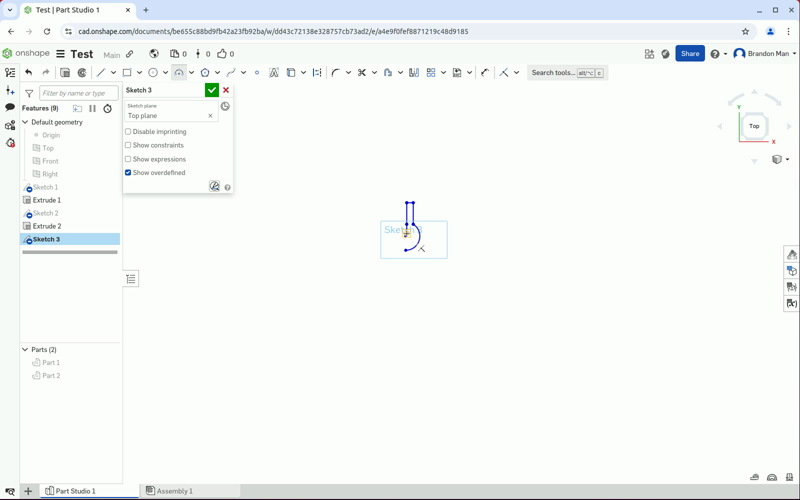
scroll(6)
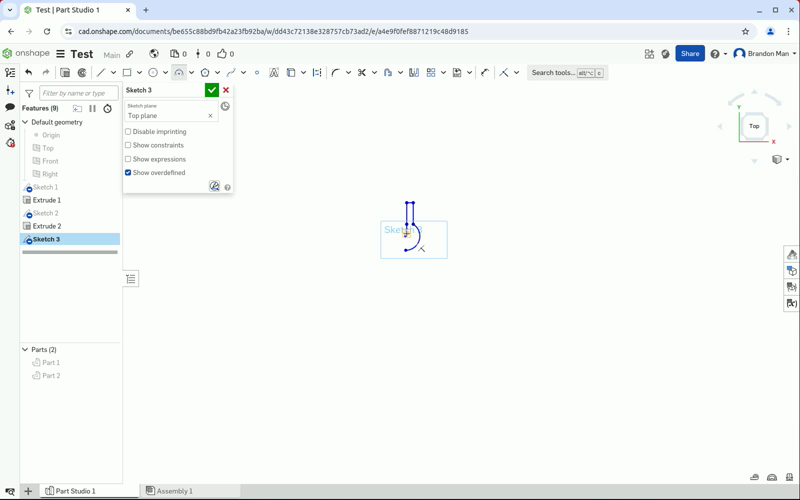
scroll(6)
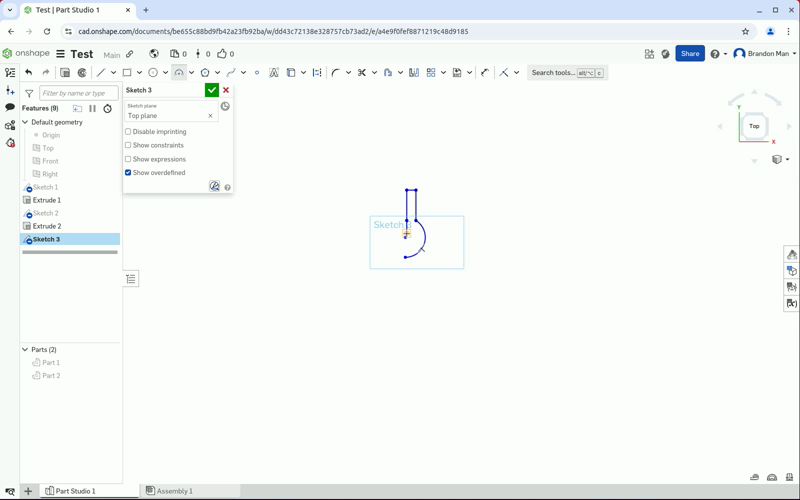
scroll(6)
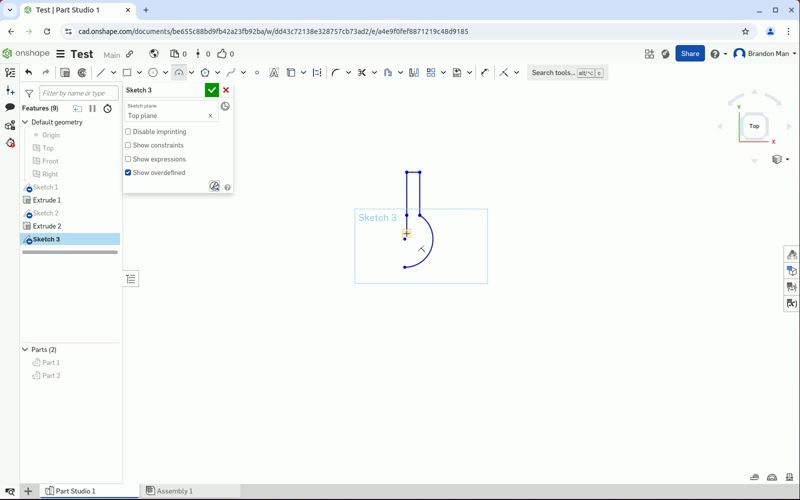
scroll(6)
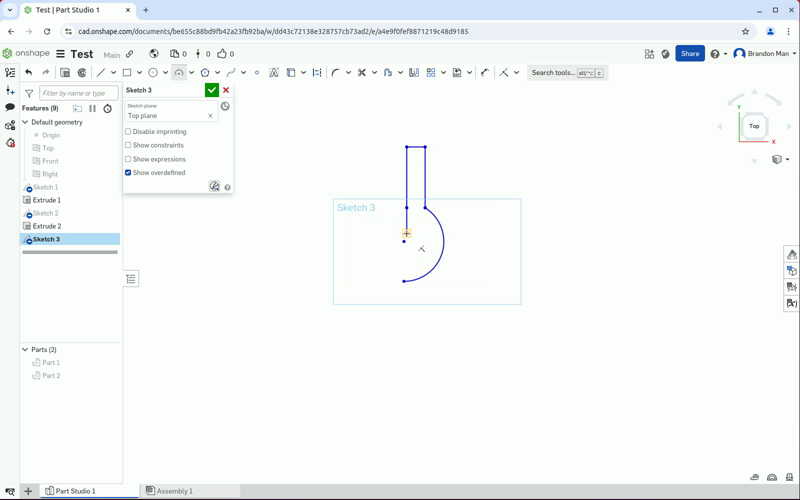
scroll(6)
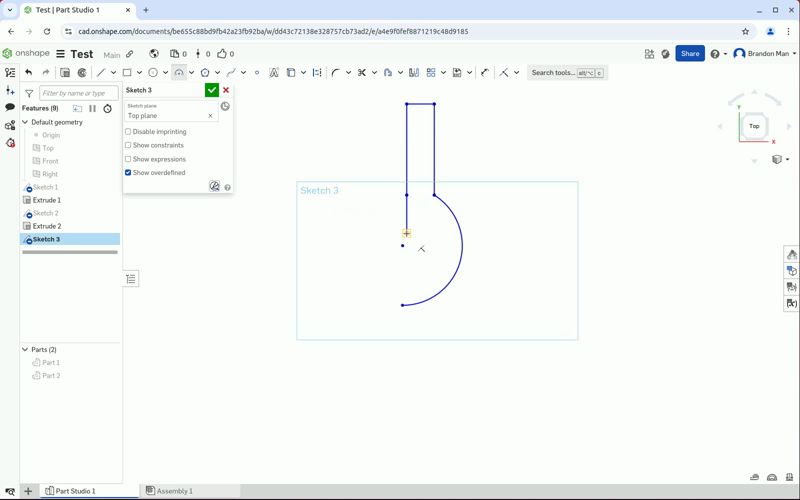
scroll(6)
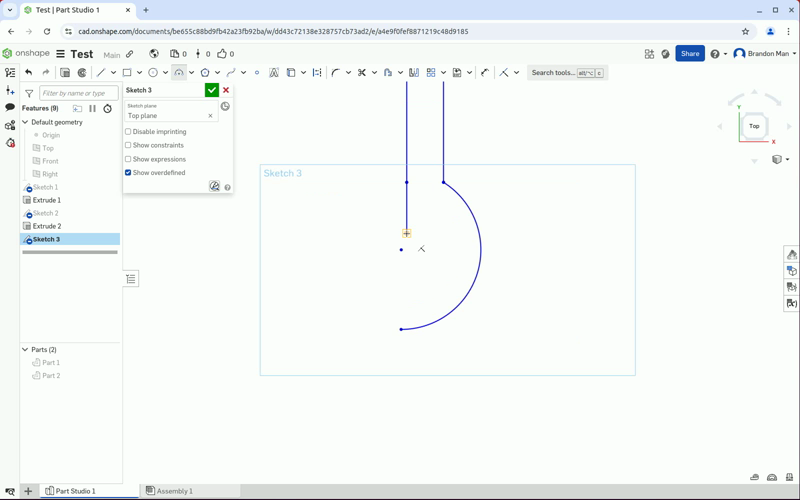
scroll(6)
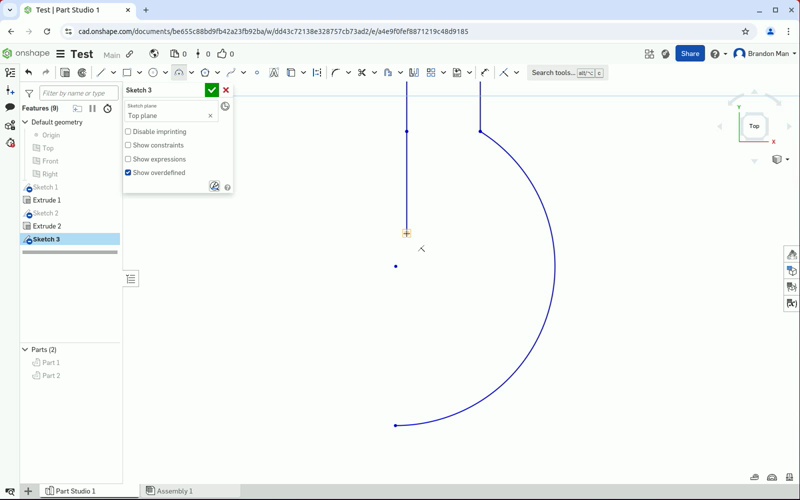
click(406, 233)
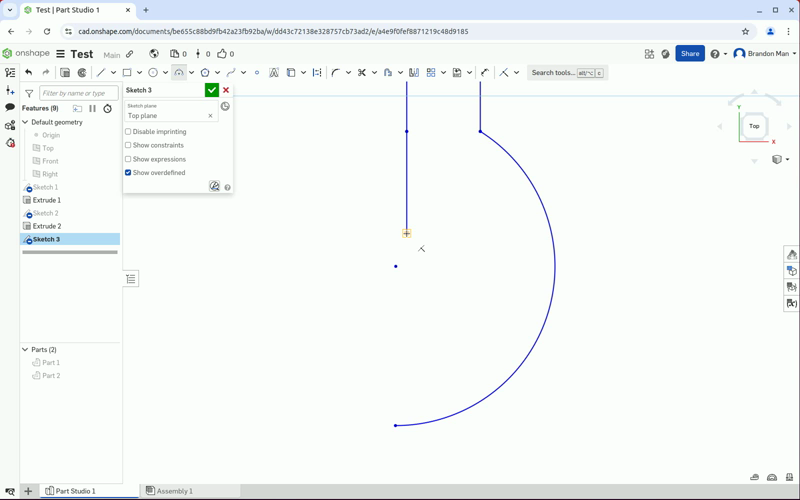
scroll(-6)
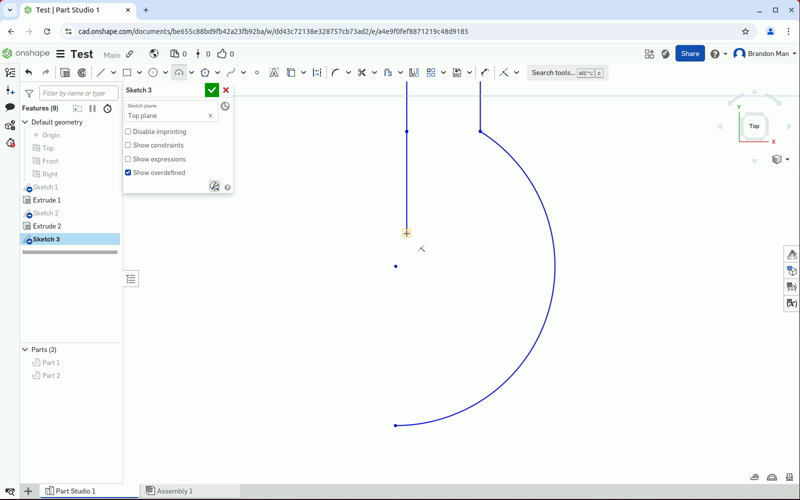
scroll(-6)
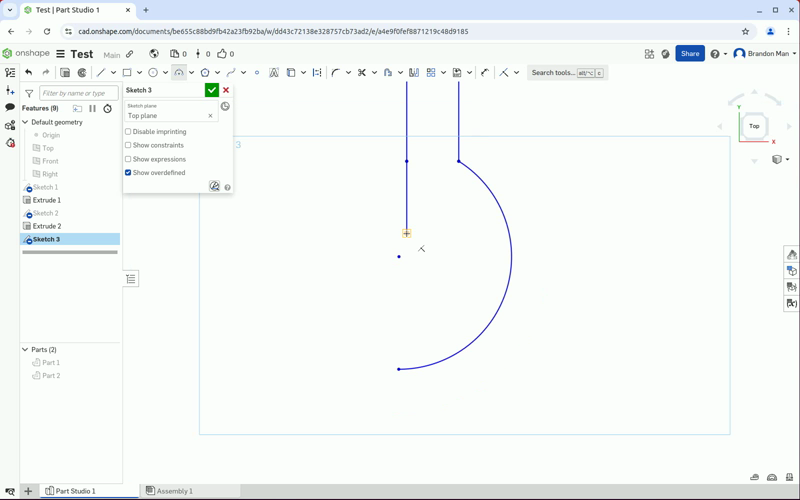
scroll(-6)
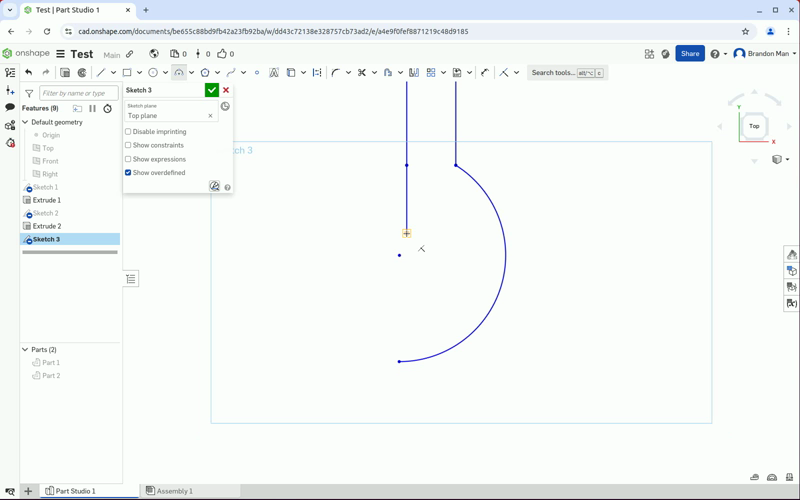
scroll(-6)
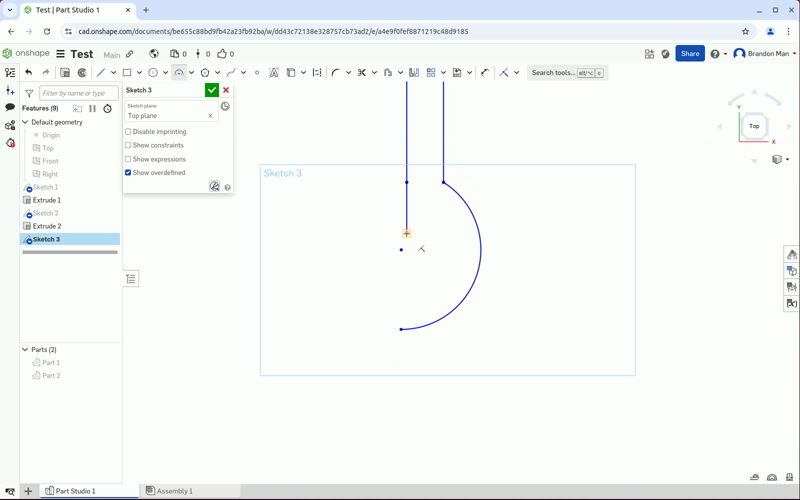
scroll(-6)
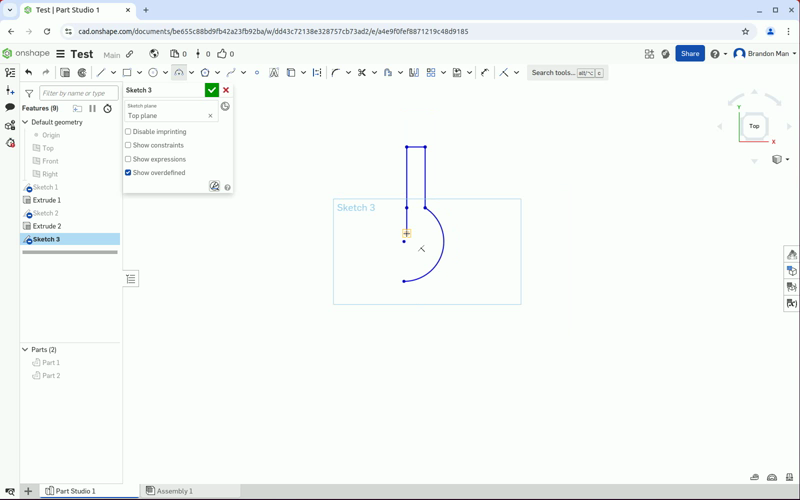
scroll(-6)
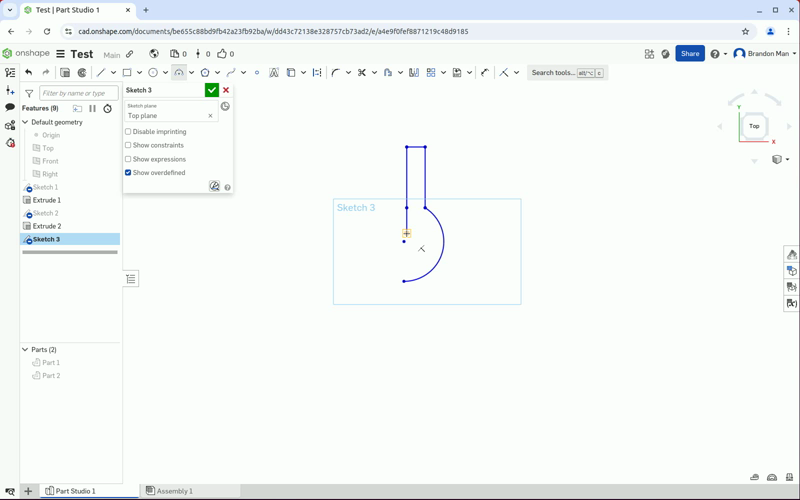
scroll(-6)
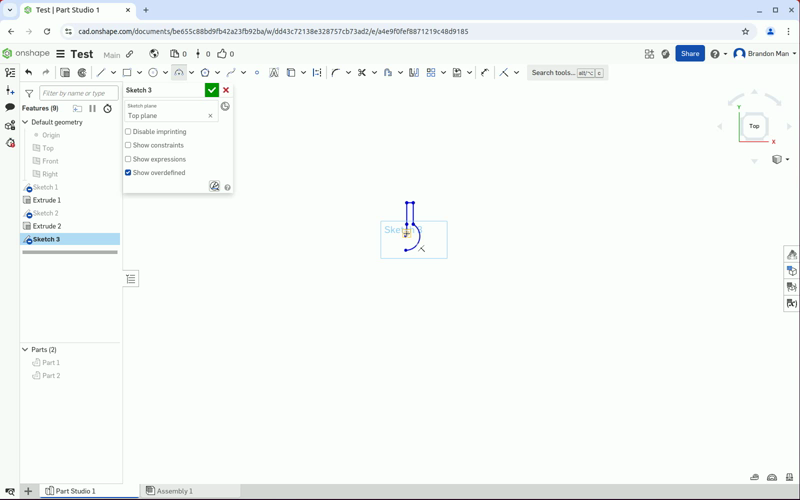
key_down(shift)
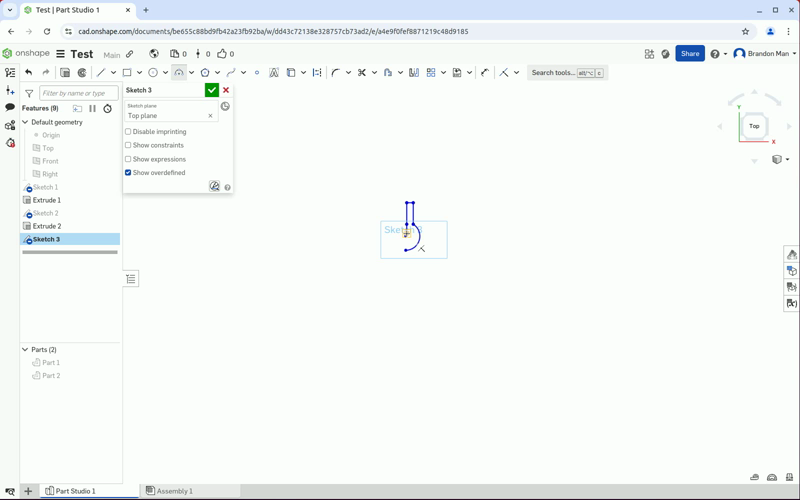
mouse_move(405, 239)
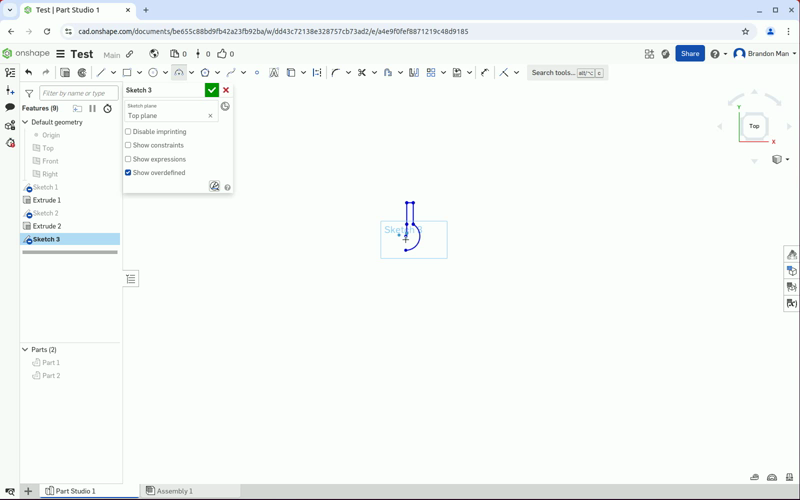
scroll(6)
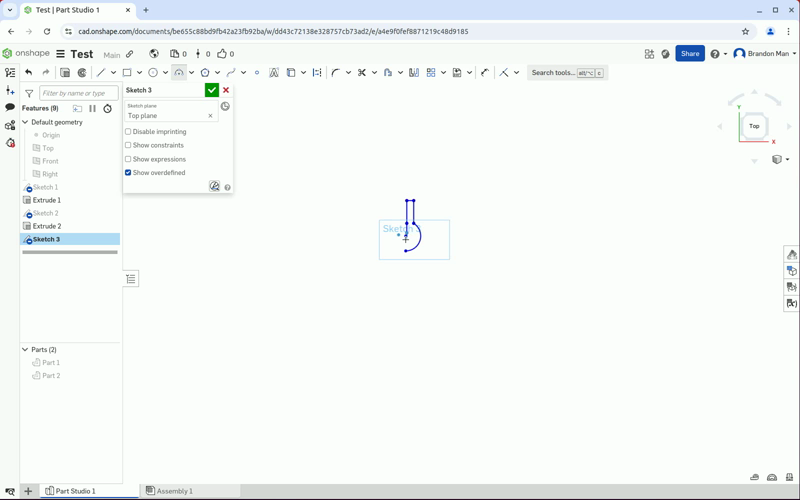
scroll(6)
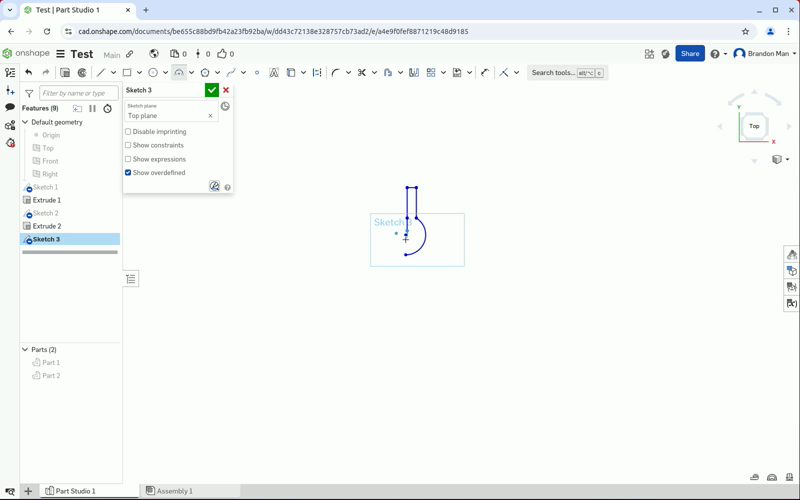
scroll(6)
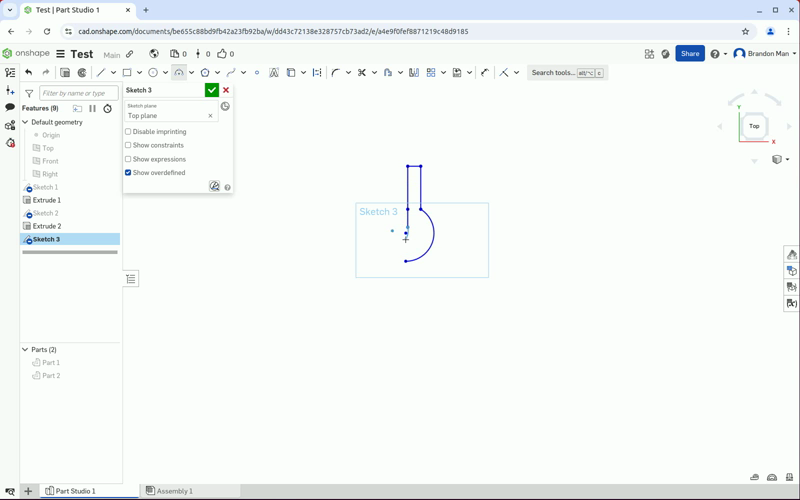
scroll(6)
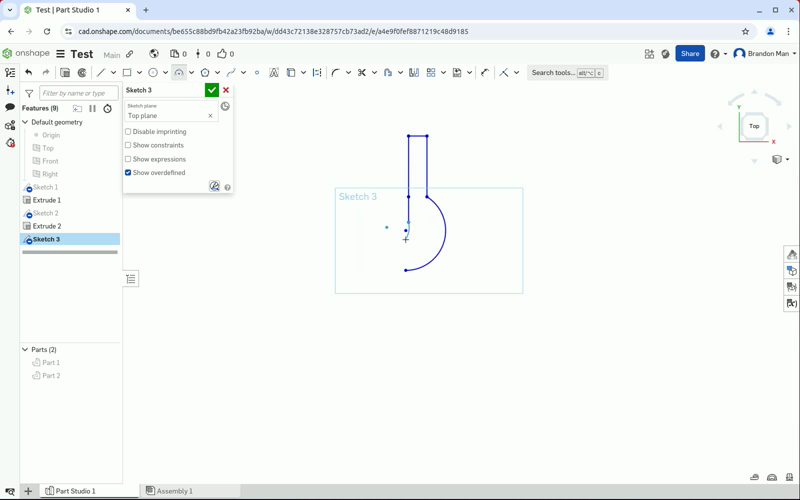
scroll(6)
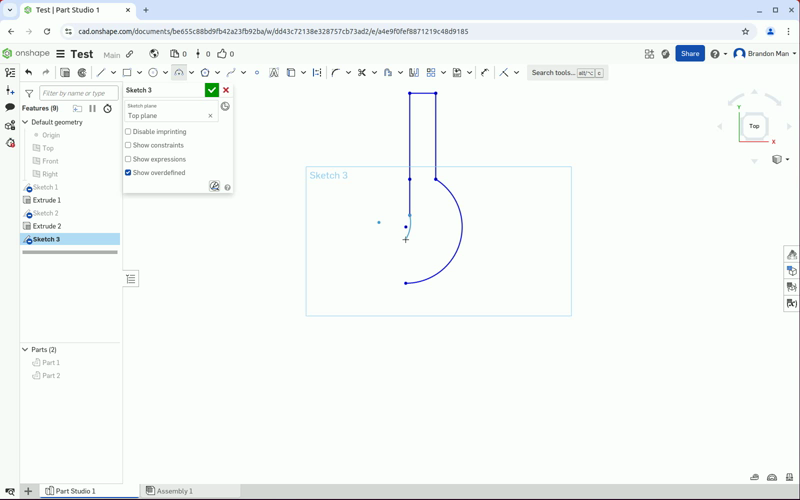
scroll(6)
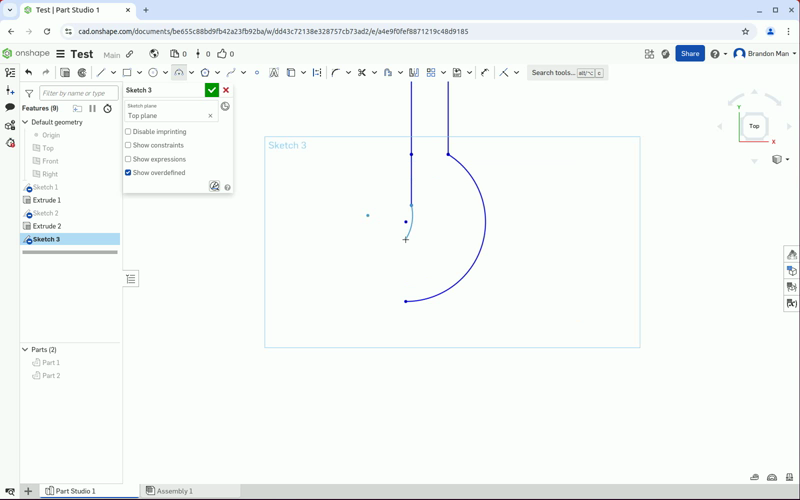
scroll(6)
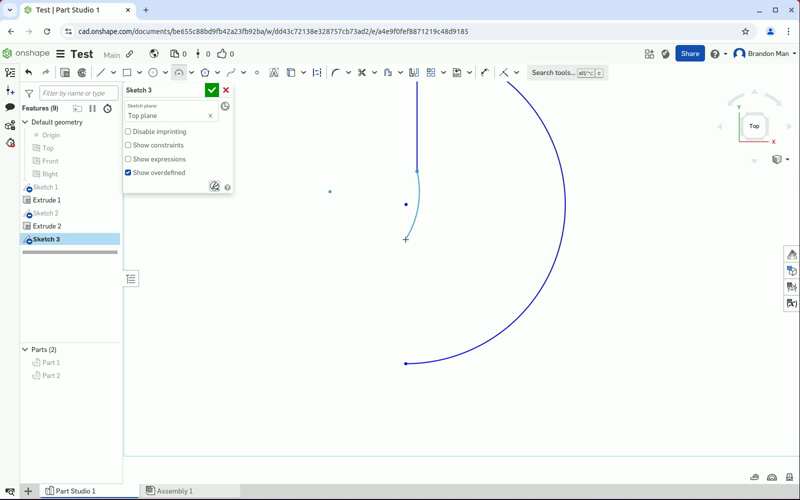
click(405, 239)
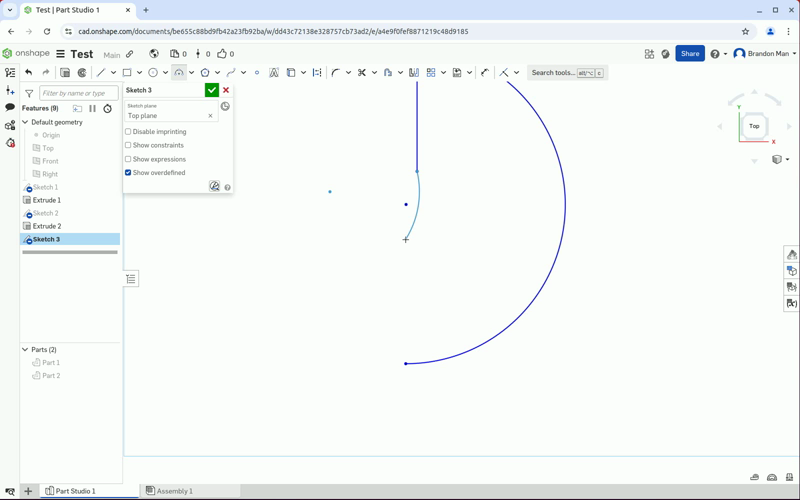
scroll(-6)
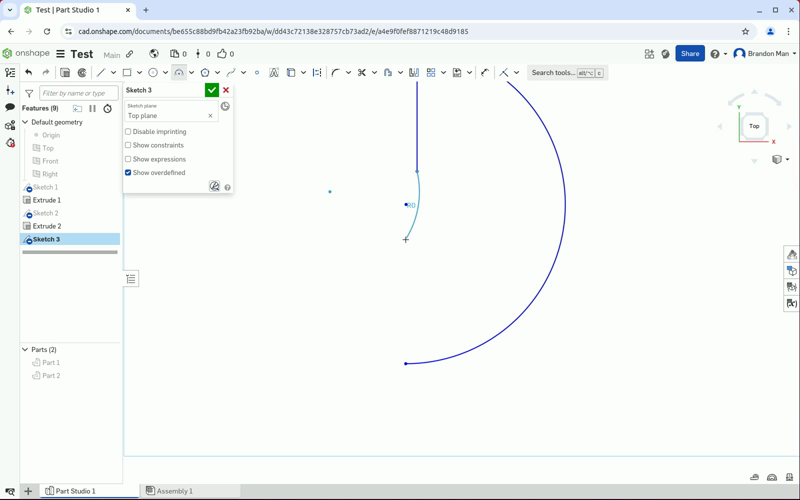
scroll(-6)
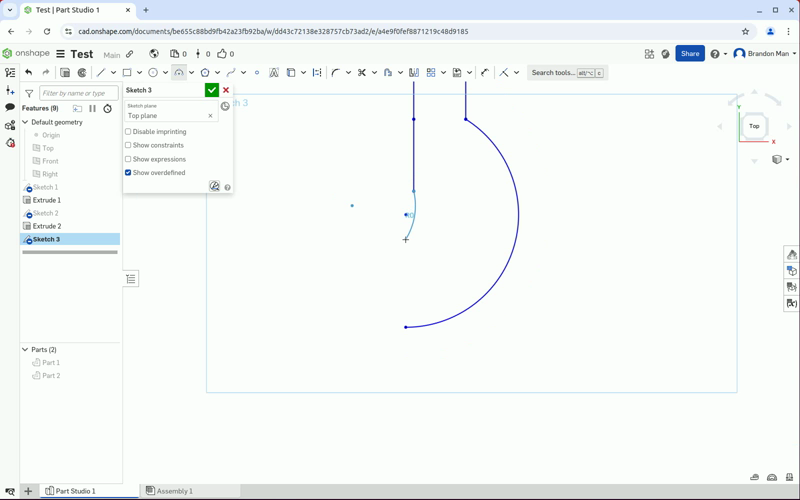
scroll(-6)
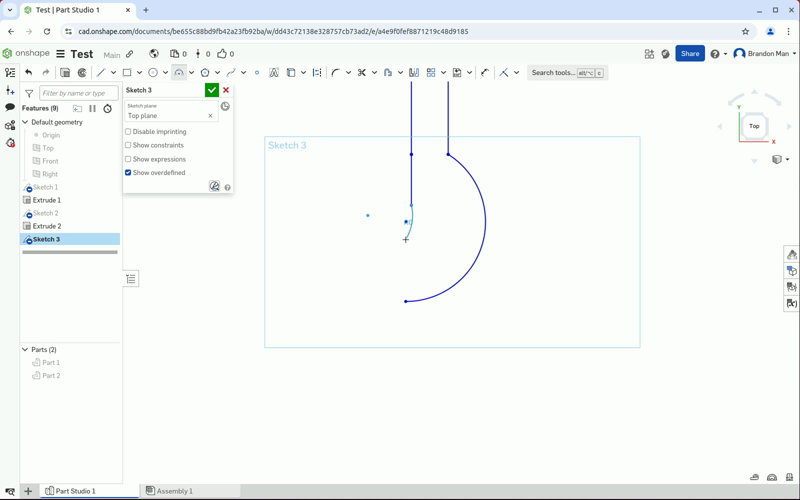
scroll(-6)
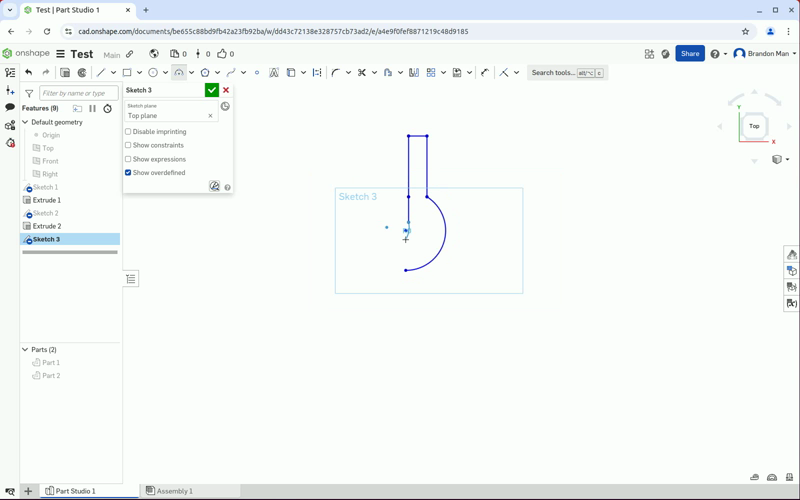
scroll(-6)
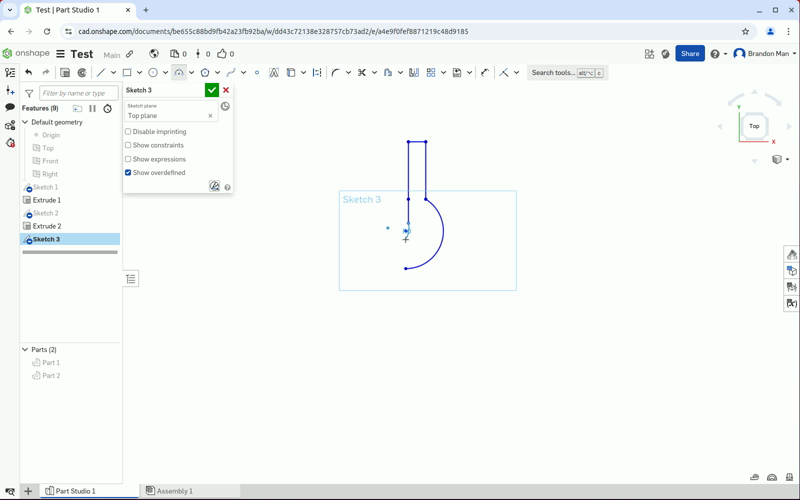
scroll(-6)
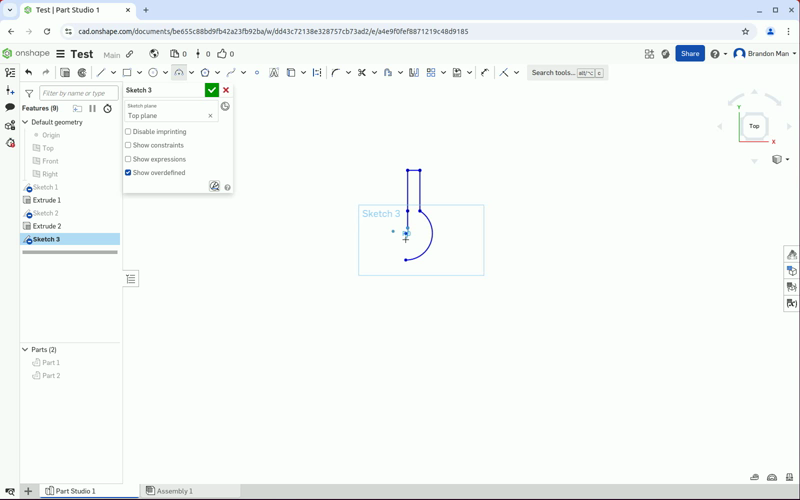
scroll(-6)
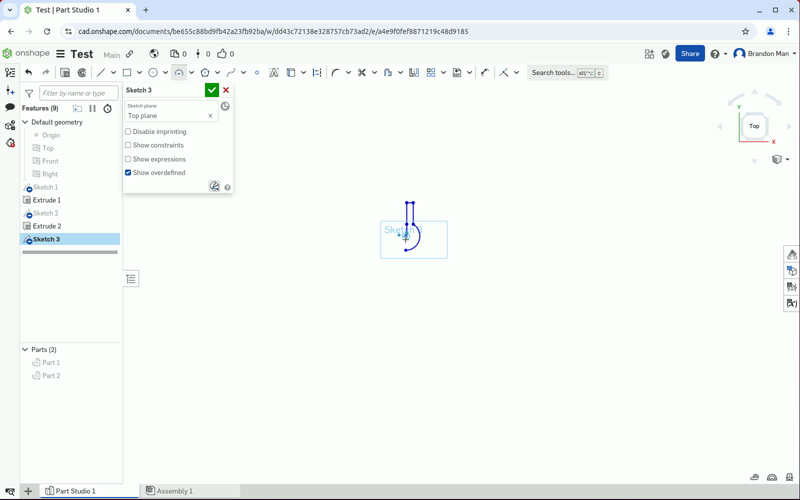
mouse_move(408, 236)
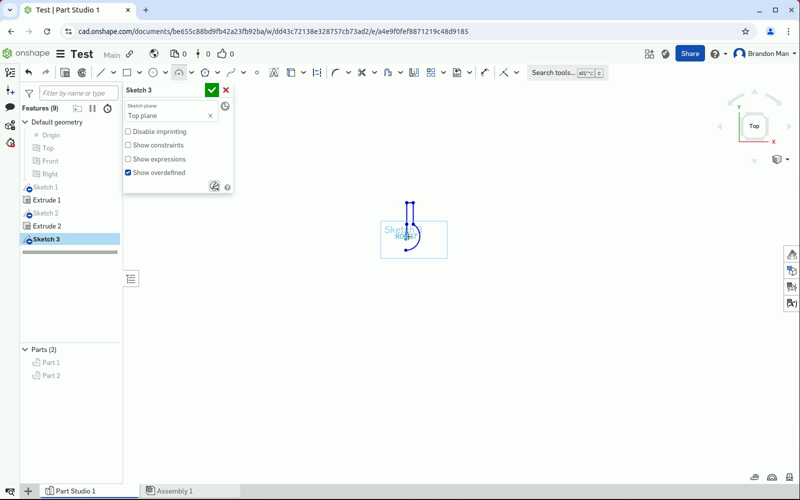
scroll(6)
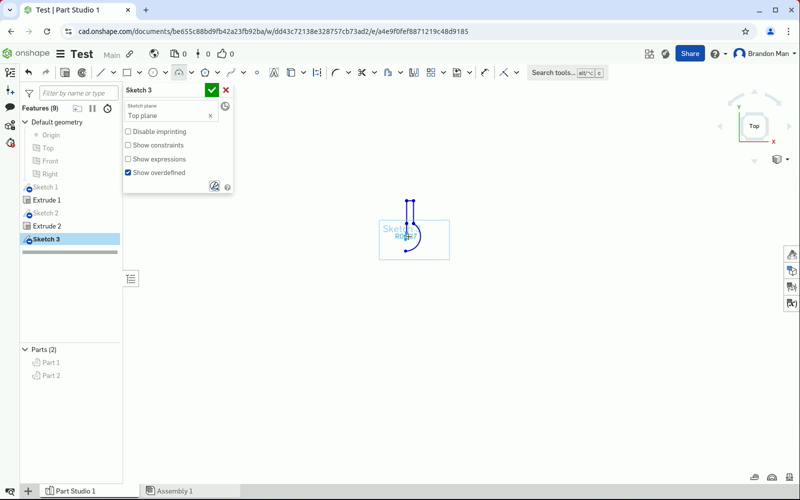
scroll(6)
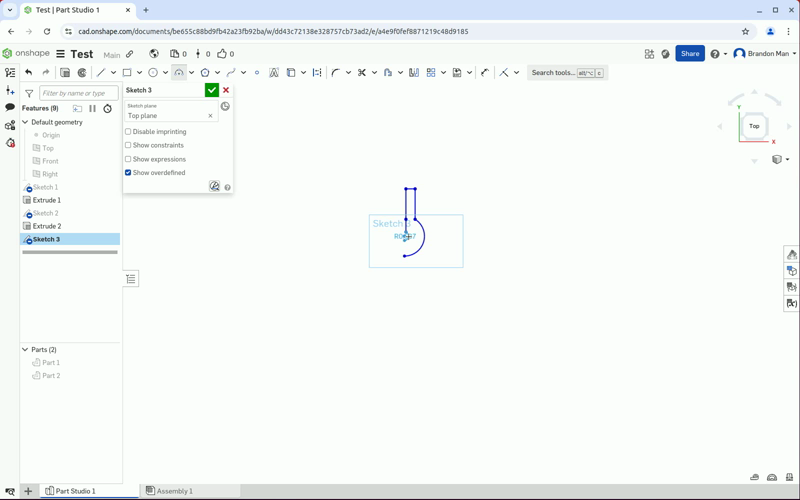
scroll(6)
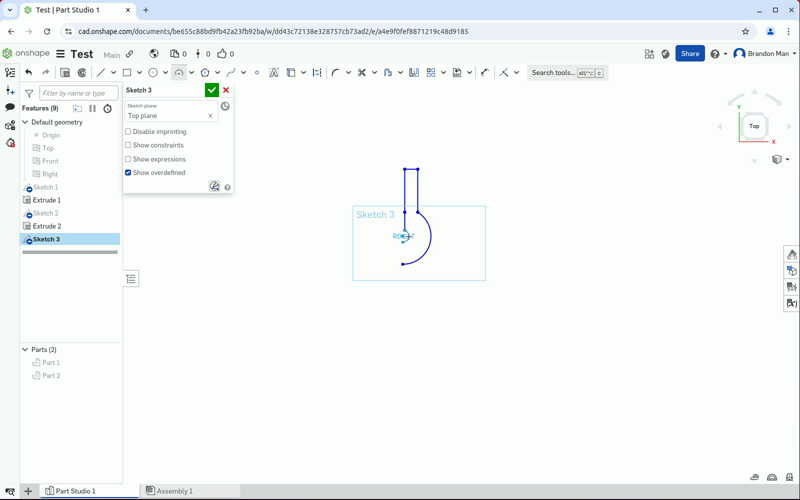
scroll(6)
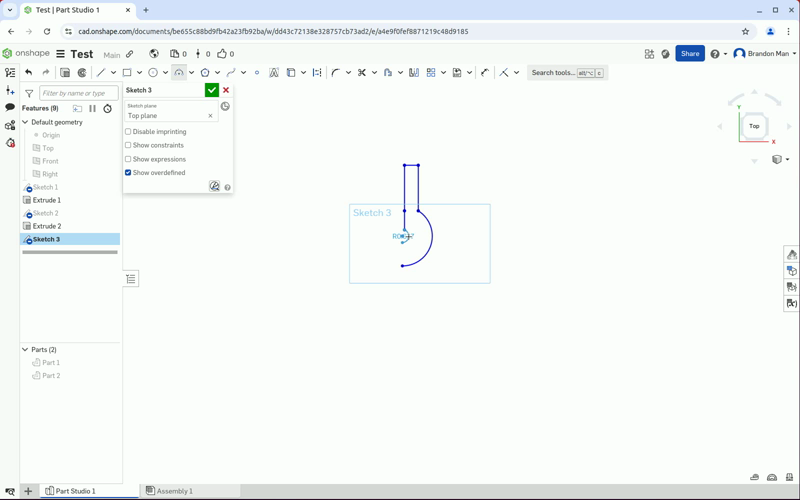
scroll(6)
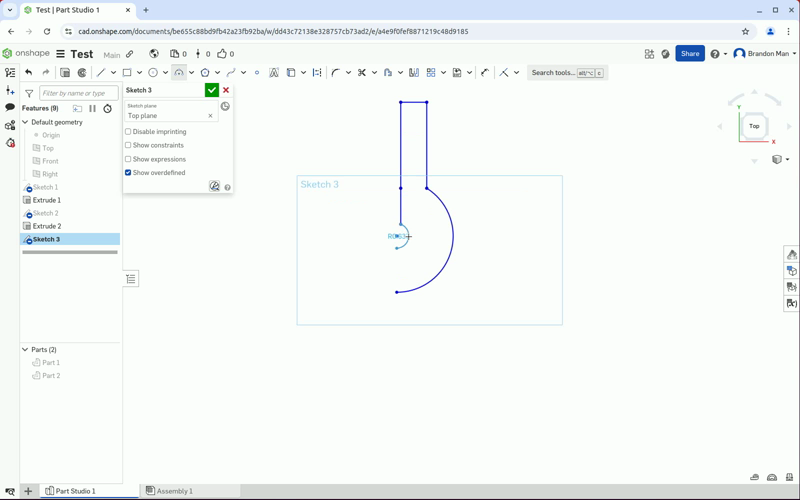
scroll(6)
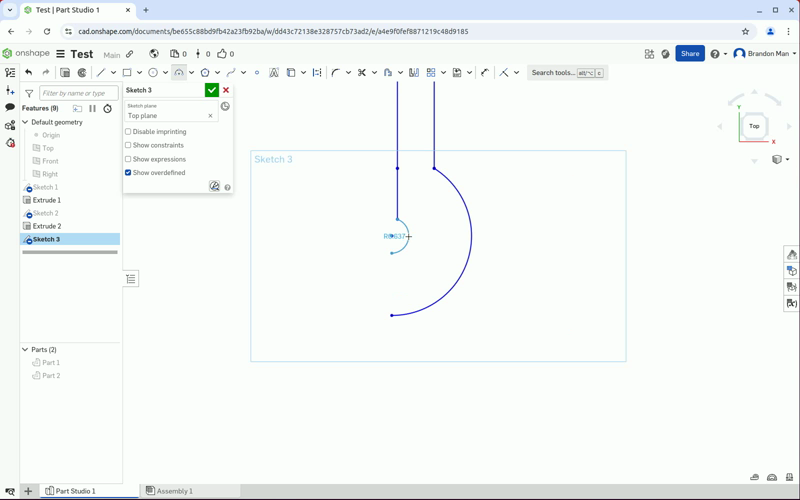
scroll(6)
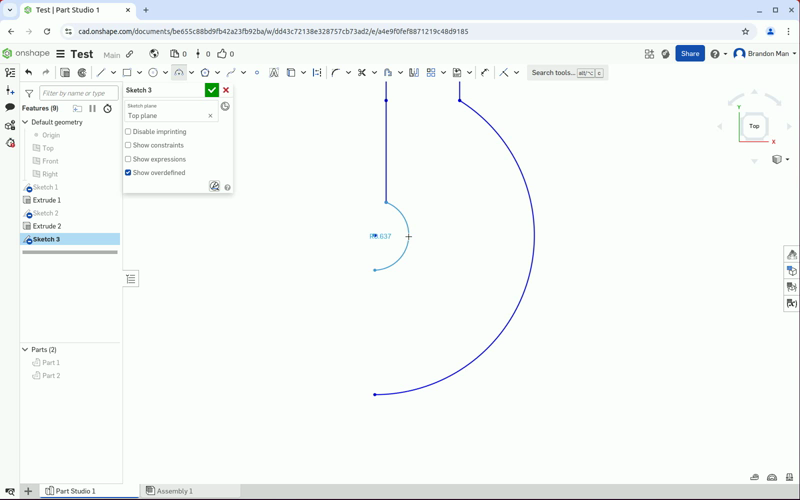
click(408, 236)
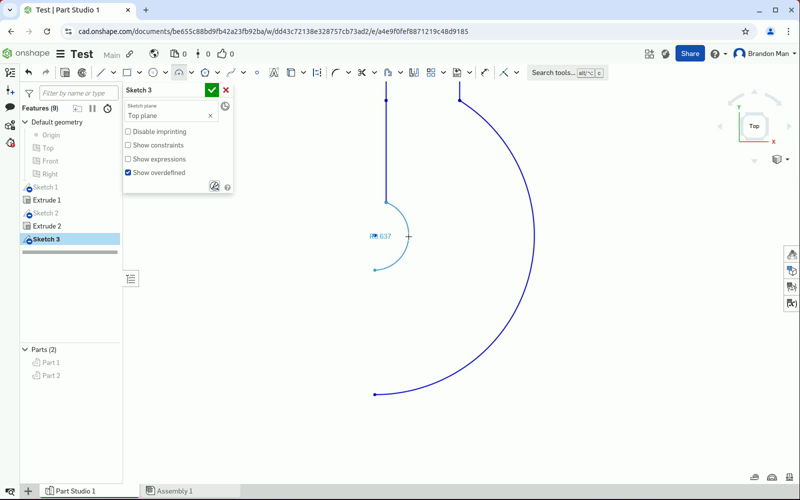
scroll(-6)
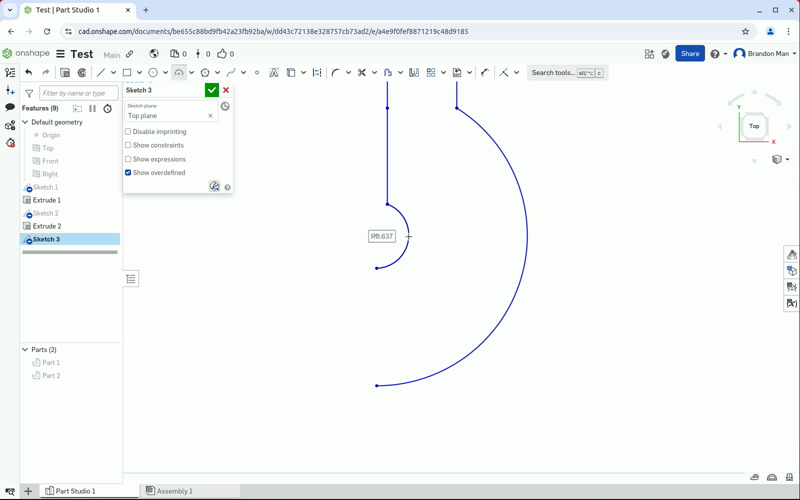
scroll(-6)
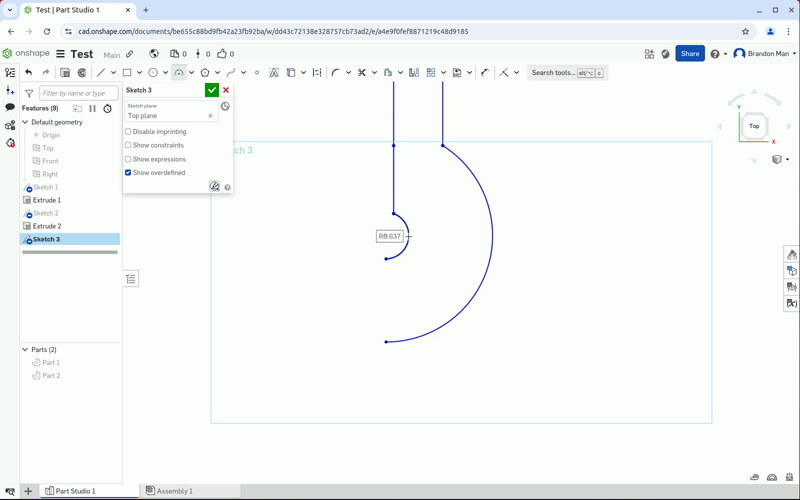
scroll(-6)
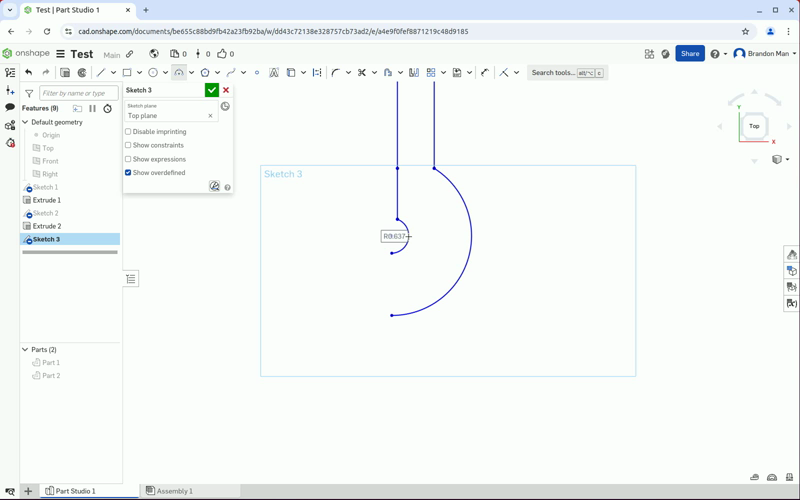
scroll(-6)
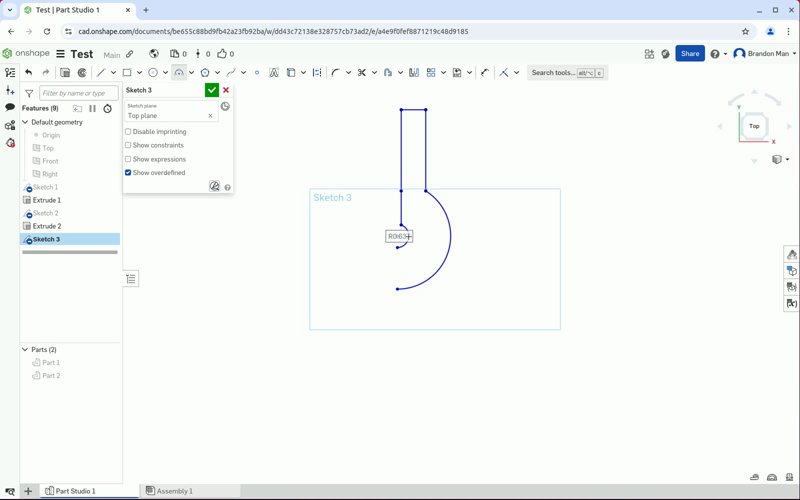
scroll(-6)
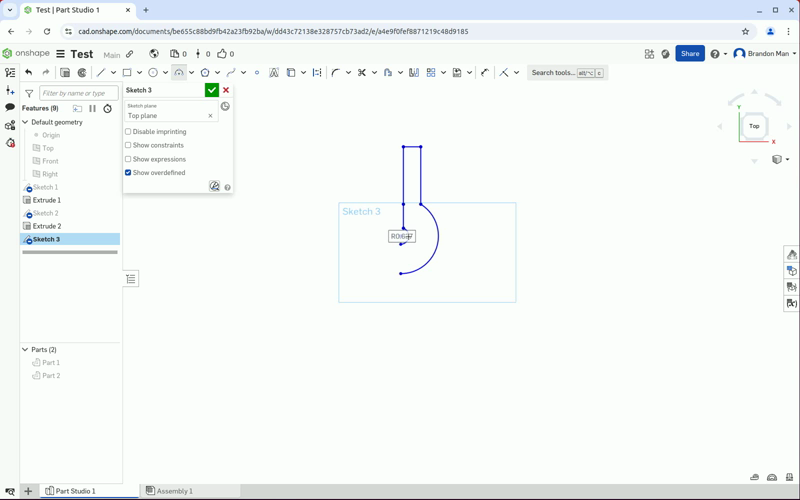
scroll(-6)
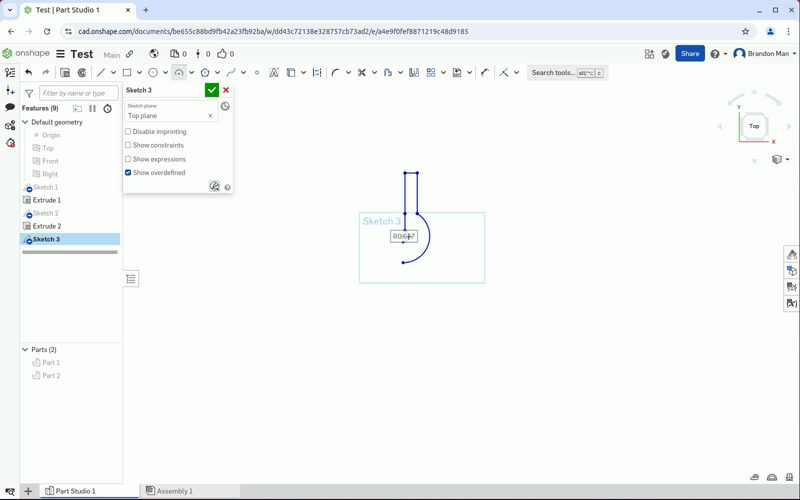
scroll(-6)
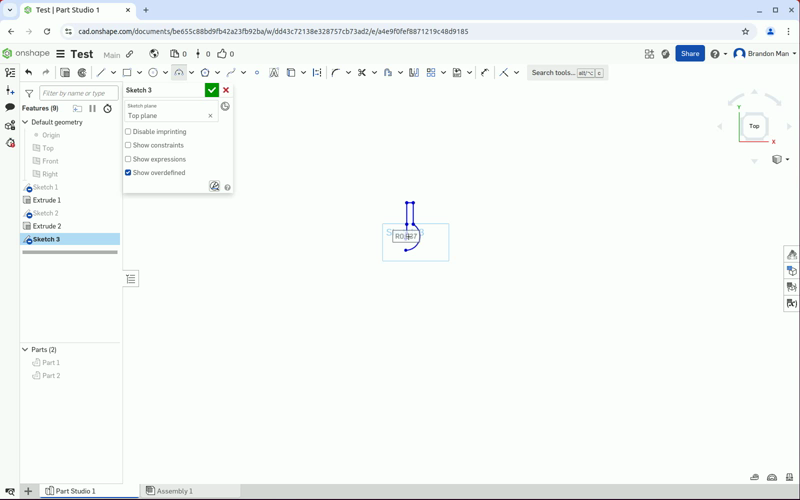
key_up(shift)
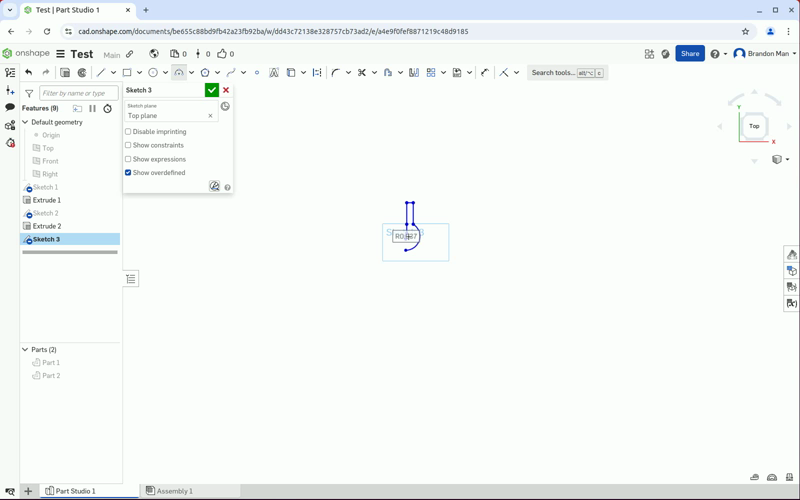
key(esc)
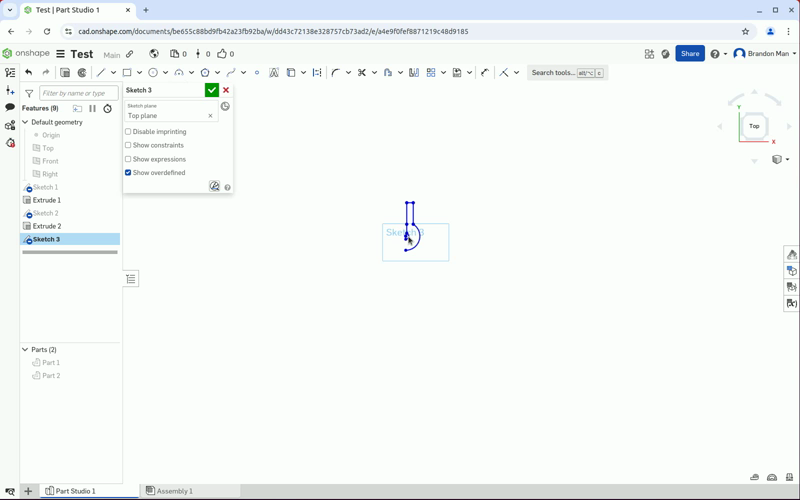
key(l)
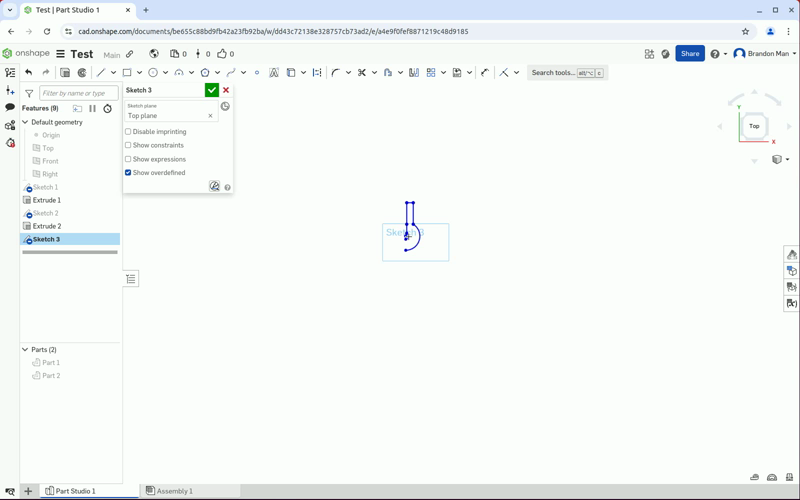
mouse_move(405, 239)
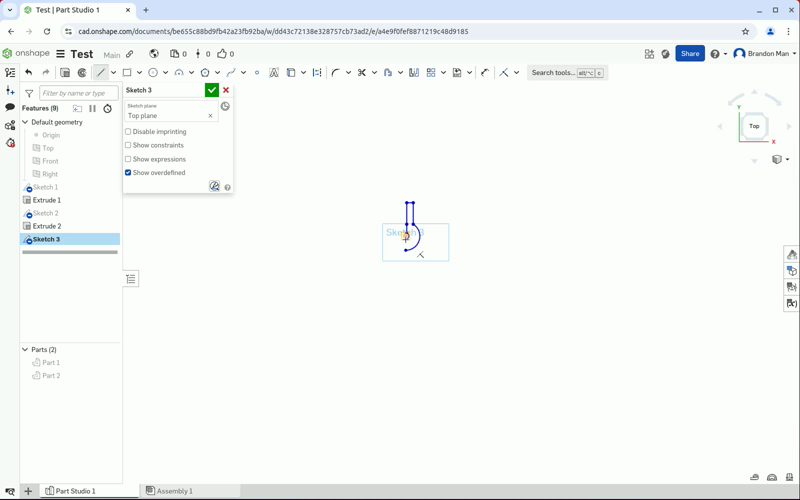
scroll(6)
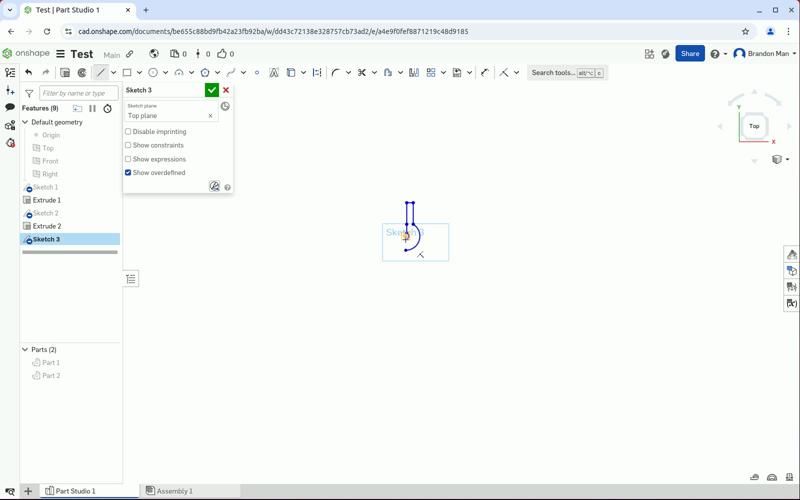
scroll(6)
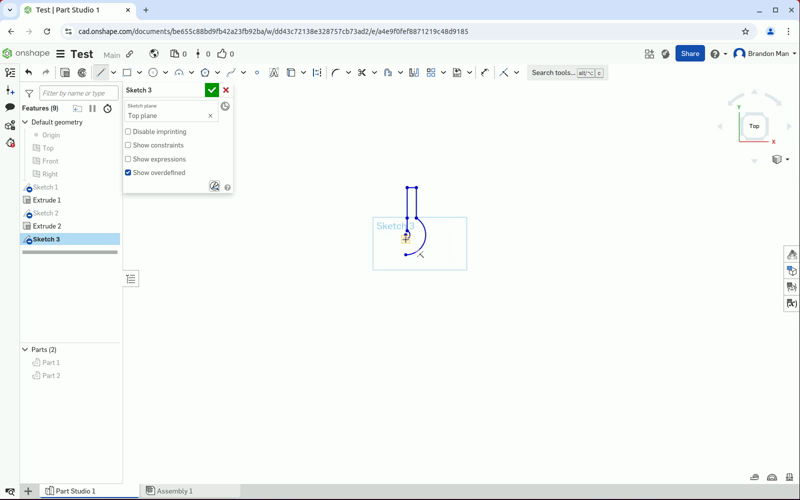
scroll(6)
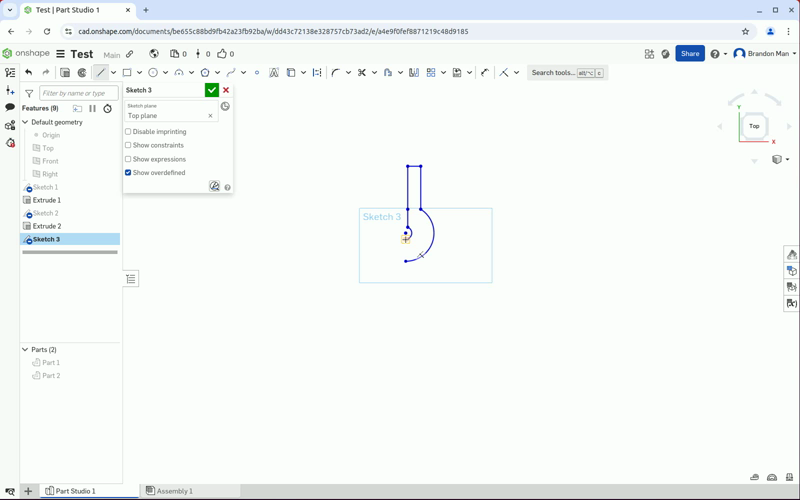
scroll(6)
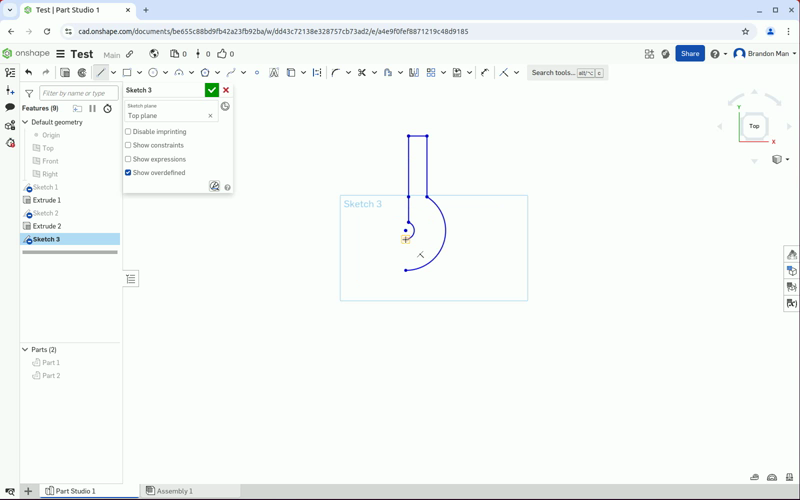
scroll(6)
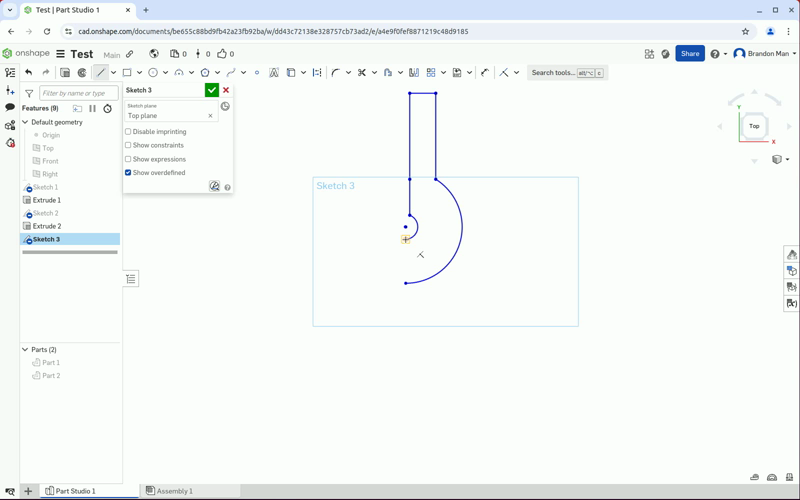
scroll(6)
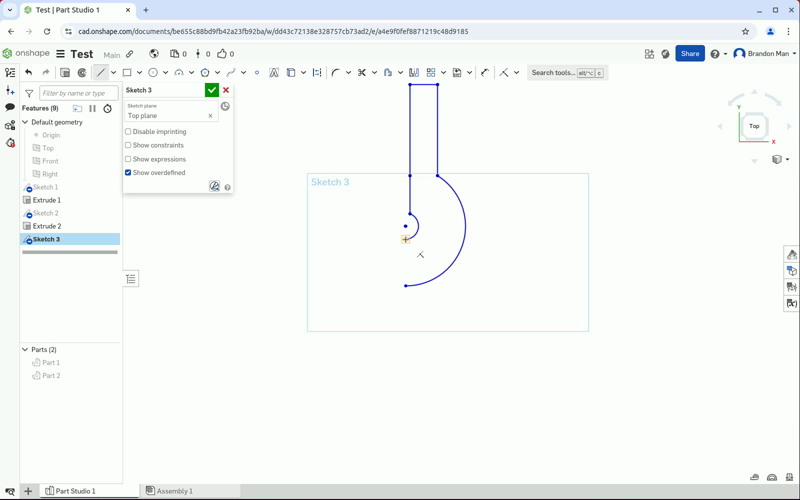
scroll(6)
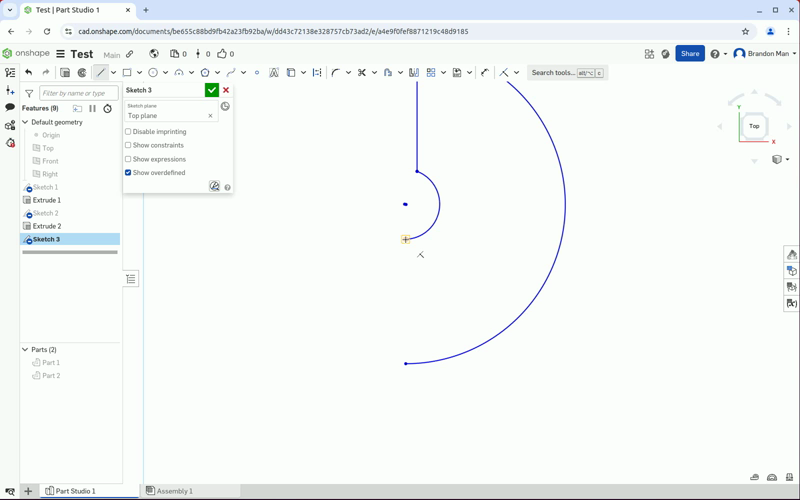
click(405, 239)
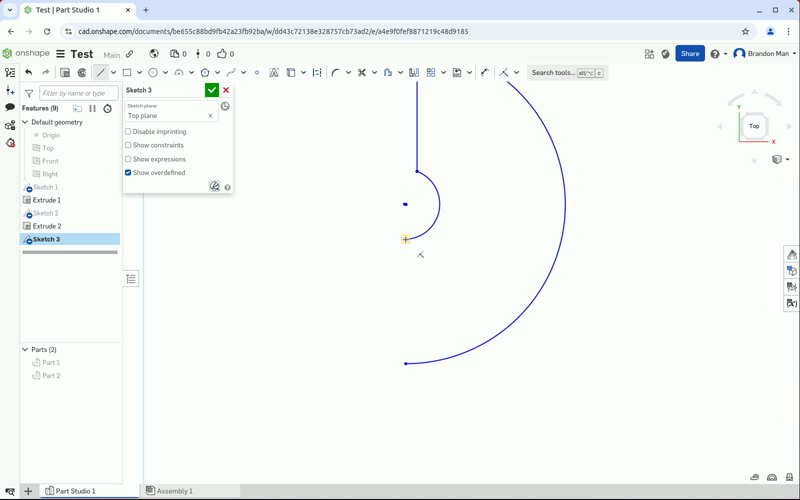
scroll(-6)
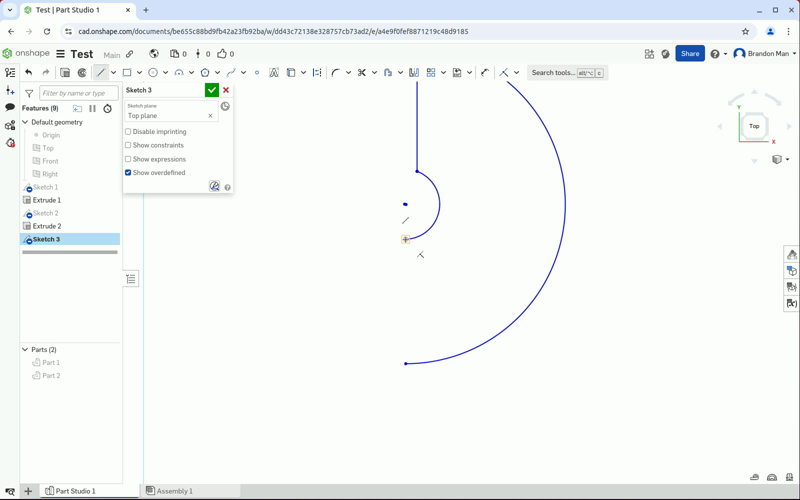
scroll(-6)
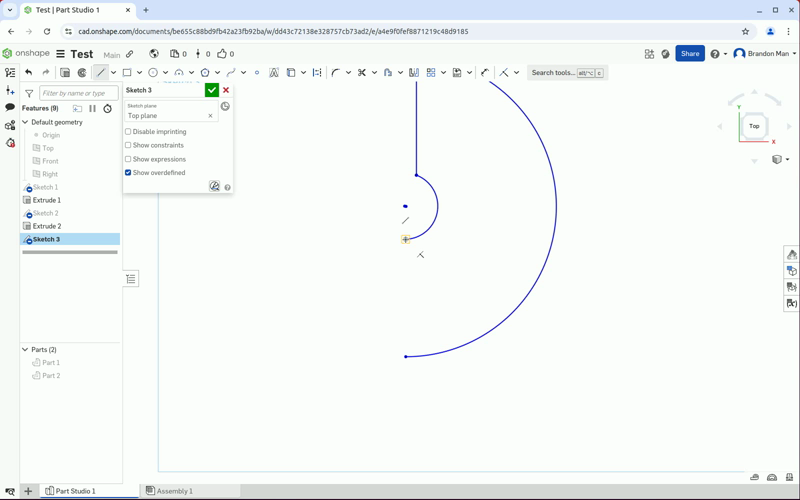
scroll(-6)
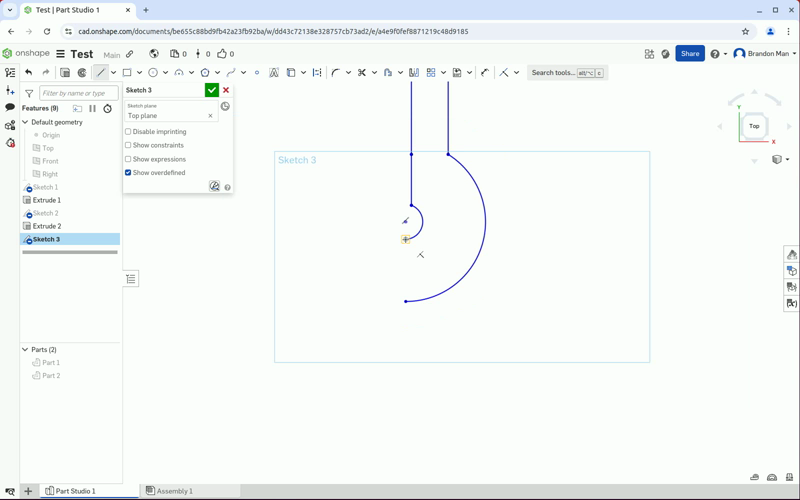
scroll(-6)
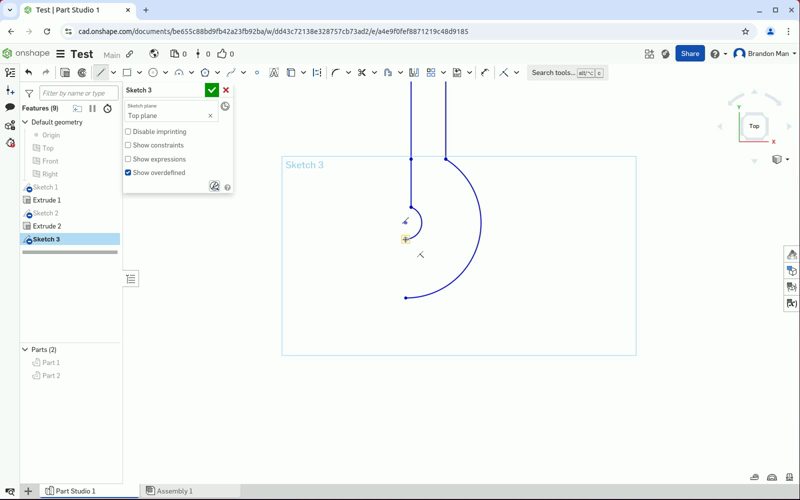
scroll(-6)
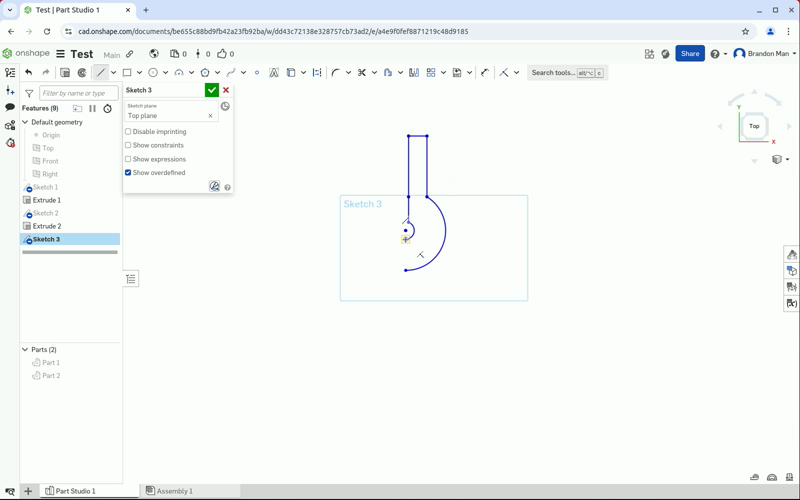
scroll(-6)
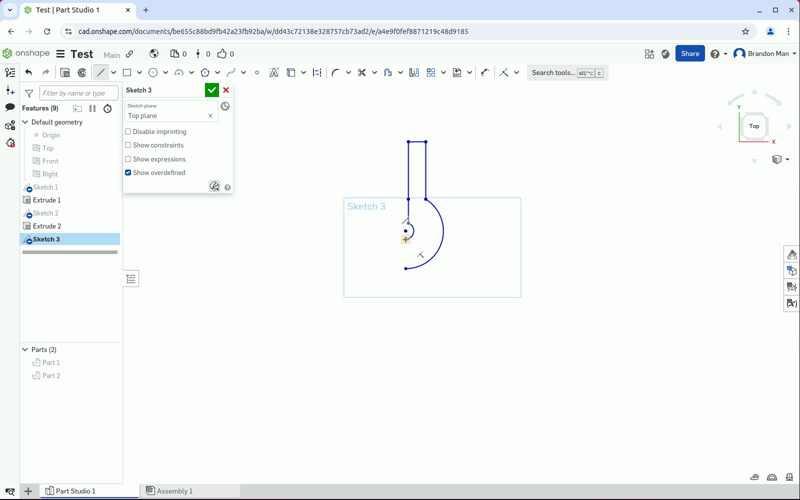
scroll(-6)
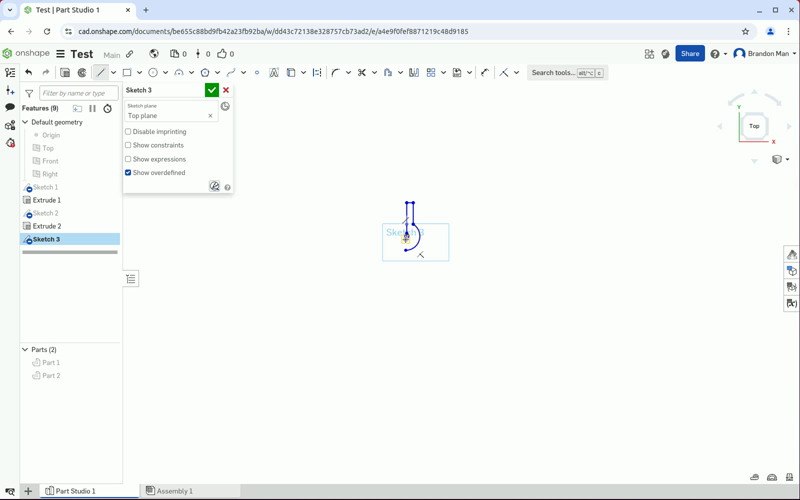
mouse_move(435, 239)
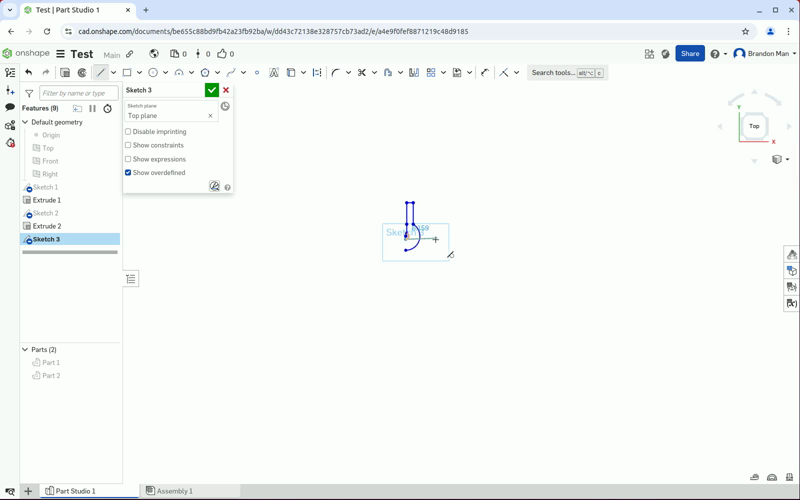
key_down(shift)
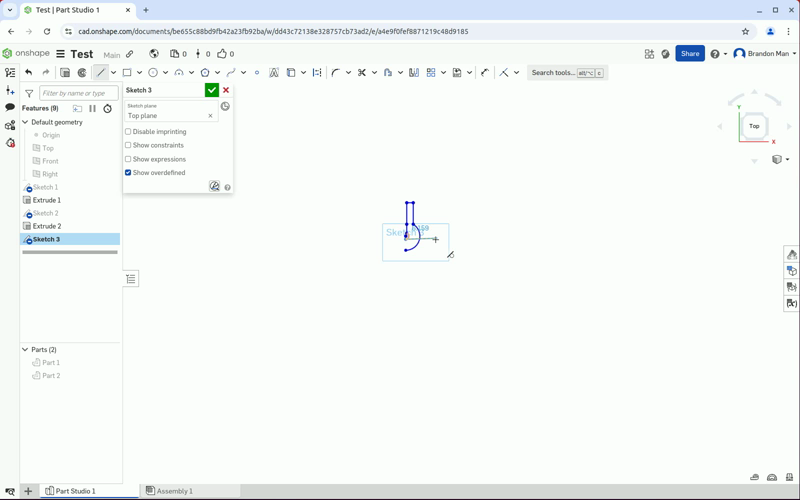
mouse_move(405, 250)
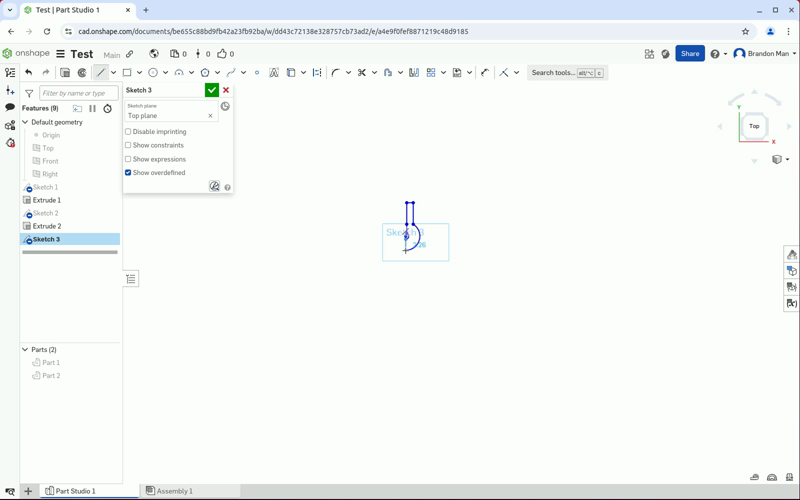
key_up(shift)
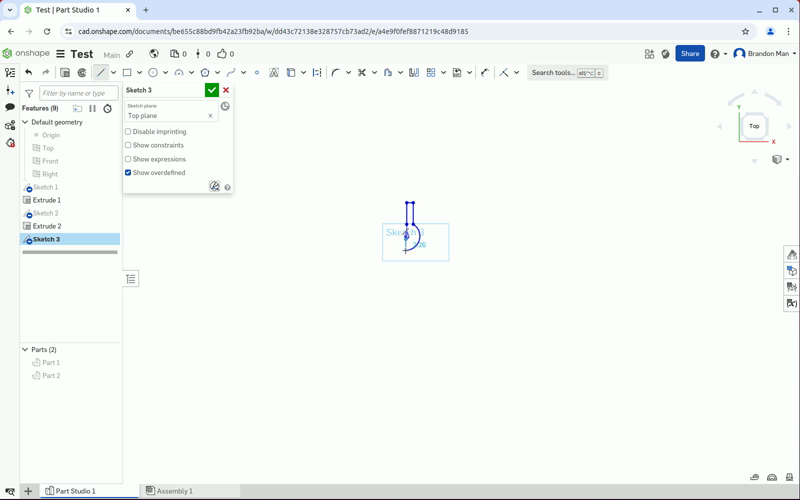
click(405, 250)
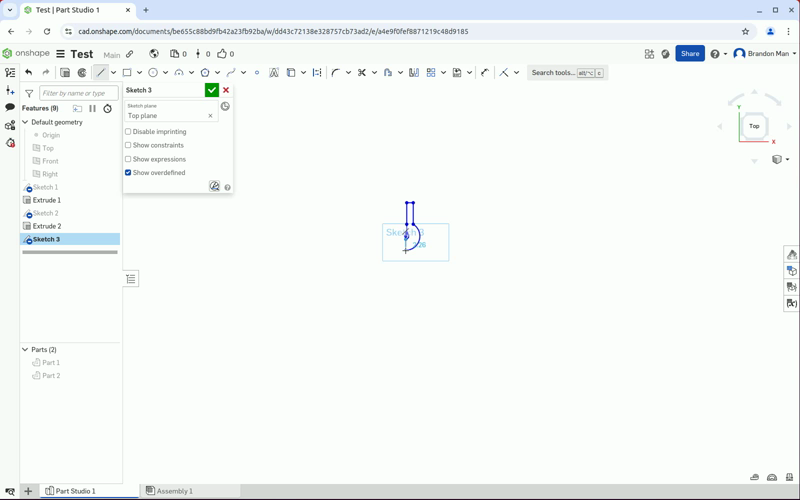
key(esc)
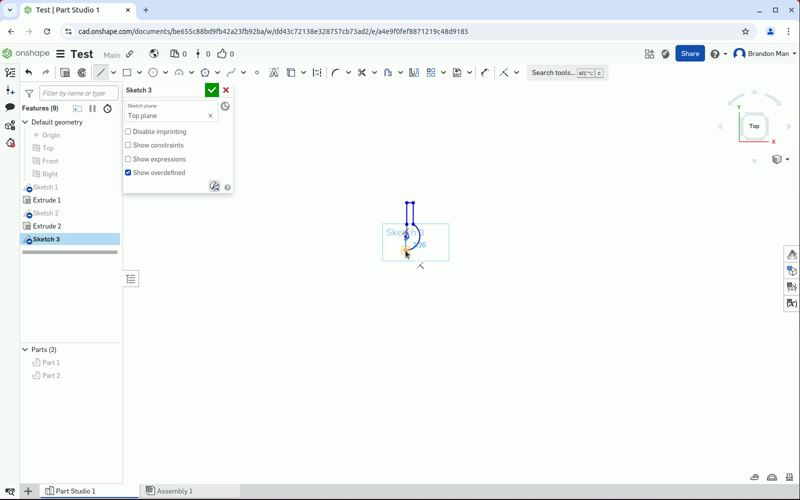
mouse_move(408, 248)
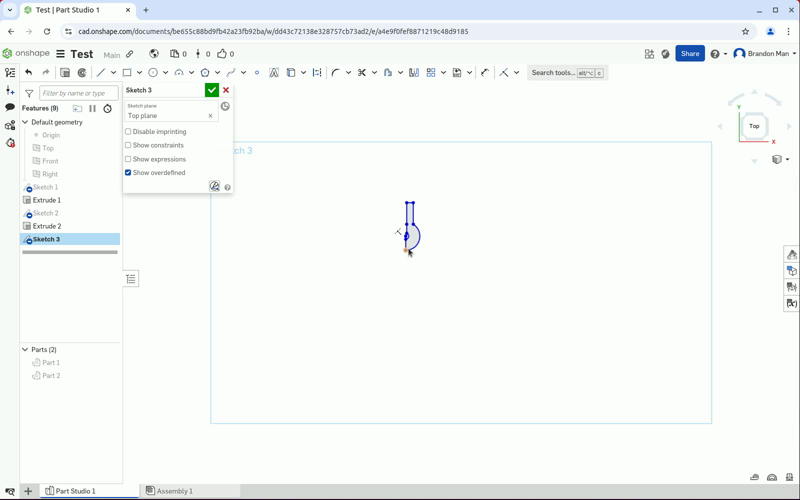
scroll(6)
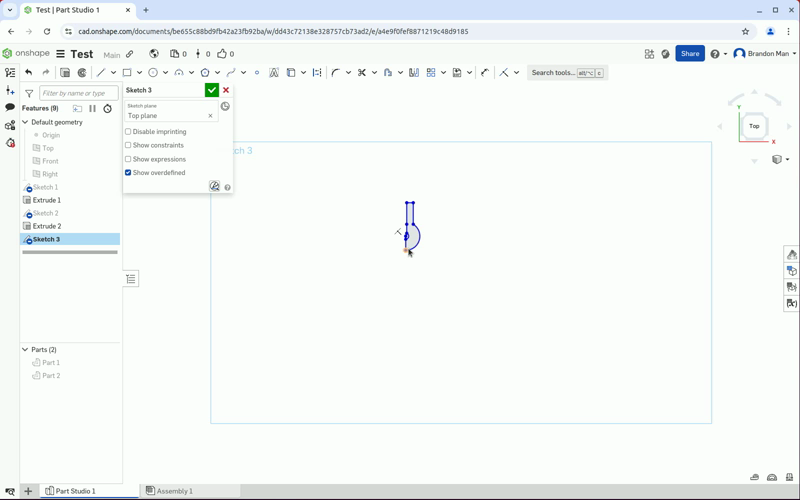
scroll(6)
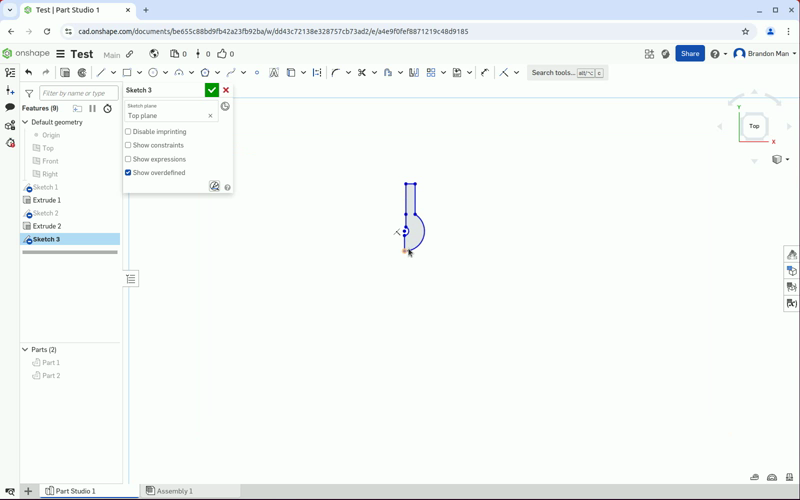
scroll(6)
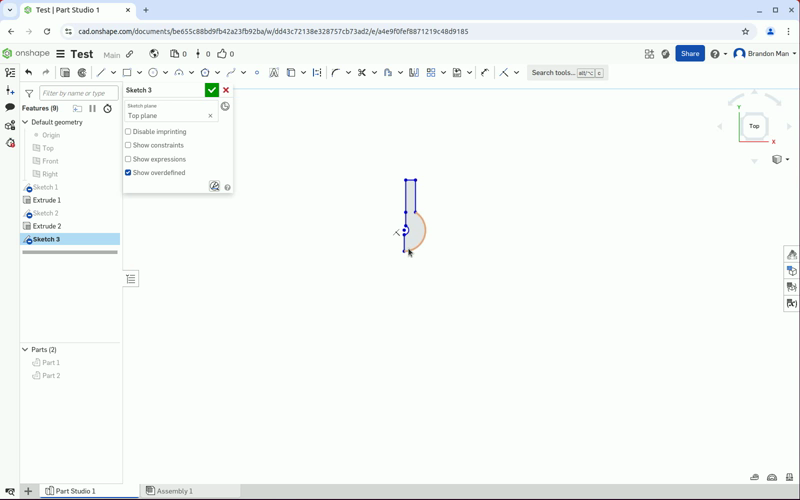
scroll(6)
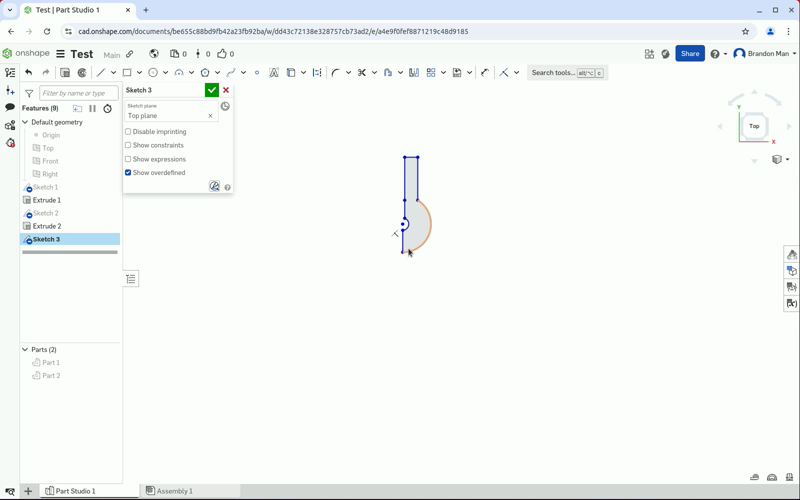
scroll(6)
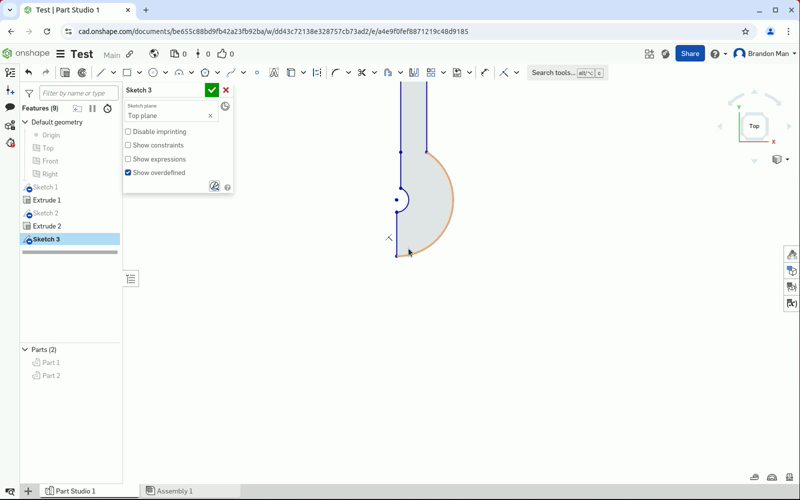
scroll(6)
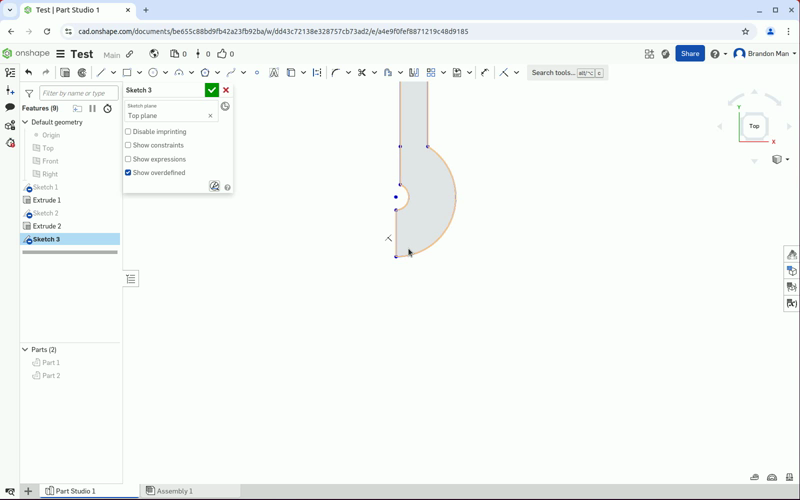
scroll(6)
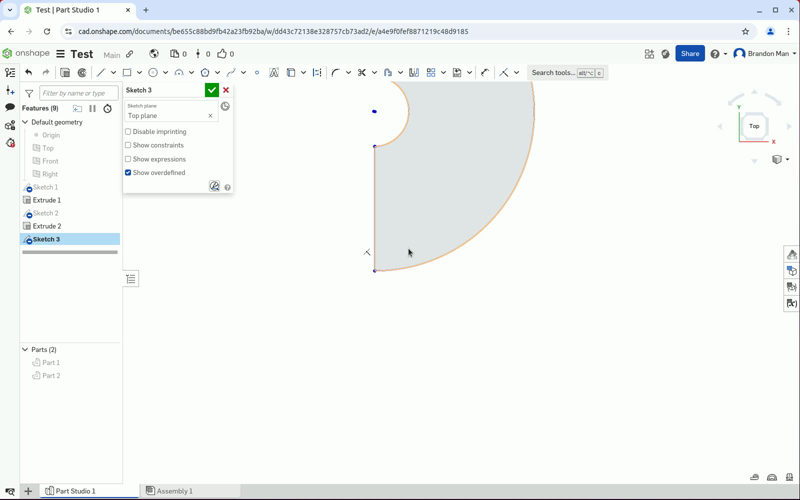
click(408, 248)
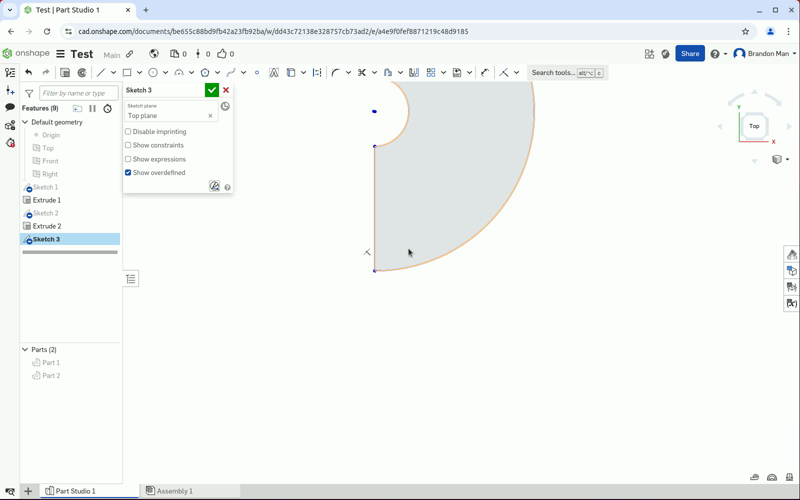
scroll(-6)
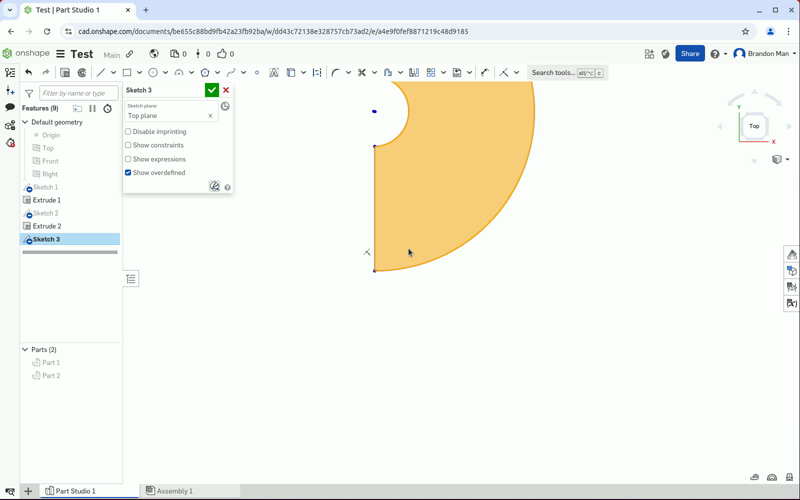
scroll(-6)
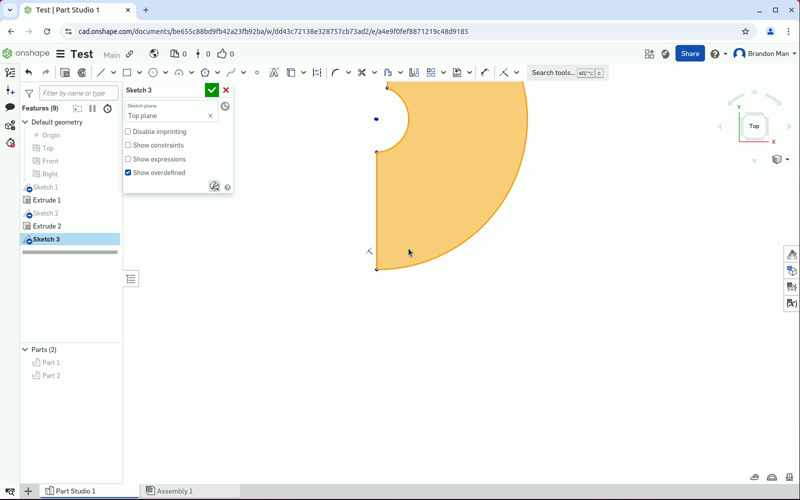
scroll(-6)
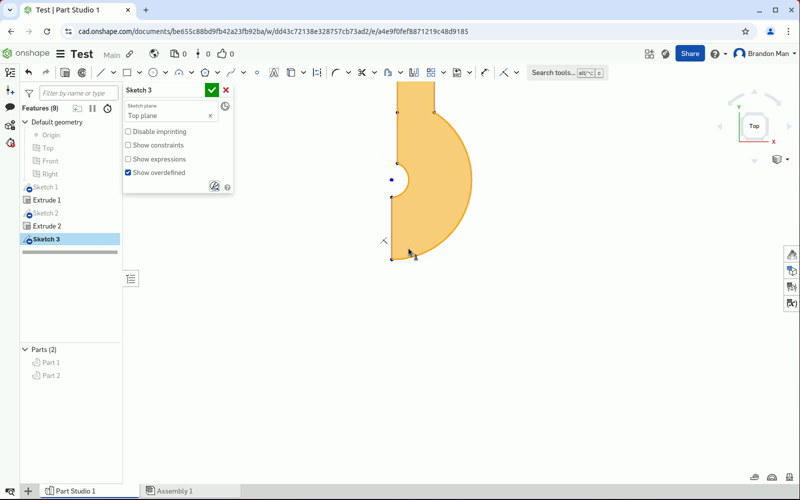
scroll(-6)
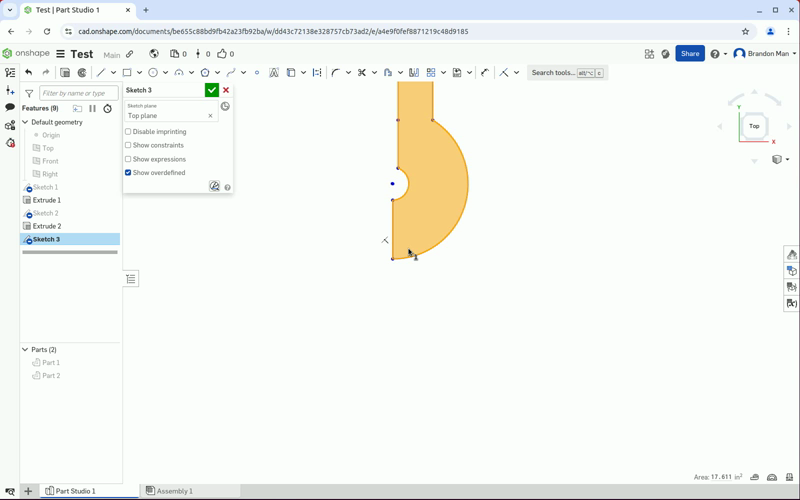
scroll(-6)
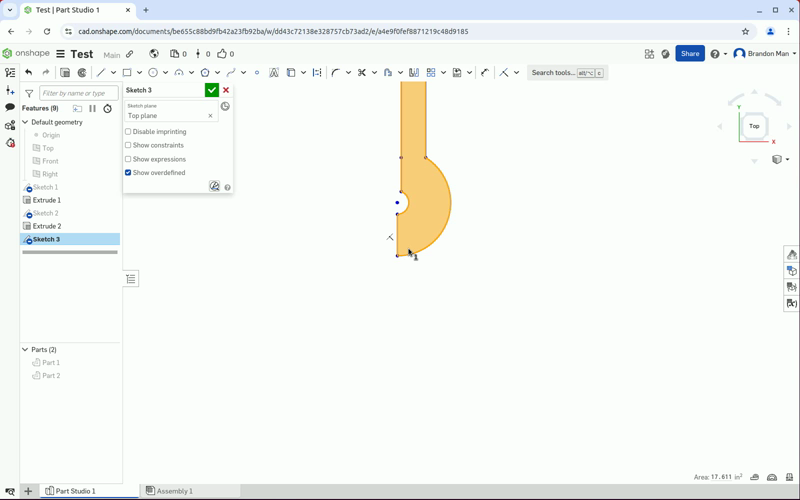
scroll(-6)
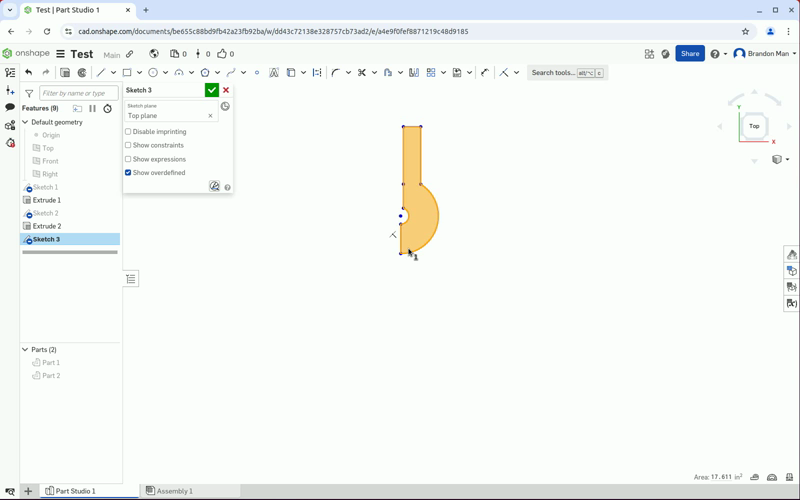
scroll(-6)
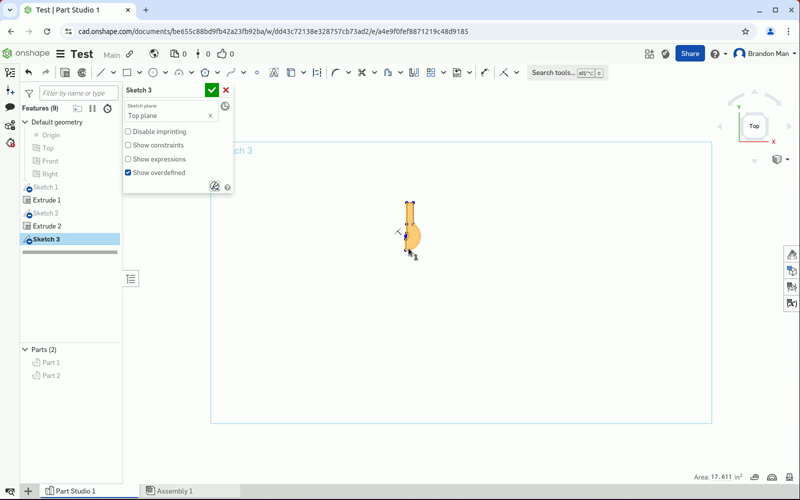
mouse_move(73, 352)
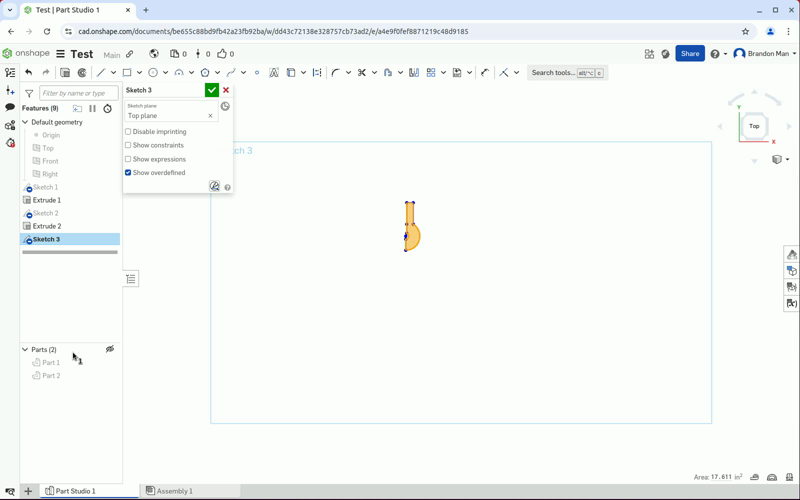
key(shift+y)
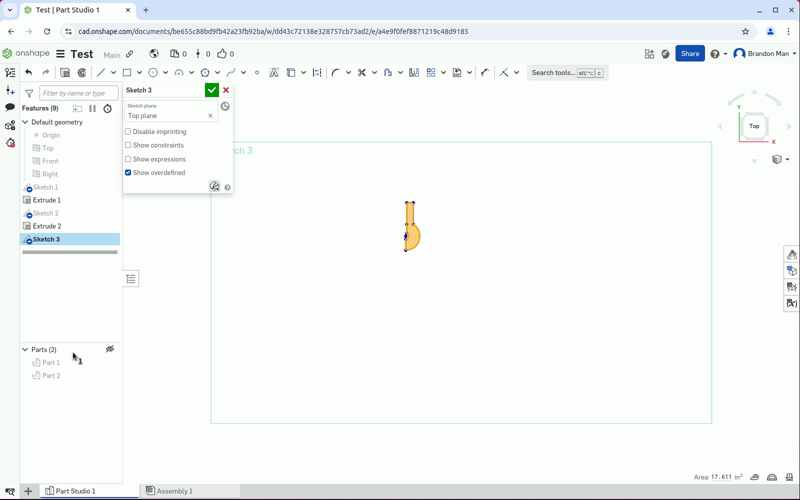
key(shift+e)
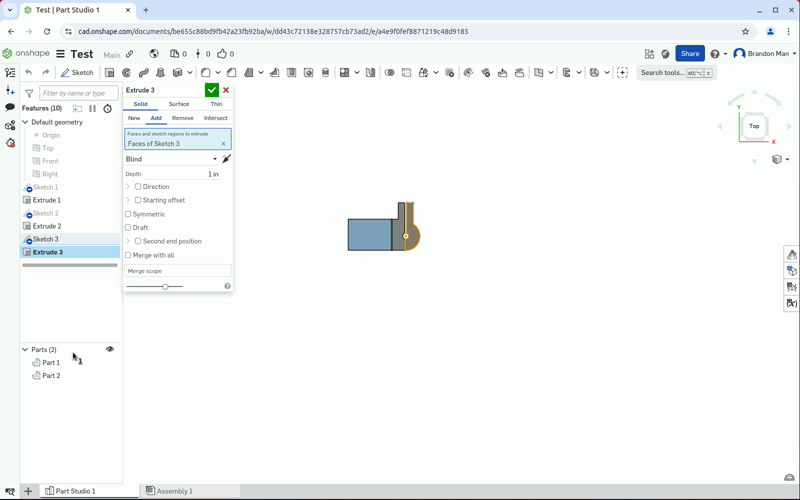
mouse_move(143, 106)
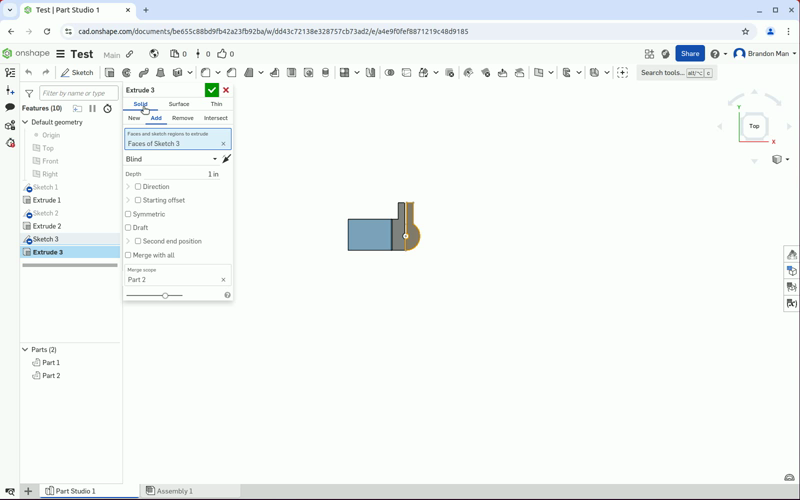
click(143, 106)
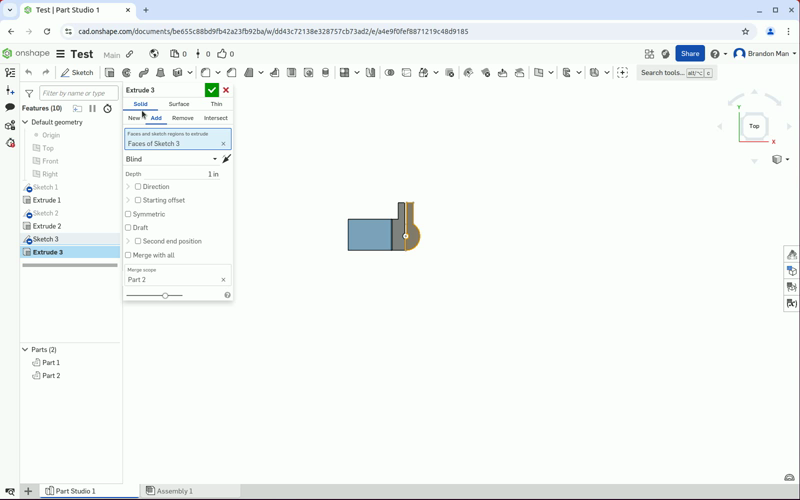
mouse_move(137, 120)
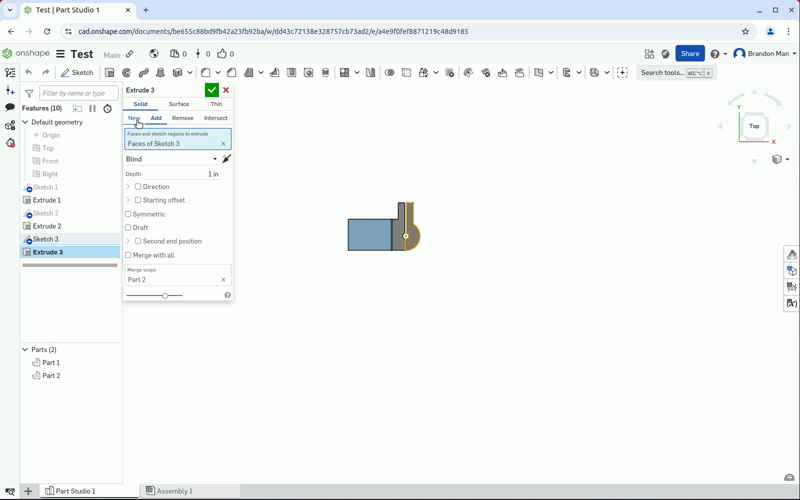
click(137, 120)
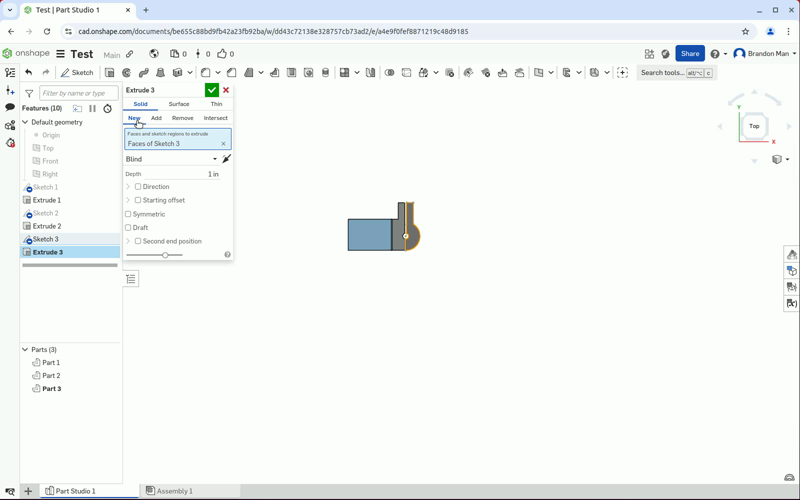
key(tab, 4)
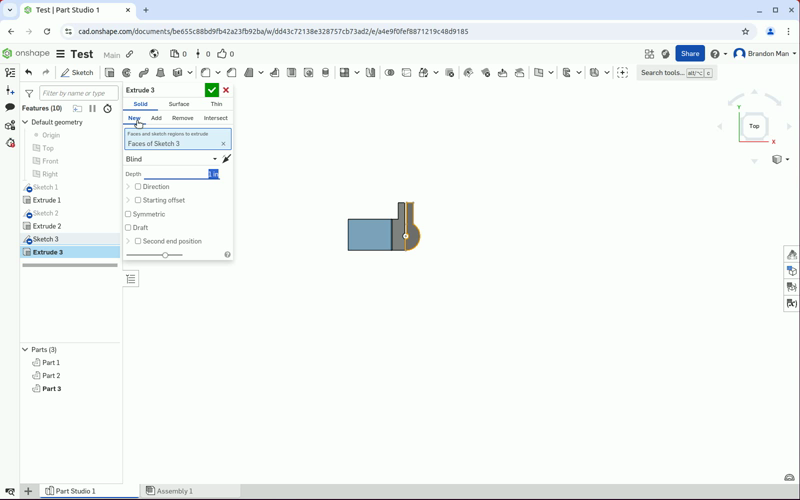
text(4.574)
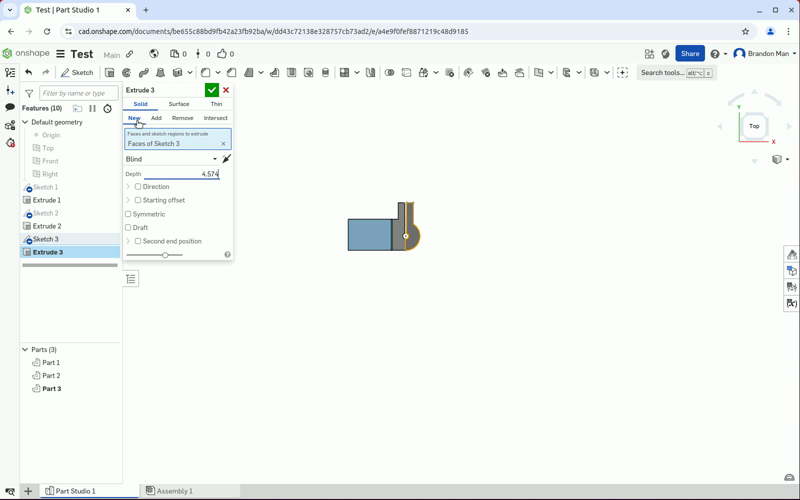
key(enter)
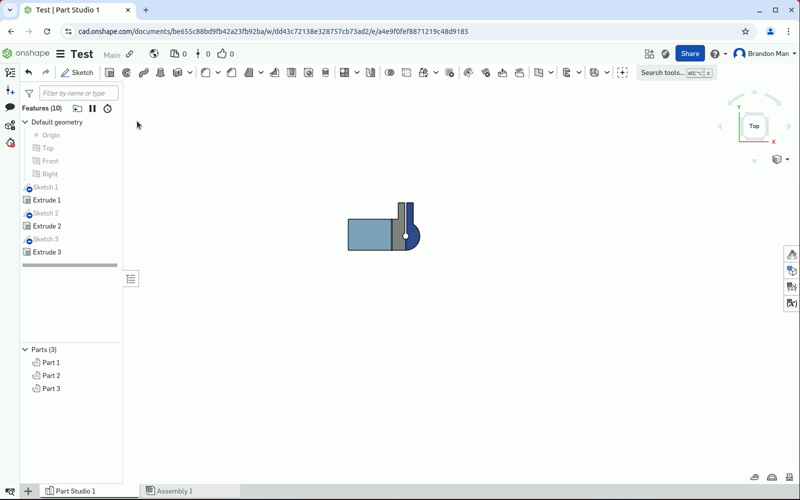
key(shift+h)
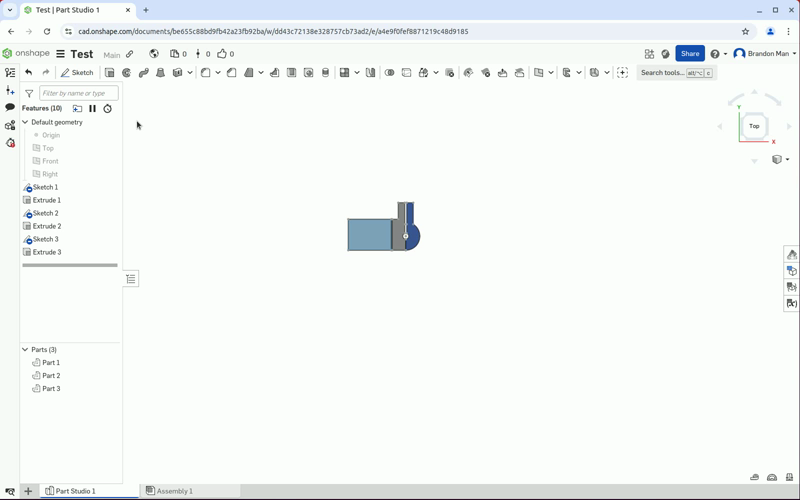
key(shift+h)
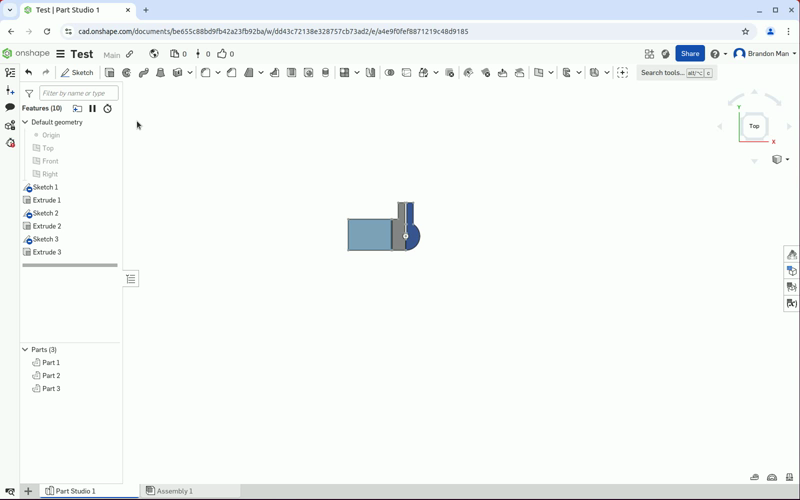
key(shift+7)
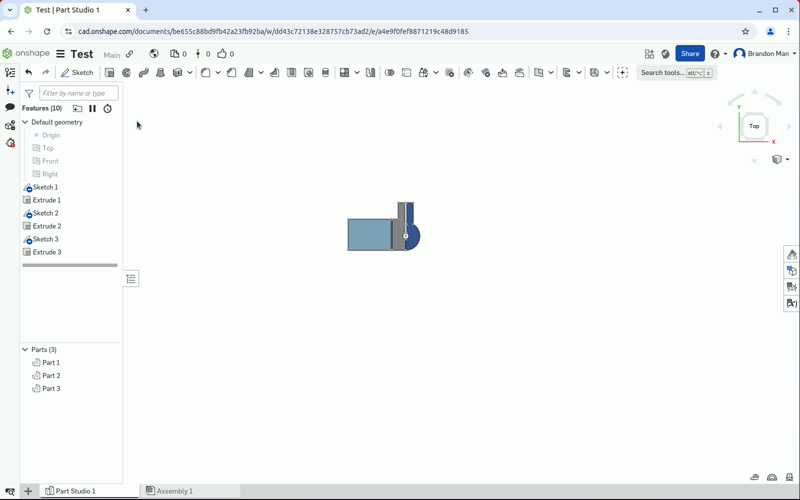
key(up, 3)
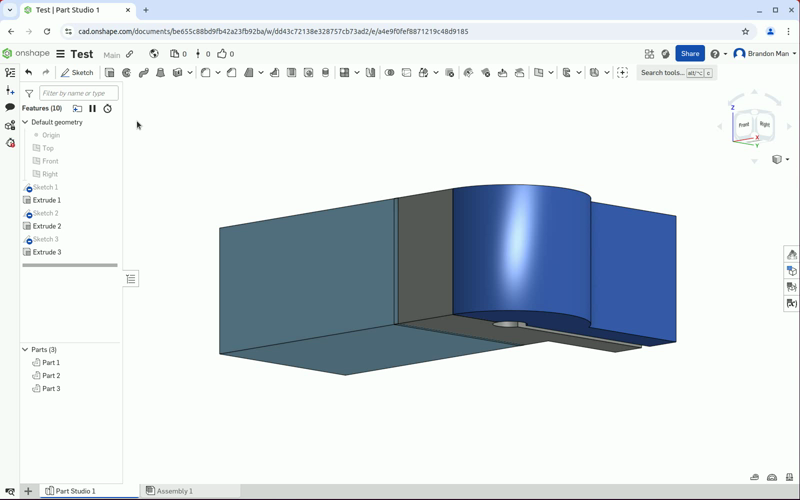
key(left, 3)
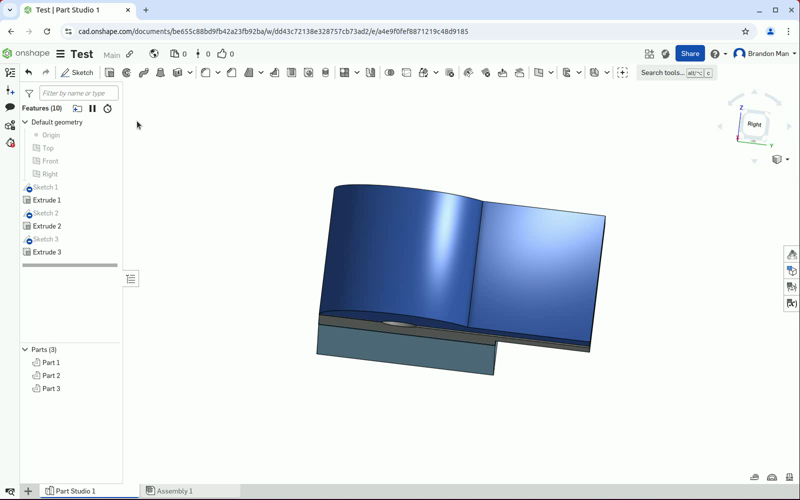
key(right, 3)
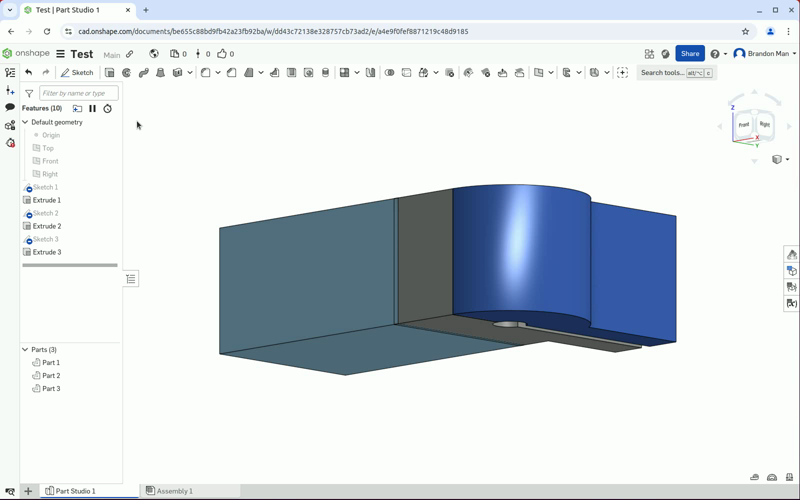
key(down, 3)
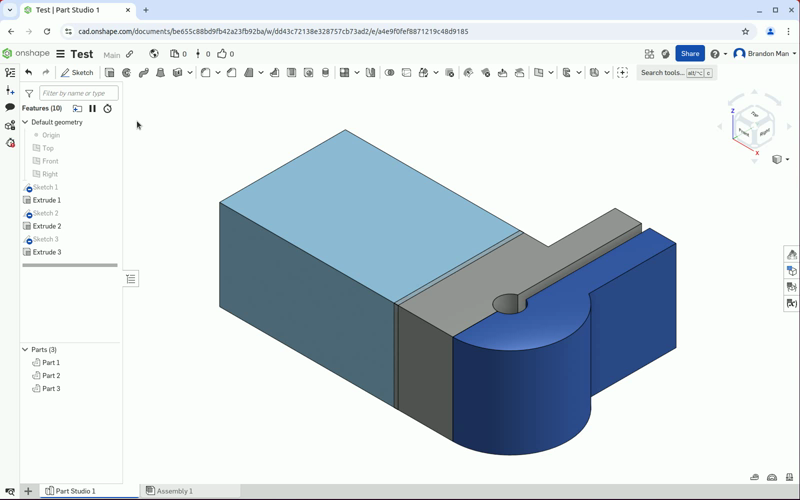
mouse_move(73, 189)
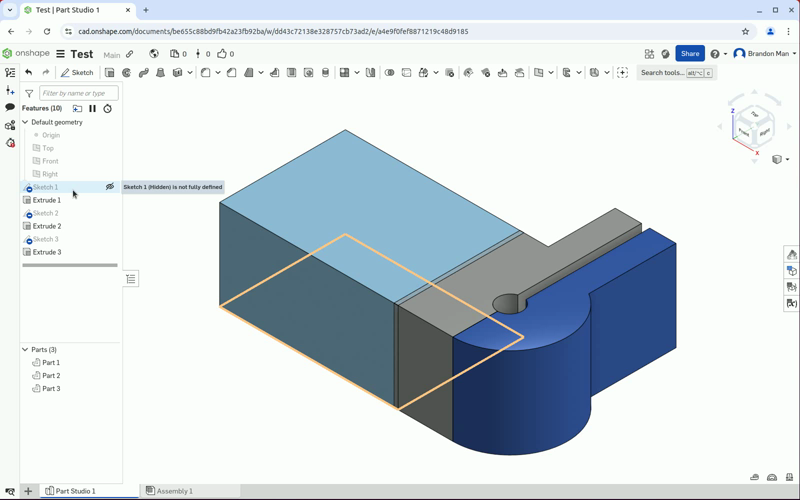
click(73, 189)